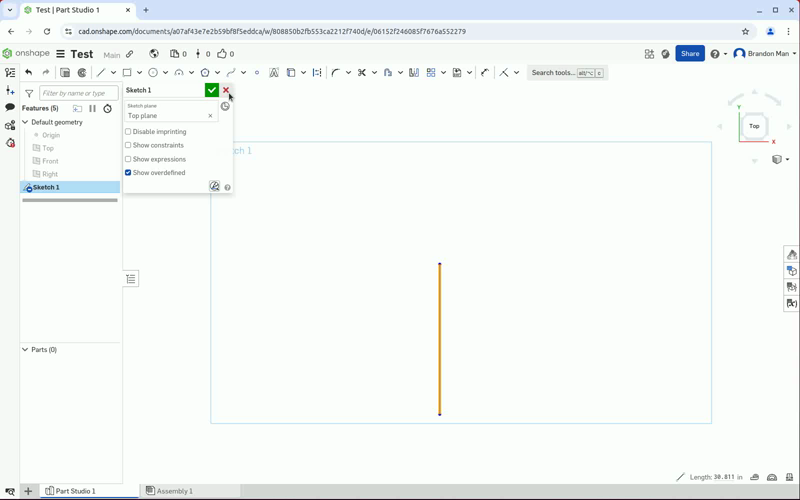
key(shift+h)
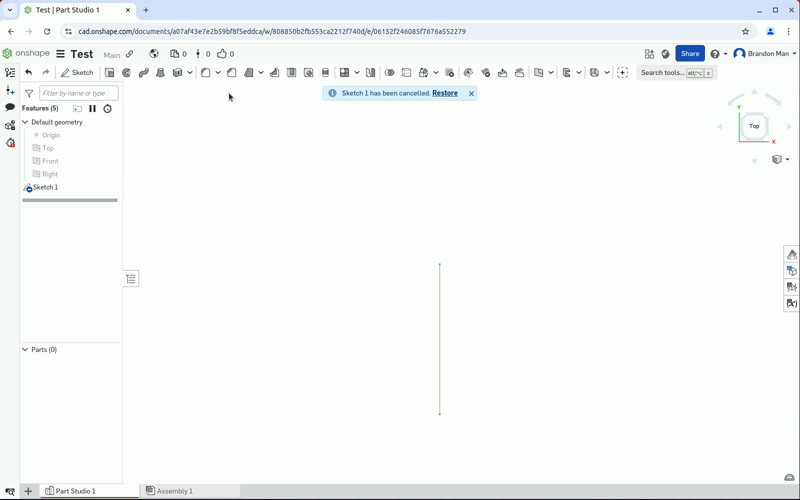
key(shift+s)
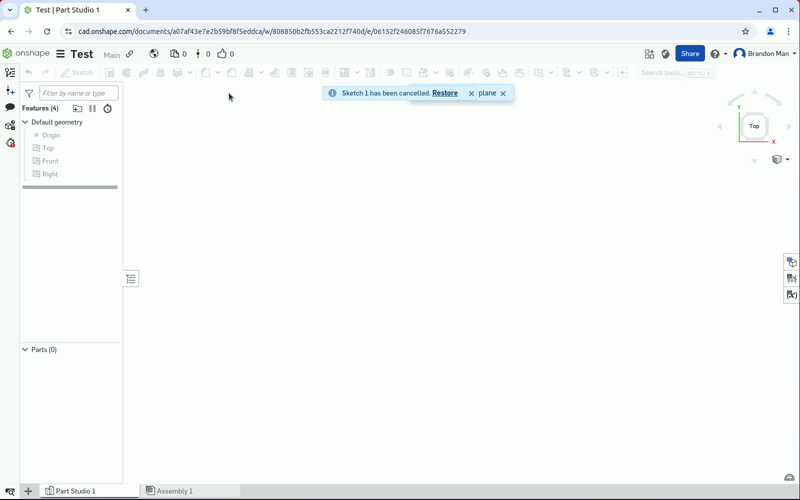
mouse_move(73, 150)
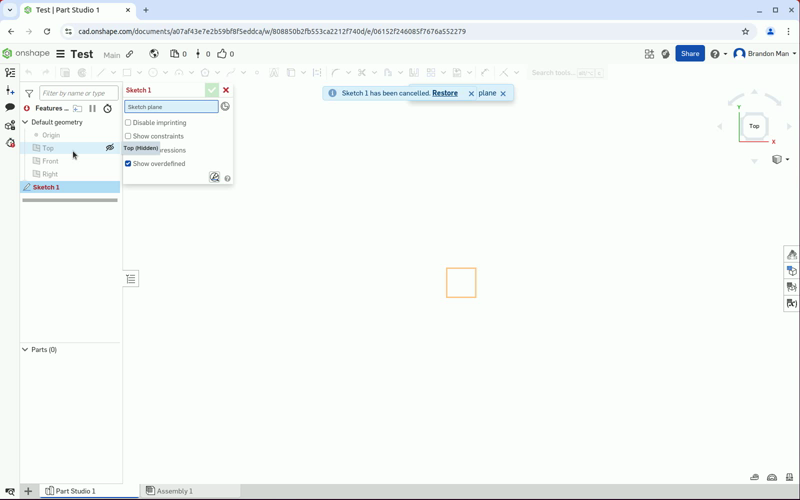
click(73, 150)
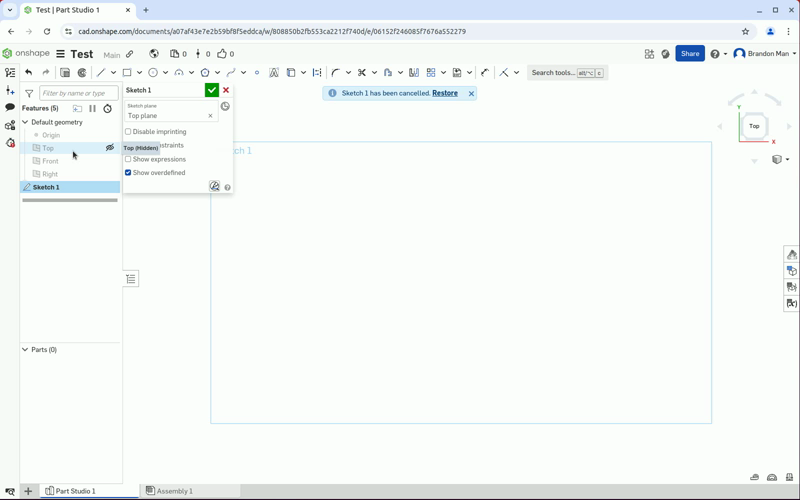
mouse_move(73, 352)
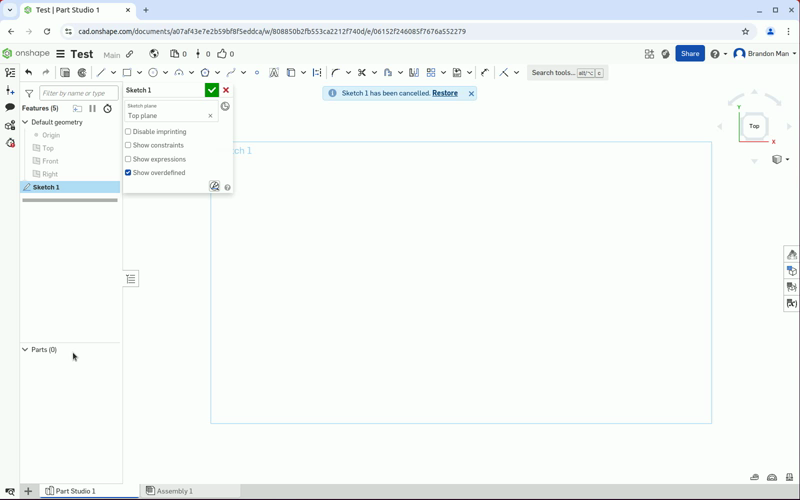
key(y)
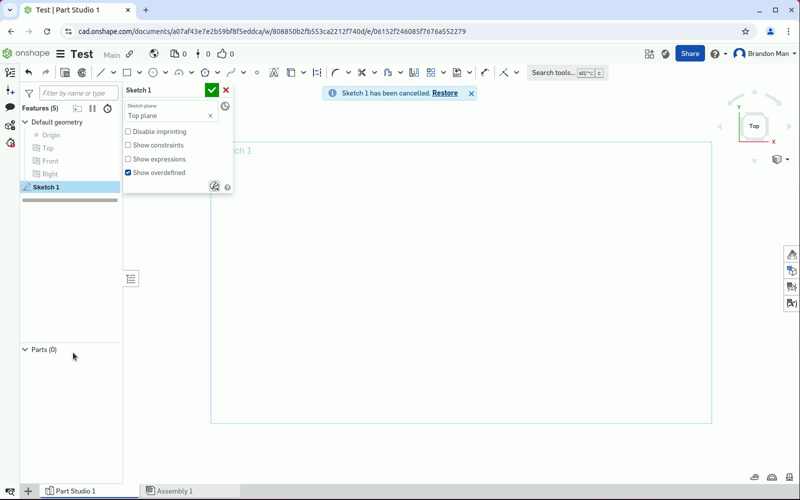
key(c)
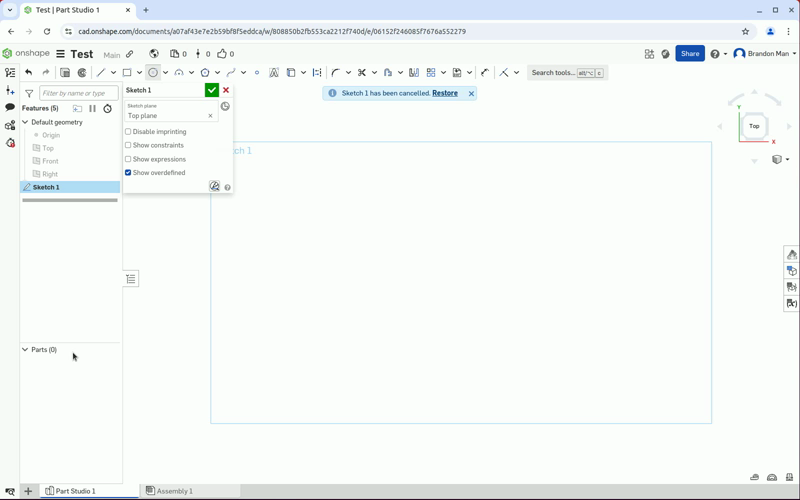
key_down(shift)
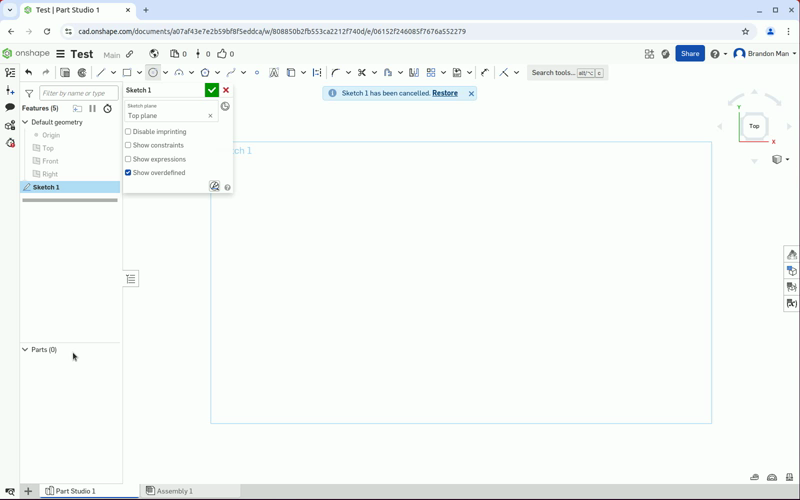
mouse_move(461, 282)
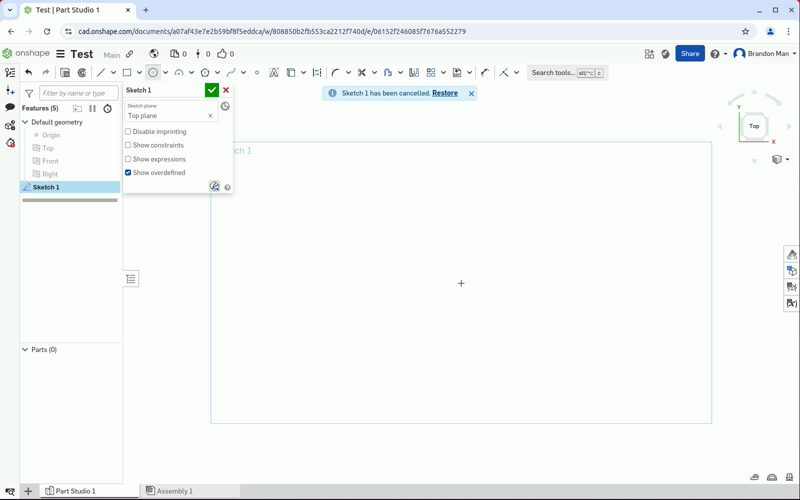
click(461, 282)
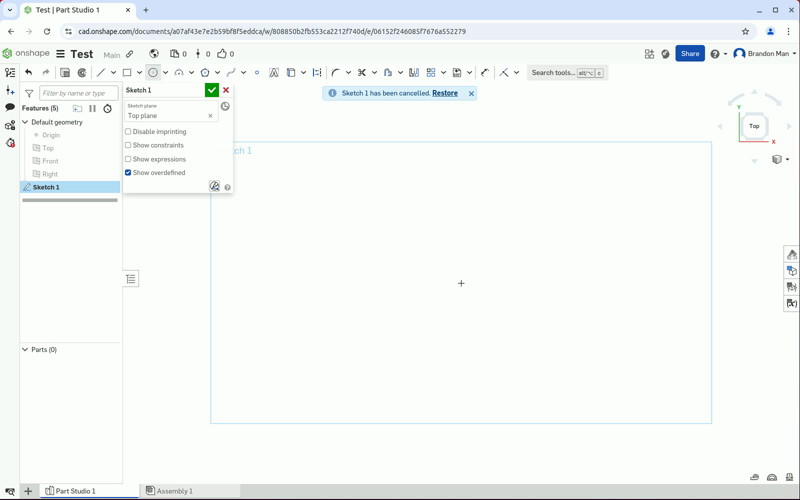
key_up(shift)
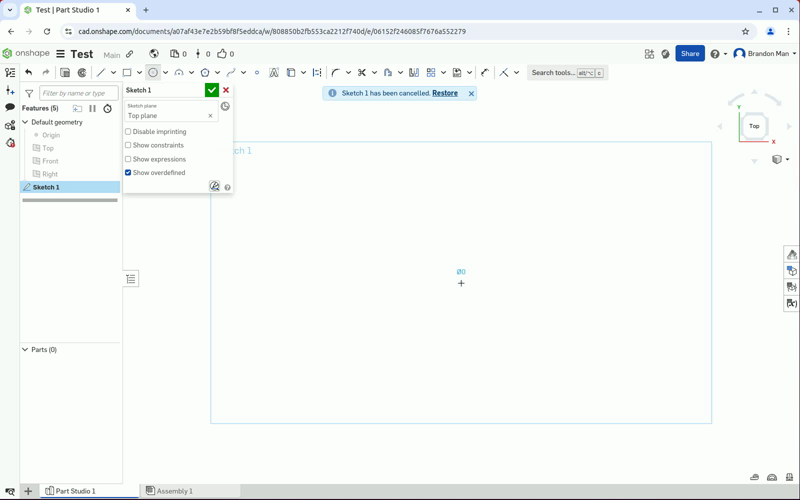
mouse_move(542, 282)
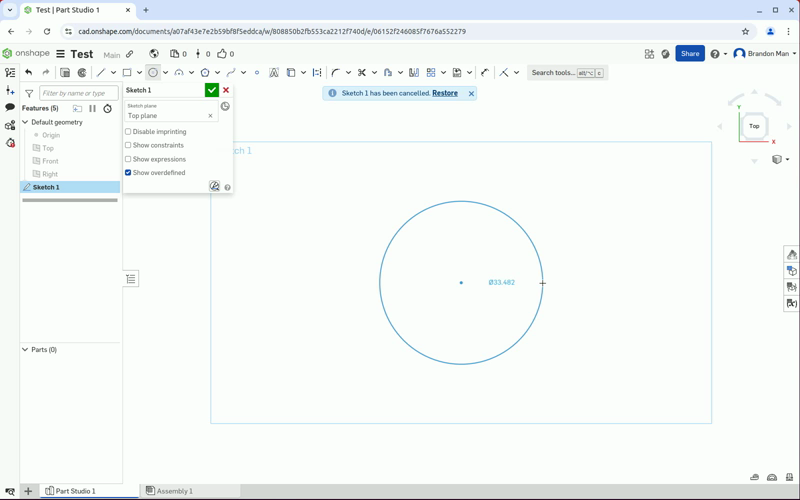
click(542, 282)
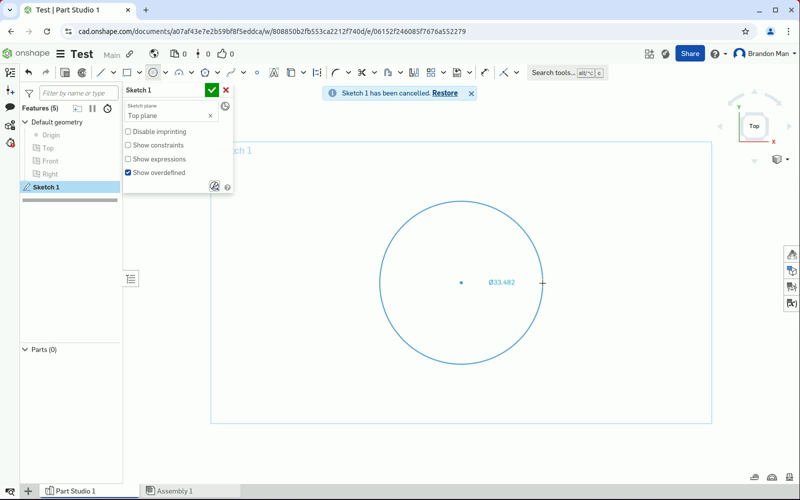
key(esc)
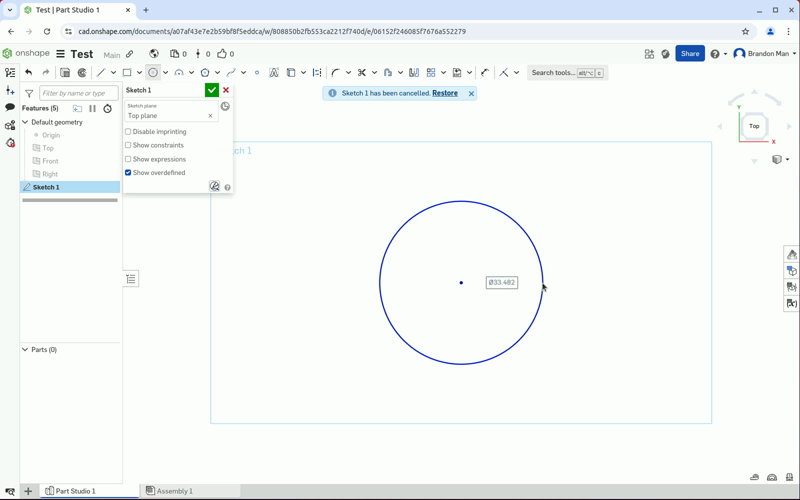
key(l)
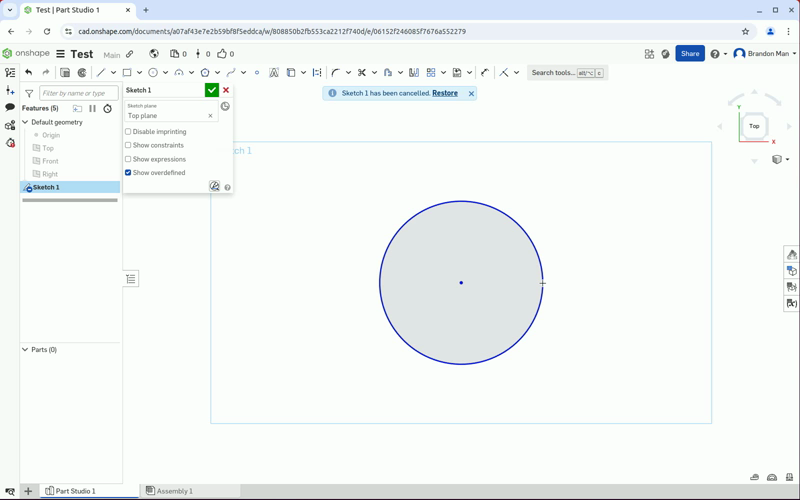
key_down(shift)
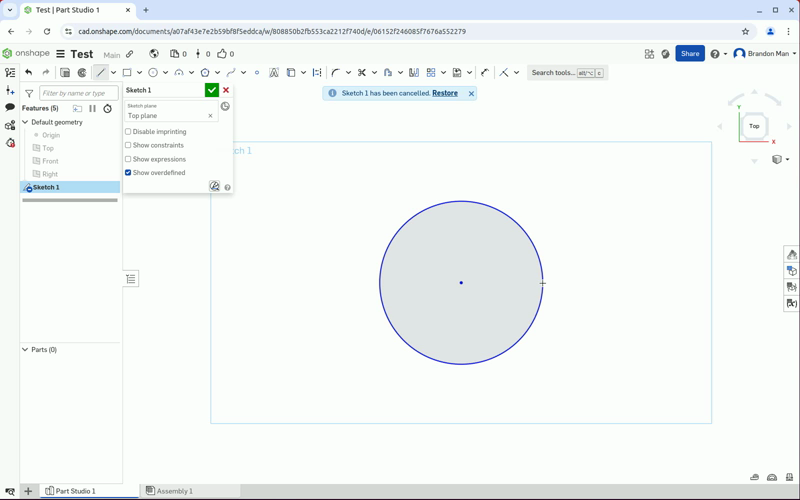
mouse_move(386, 305)
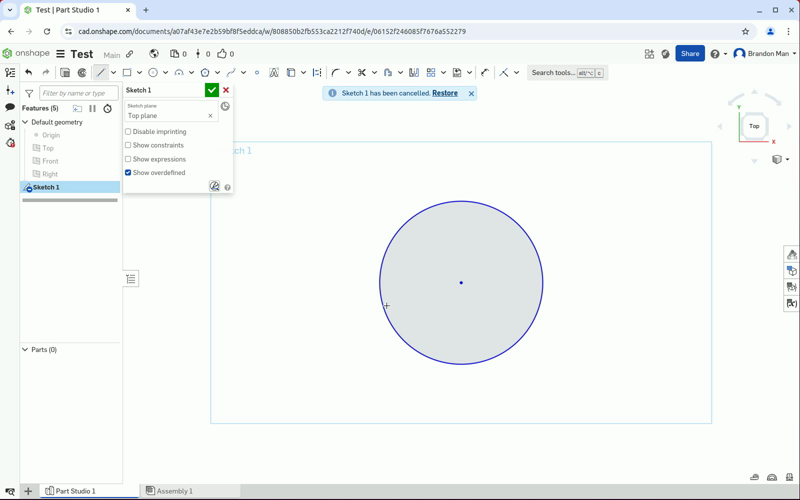
click(386, 305)
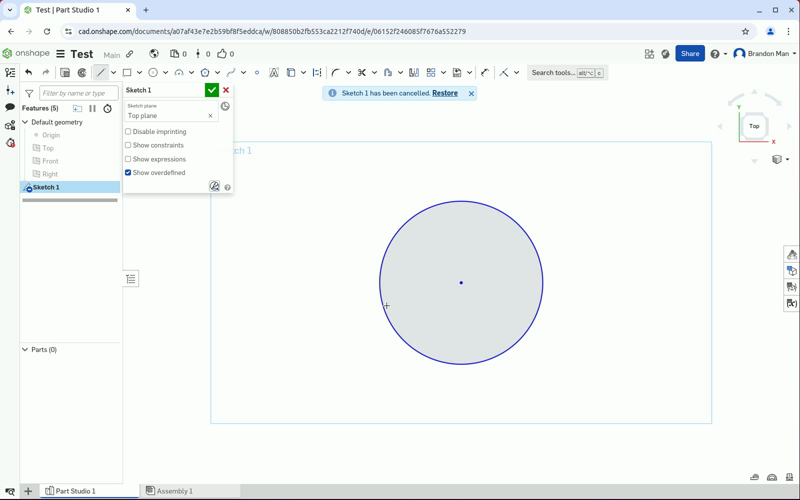
key_up(shift)
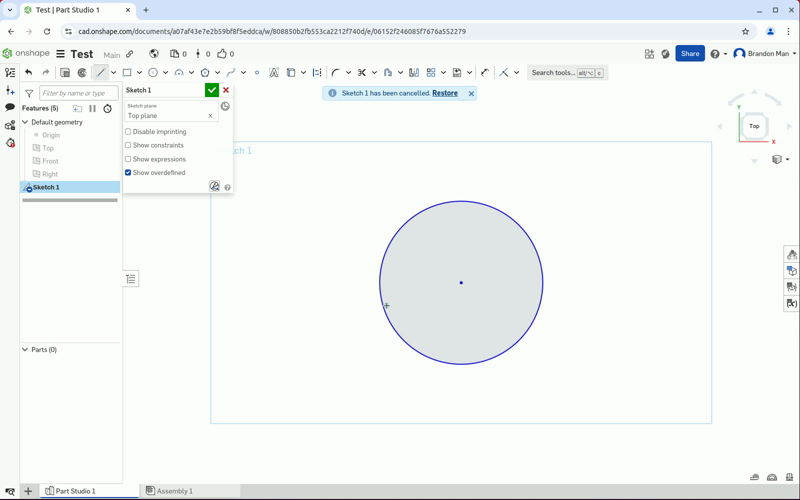
key_down(shift)
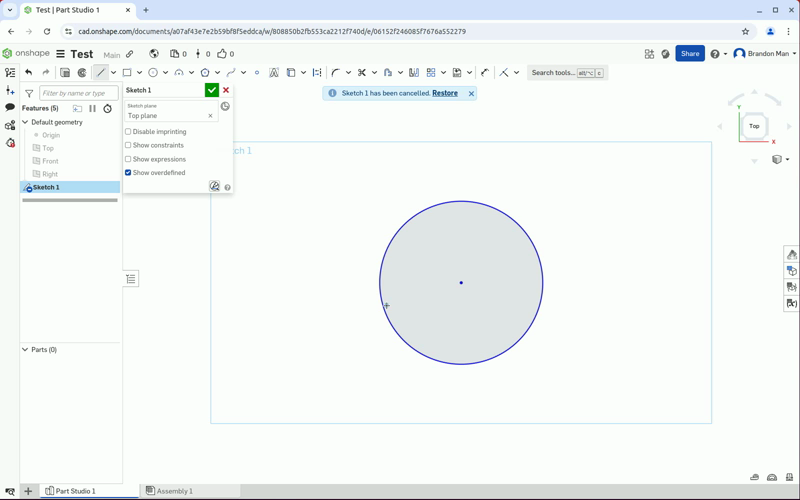
mouse_move(416, 305)
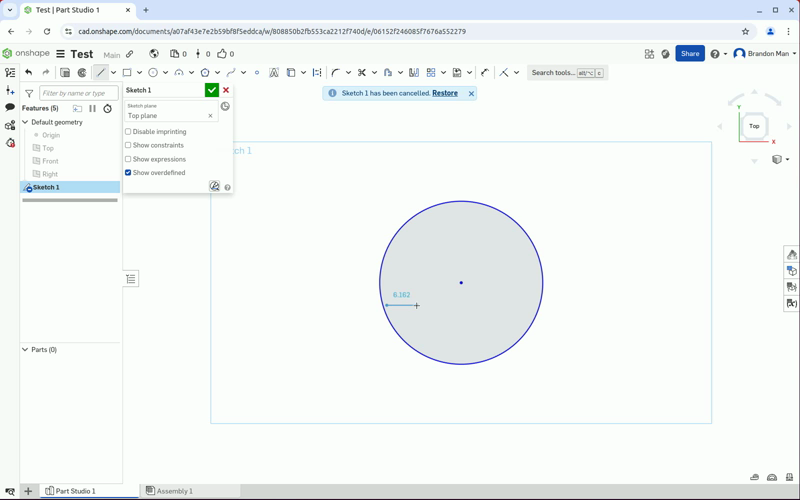
mouse_move(444, 305)
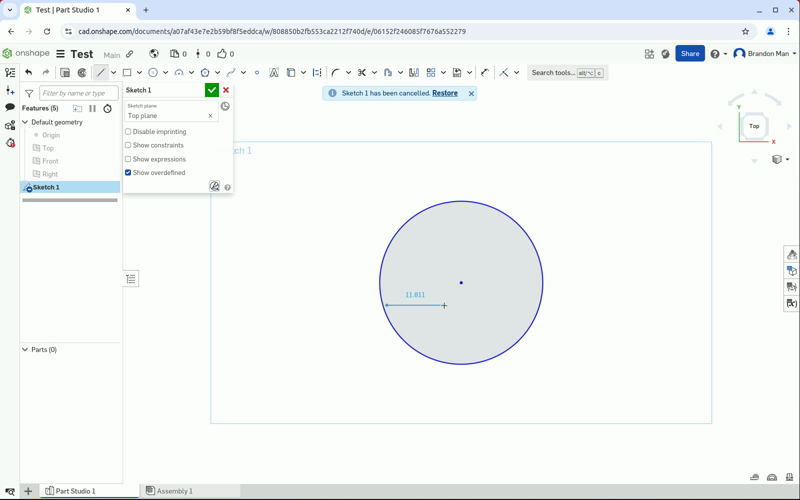
click(444, 305)
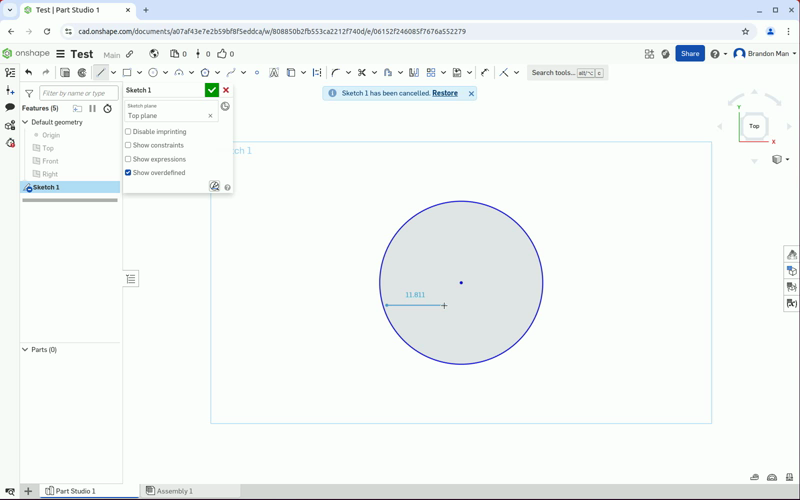
key_up(shift)
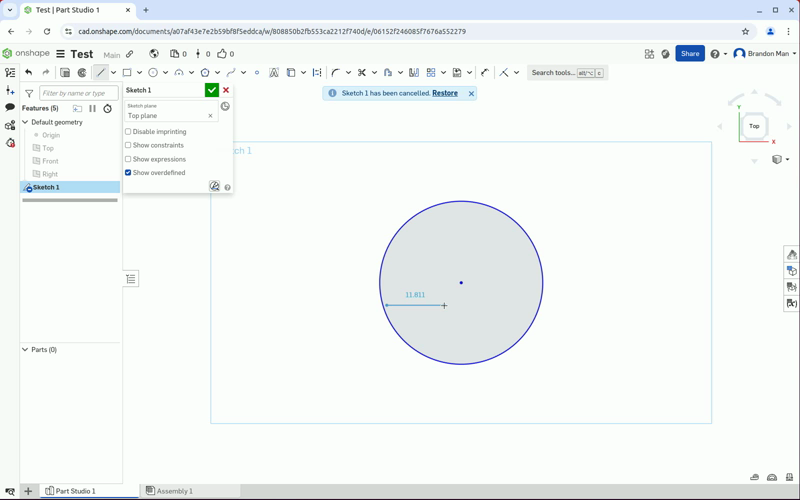
key_down(shift)
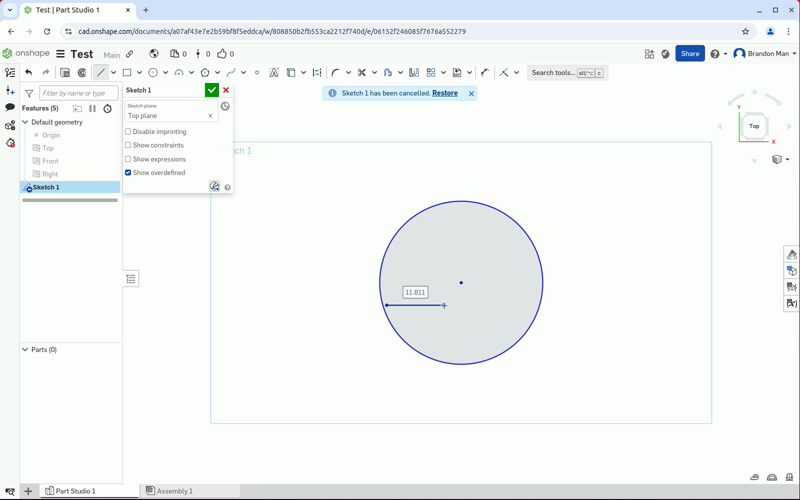
mouse_move(474, 305)
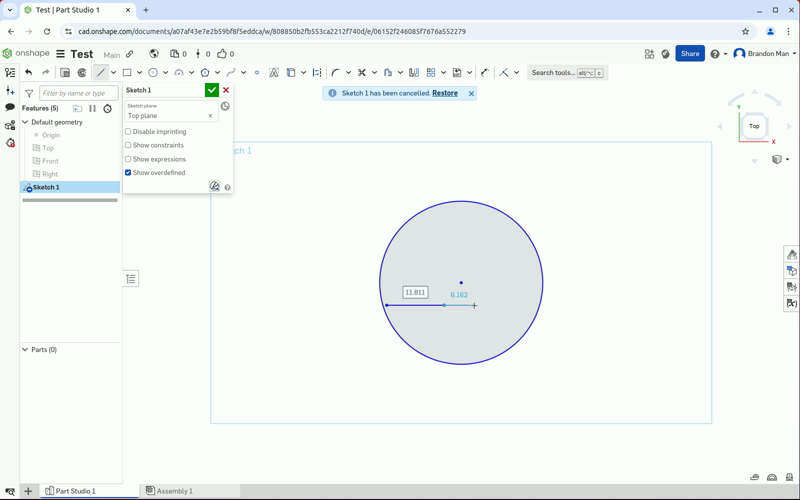
mouse_move(461, 355)
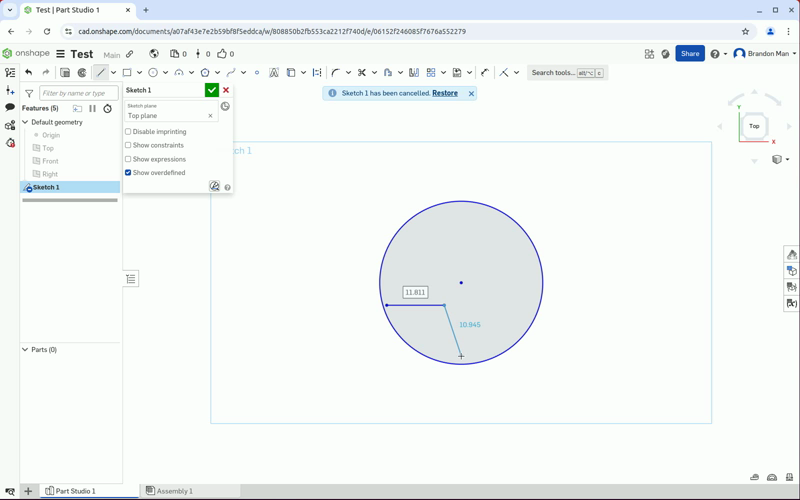
click(461, 355)
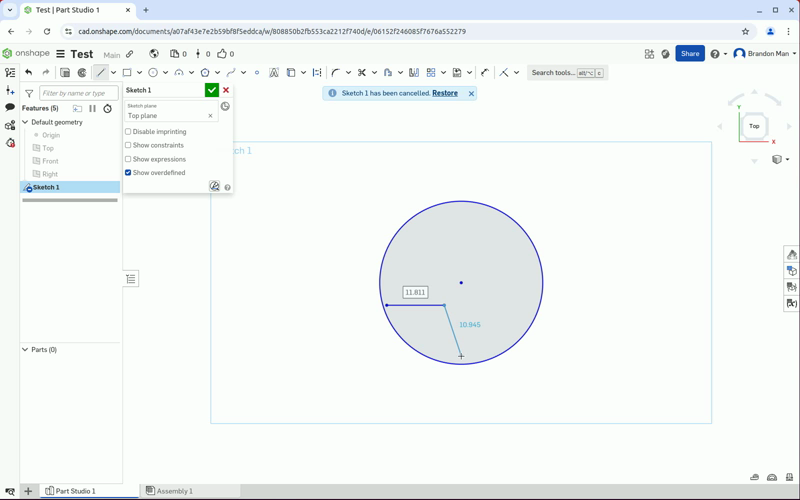
key_up(shift)
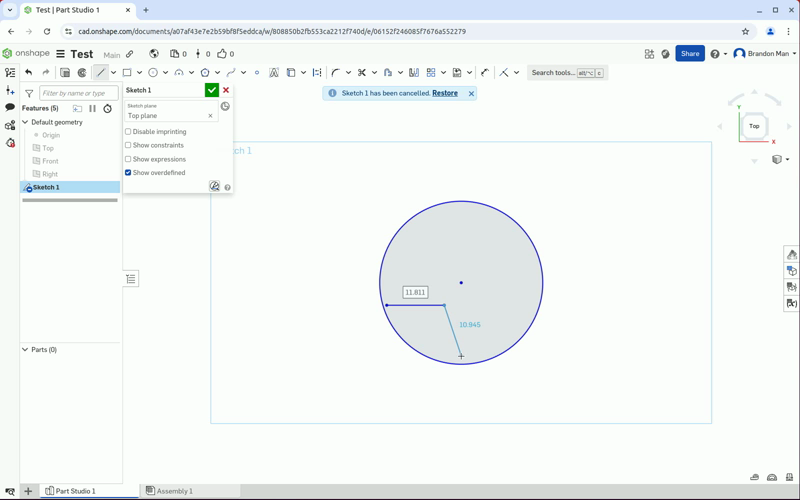
key_down(shift)
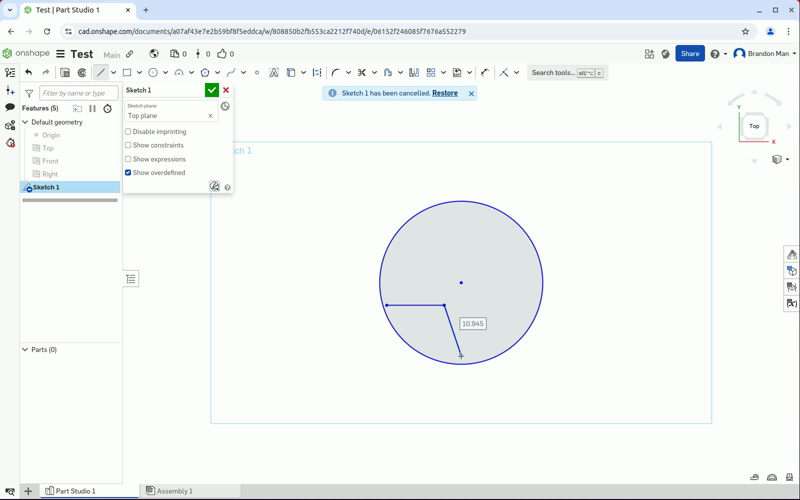
mouse_move(491, 355)
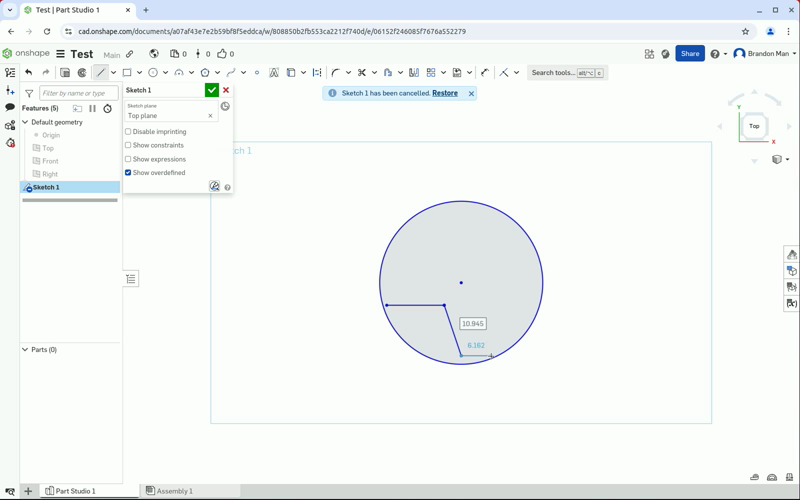
mouse_move(476, 305)
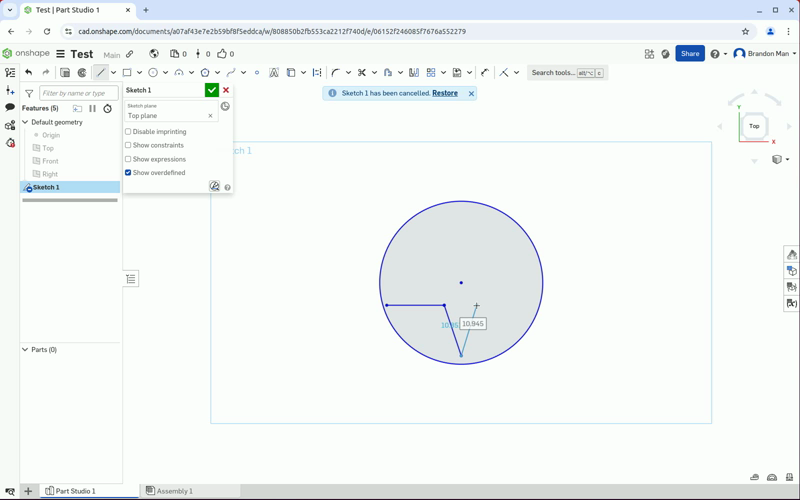
click(476, 305)
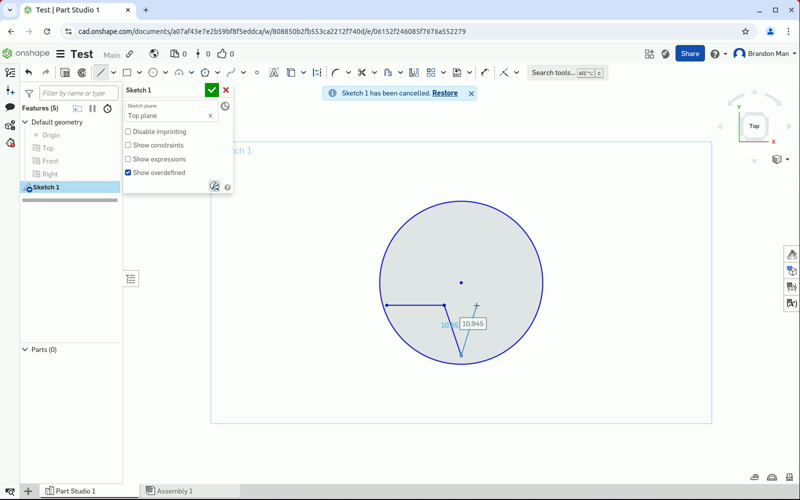
key_up(shift)
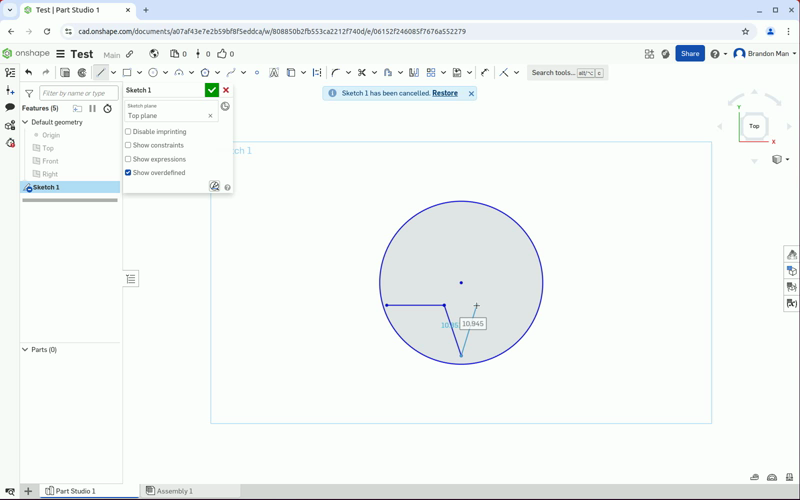
key_down(shift)
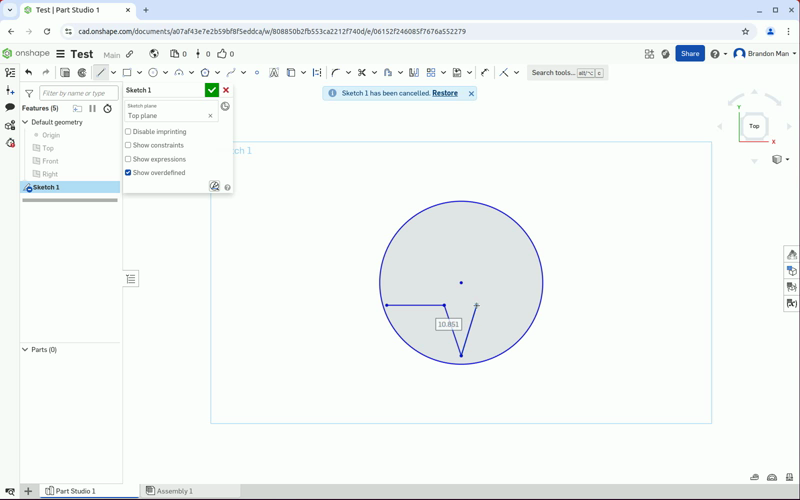
mouse_move(506, 305)
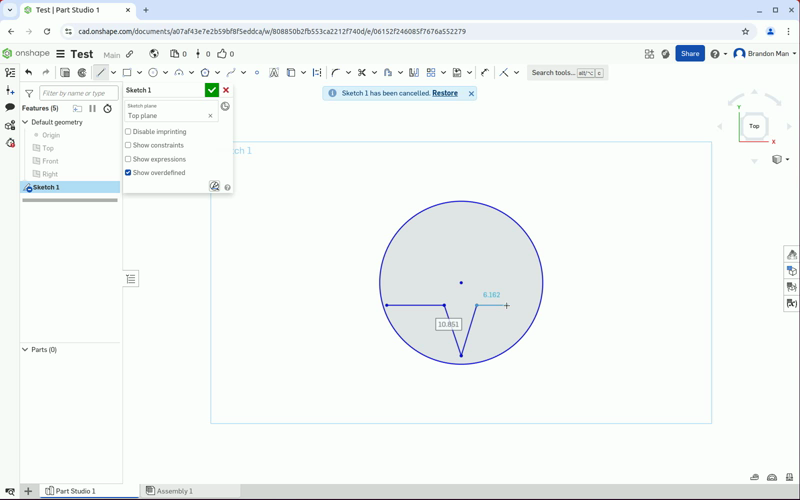
mouse_move(531, 305)
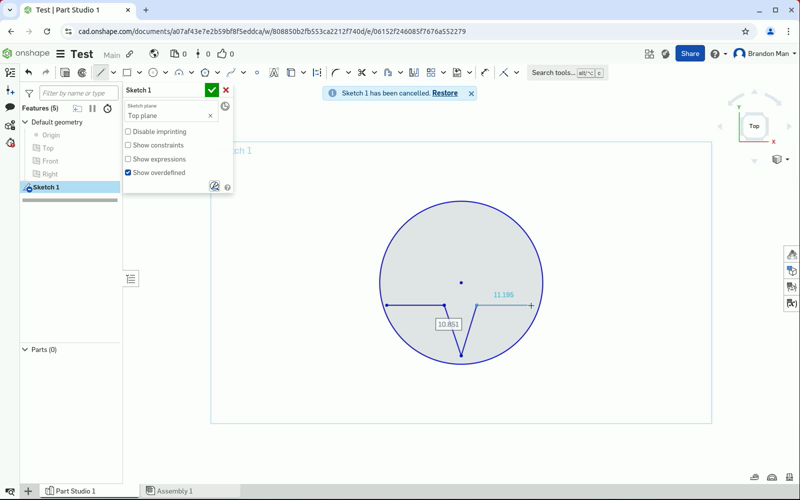
click(531, 305)
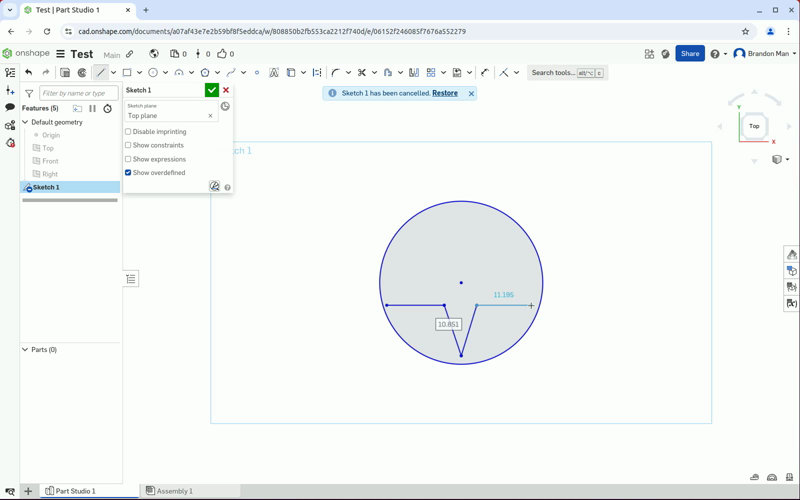
key_up(shift)
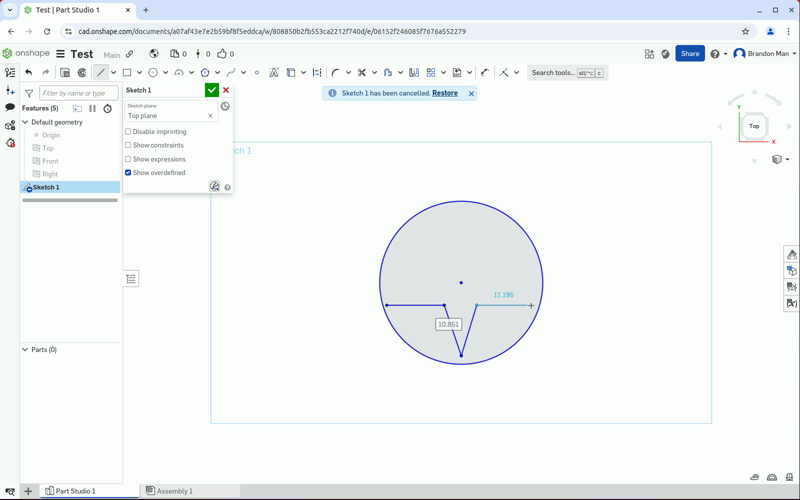
key_down(shift)
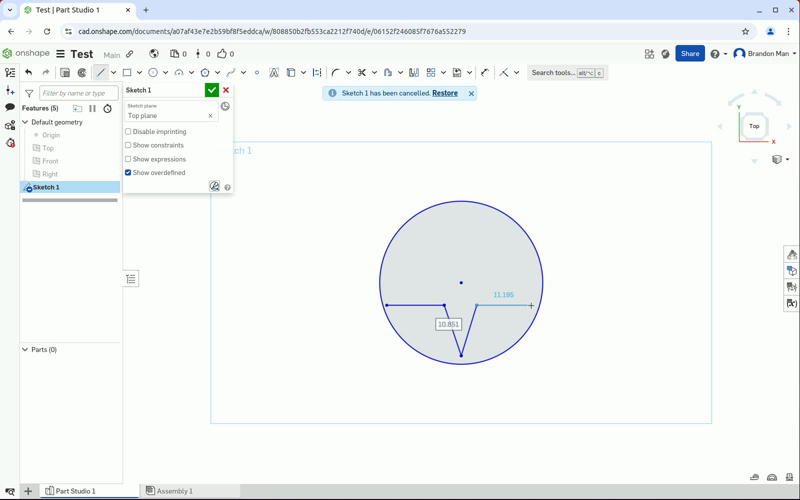
mouse_move(561, 305)
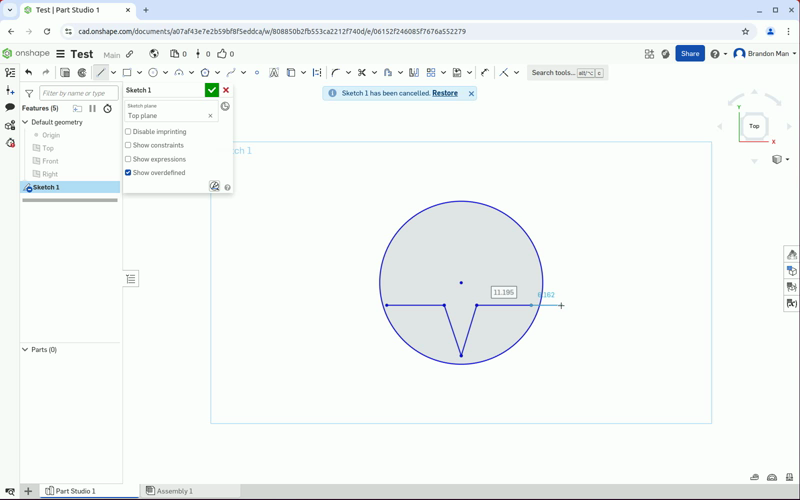
mouse_move(486, 274)
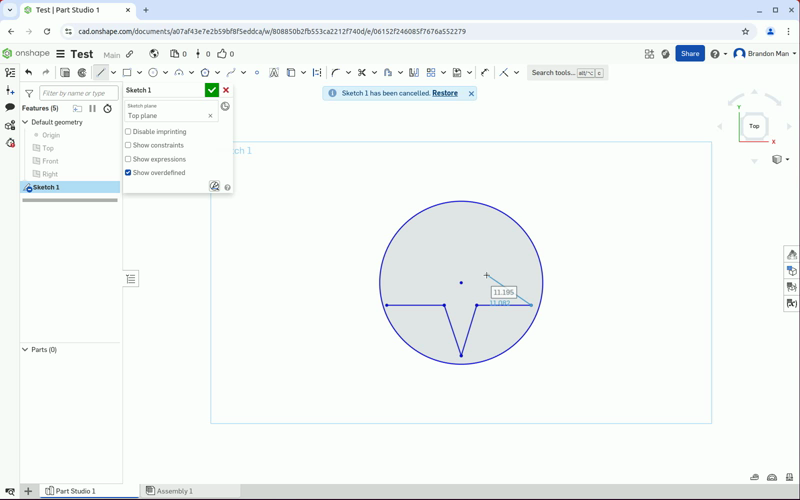
click(486, 274)
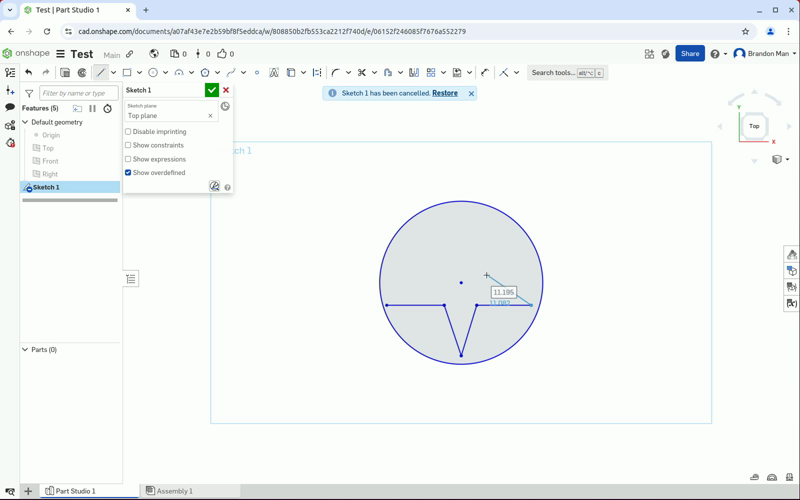
key_up(shift)
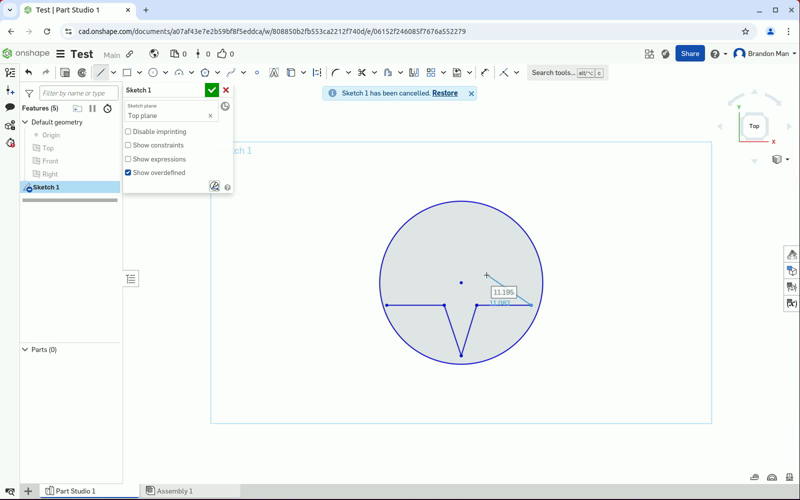
key_down(shift)
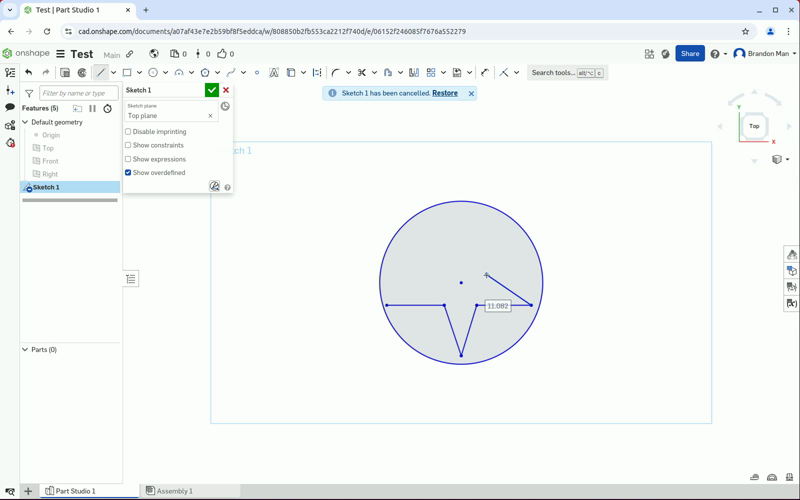
mouse_move(516, 274)
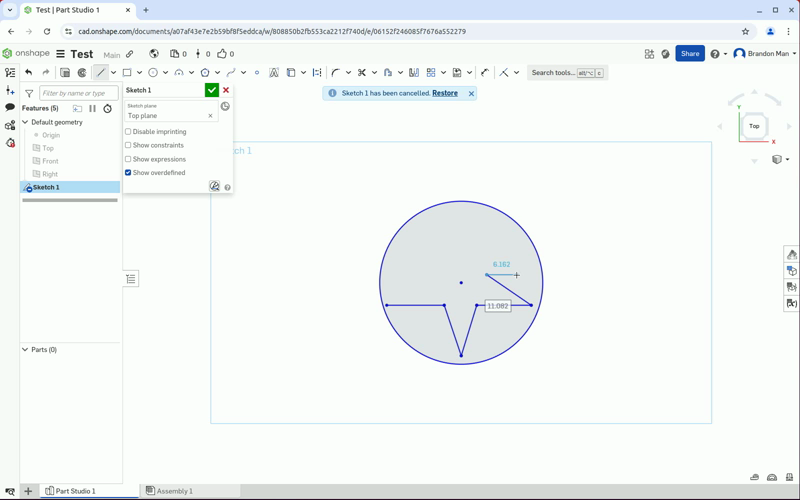
mouse_move(503, 223)
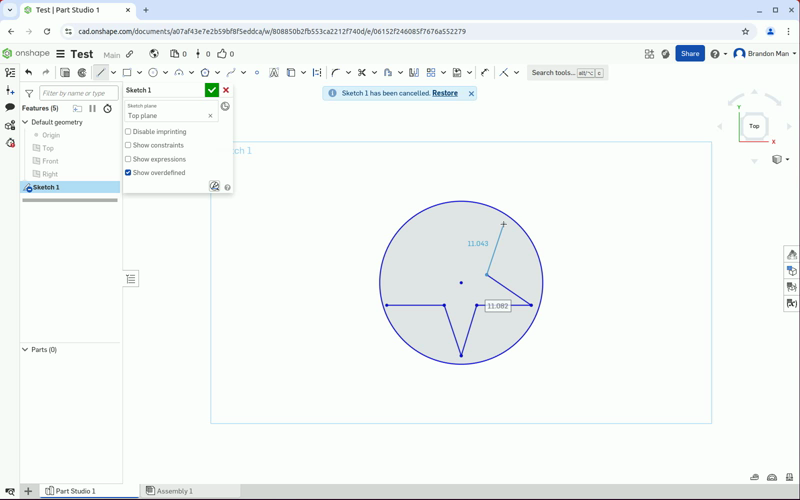
click(503, 223)
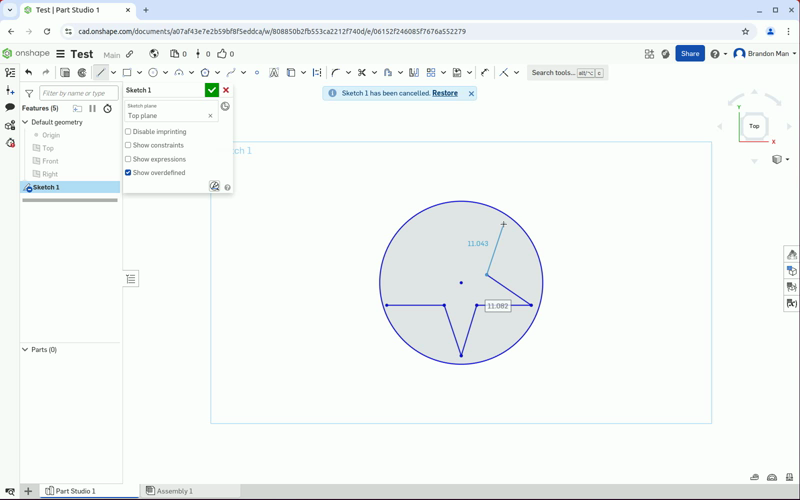
key_up(shift)
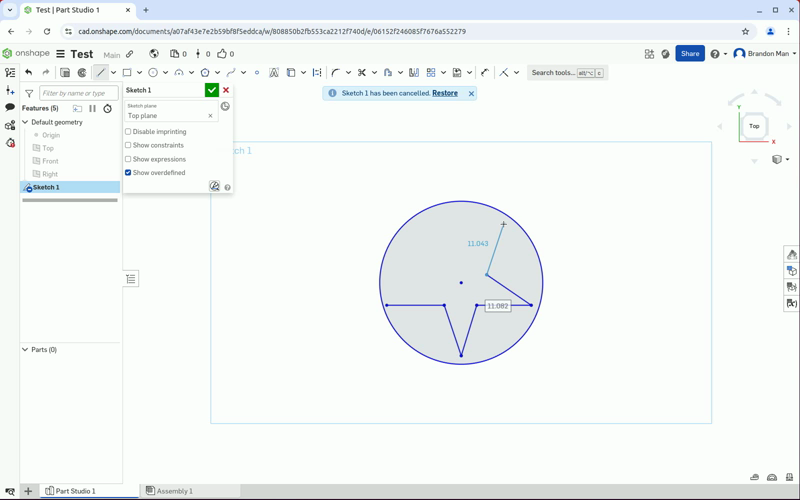
key_down(shift)
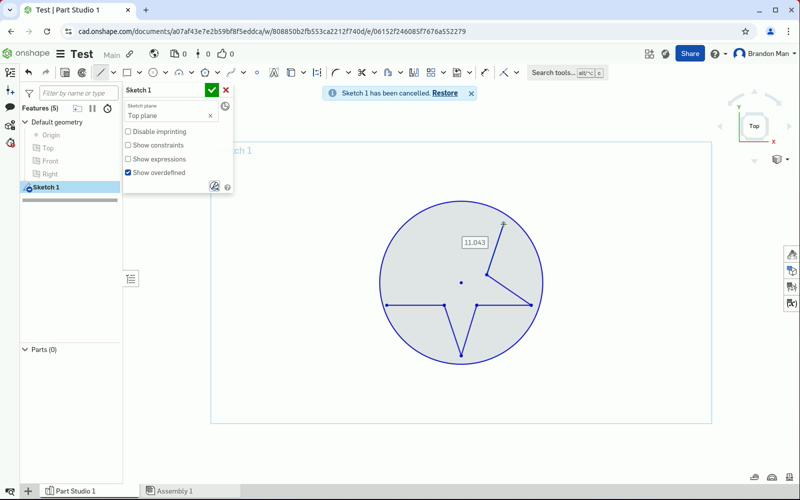
mouse_move(533, 223)
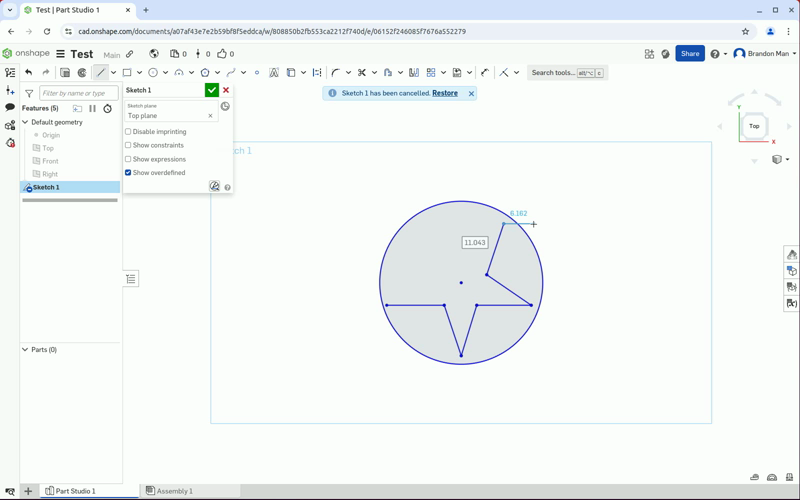
mouse_move(459, 254)
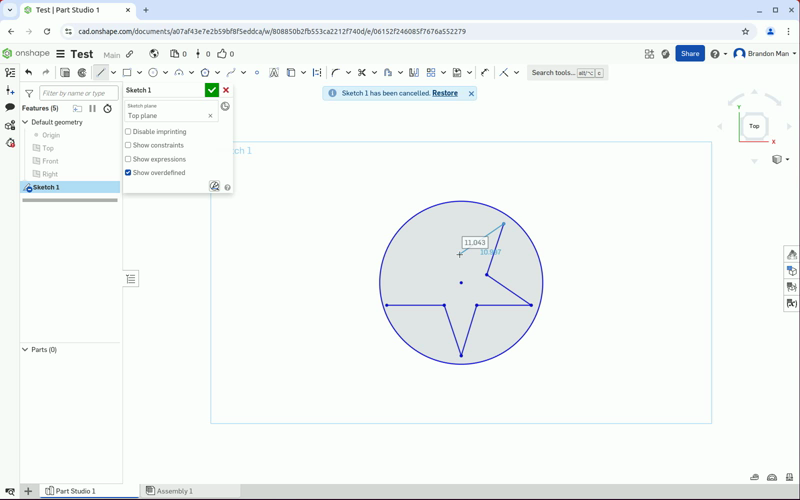
click(459, 254)
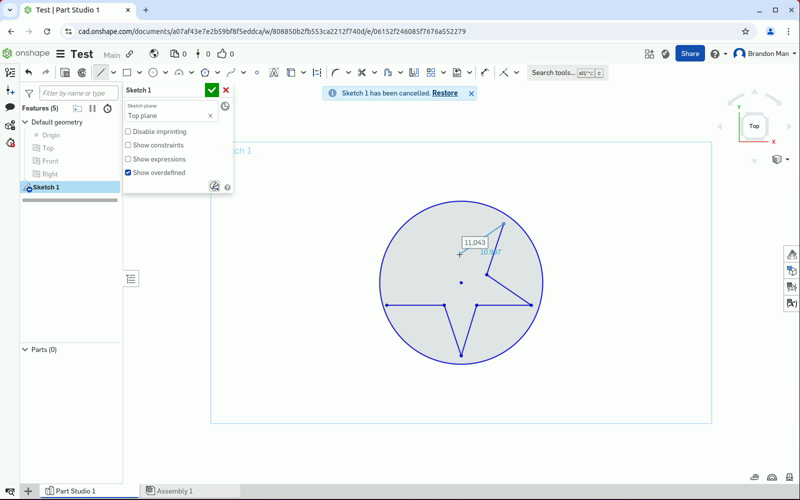
key_up(shift)
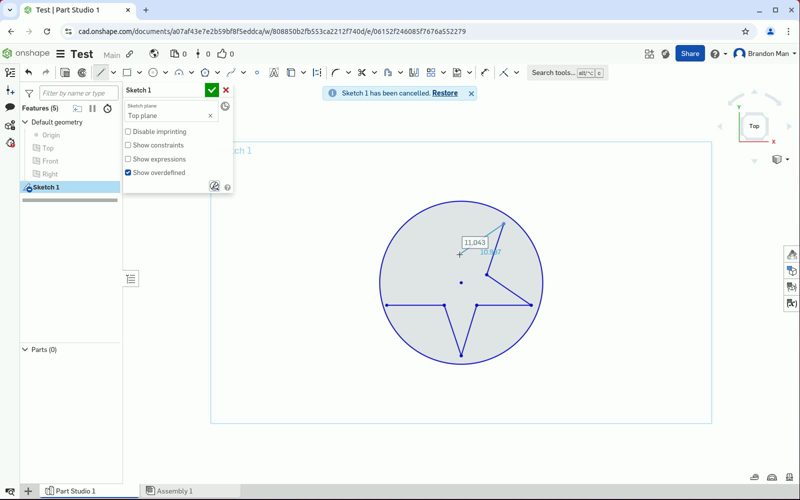
key_down(shift)
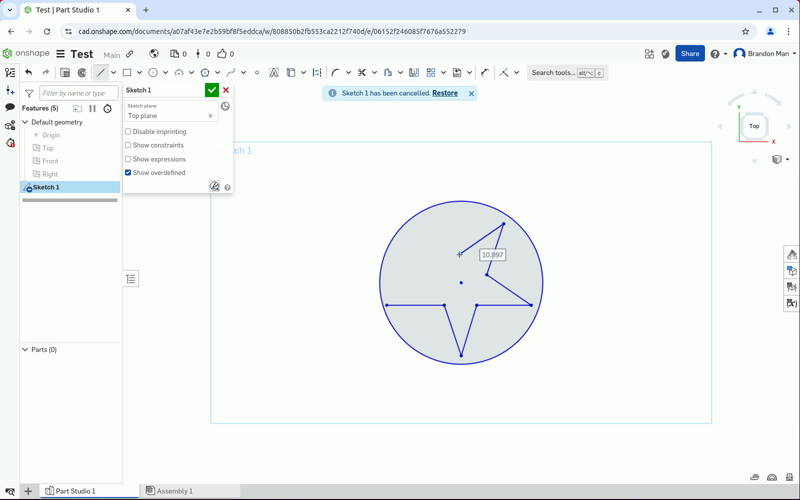
mouse_move(489, 254)
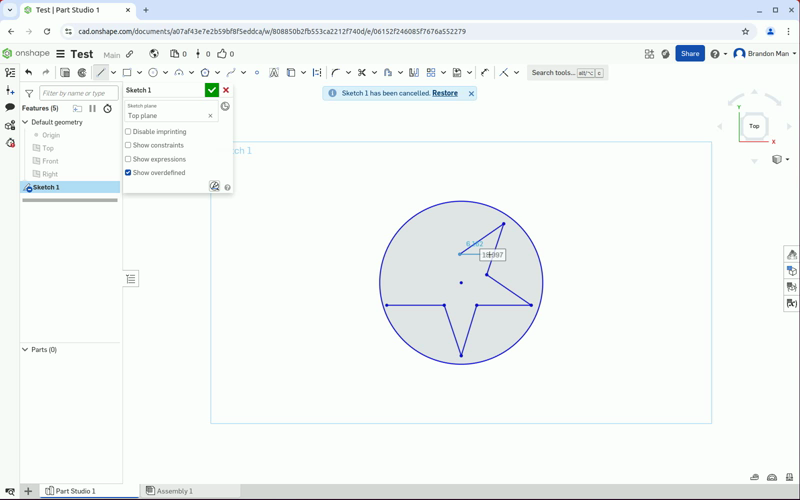
mouse_move(415, 221)
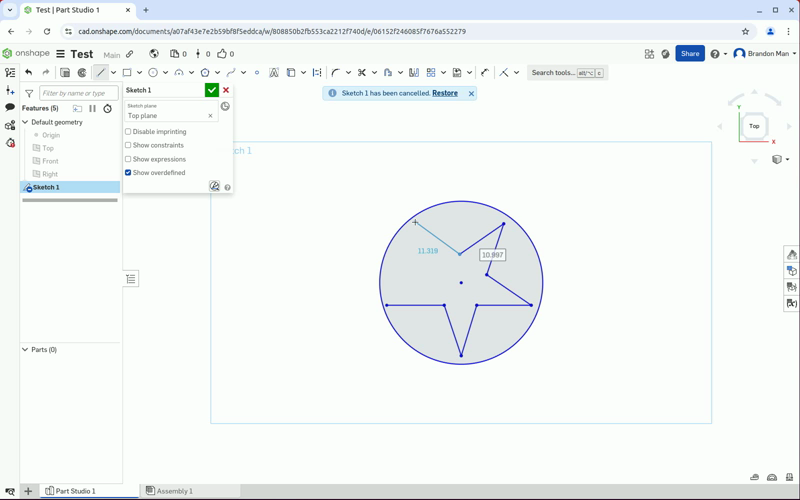
click(415, 221)
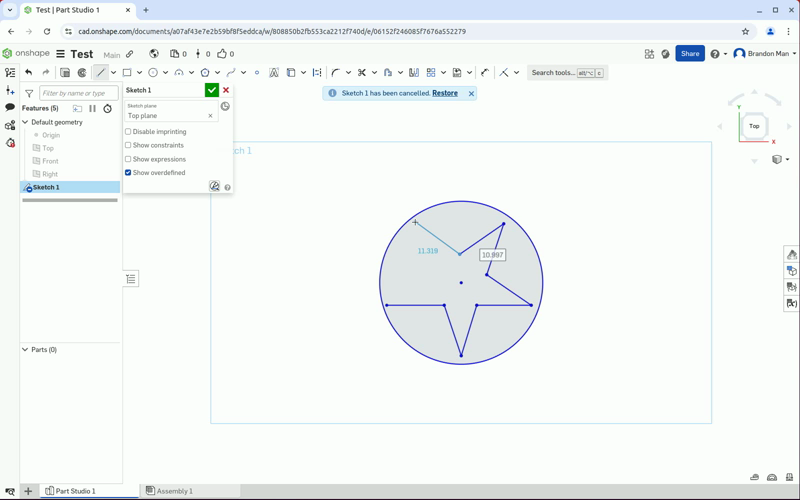
key_up(shift)
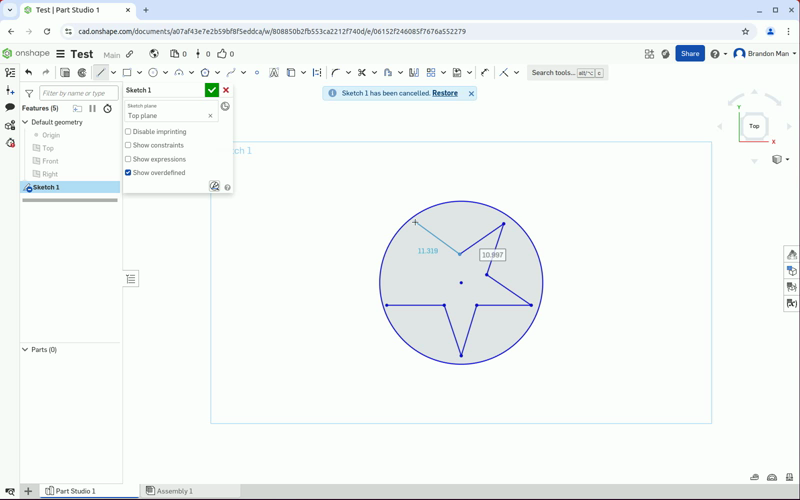
key_down(shift)
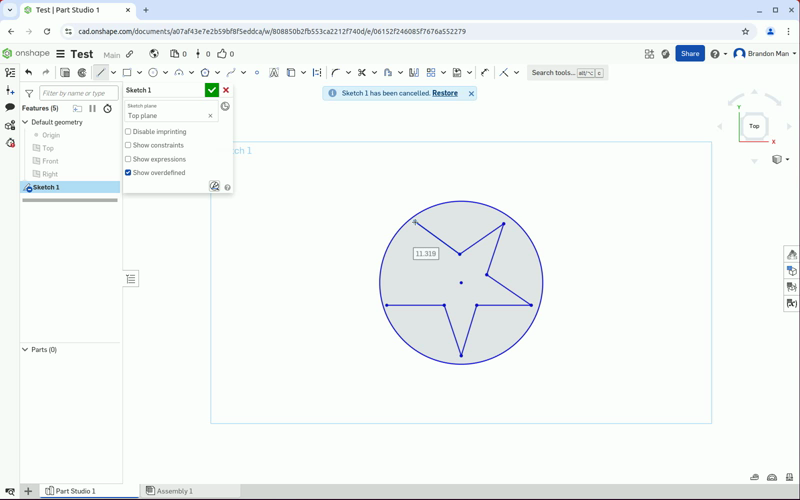
mouse_move(445, 221)
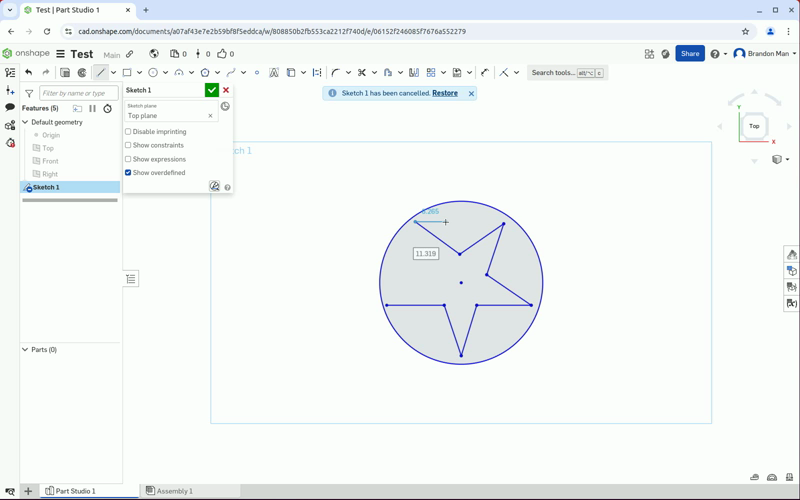
mouse_move(432, 272)
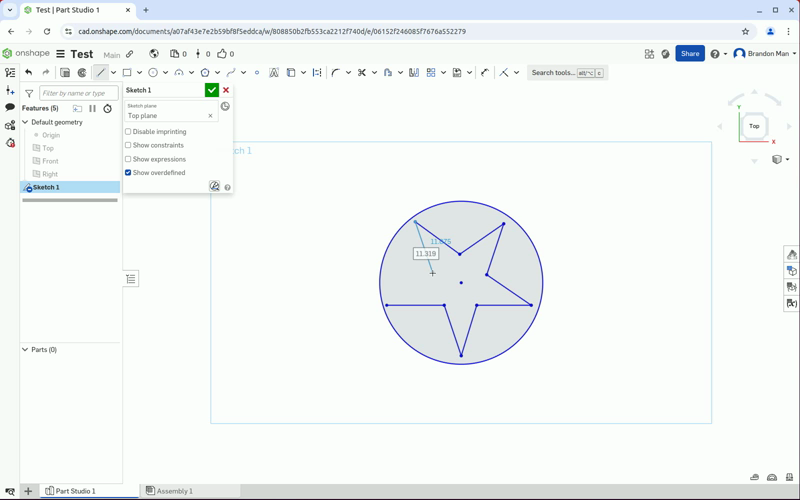
click(432, 272)
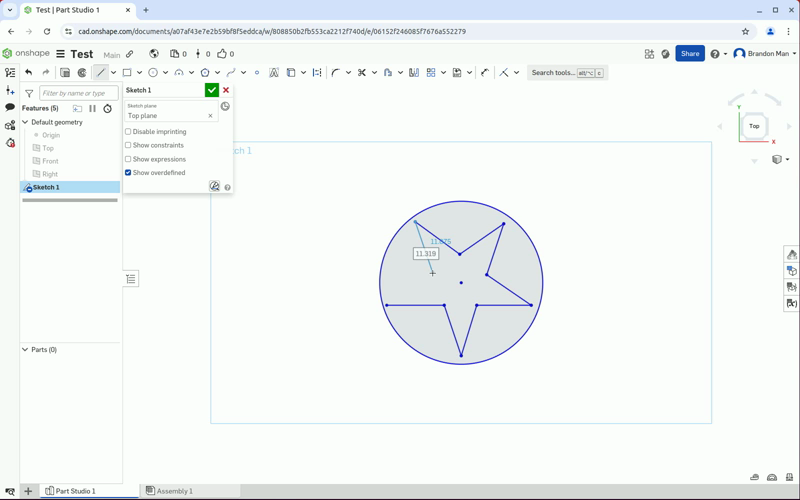
key_up(shift)
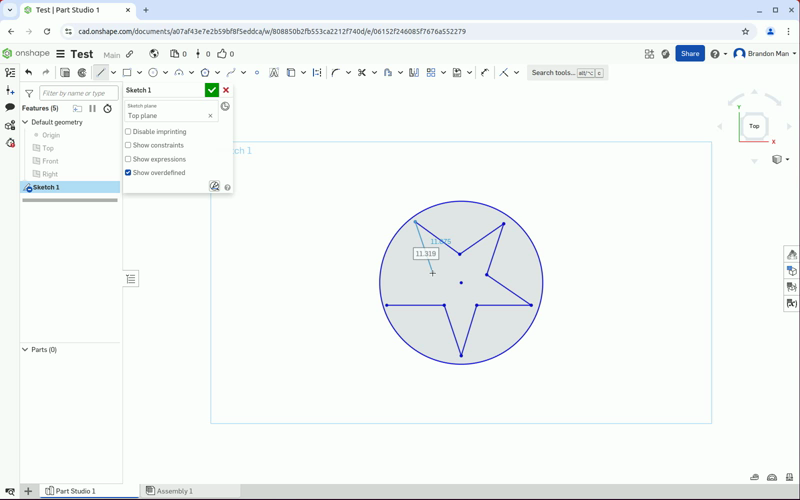
mouse_move(462, 272)
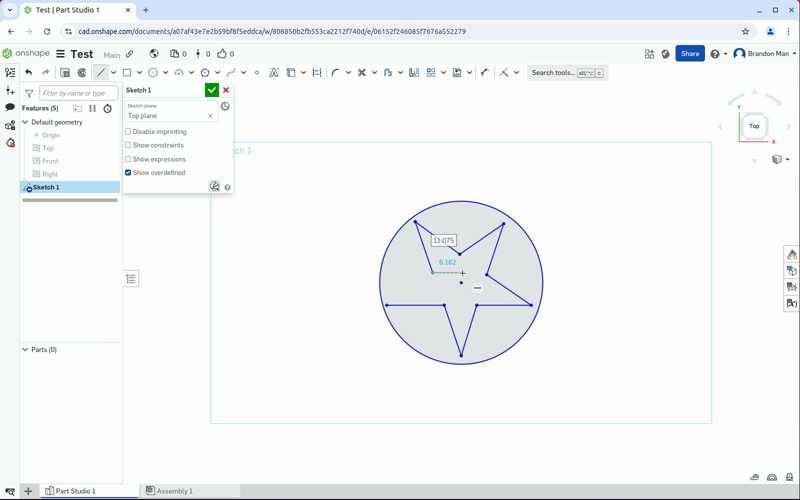
key_down(shift)
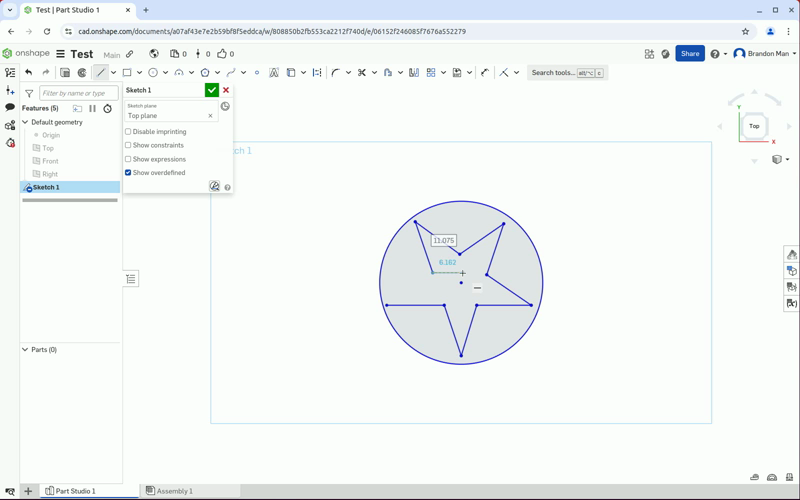
mouse_move(386, 305)
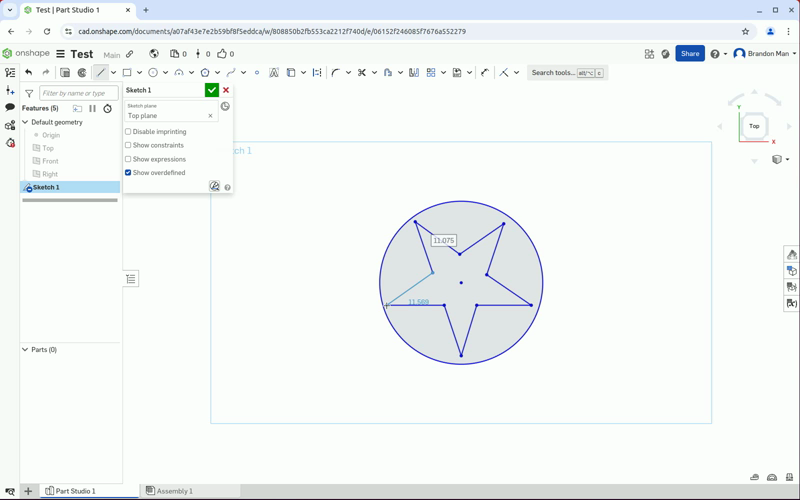
key_up(shift)
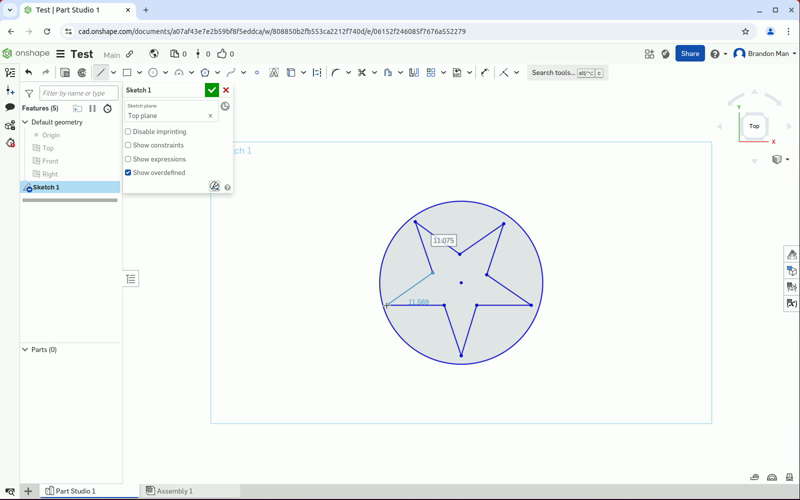
click(386, 305)
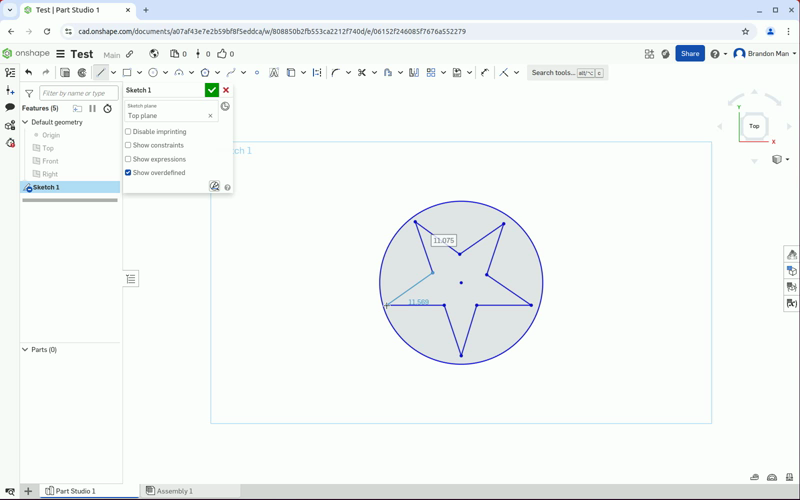
key(esc)
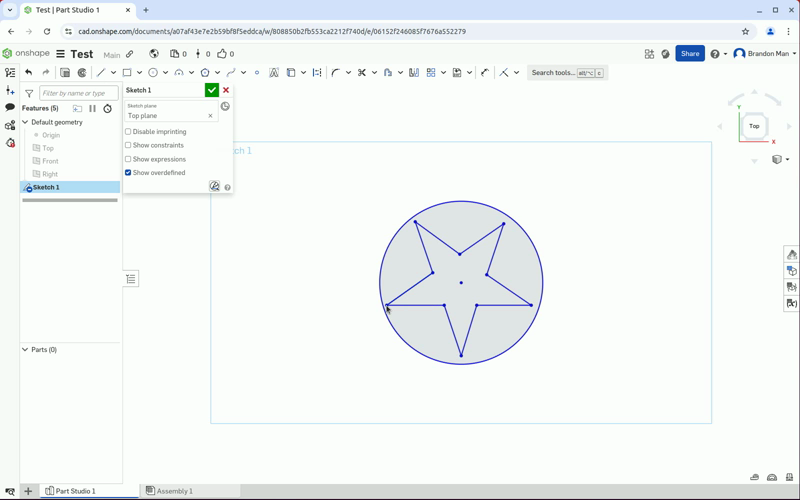
mouse_move(436, 316)
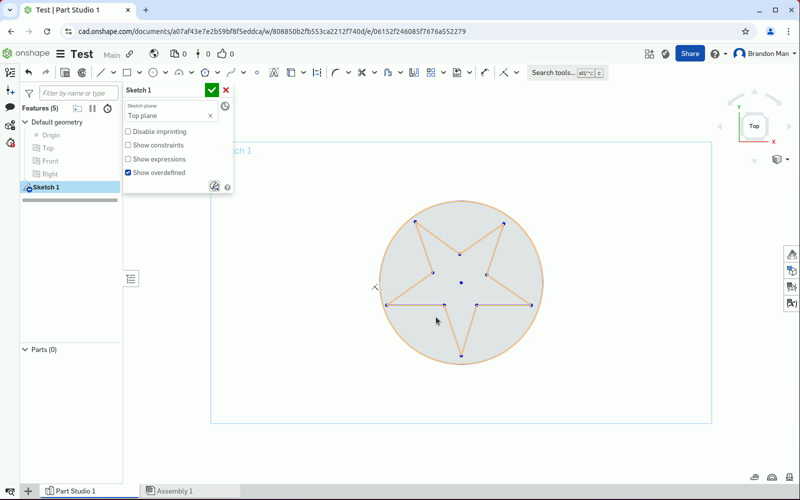
click(436, 316)
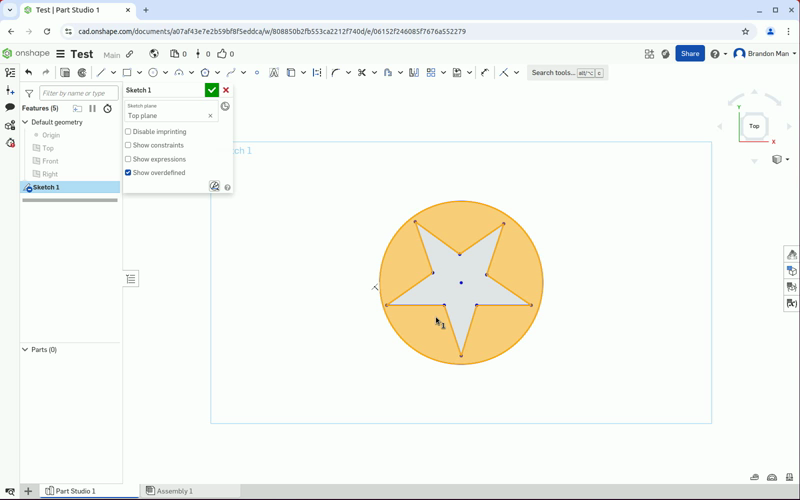
mouse_move(73, 352)
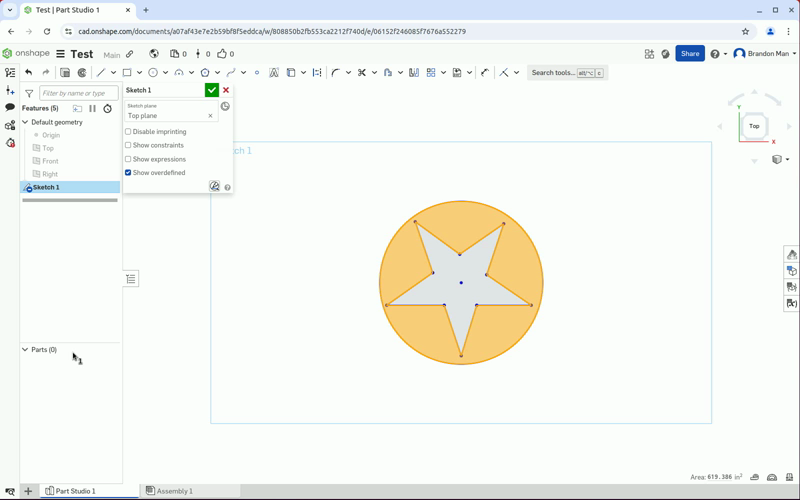
key(shift+y)
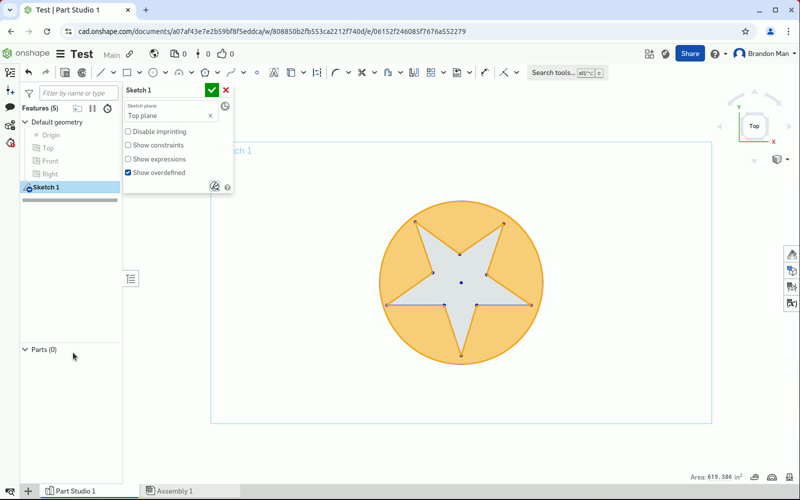
key(shift+e)
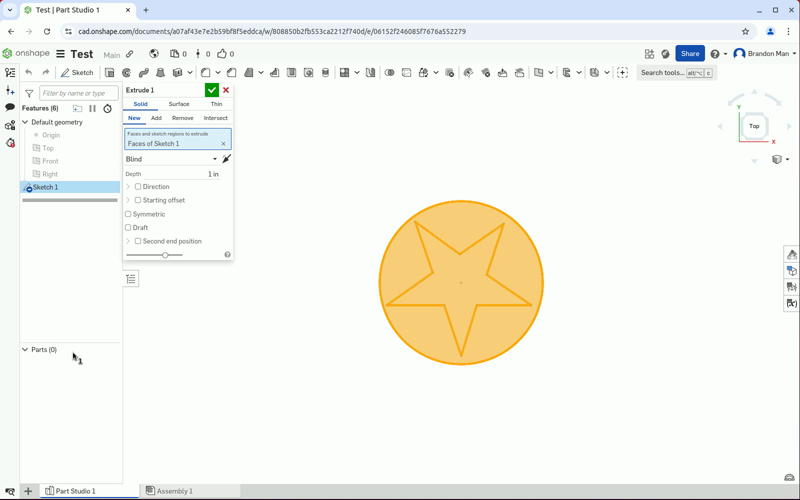
mouse_move(143, 106)
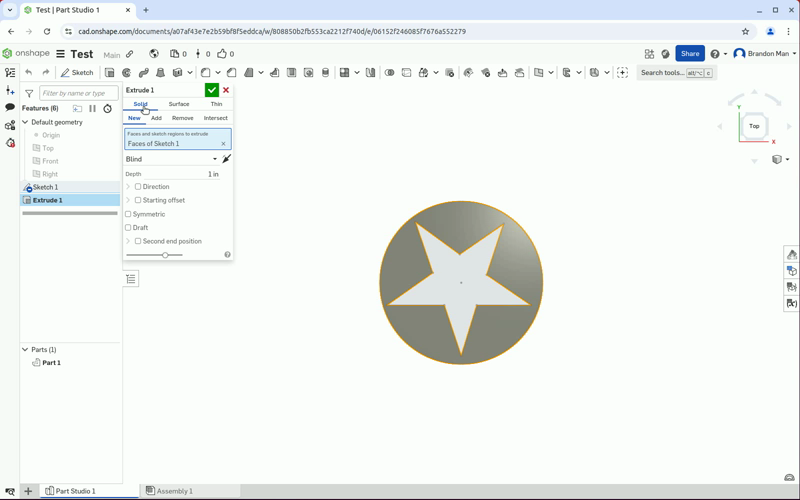
click(143, 106)
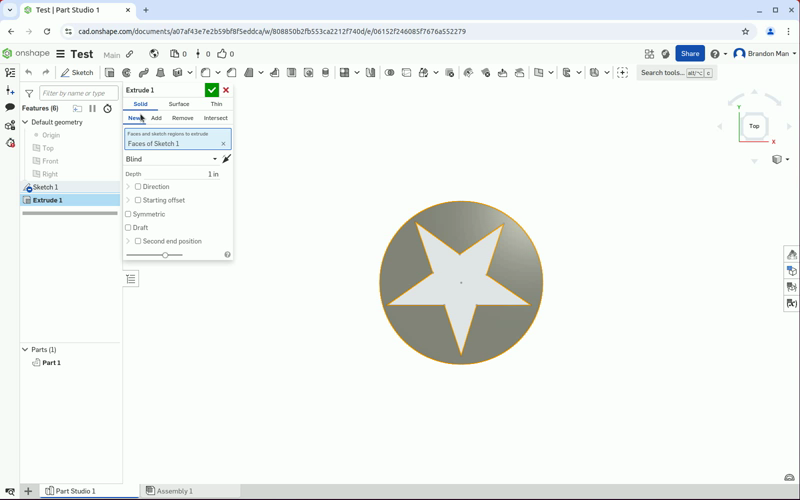
mouse_move(137, 120)
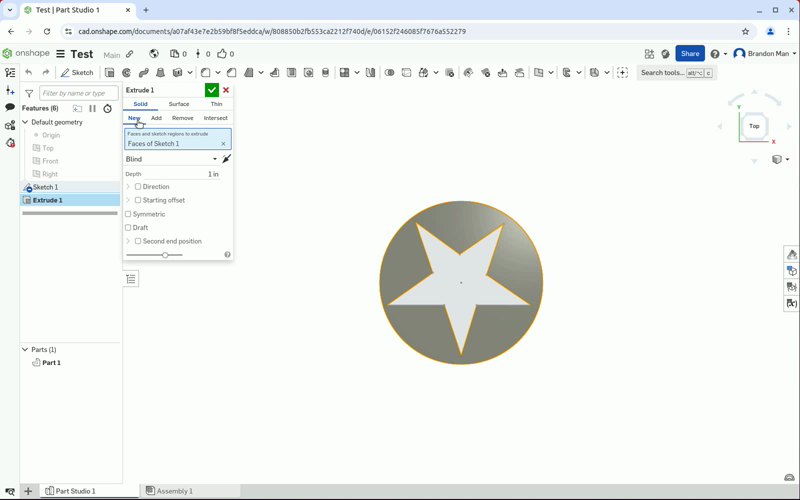
click(137, 120)
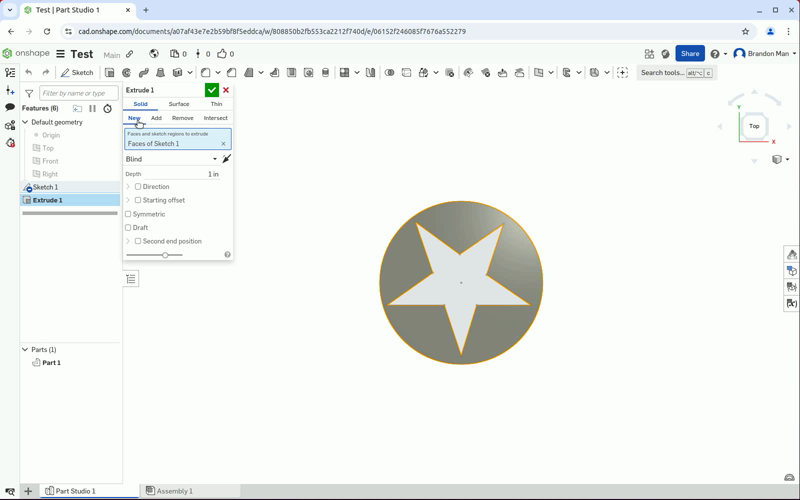
key(tab, 4)
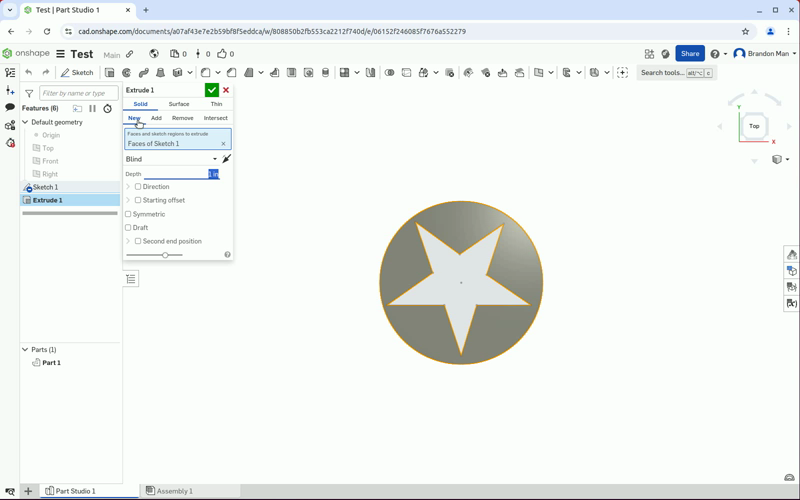
text(1.685)
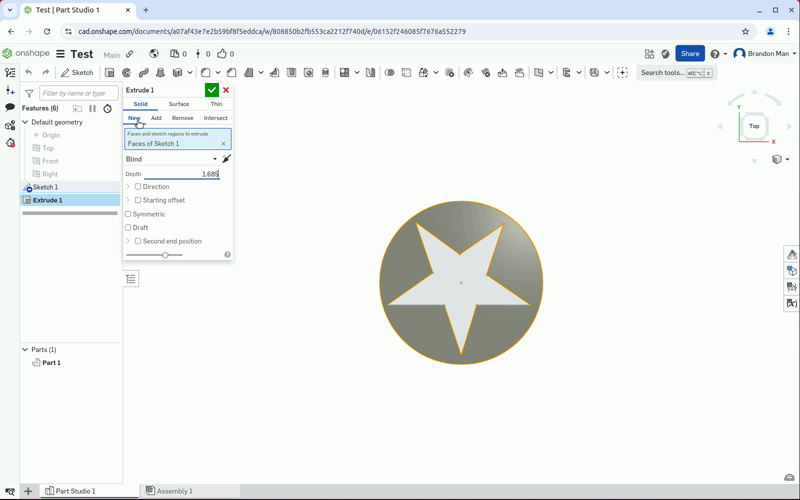
key(enter)
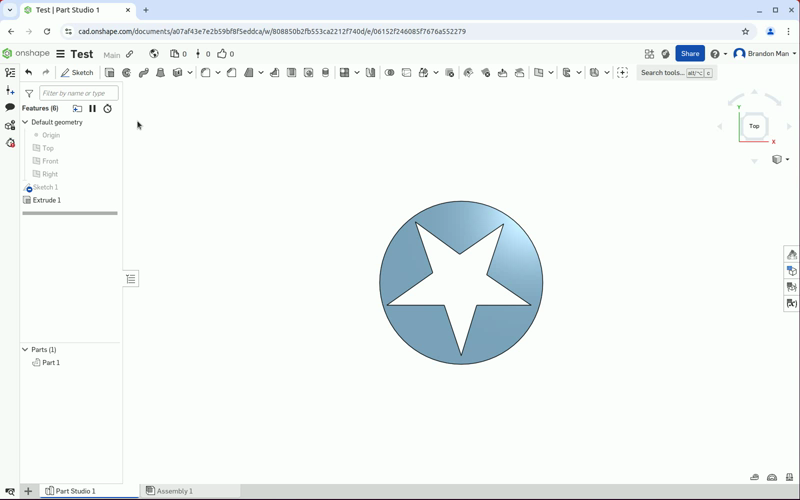
key(shift+h)
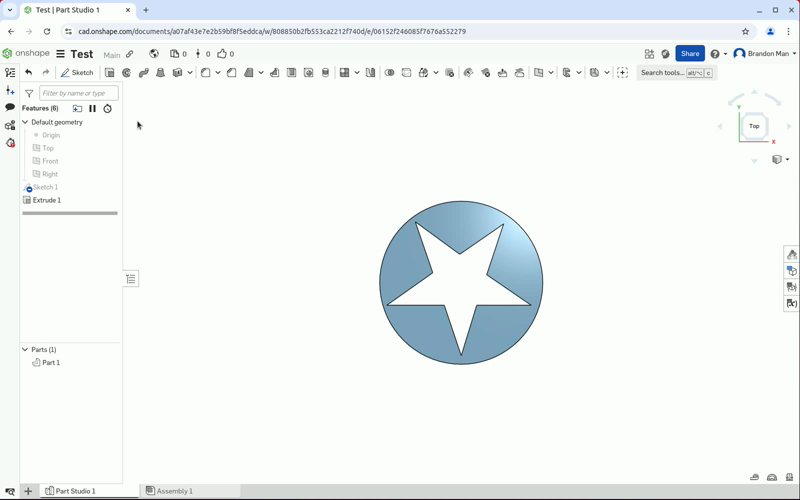
key(shift+h)
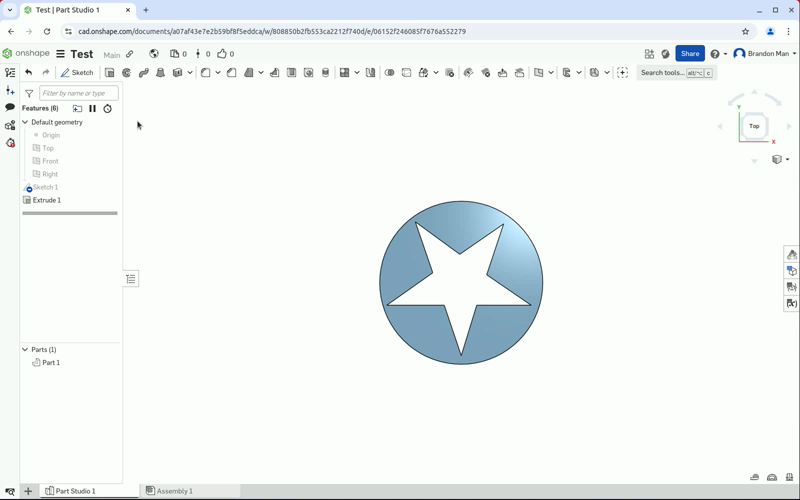
mouse_move(73, 189)
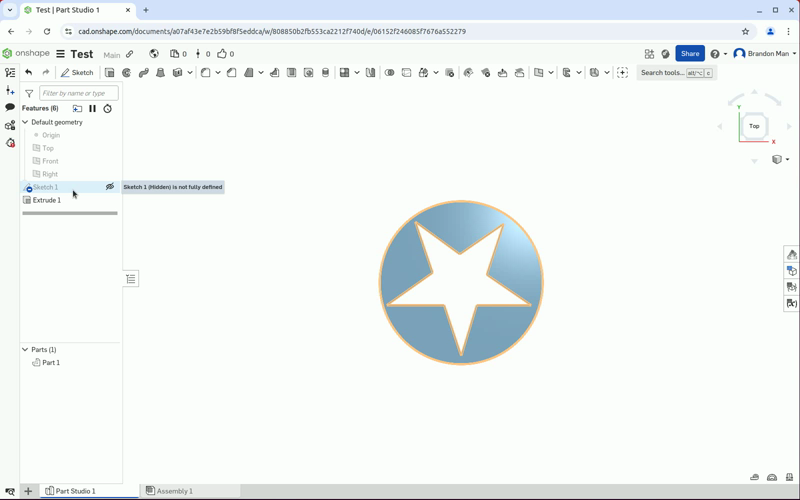
click(73, 189)
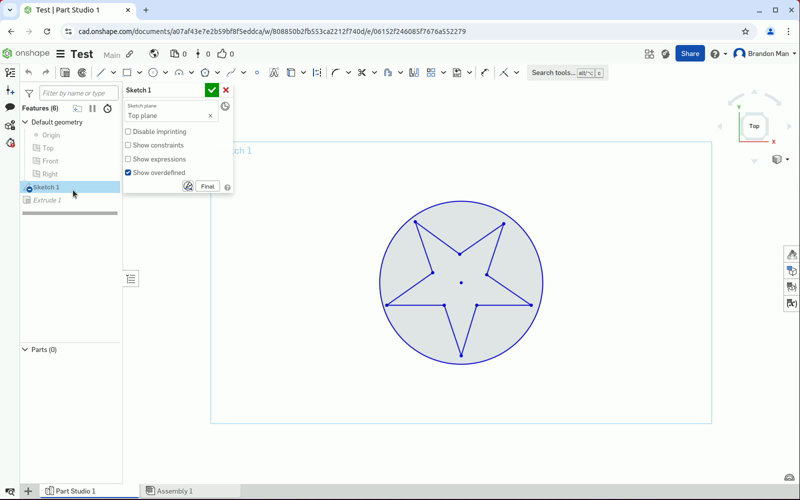
mouse_move(229, 92)
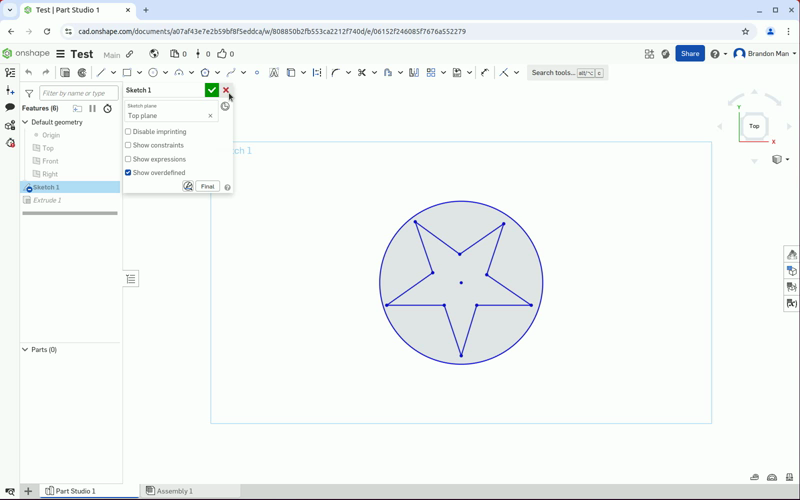
click(229, 92)
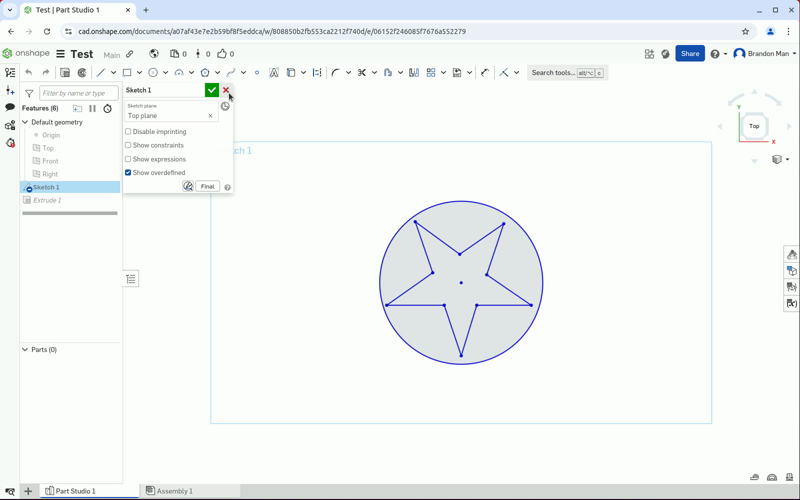
key(shift+s)
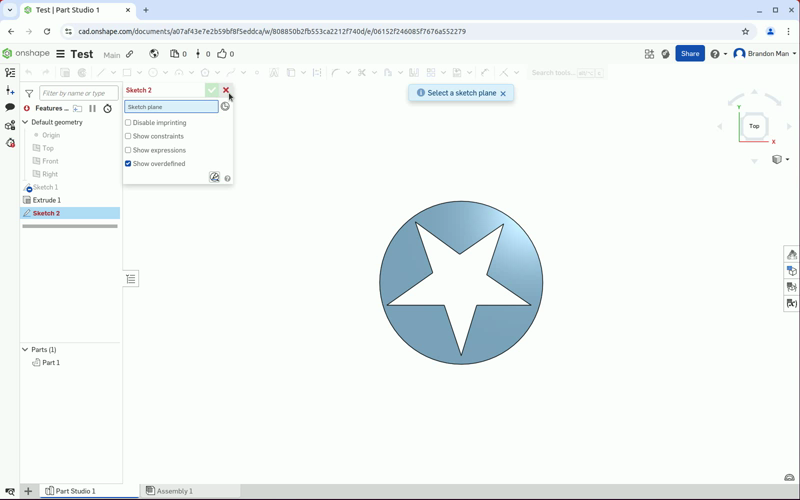
mouse_move(73, 150)
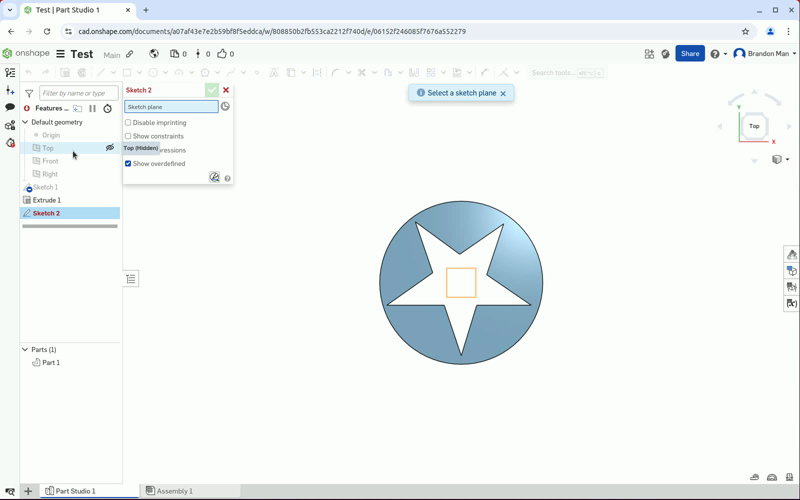
click(73, 150)
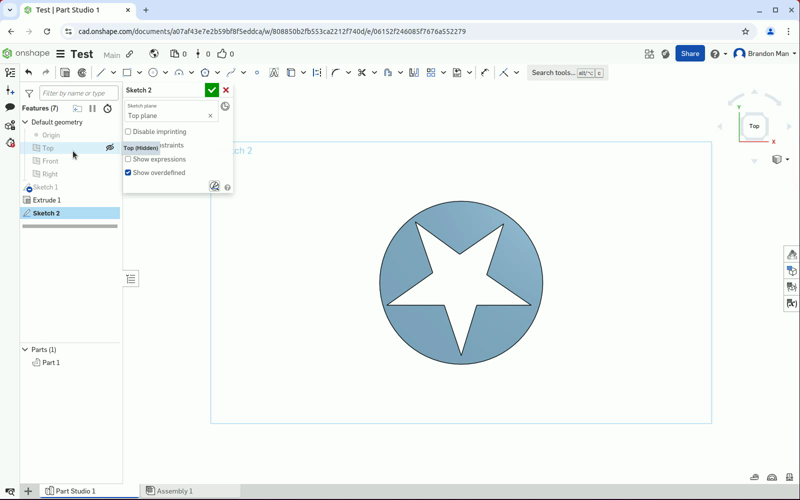
mouse_move(73, 352)
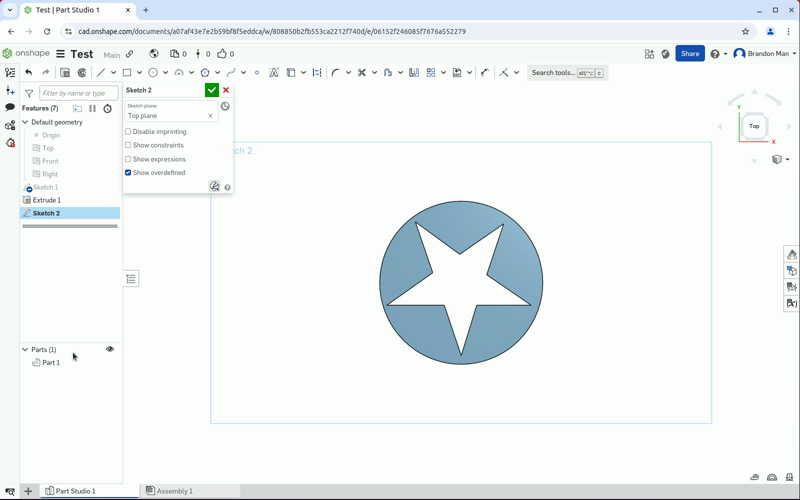
key(y)
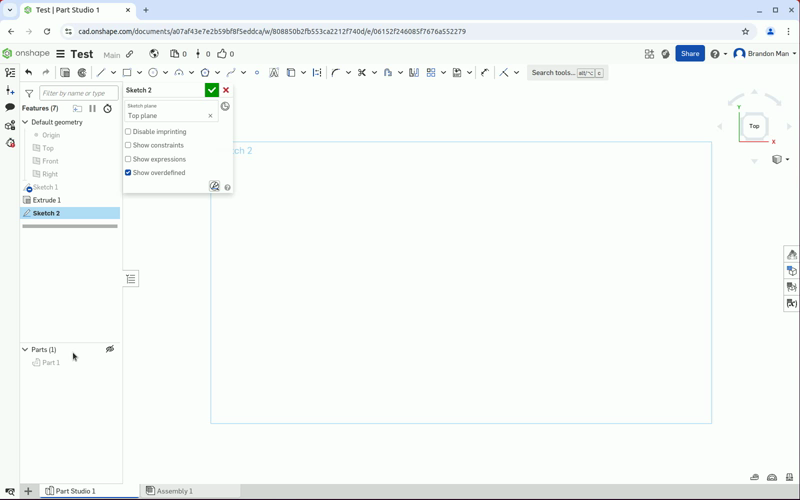
key(l)
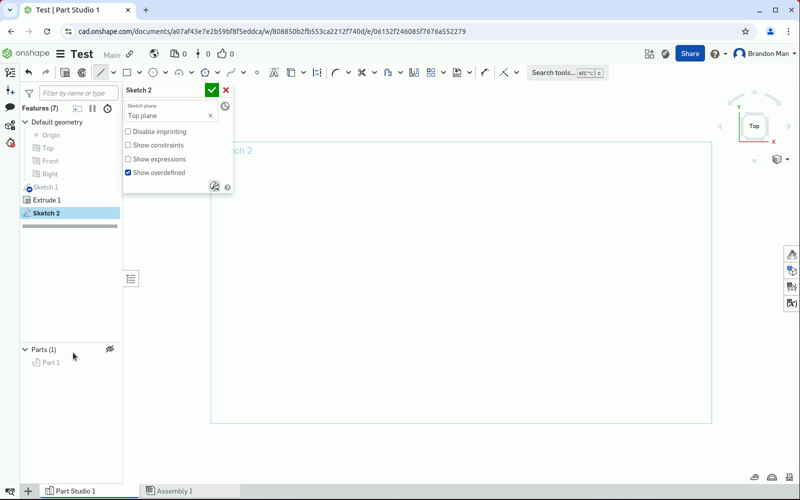
key_down(shift)
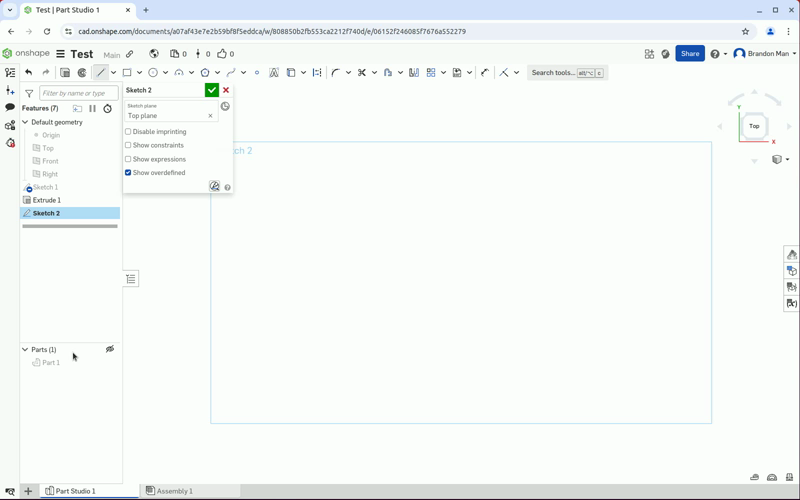
mouse_move(460, 253)
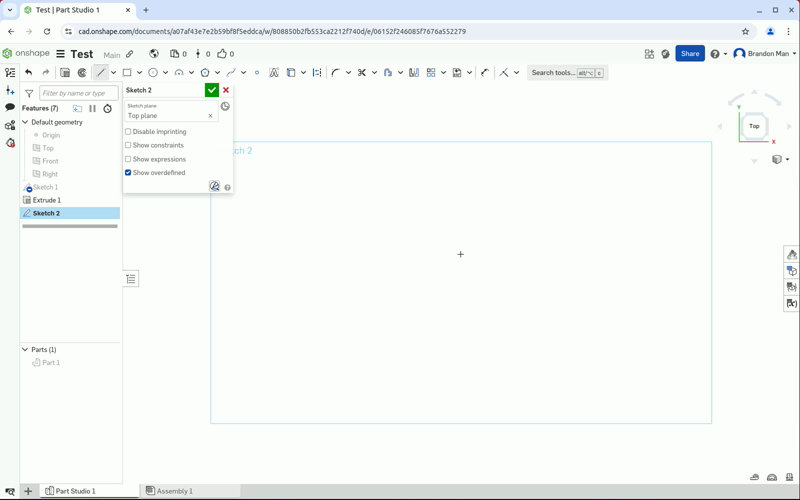
click(460, 253)
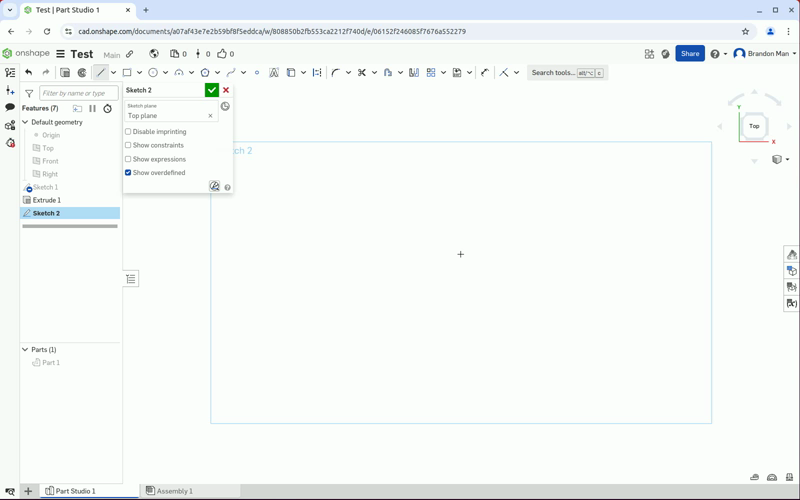
key_up(shift)
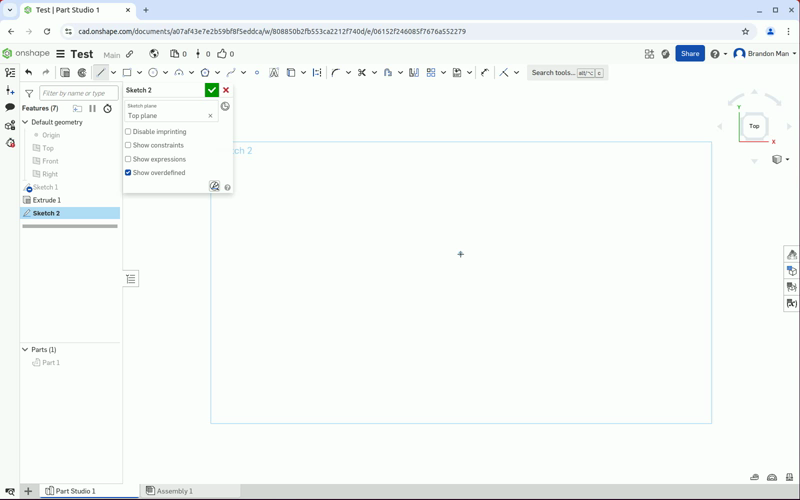
key_down(shift)
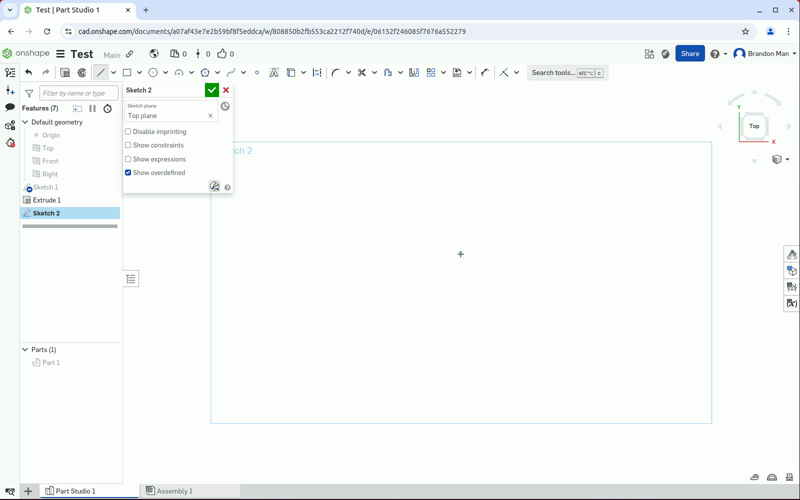
mouse_move(490, 253)
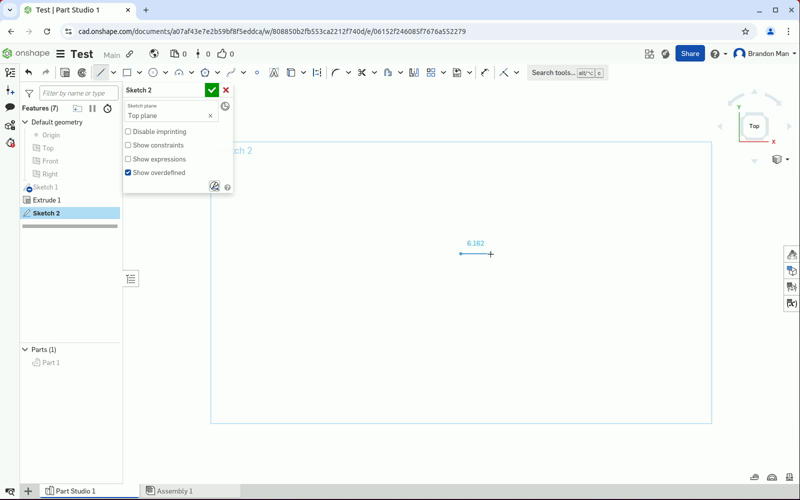
mouse_move(489, 274)
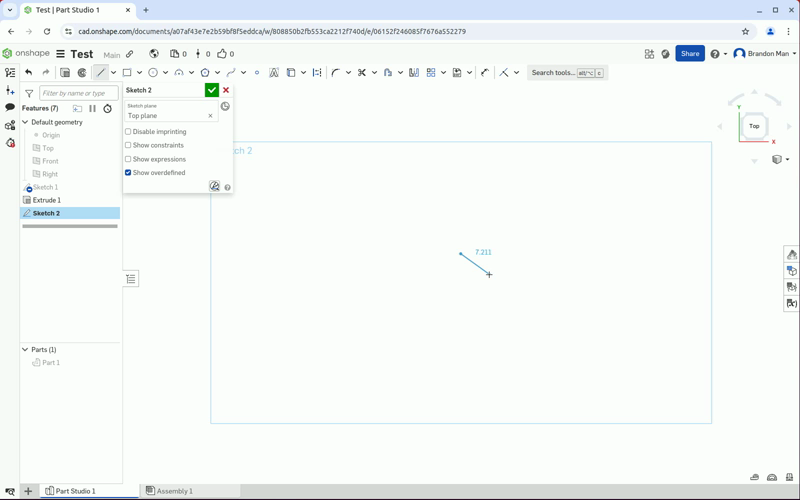
click(489, 274)
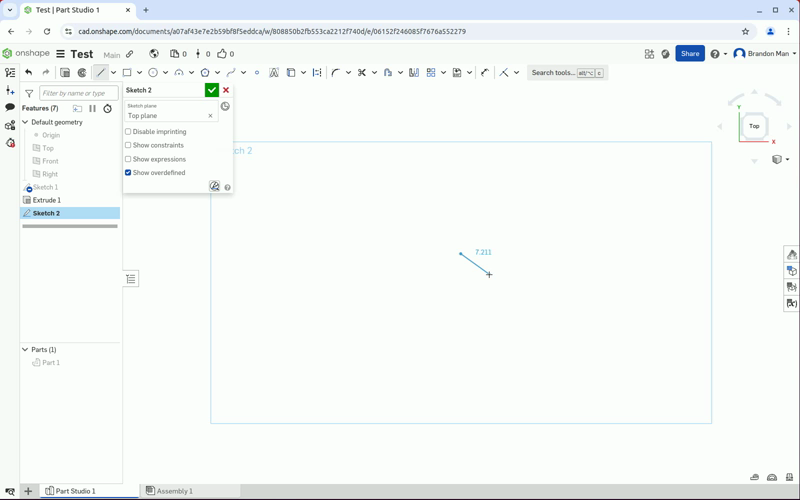
key_up(shift)
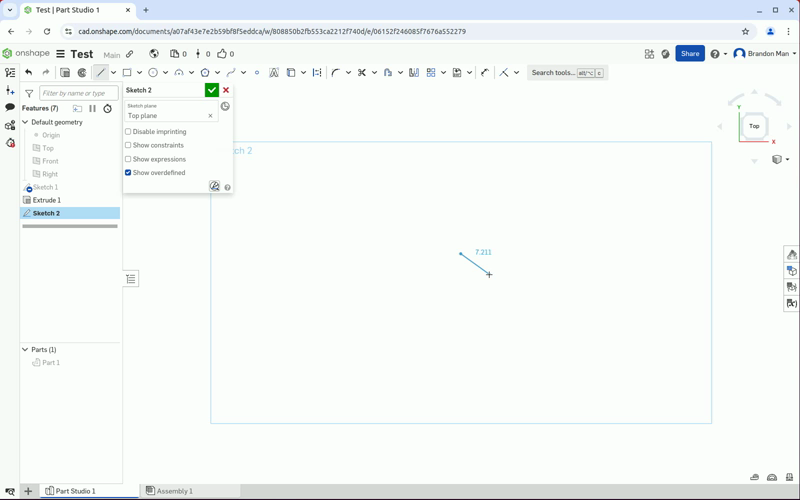
key_down(shift)
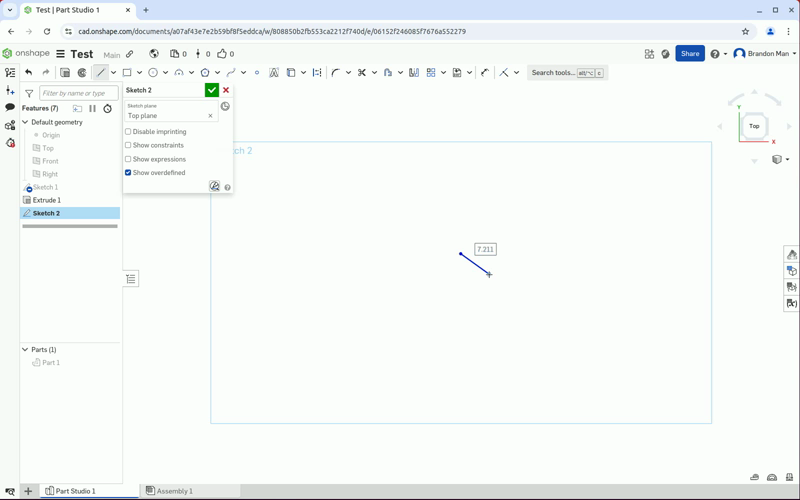
mouse_move(519, 274)
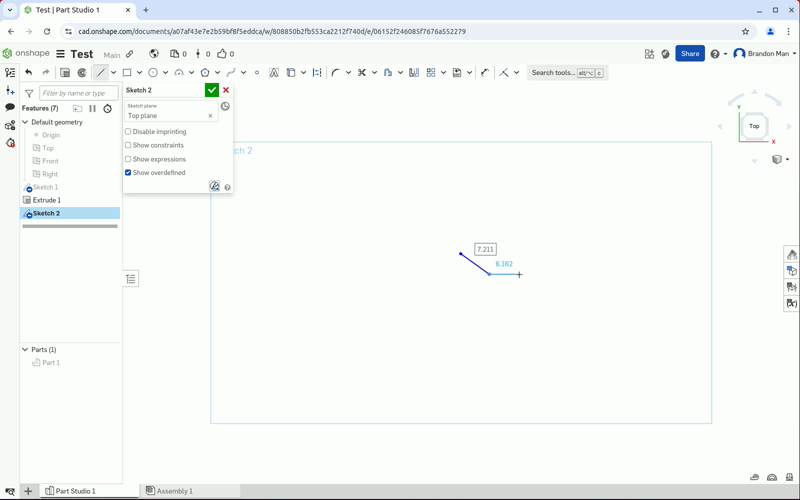
mouse_move(506, 221)
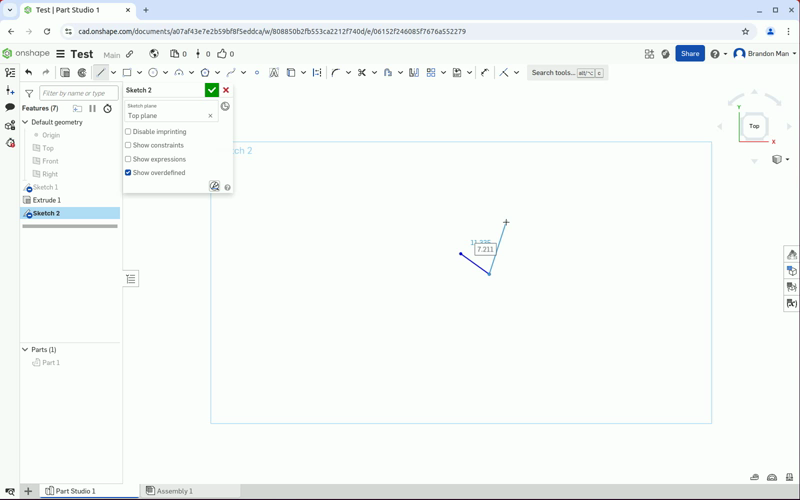
click(506, 221)
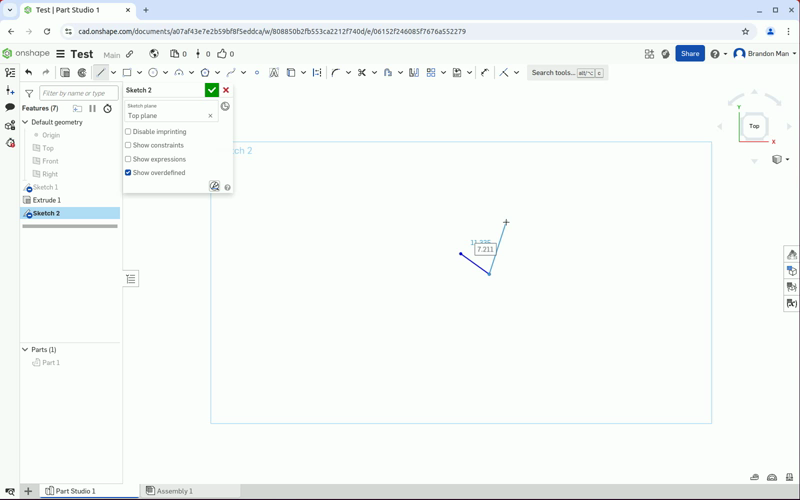
key_up(shift)
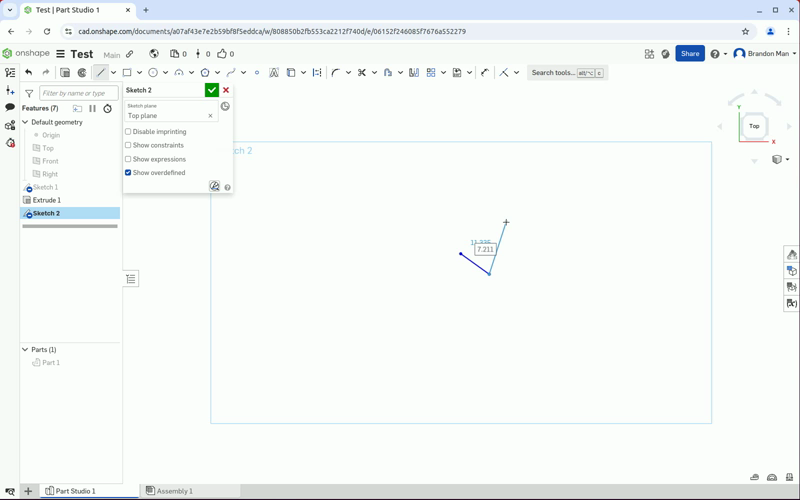
mouse_move(536, 221)
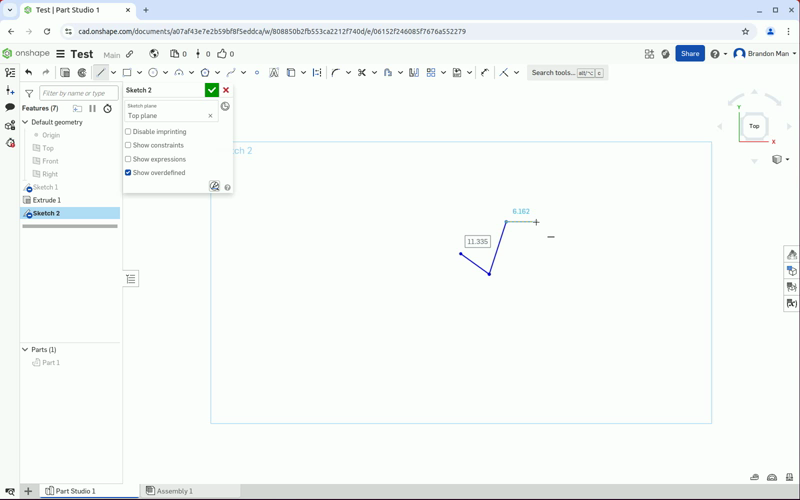
key_down(shift)
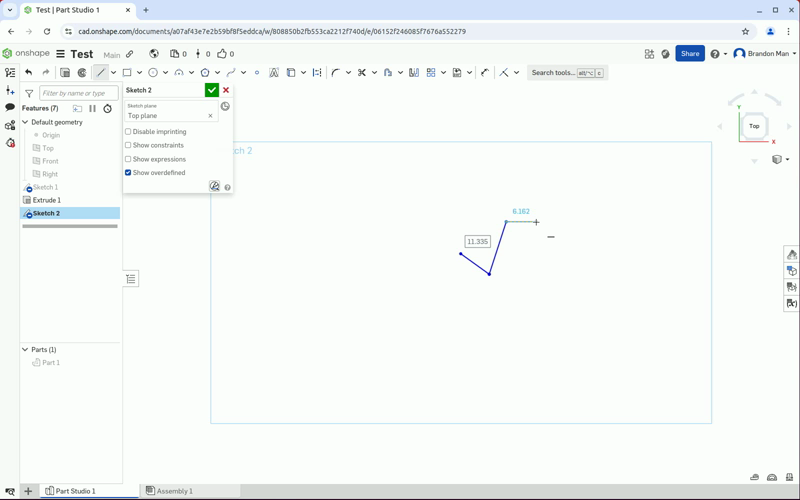
mouse_move(460, 253)
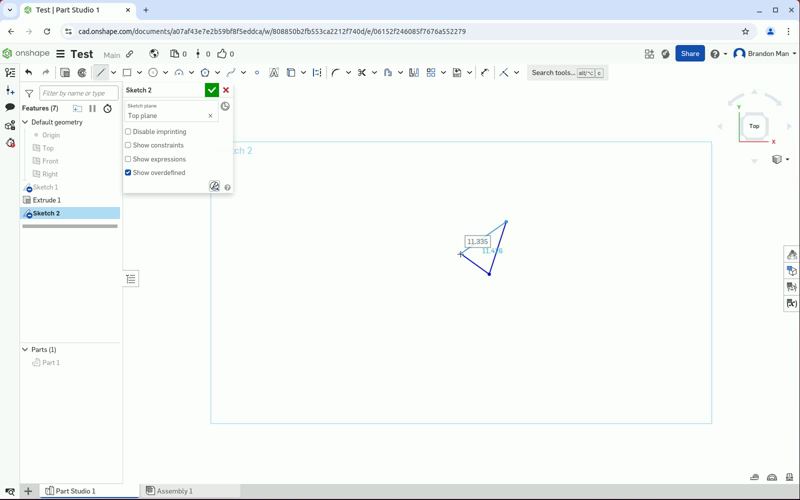
key_up(shift)
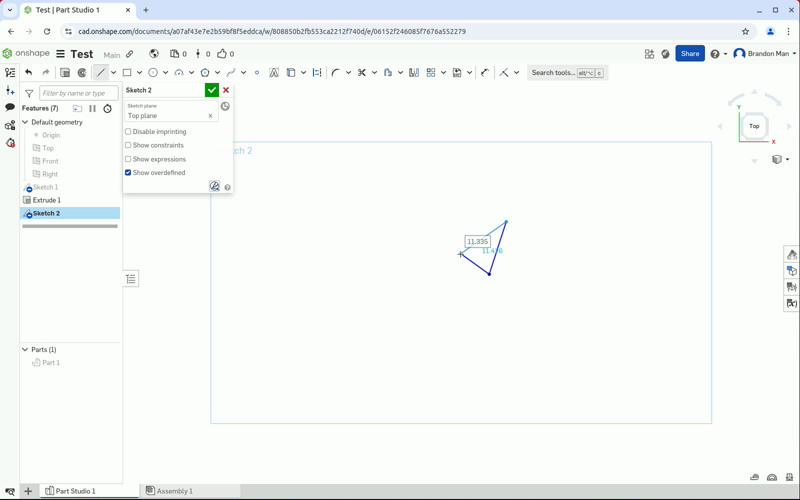
click(460, 253)
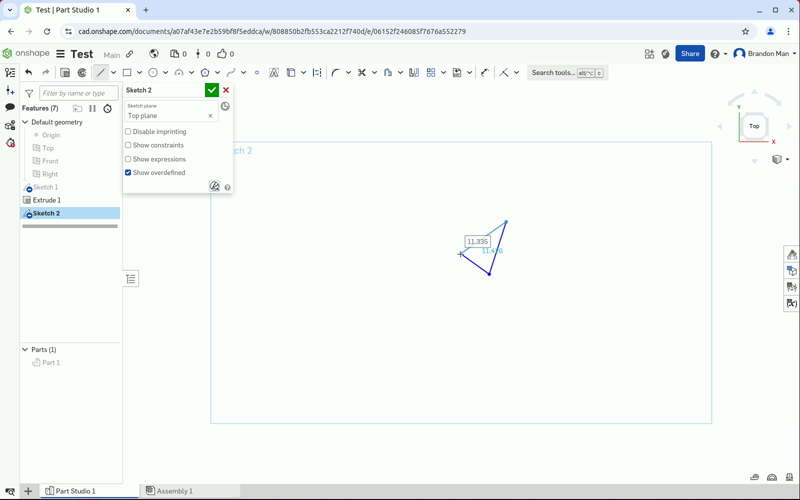
key(esc)
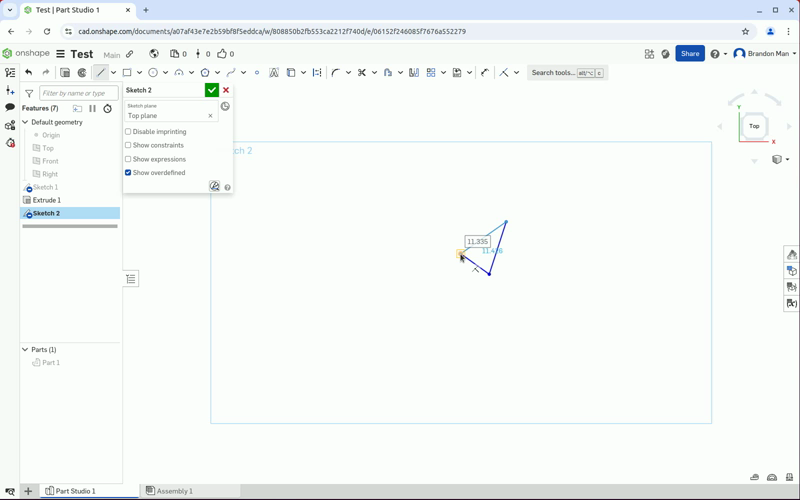
mouse_move(498, 239)
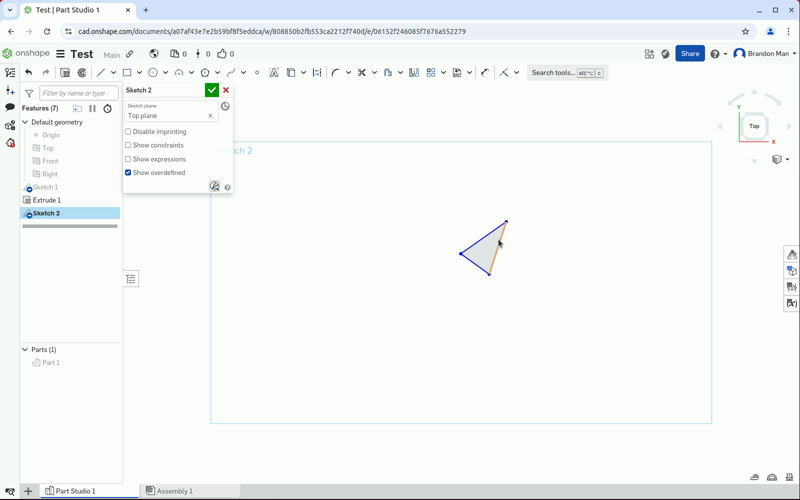
scroll(6)
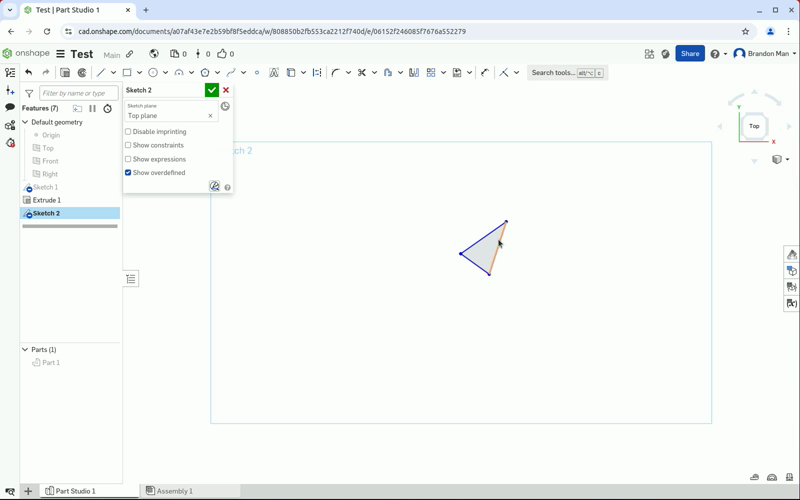
scroll(6)
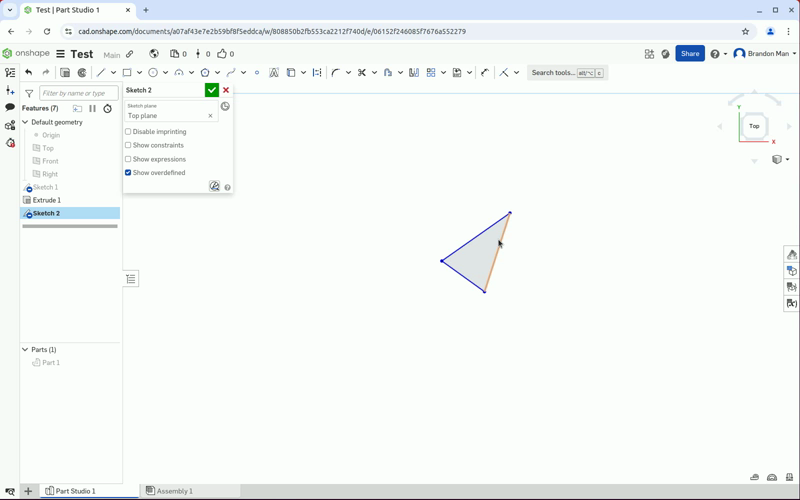
scroll(6)
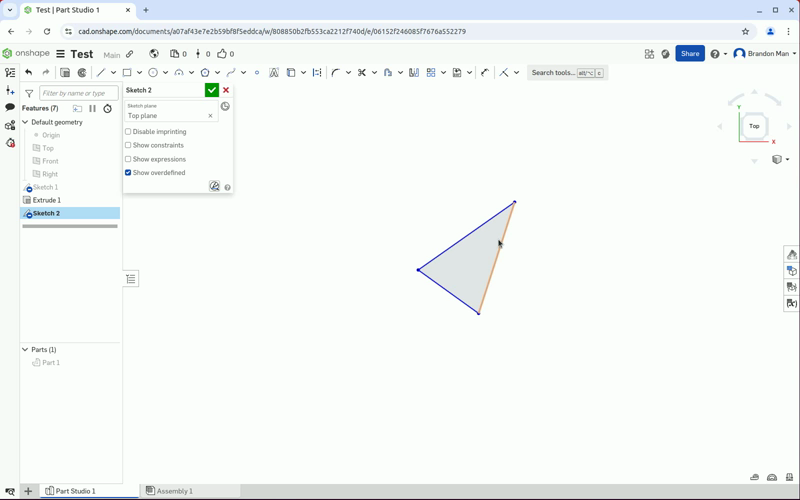
scroll(6)
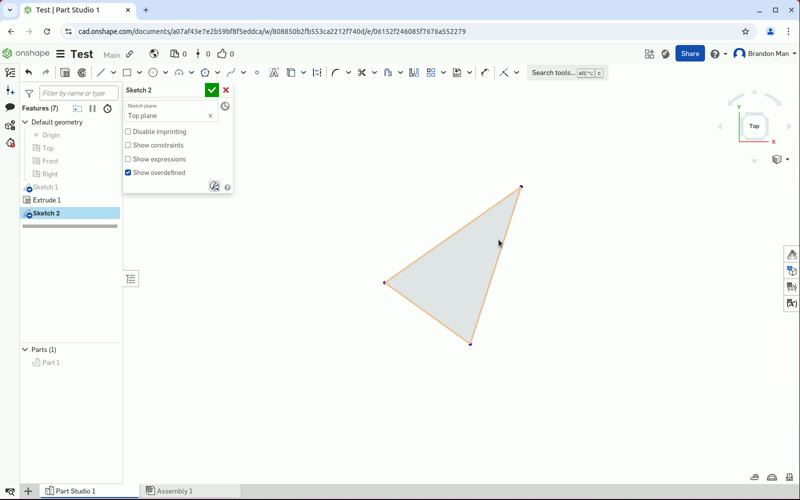
scroll(6)
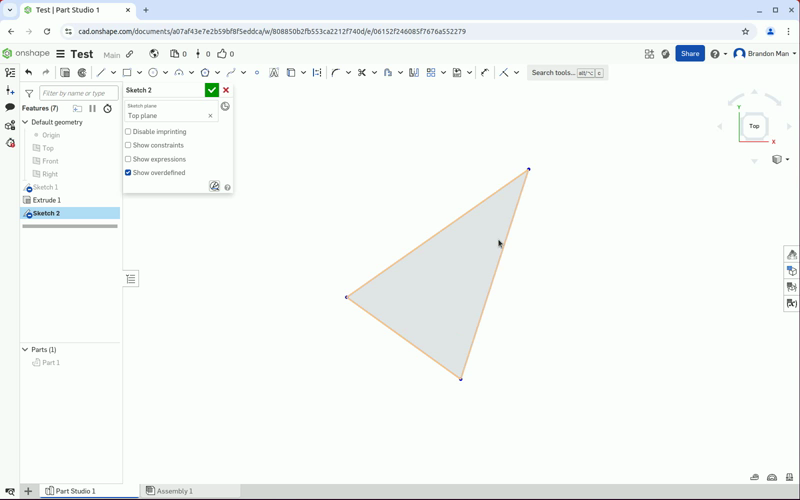
scroll(6)
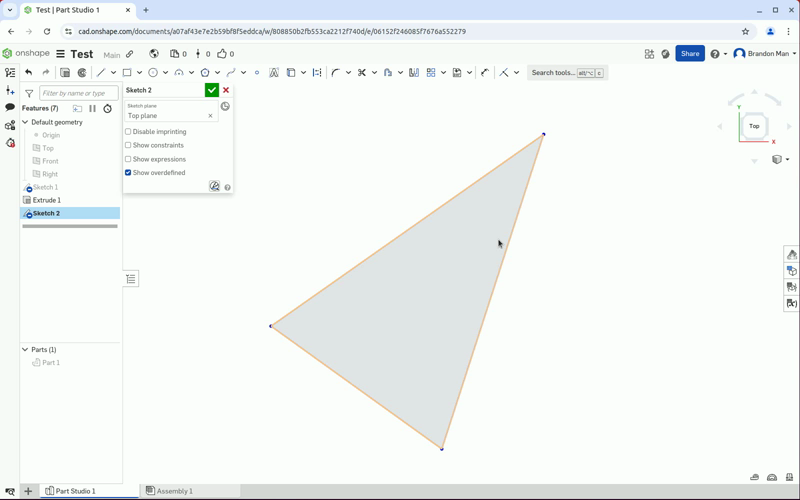
scroll(6)
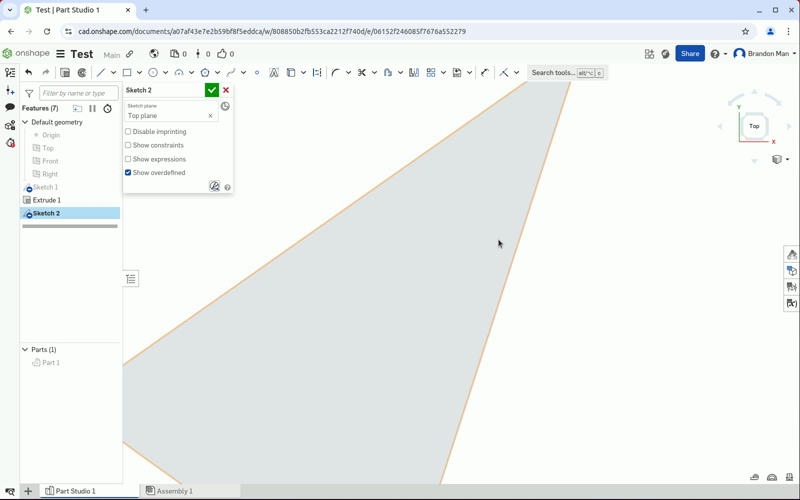
click(498, 239)
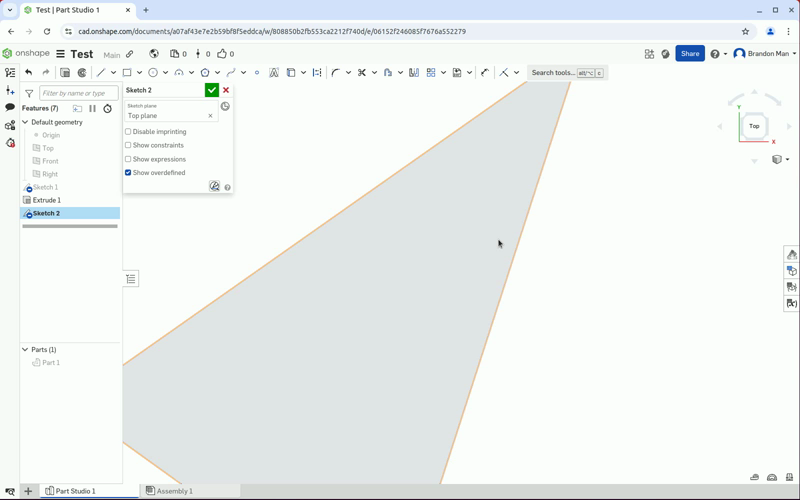
scroll(-6)
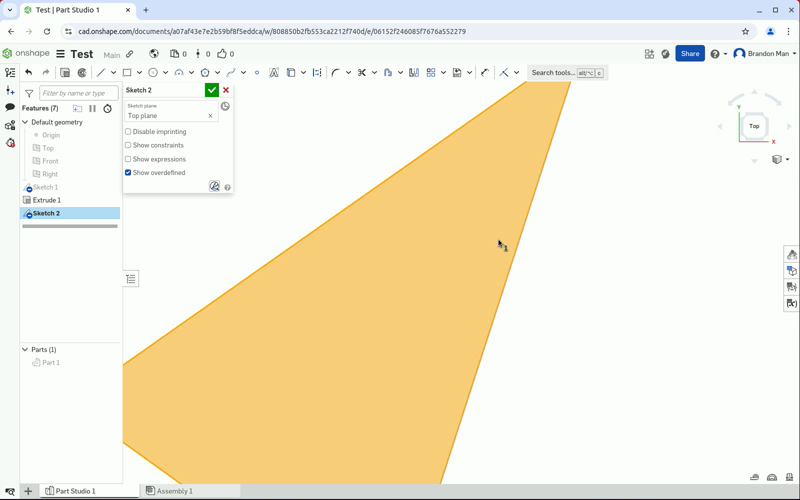
scroll(-6)
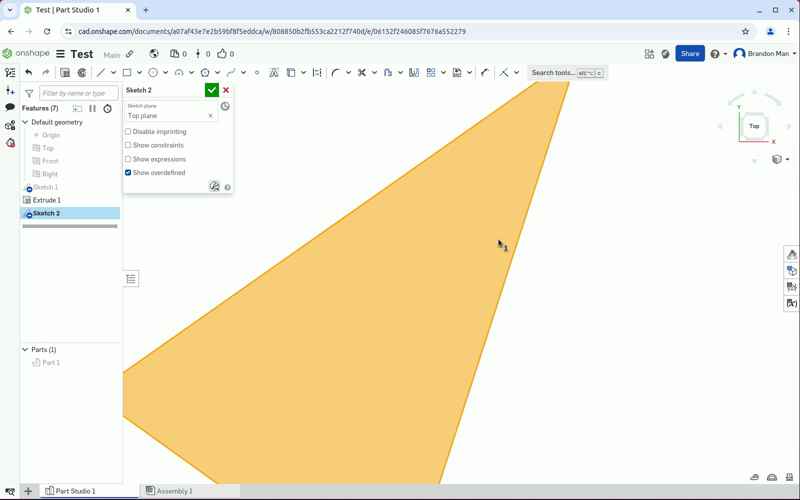
scroll(-6)
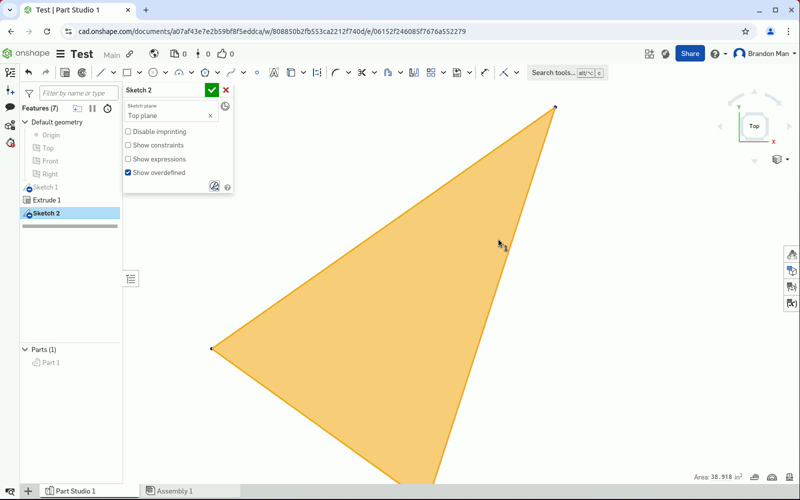
scroll(-6)
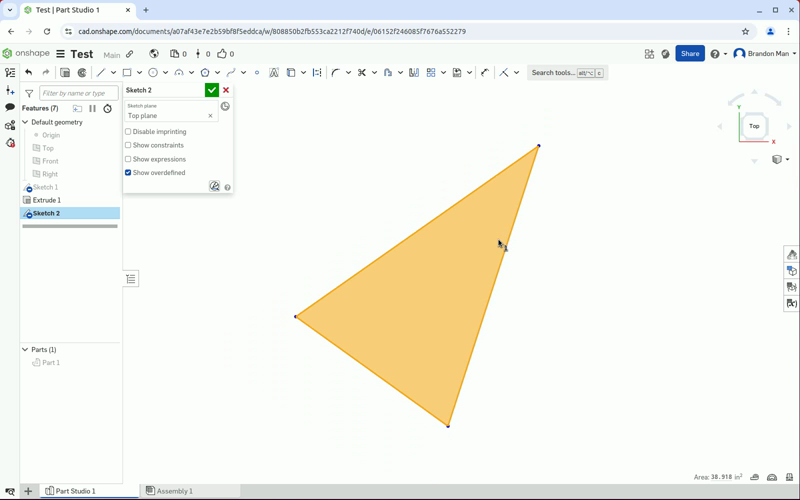
scroll(-6)
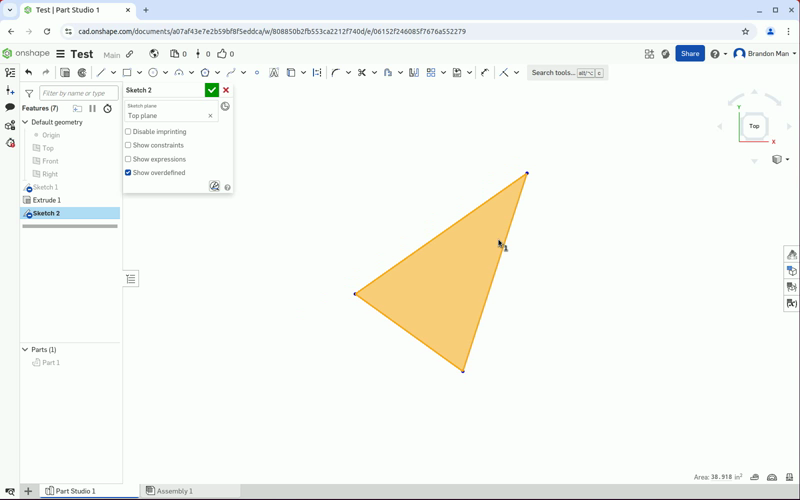
scroll(-6)
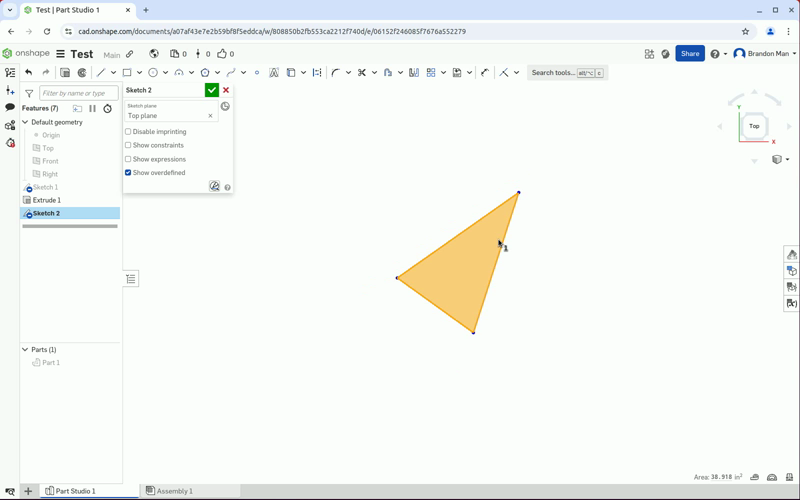
scroll(-6)
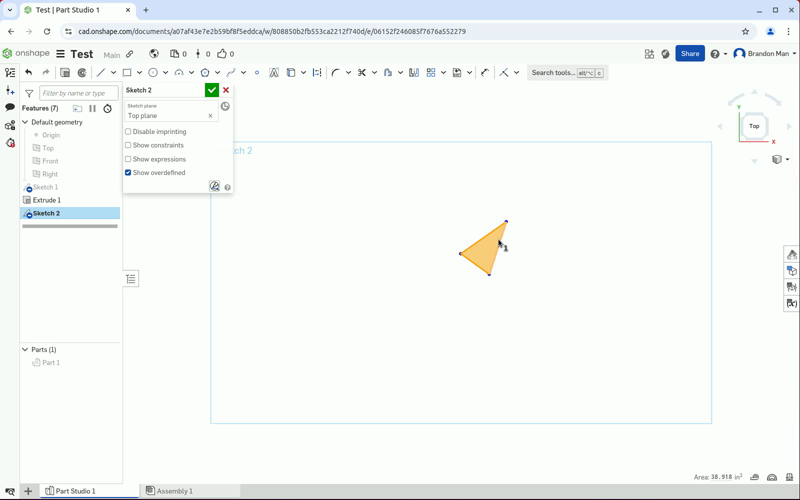
mouse_move(73, 352)
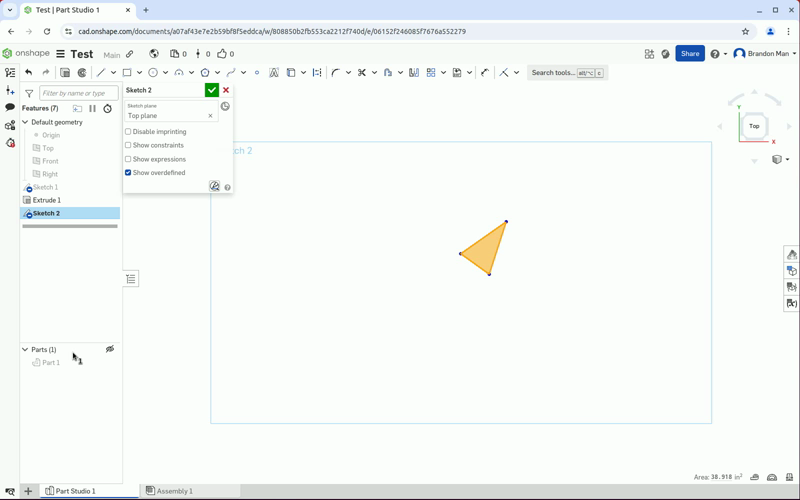
key(shift+y)
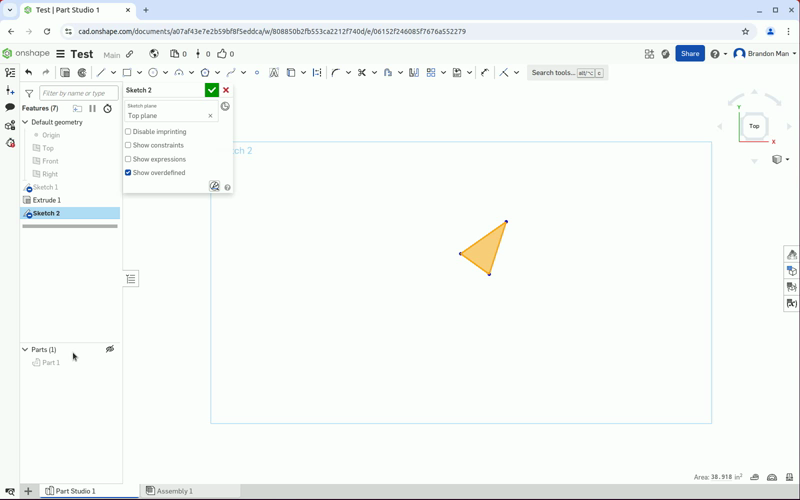
key(shift+e)
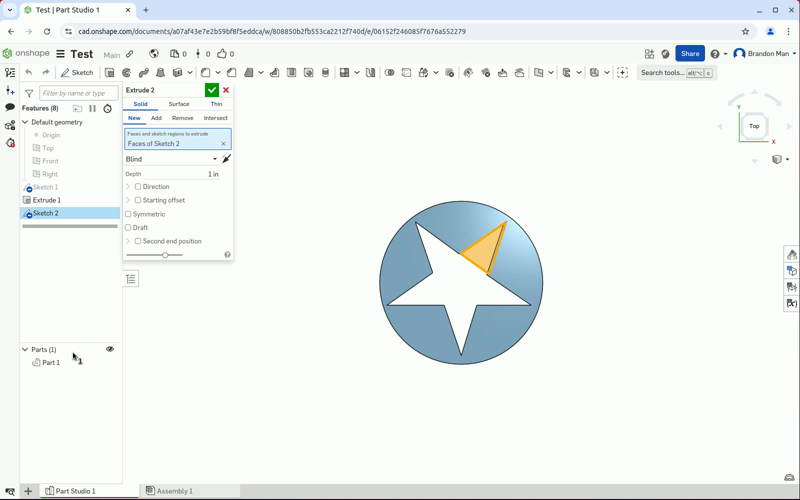
mouse_move(143, 106)
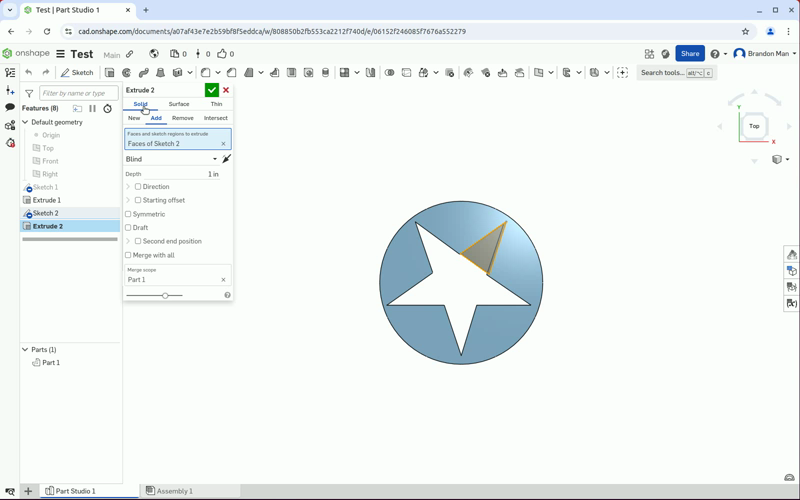
click(143, 106)
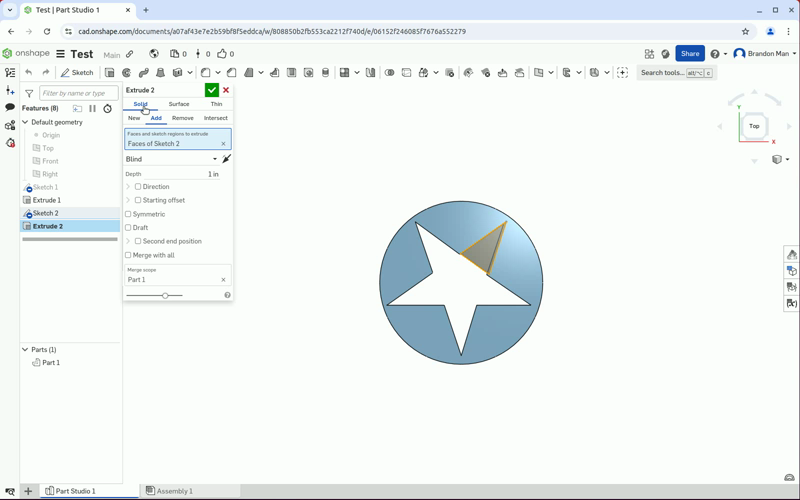
mouse_move(137, 120)
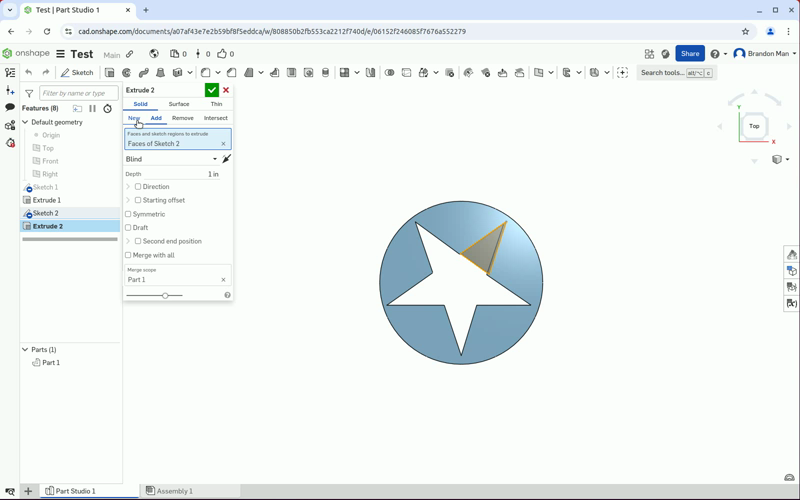
click(137, 120)
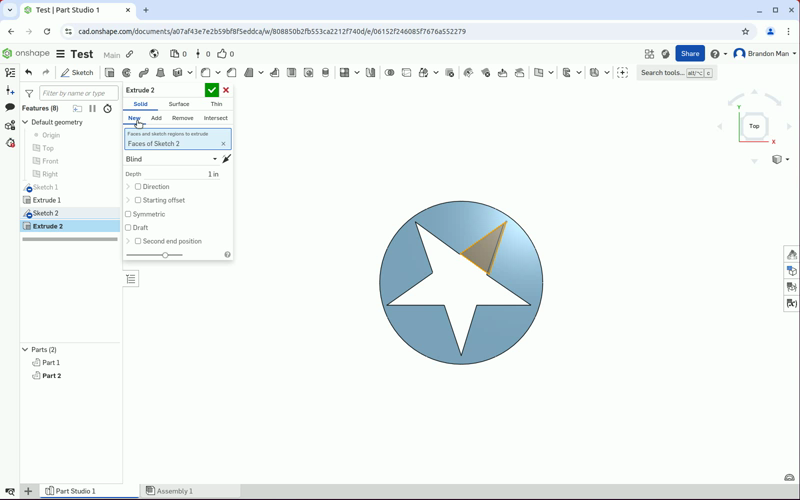
key(tab, 4)
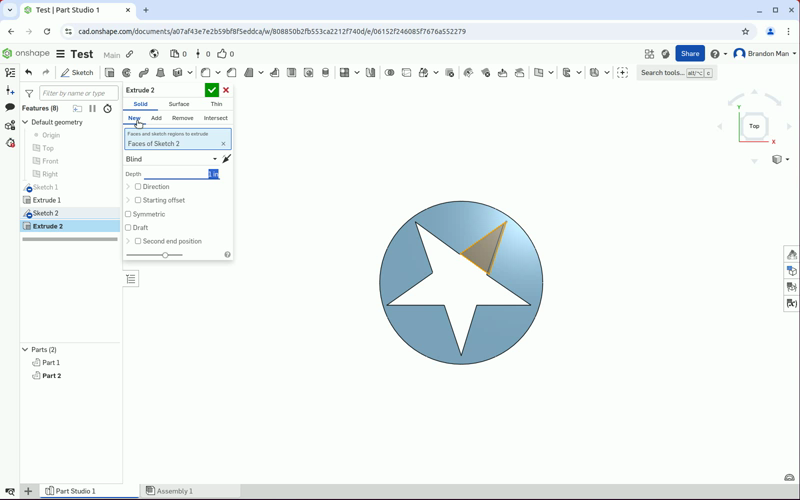
text(1.685)
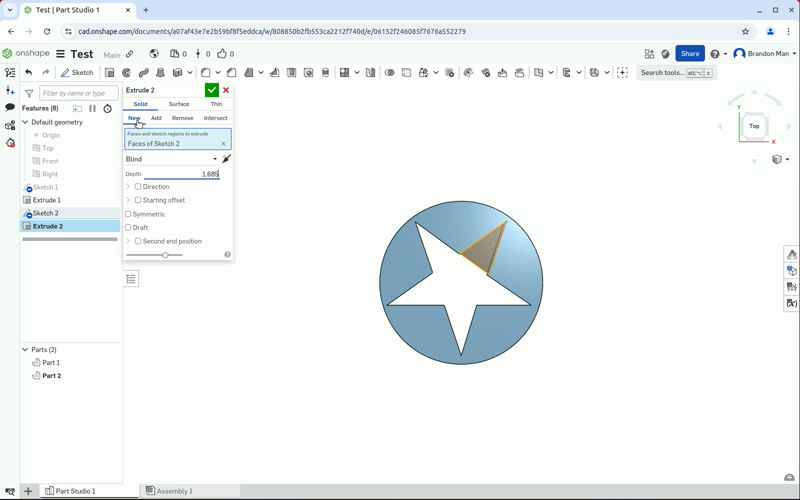
key(enter)
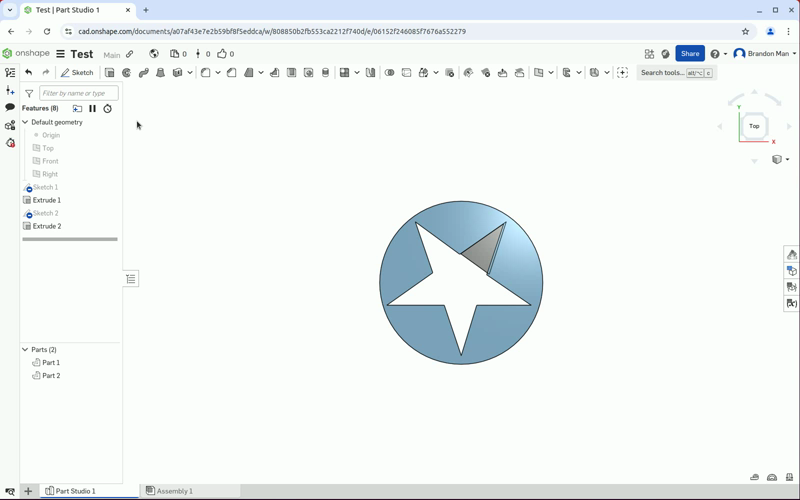
key(shift+h)
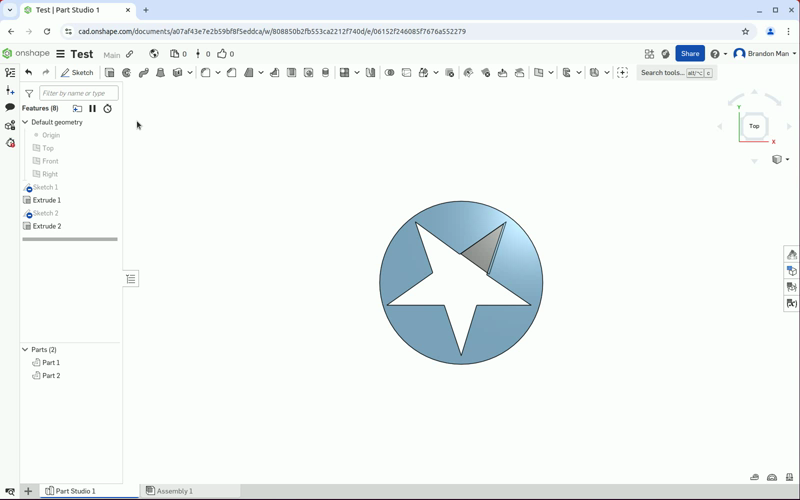
key(shift+h)
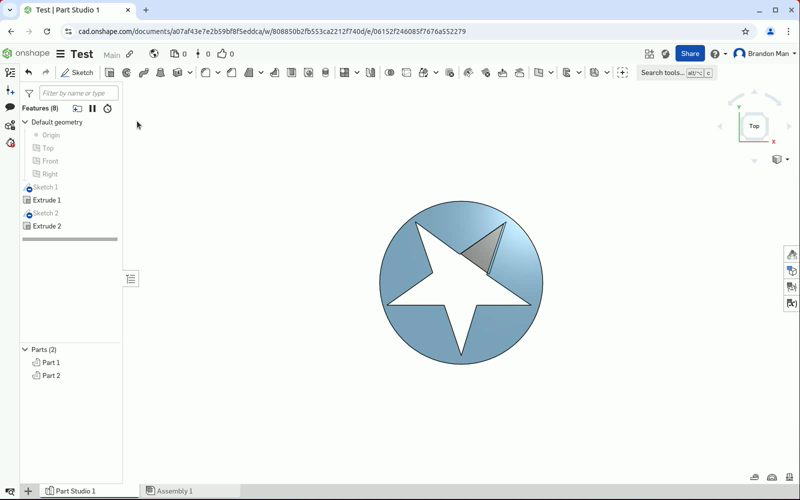
mouse_move(73, 189)
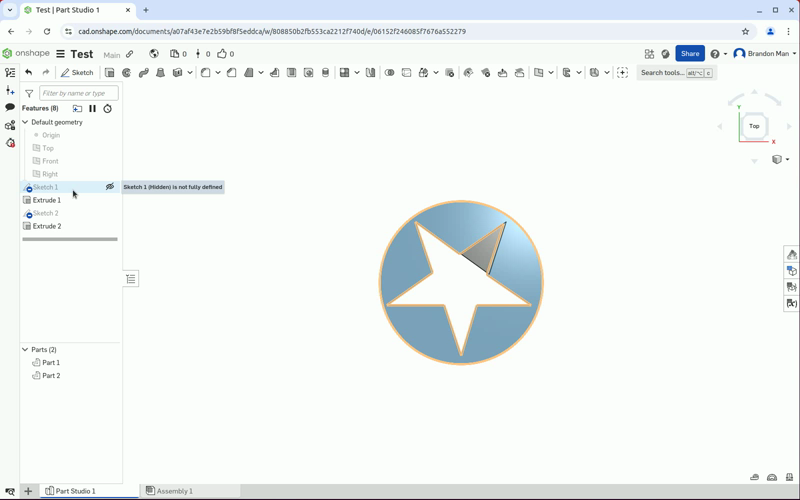
click(73, 189)
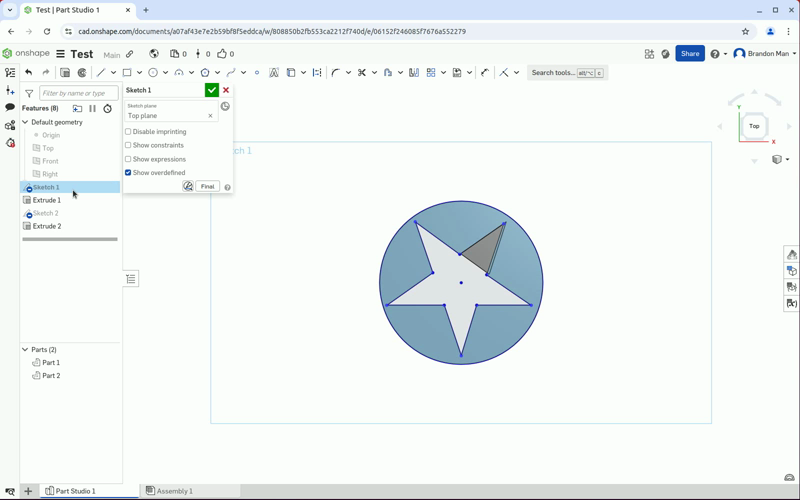
mouse_move(229, 92)
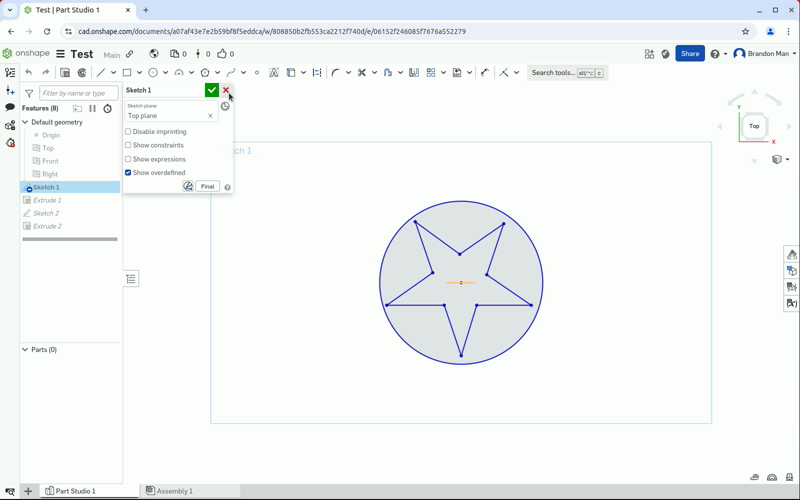
click(229, 92)
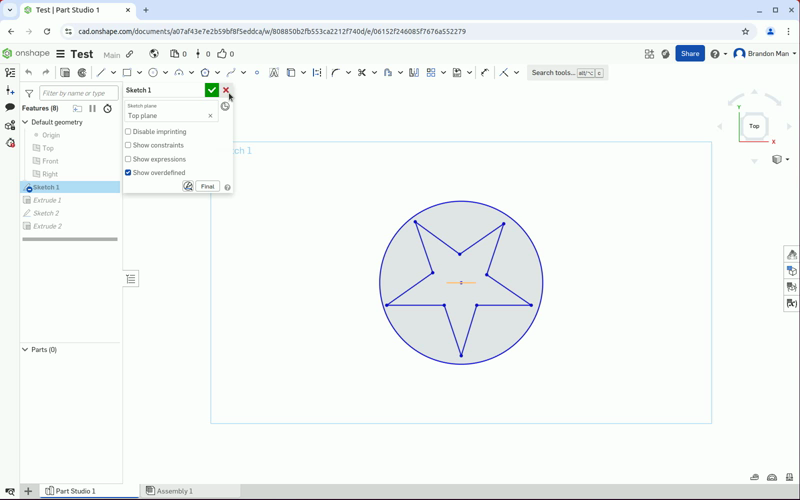
key(shift+s)
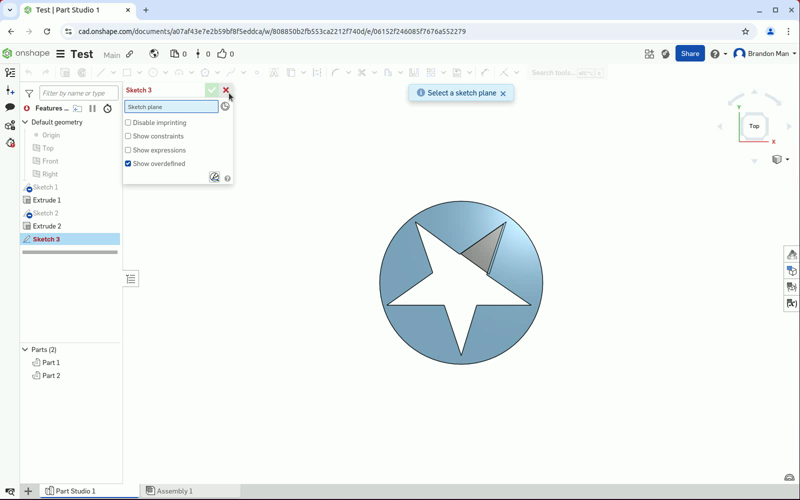
mouse_move(73, 150)
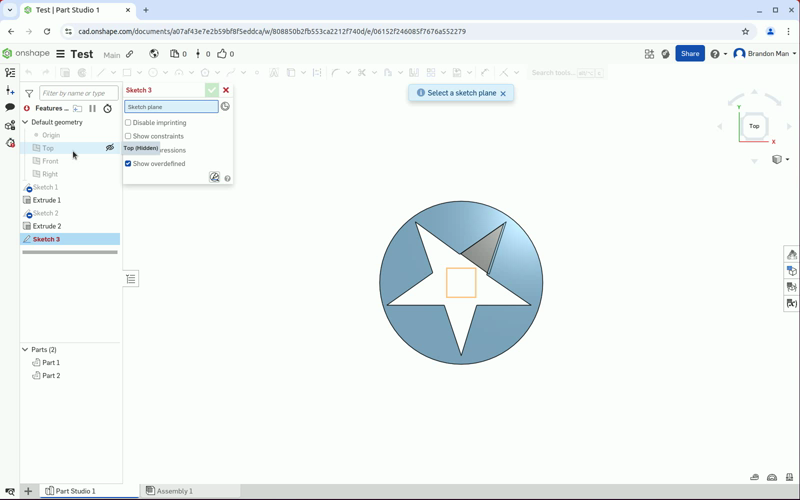
click(73, 150)
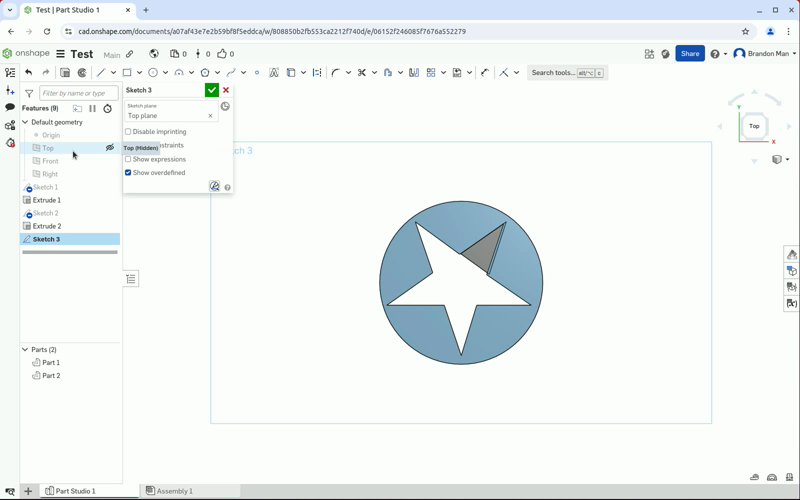
mouse_move(73, 352)
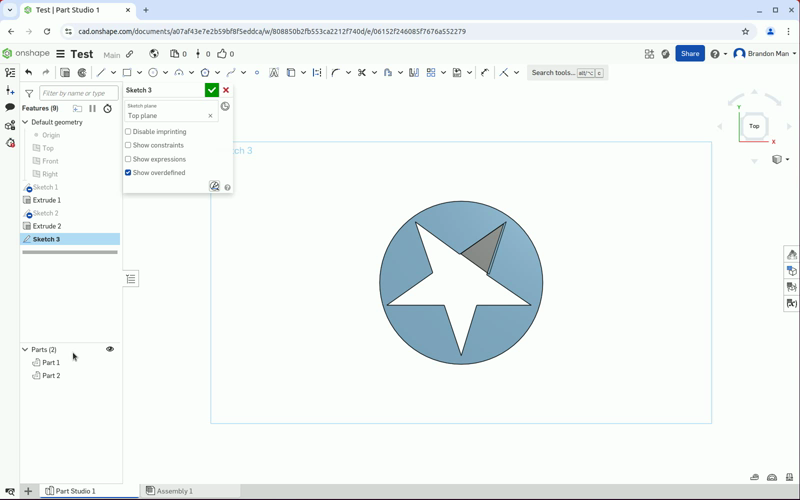
key(y)
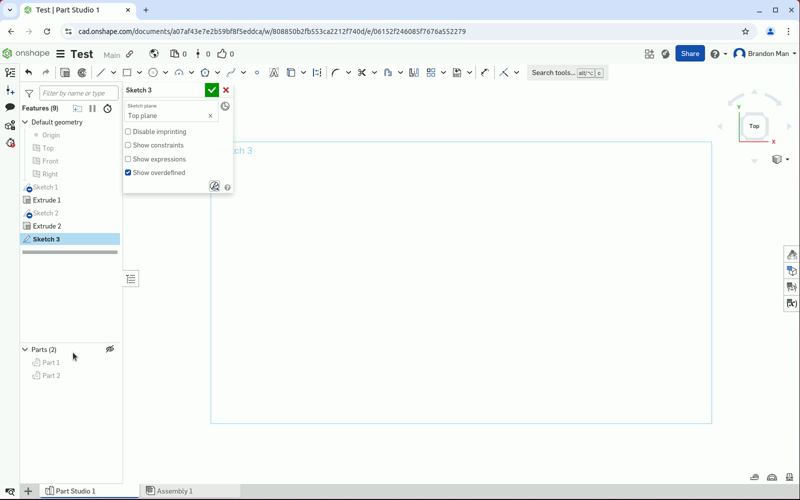
key(l)
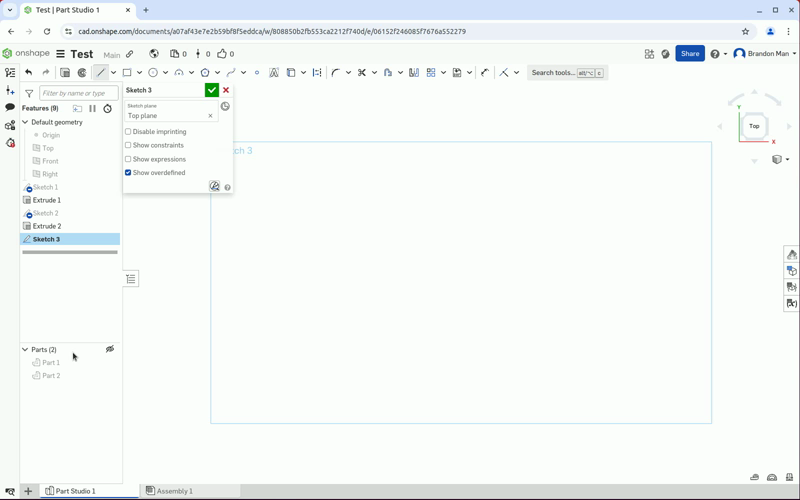
key_down(shift)
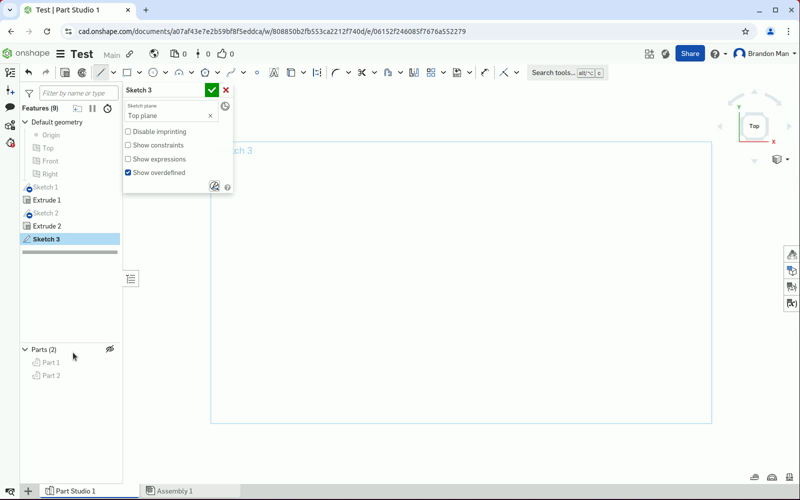
mouse_move(416, 220)
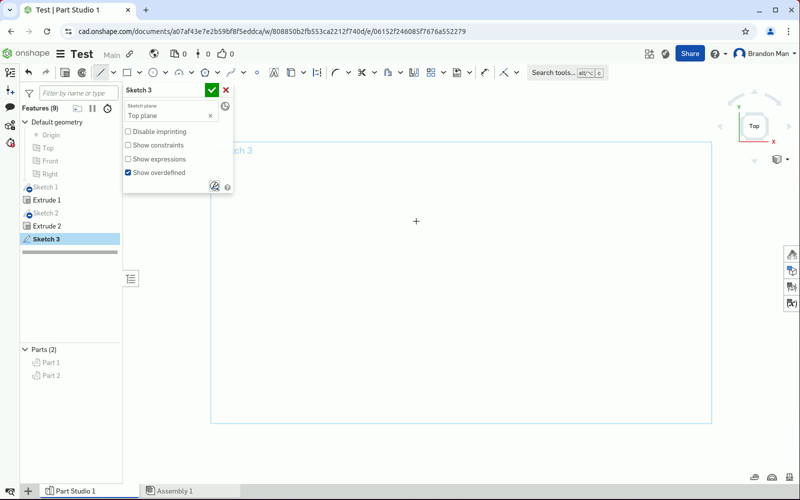
click(416, 220)
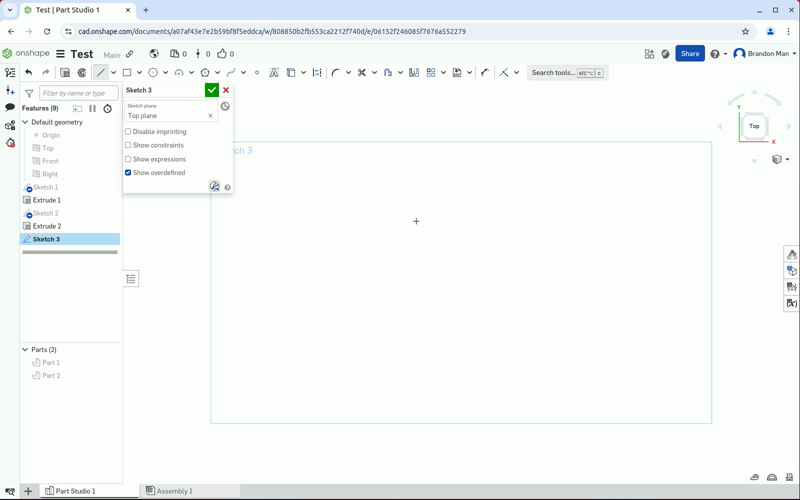
key_up(shift)
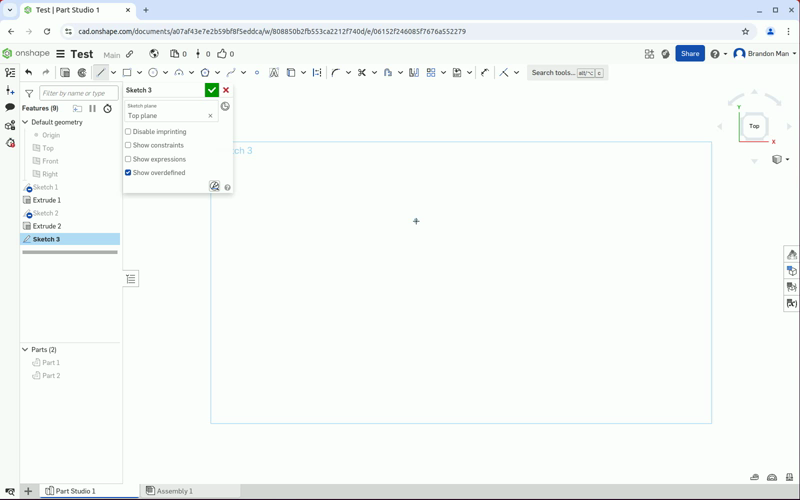
key_down(shift)
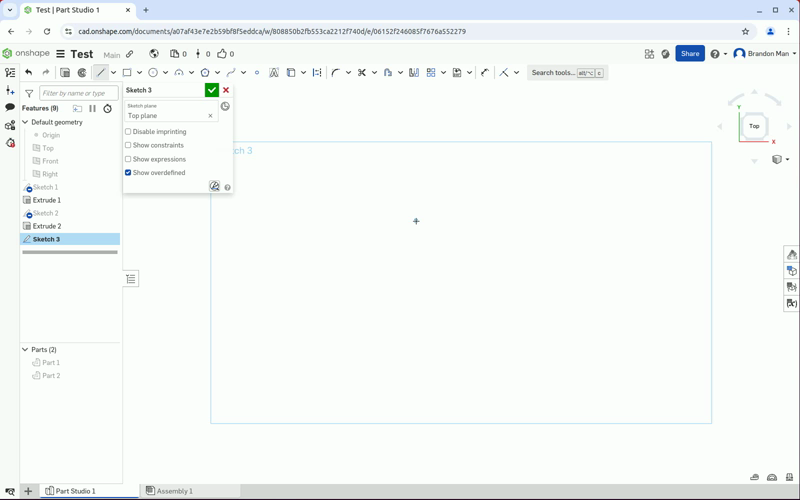
mouse_move(446, 220)
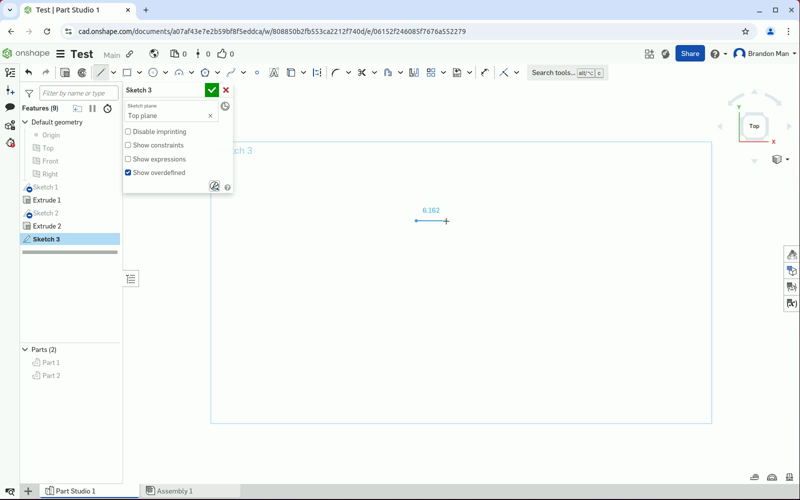
mouse_move(433, 273)
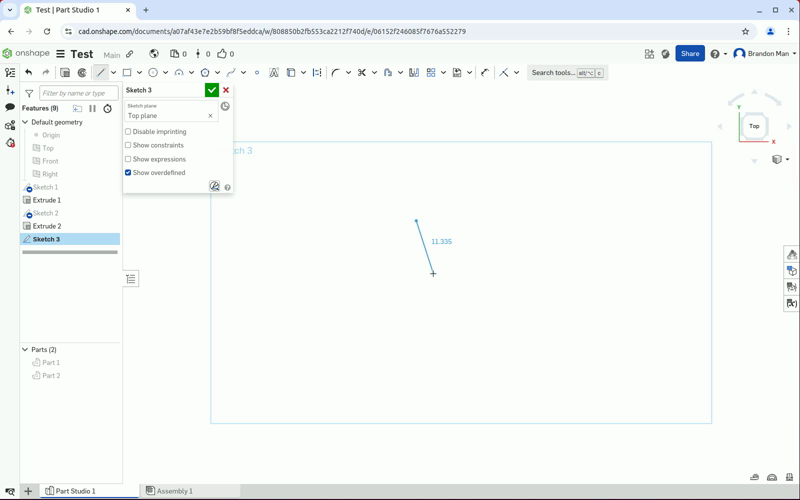
click(433, 273)
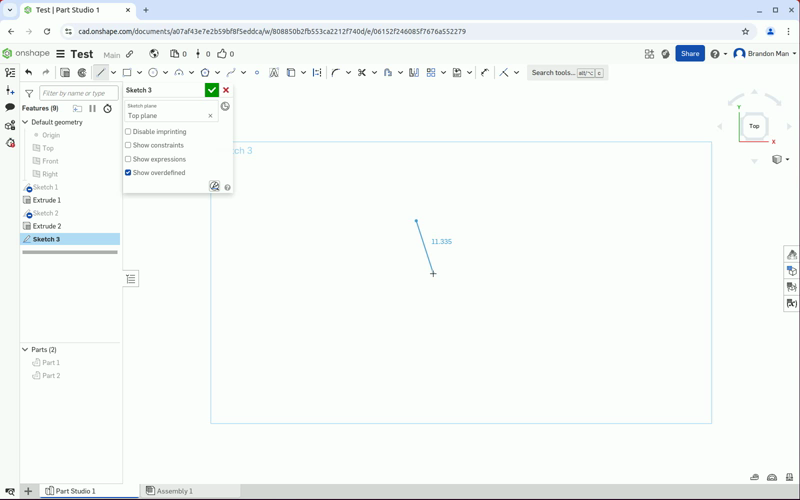
key_up(shift)
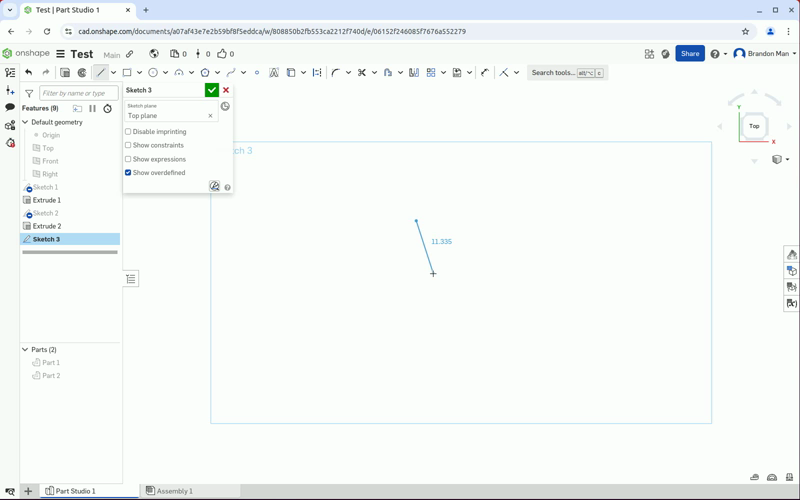
key_down(shift)
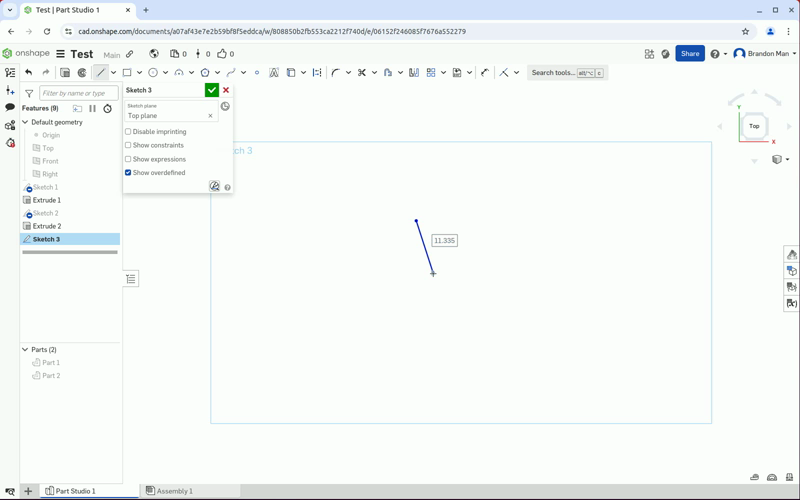
mouse_move(463, 273)
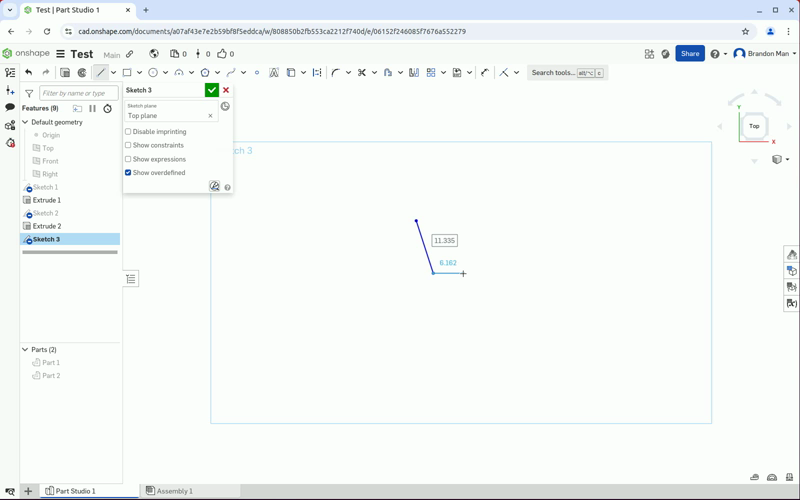
mouse_move(460, 253)
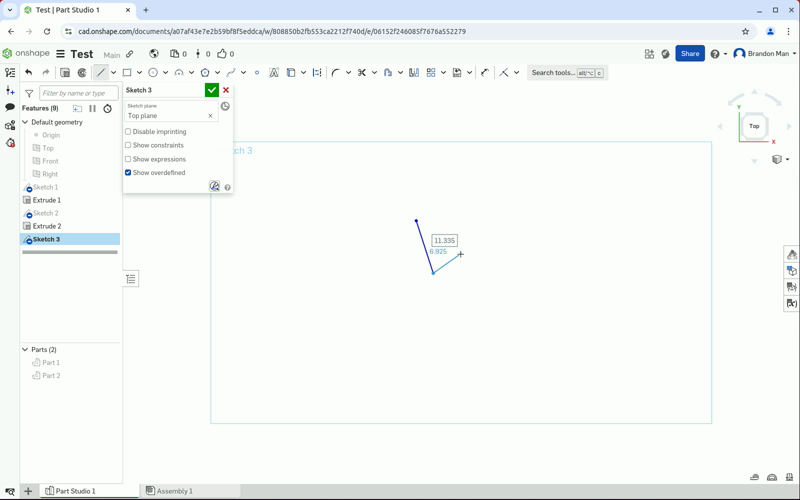
click(460, 253)
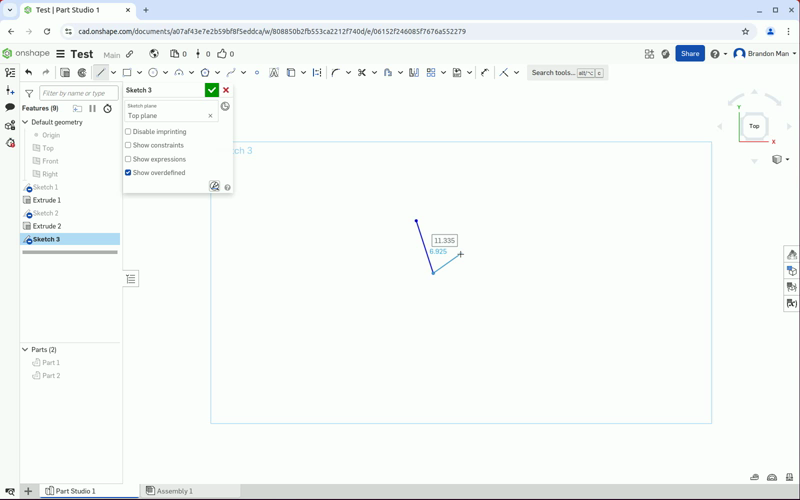
key_up(shift)
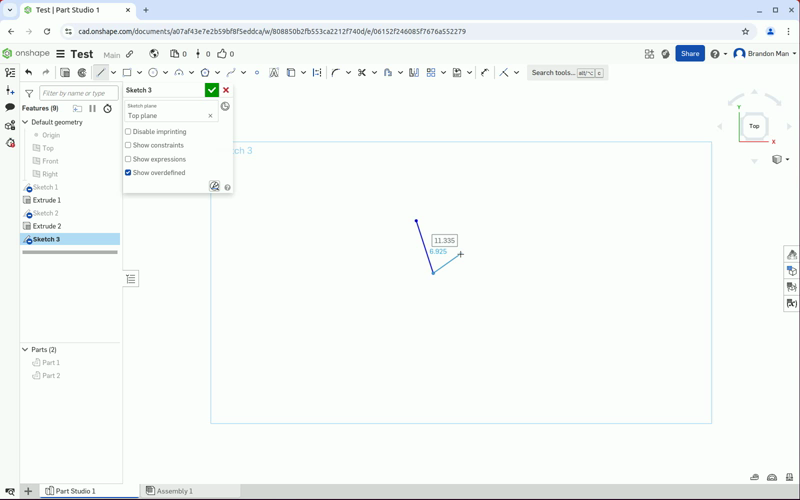
mouse_move(490, 253)
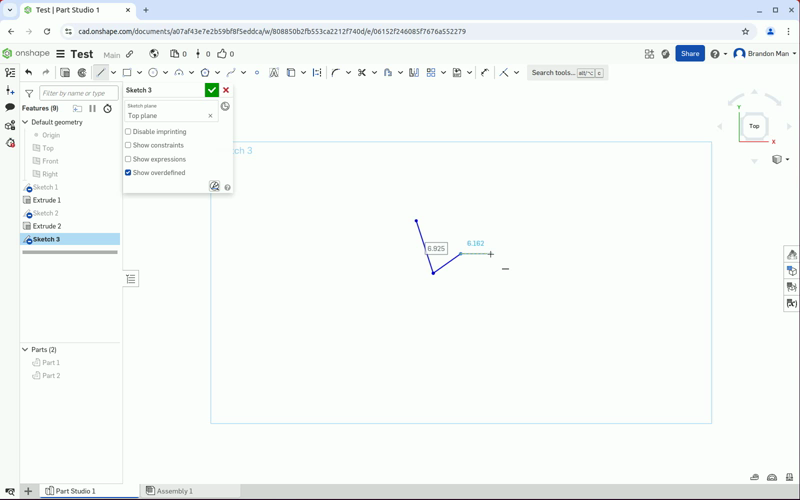
key_down(shift)
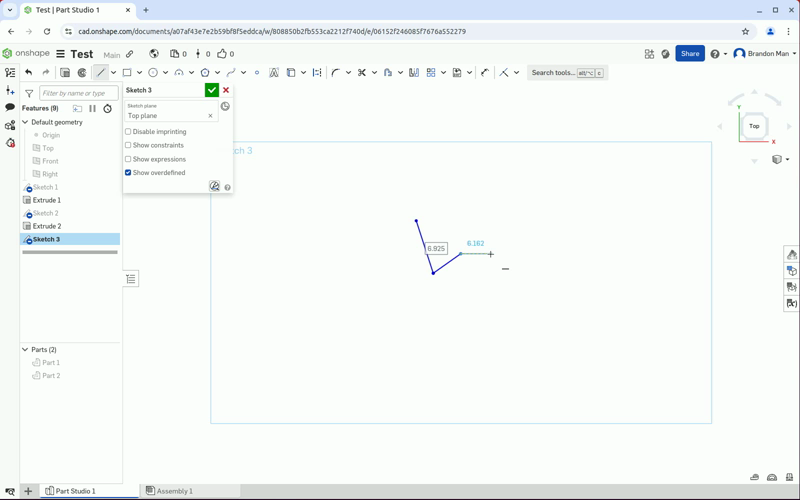
mouse_move(416, 220)
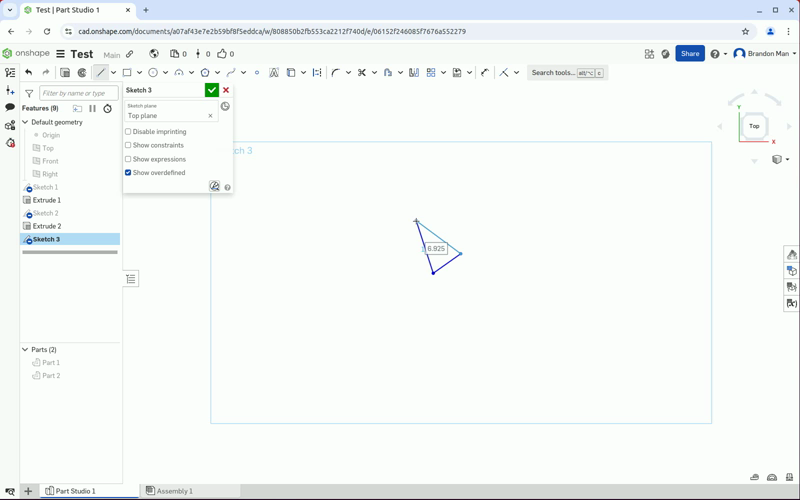
key_up(shift)
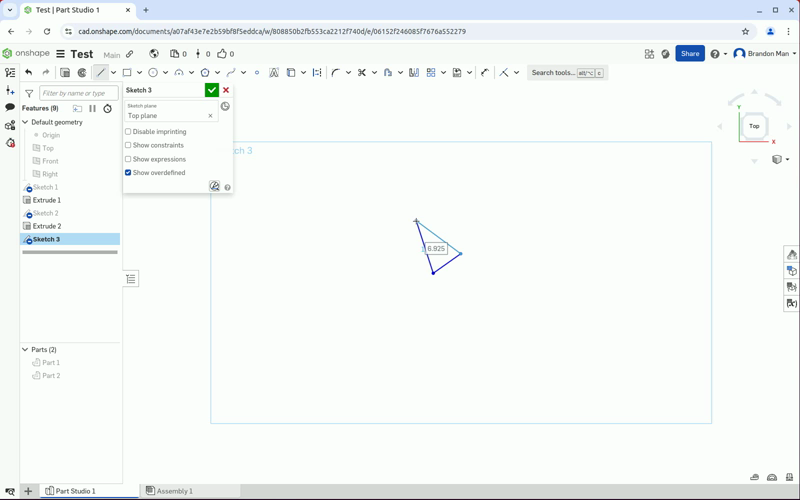
click(416, 220)
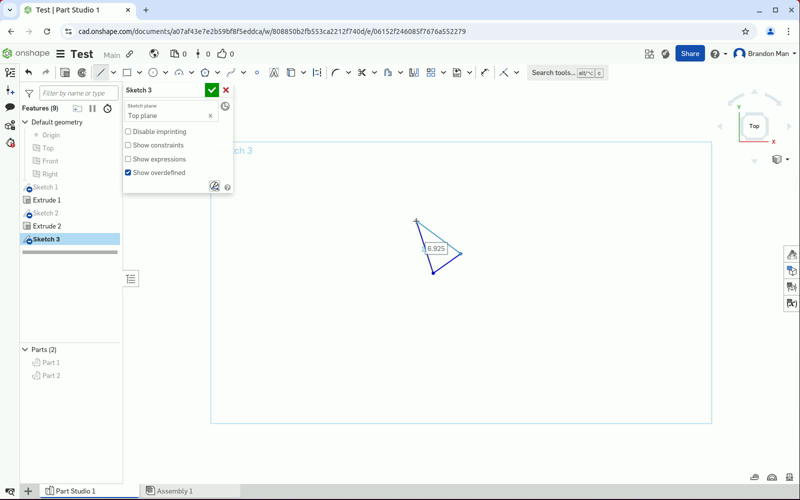
key(esc)
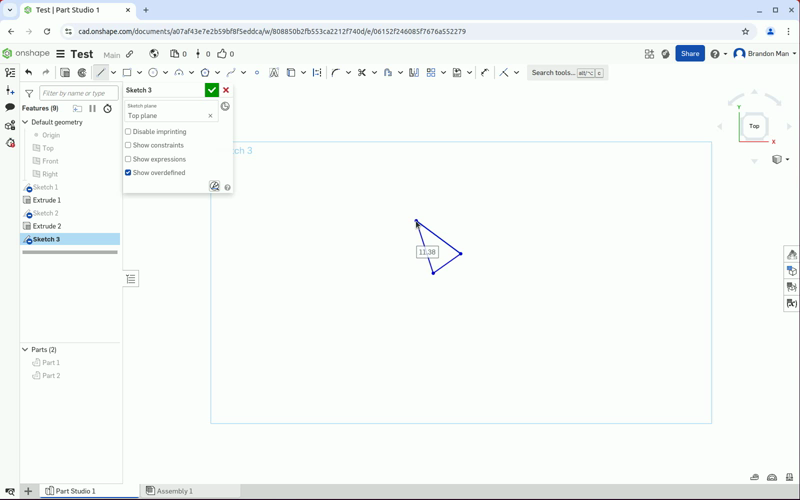
mouse_move(436, 265)
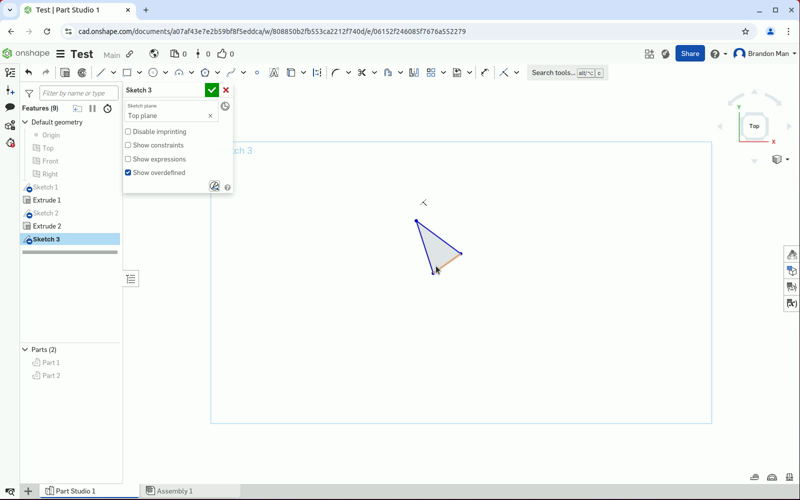
scroll(6)
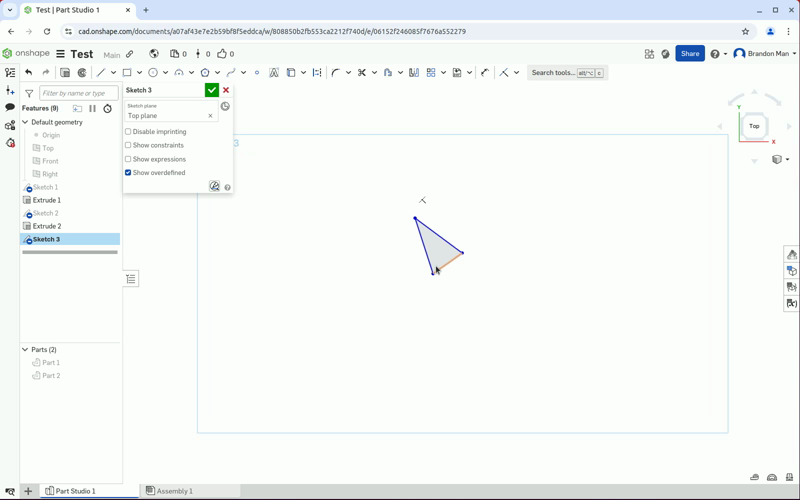
scroll(6)
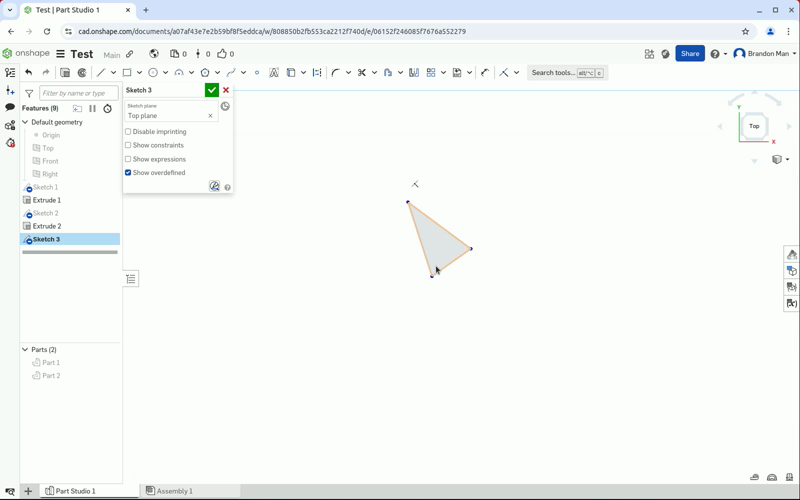
scroll(6)
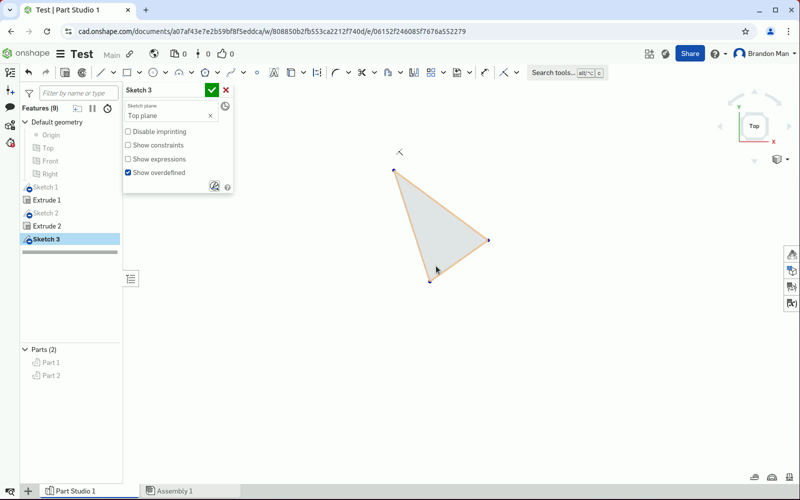
scroll(6)
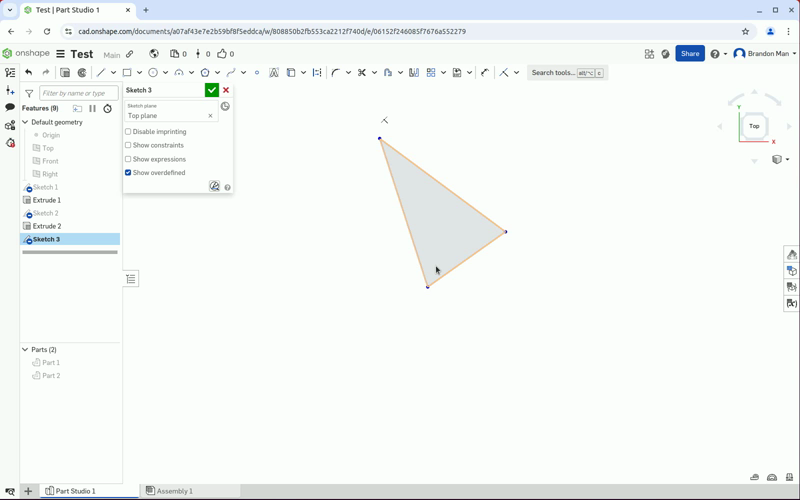
scroll(6)
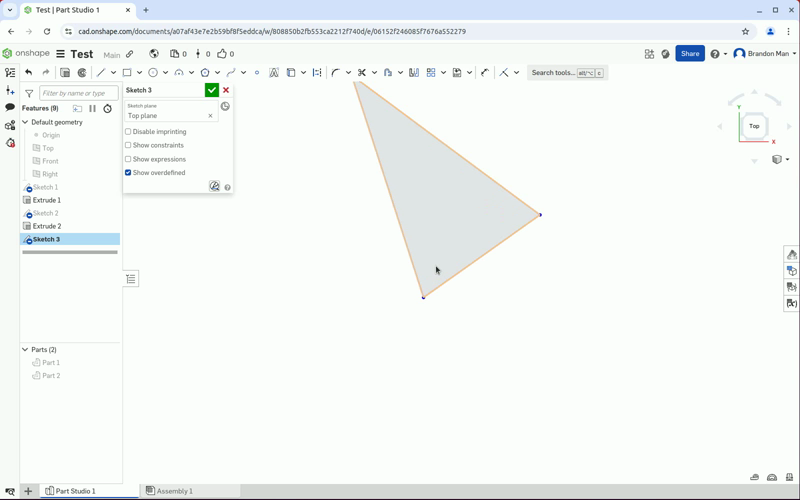
scroll(6)
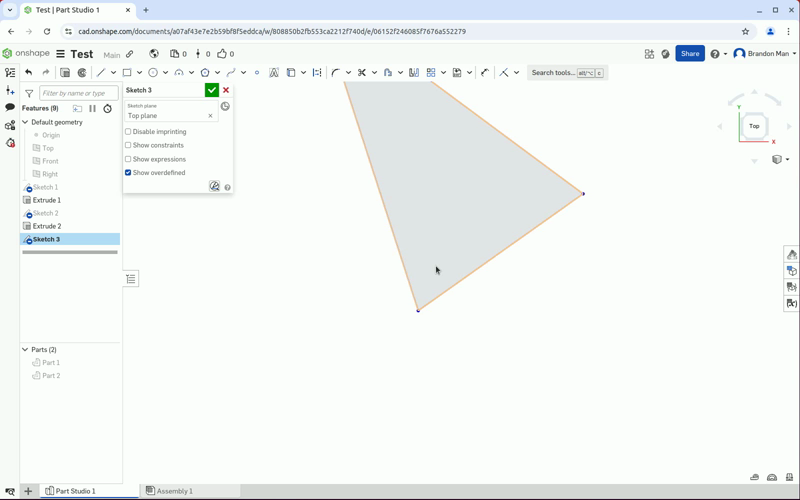
scroll(6)
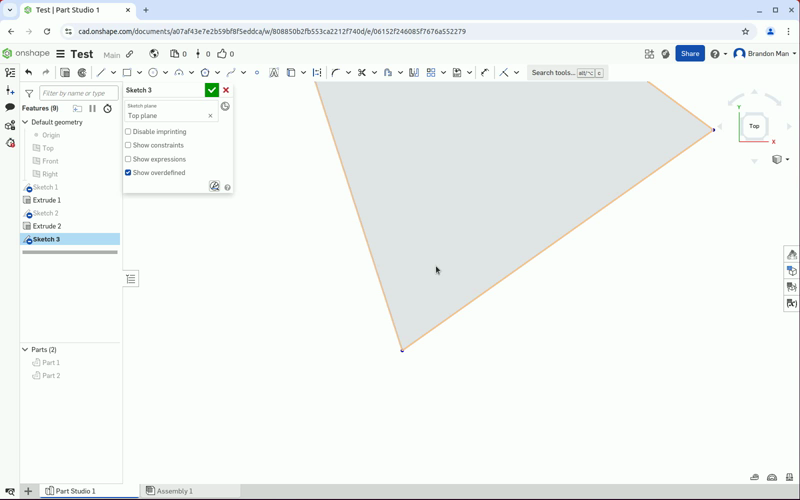
click(436, 265)
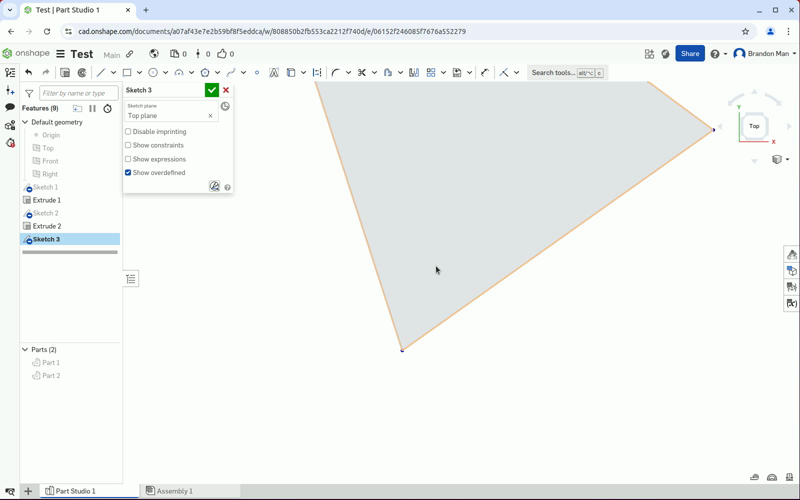
scroll(-6)
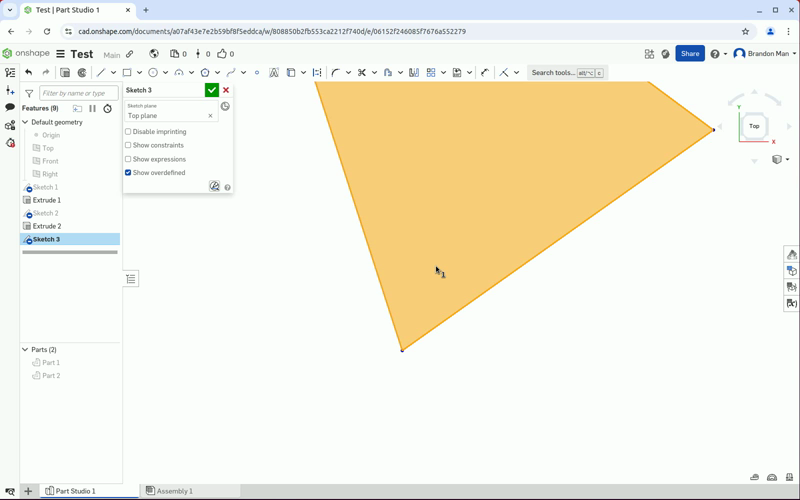
scroll(-6)
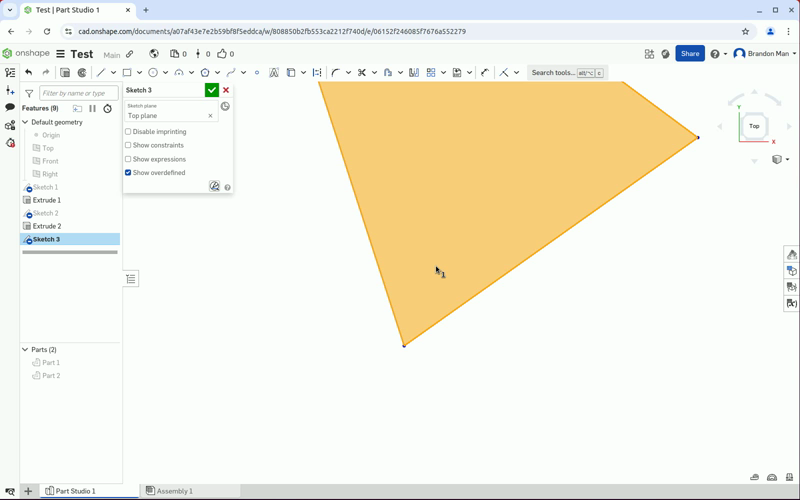
scroll(-6)
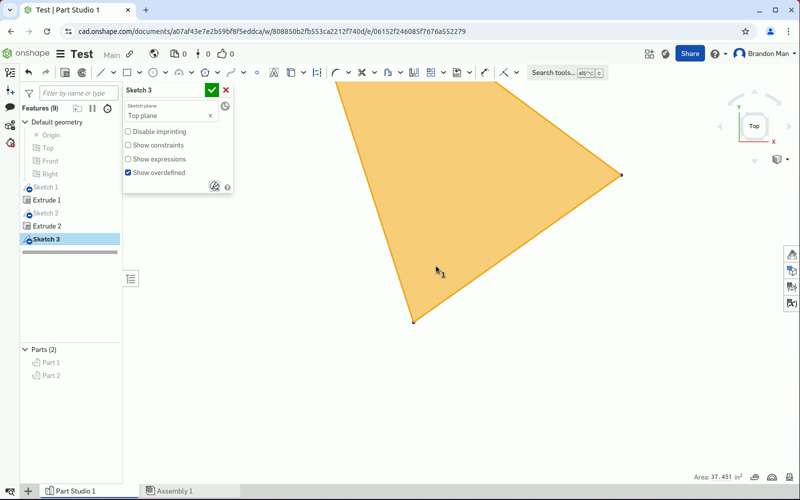
scroll(-6)
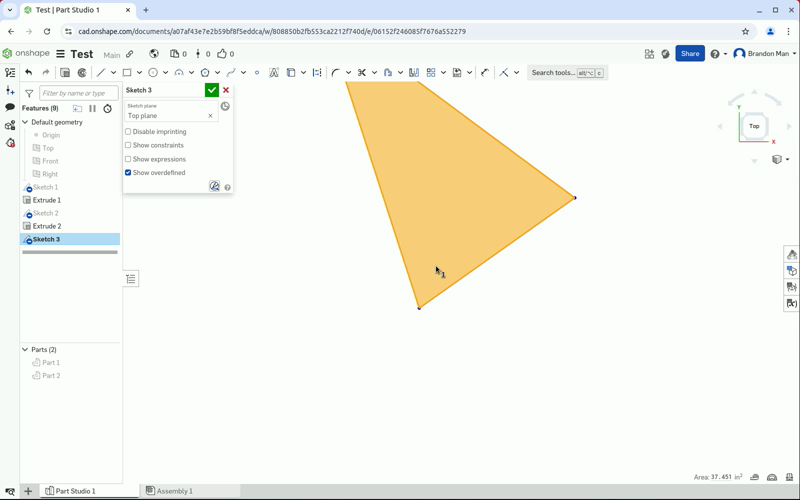
scroll(-6)
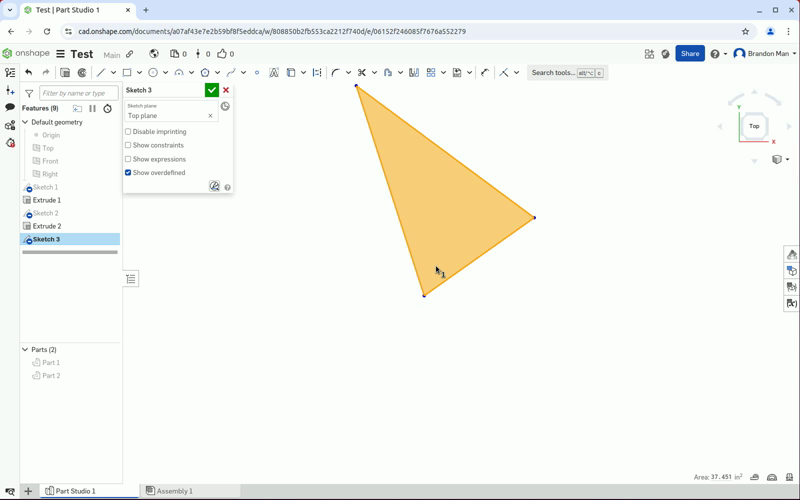
scroll(-6)
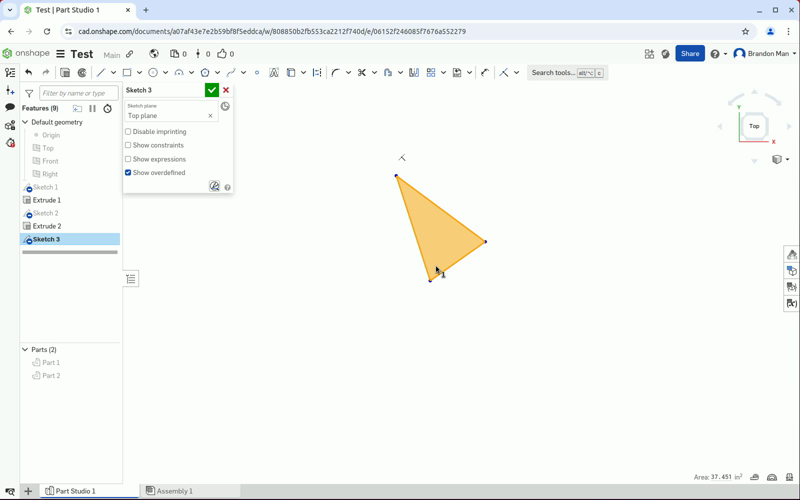
scroll(-6)
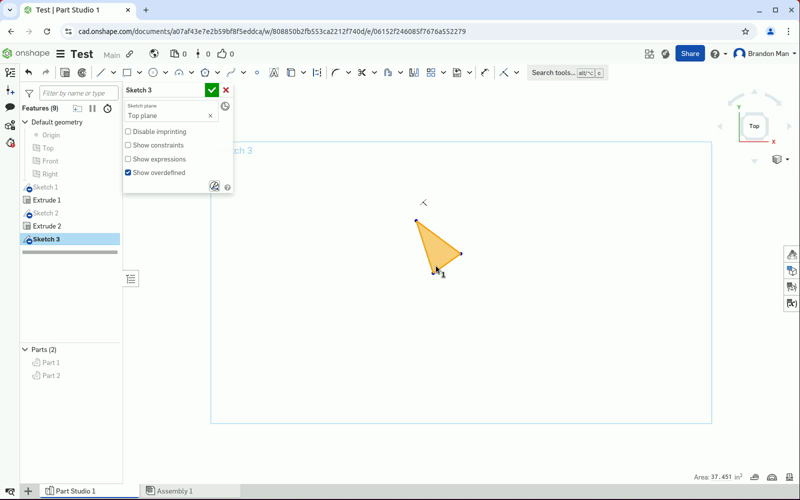
mouse_move(73, 352)
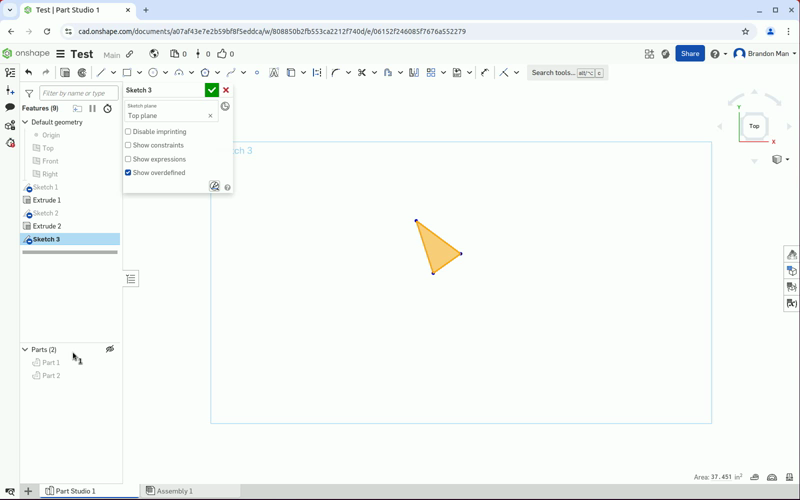
key(shift+y)
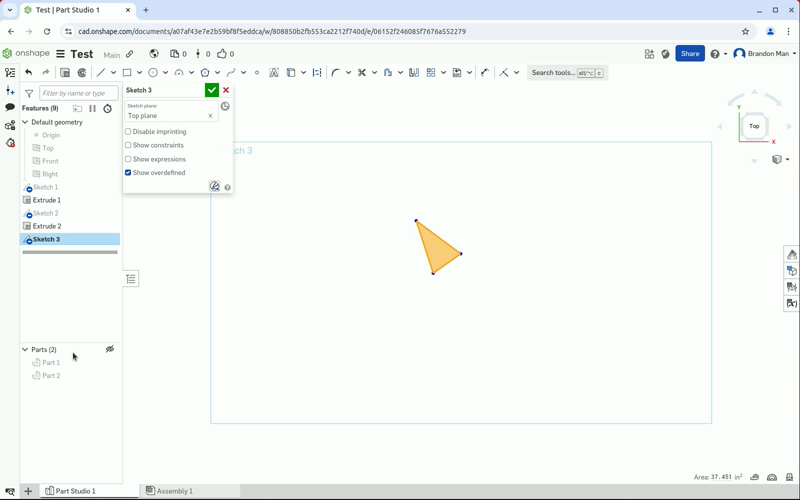
key(shift+e)
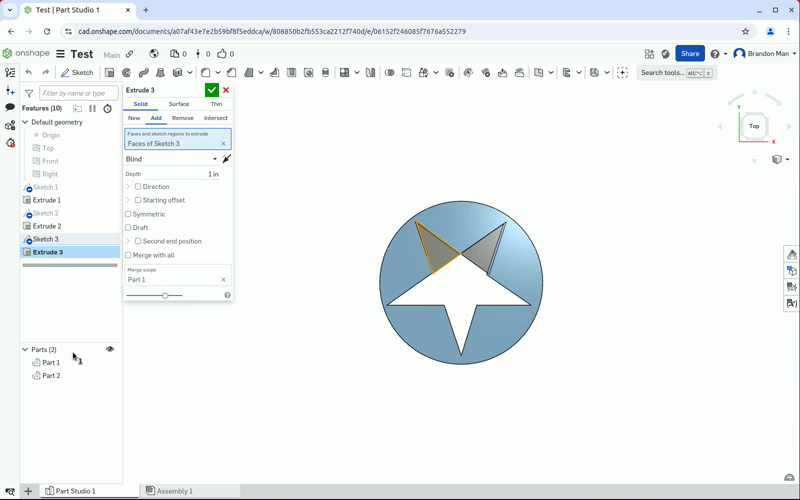
mouse_move(143, 106)
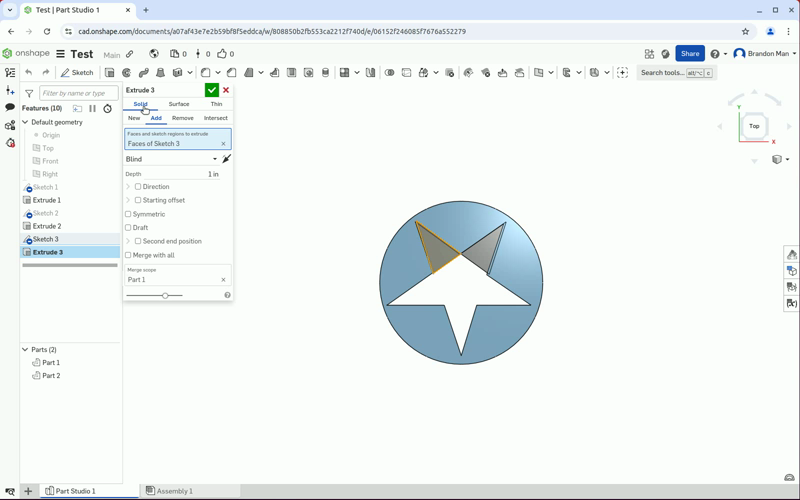
click(143, 106)
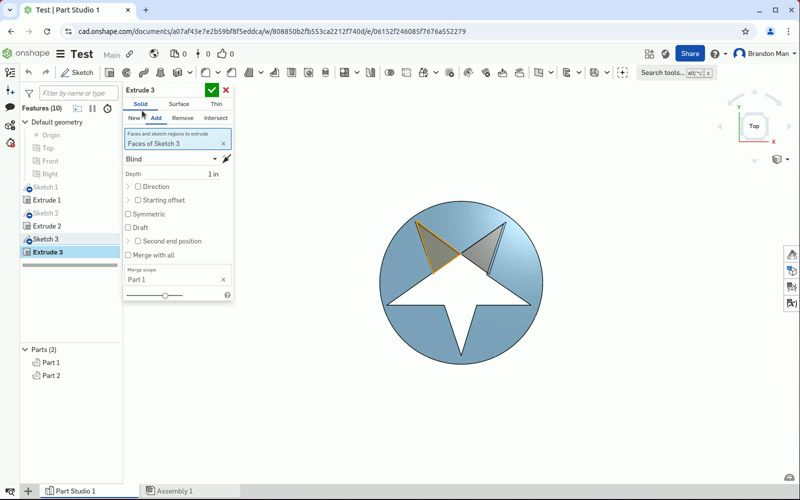
mouse_move(137, 120)
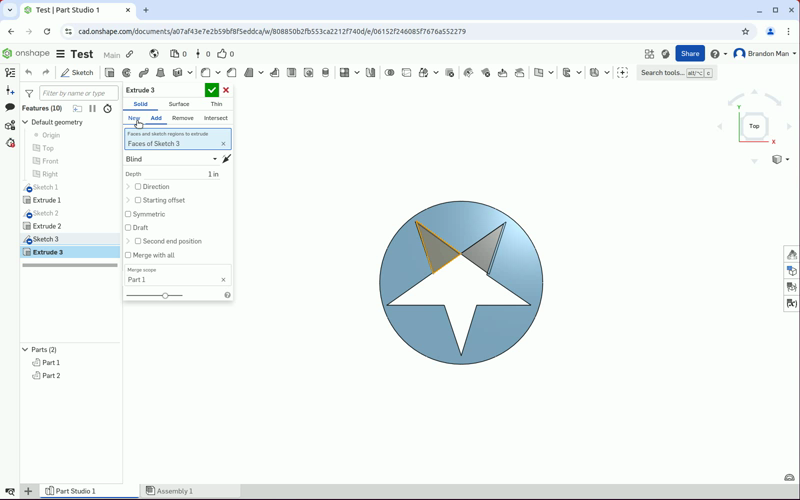
click(137, 120)
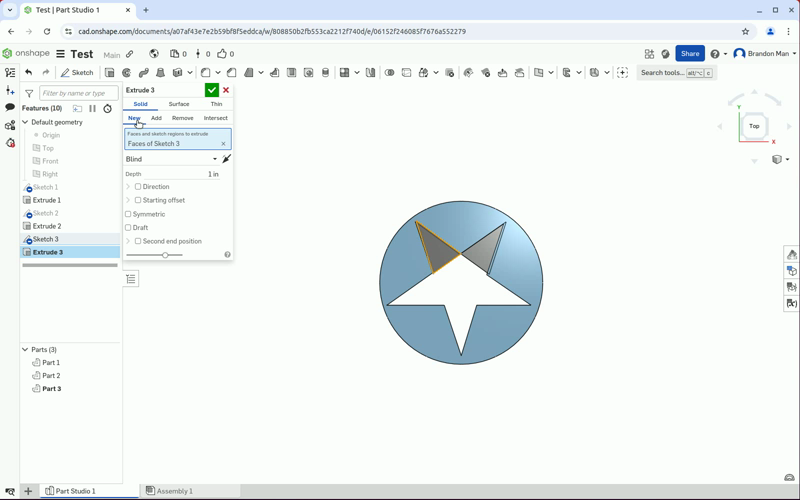
key(tab, 4)
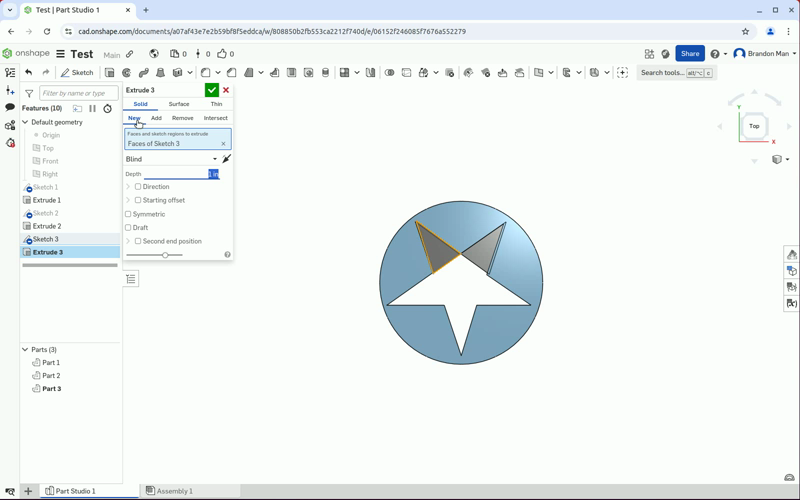
text(1.685)
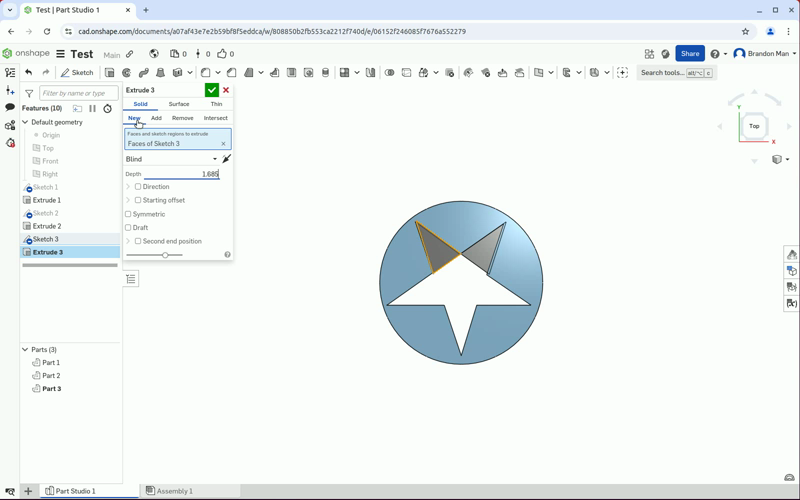
key(enter)
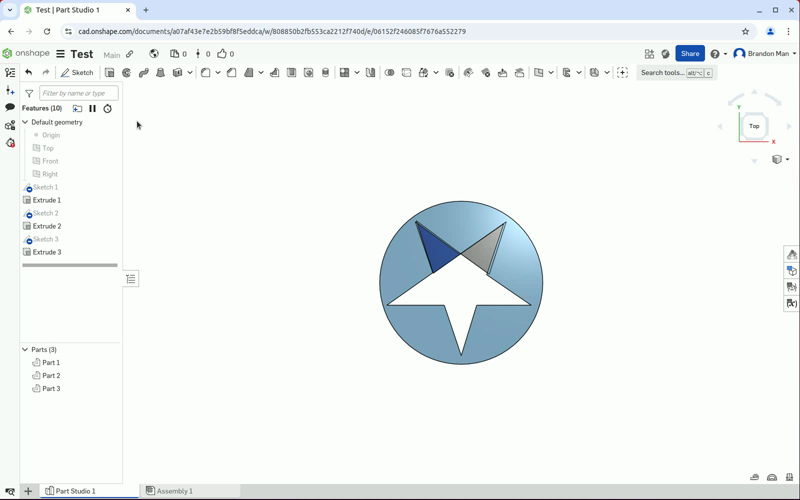
key(shift+h)
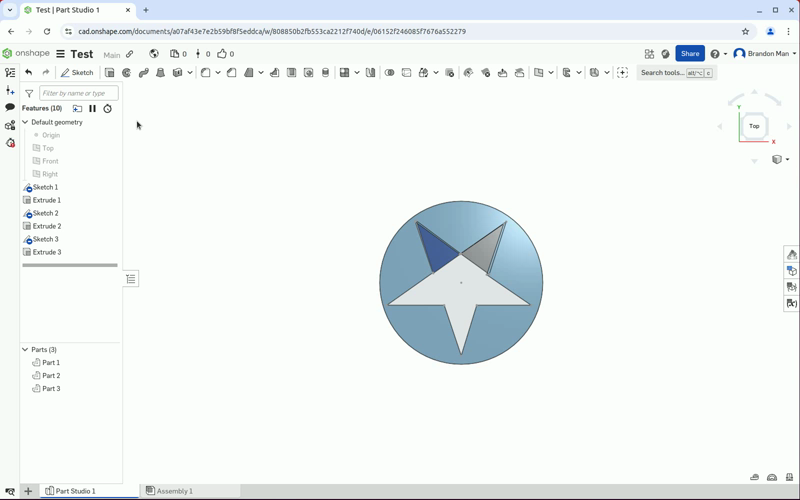
key(shift+h)
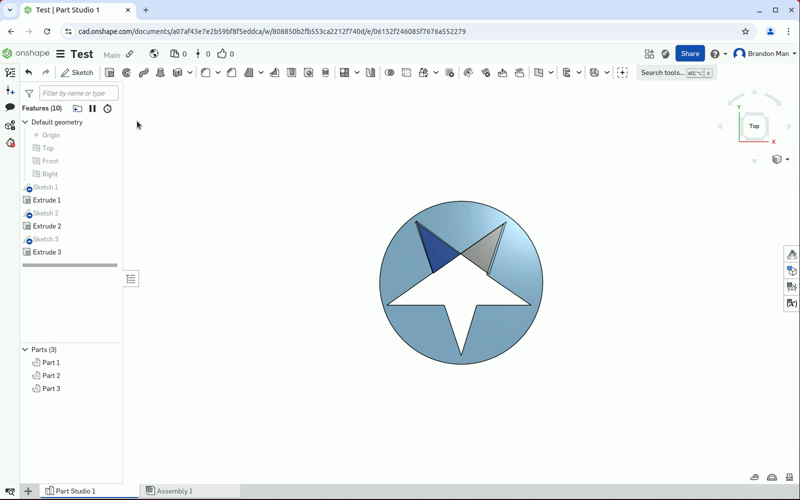
mouse_move(73, 189)
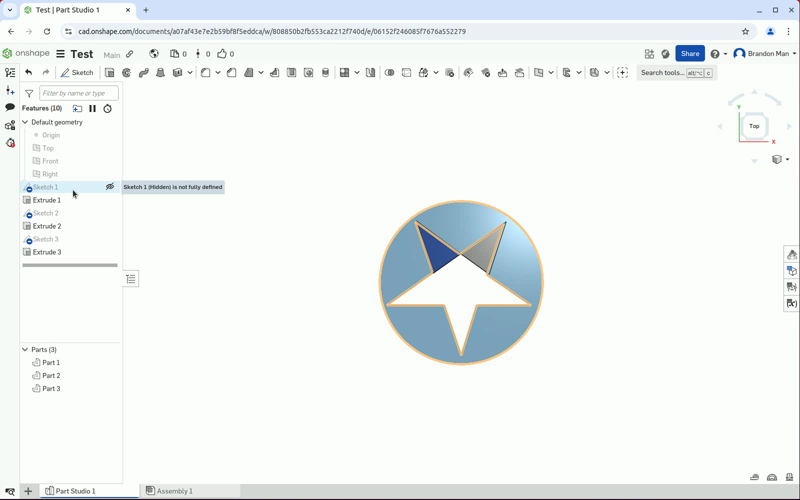
click(73, 189)
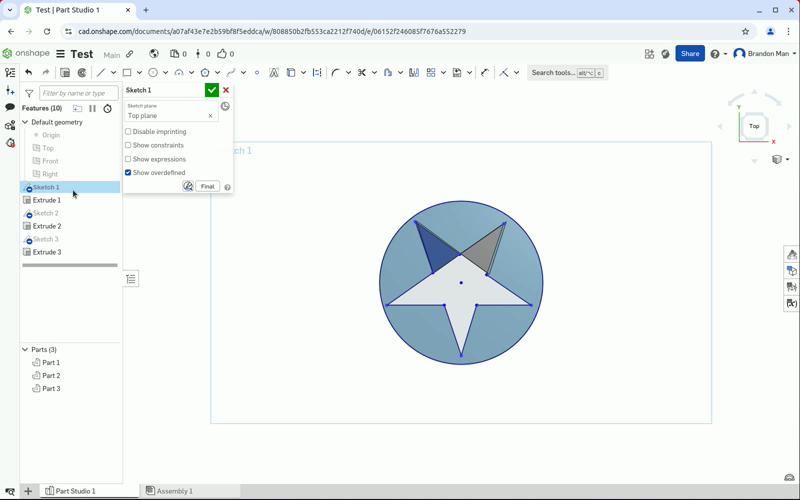
mouse_move(229, 92)
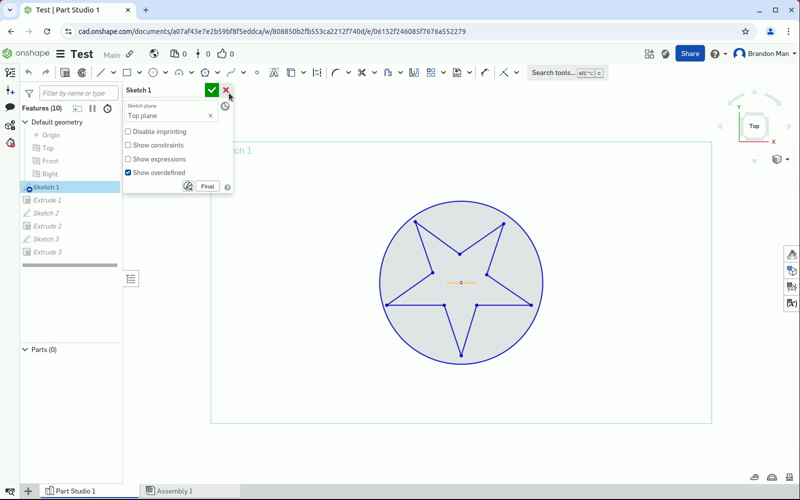
click(229, 92)
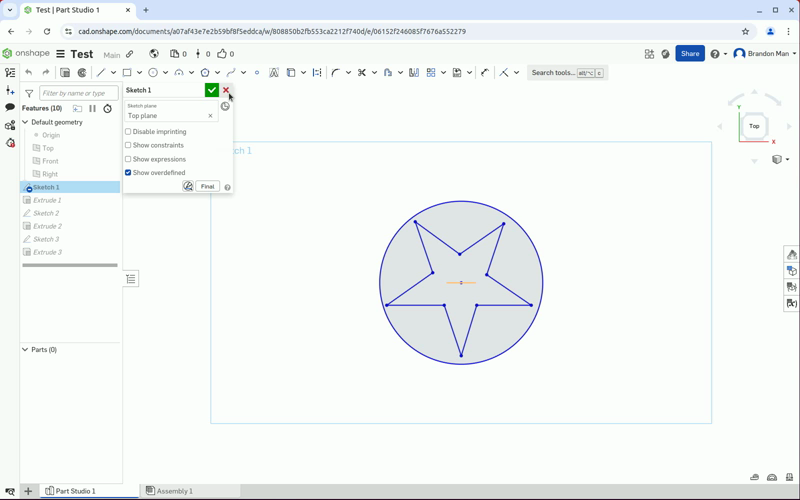
key(shift+s)
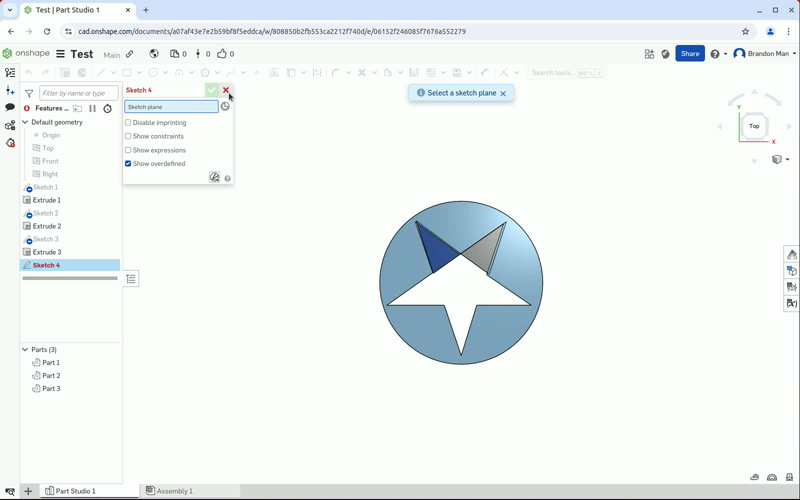
mouse_move(73, 150)
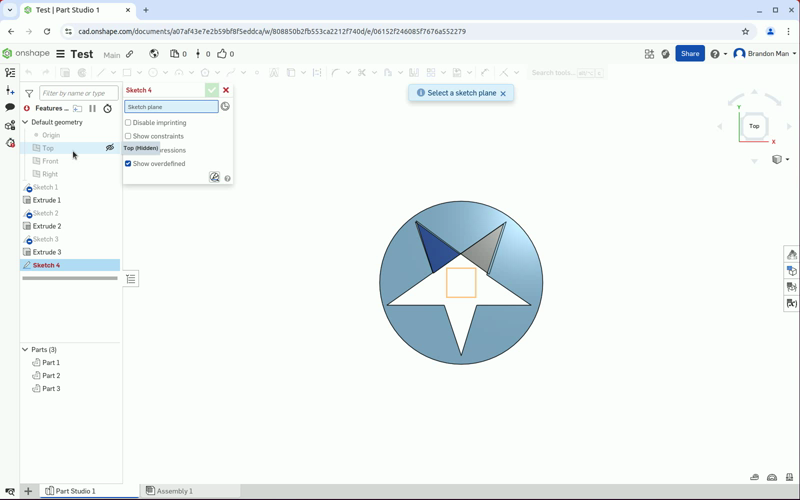
click(73, 150)
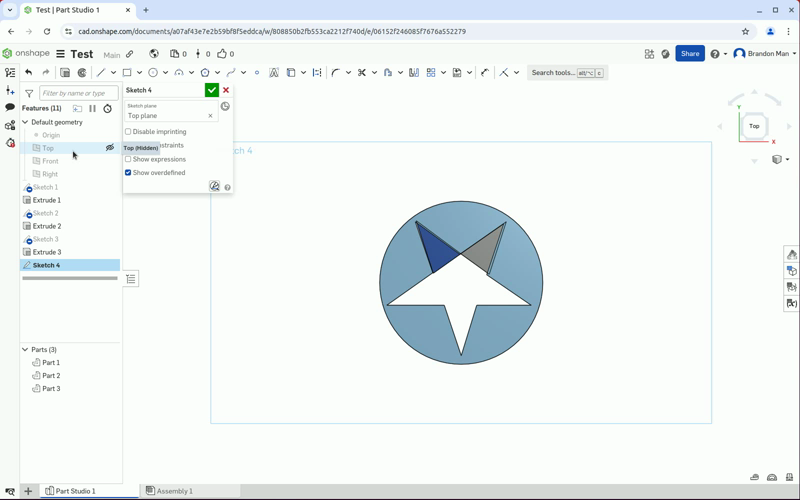
mouse_move(73, 352)
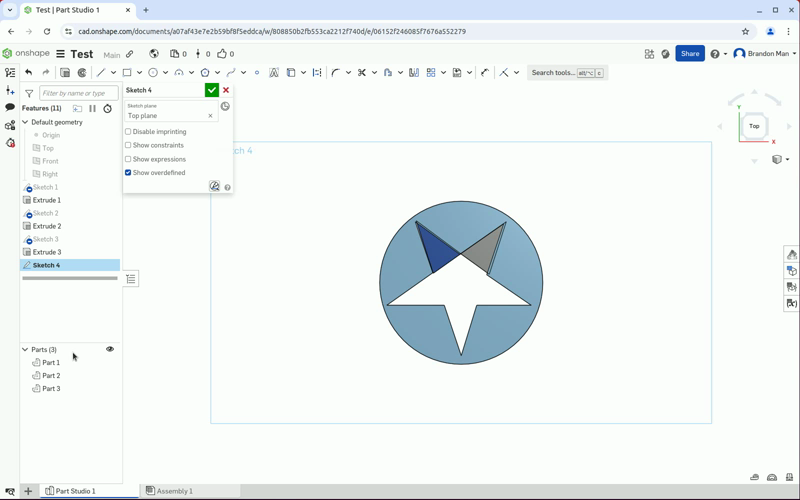
key(y)
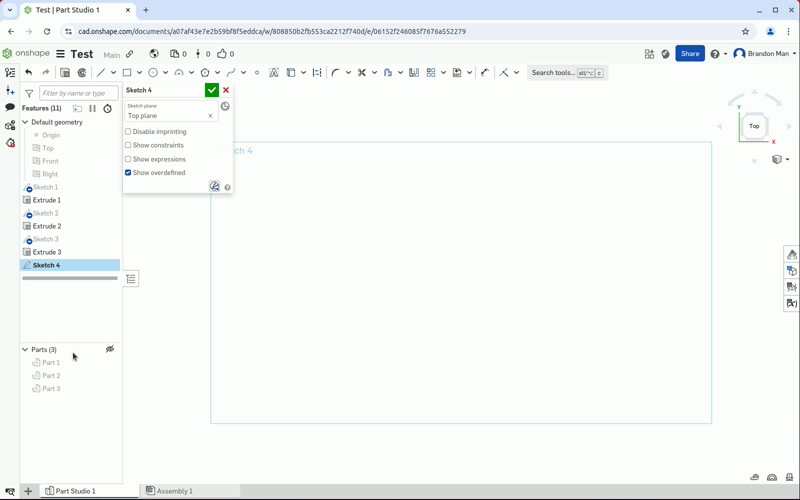
key(l)
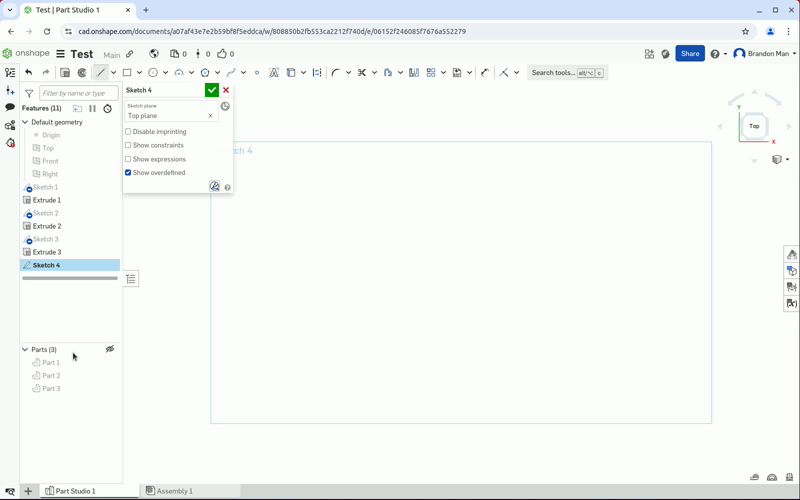
key_down(shift)
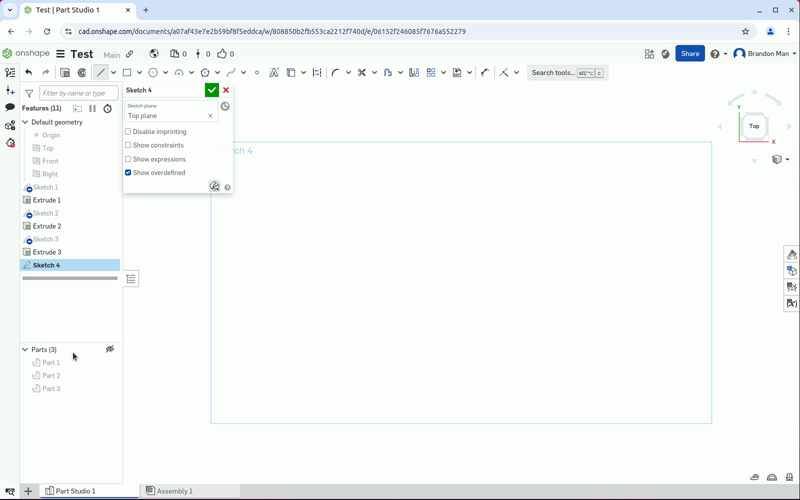
mouse_move(388, 305)
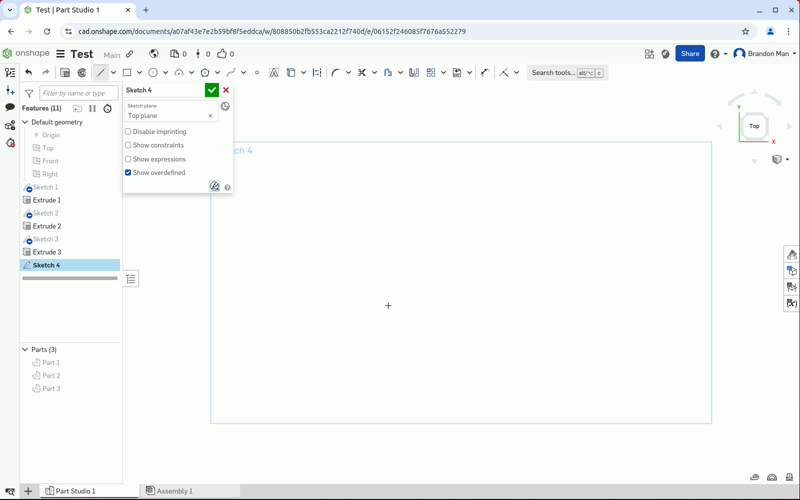
click(388, 305)
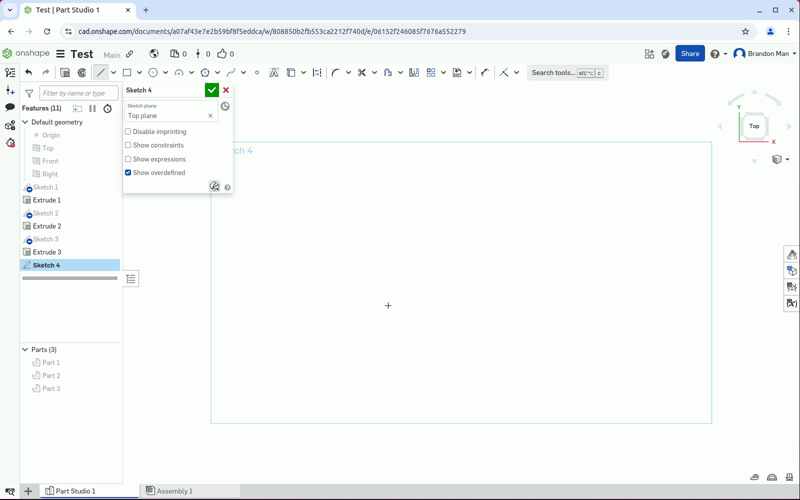
key_up(shift)
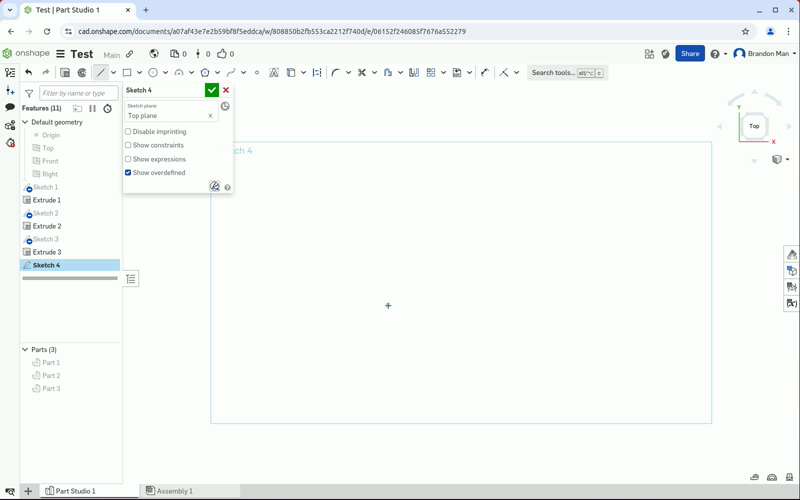
key_down(shift)
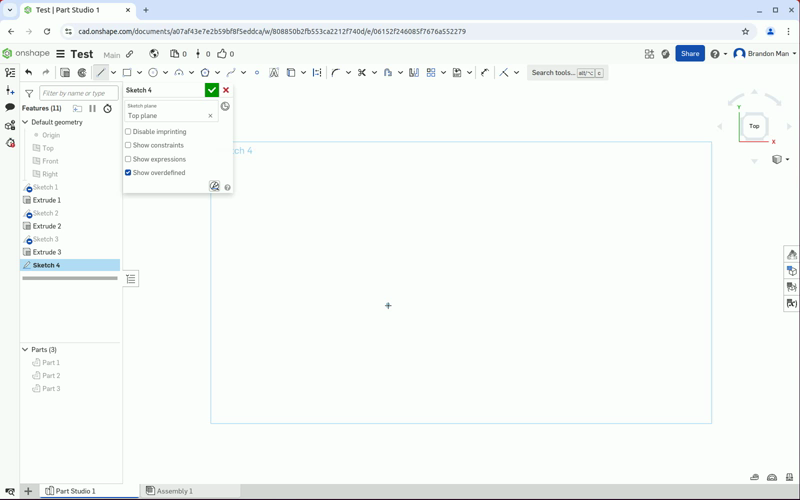
mouse_move(418, 305)
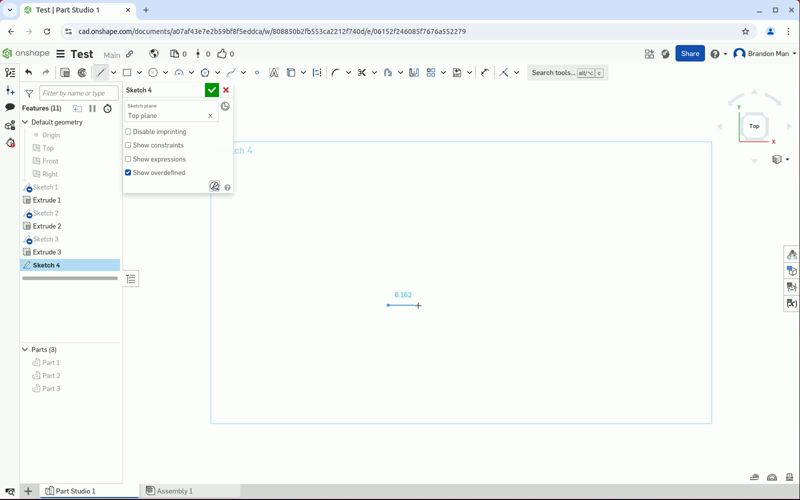
mouse_move(444, 305)
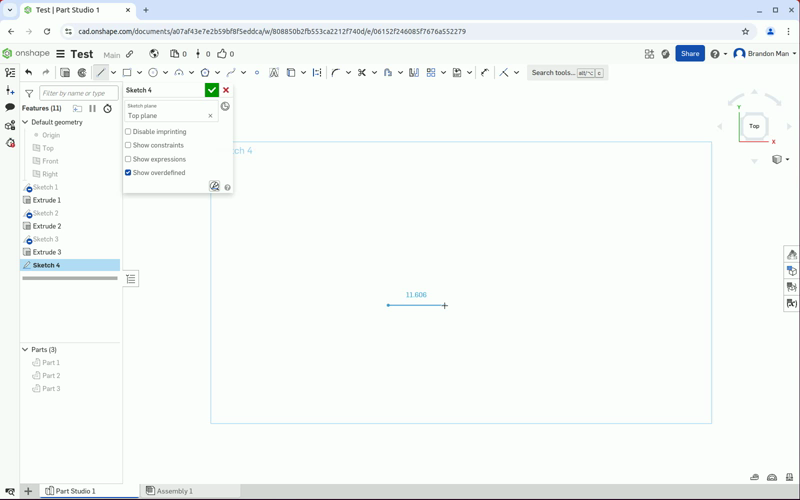
click(444, 305)
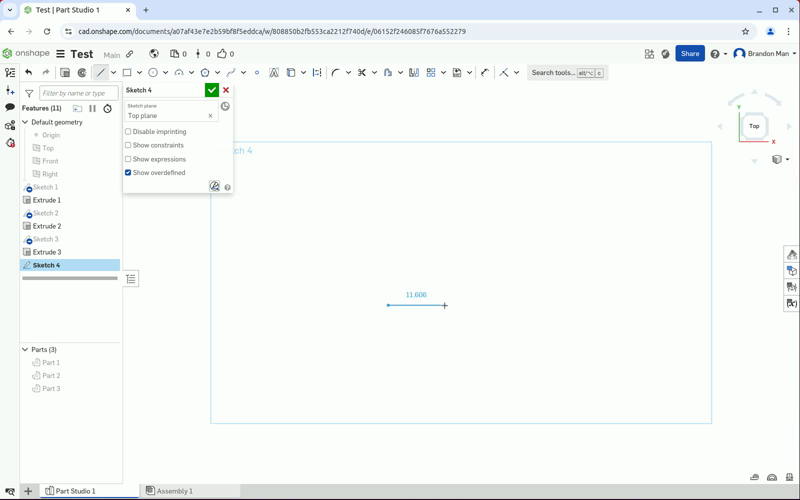
key_up(shift)
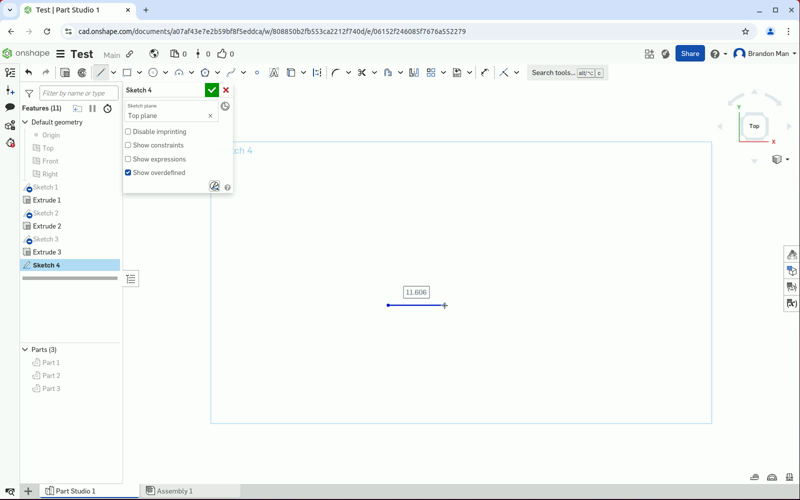
key_down(shift)
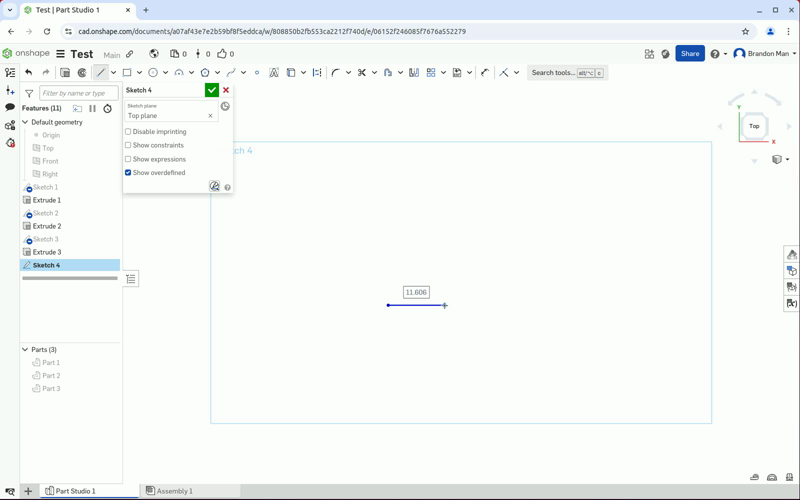
mouse_move(474, 305)
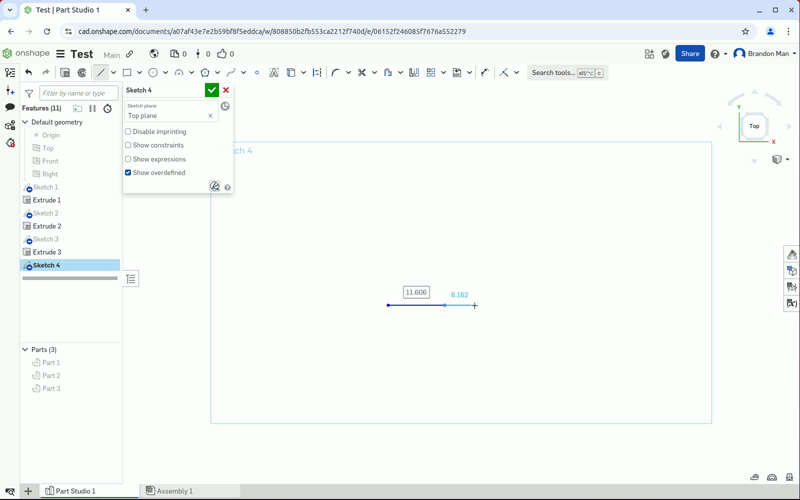
mouse_move(434, 272)
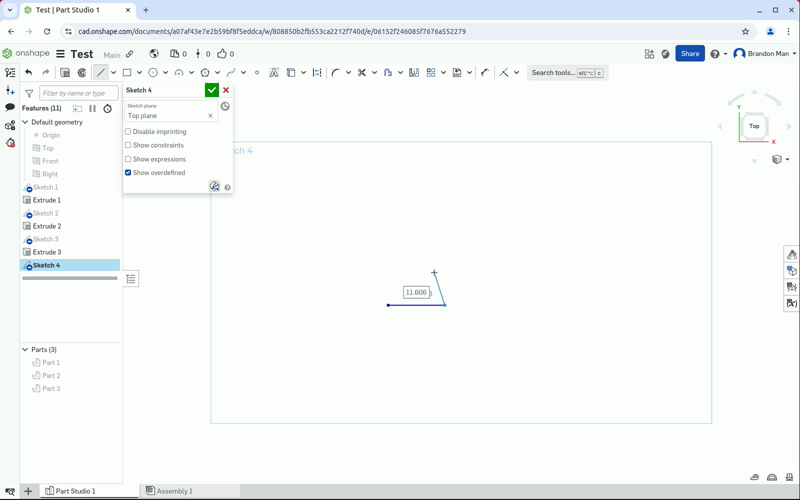
click(434, 272)
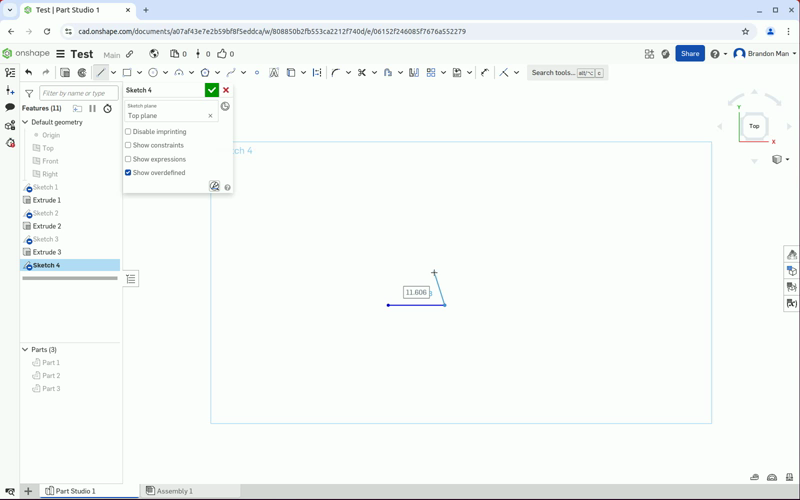
key_up(shift)
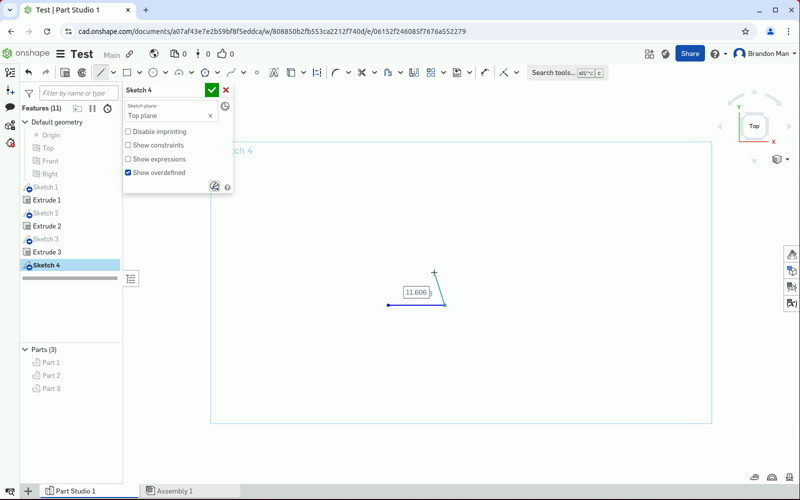
mouse_move(464, 272)
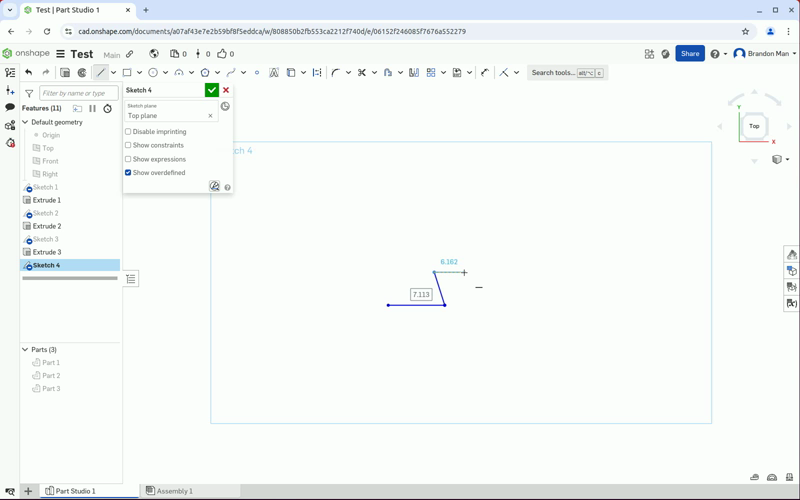
key_down(shift)
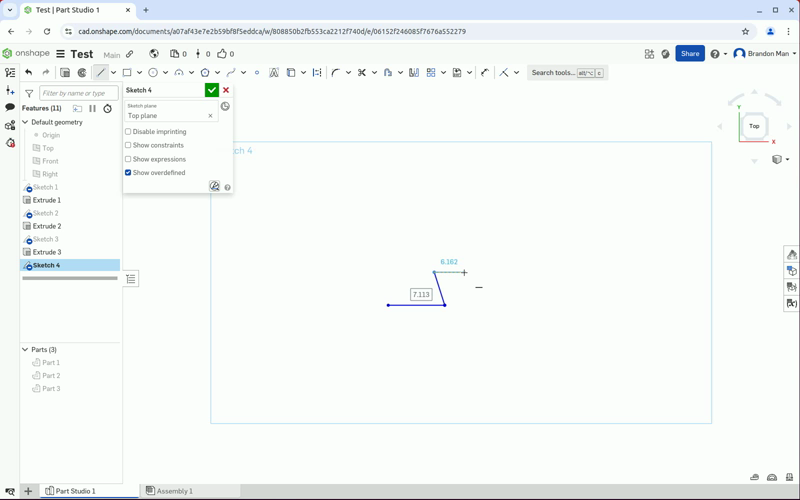
mouse_move(388, 305)
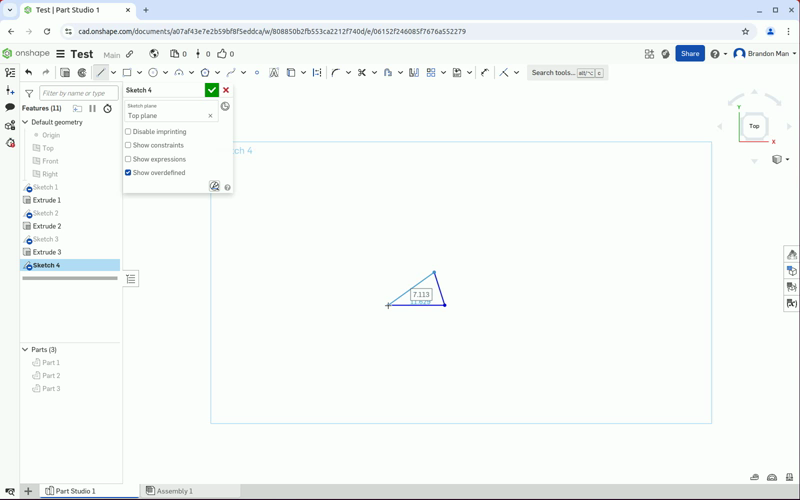
key_up(shift)
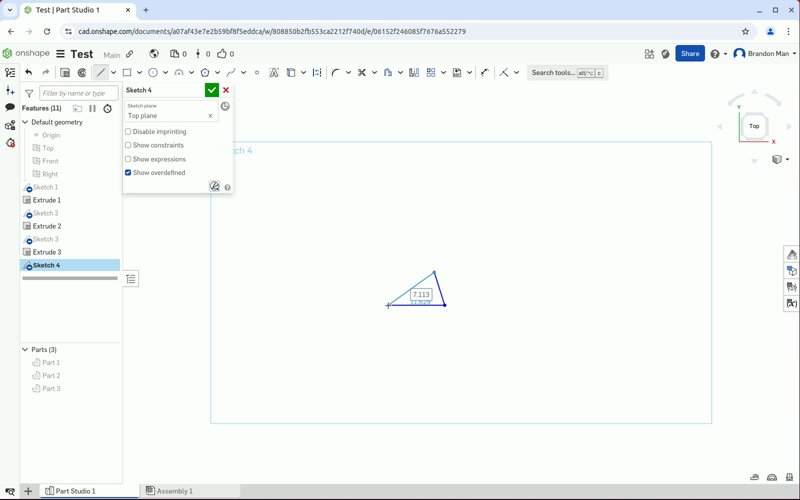
click(388, 305)
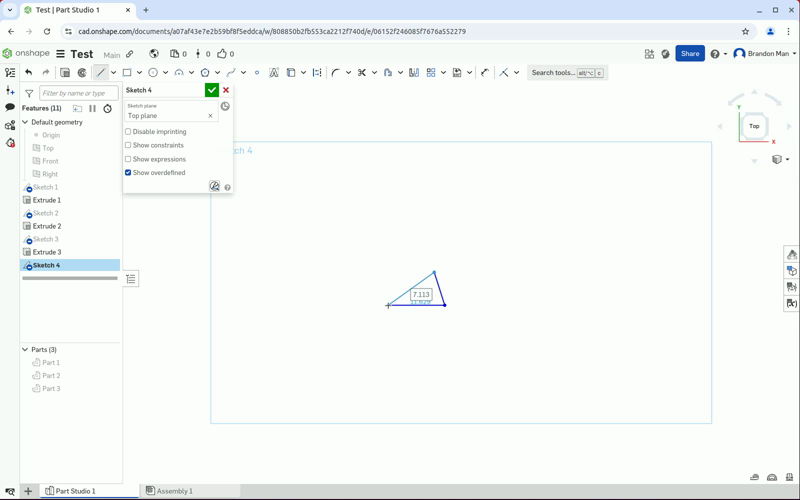
key(esc)
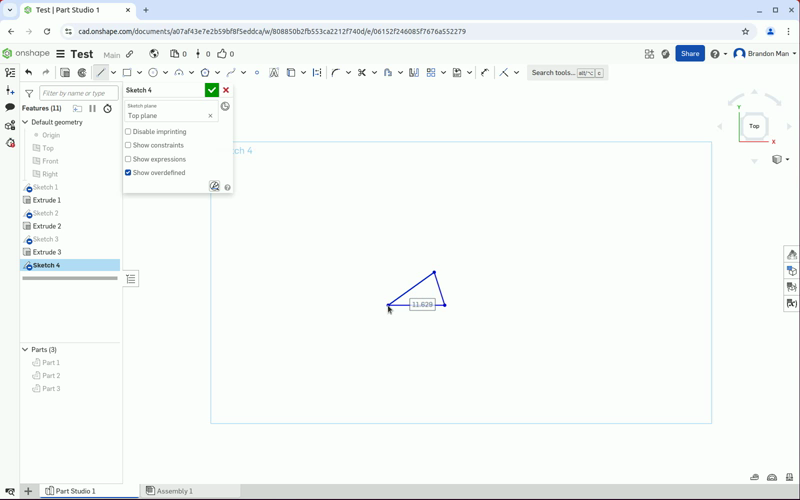
mouse_move(426, 282)
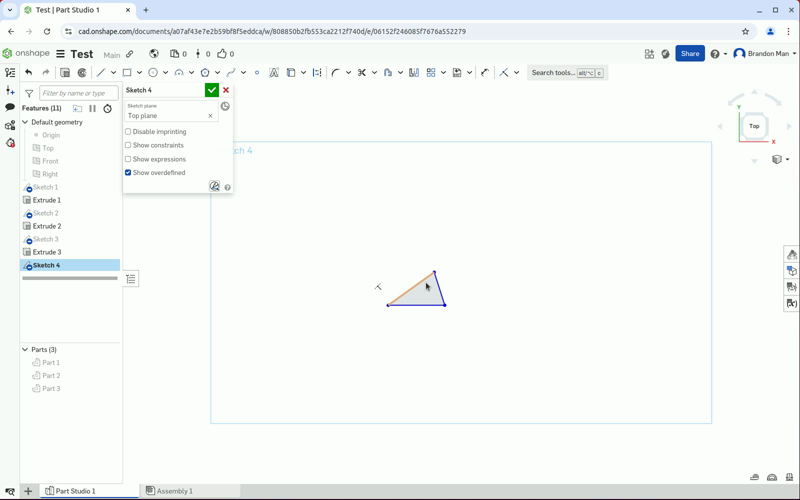
scroll(6)
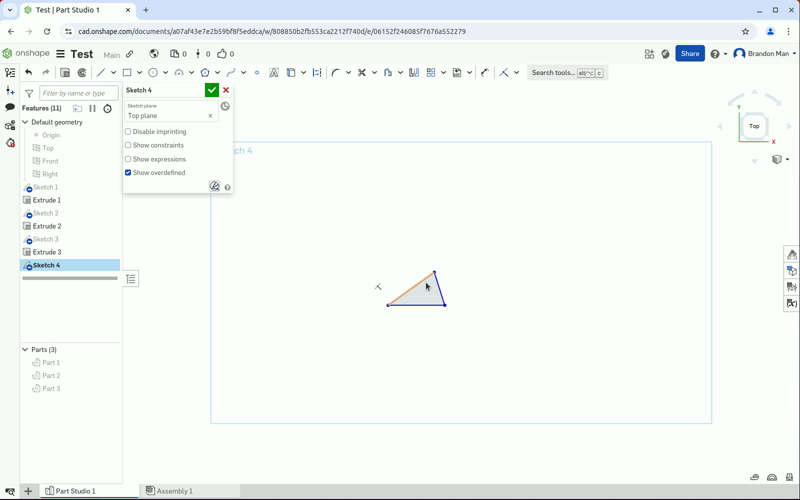
scroll(6)
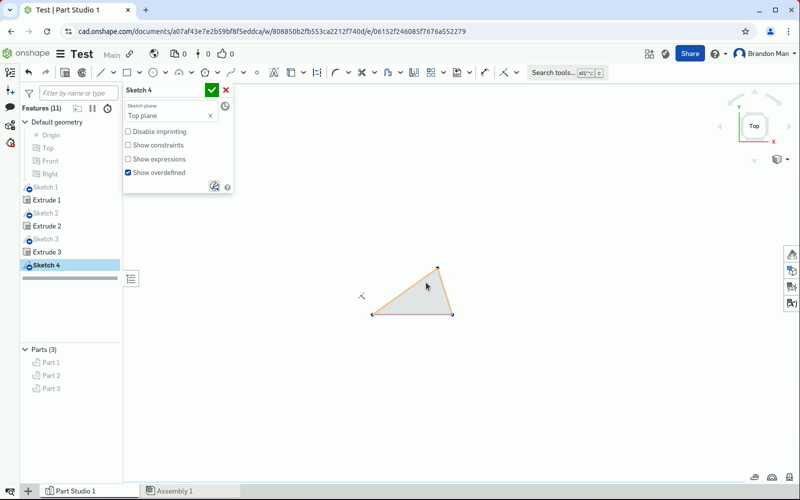
scroll(6)
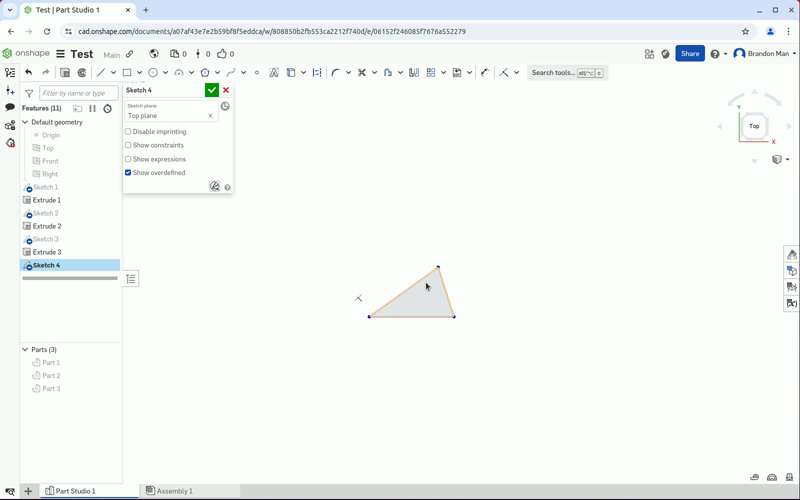
scroll(6)
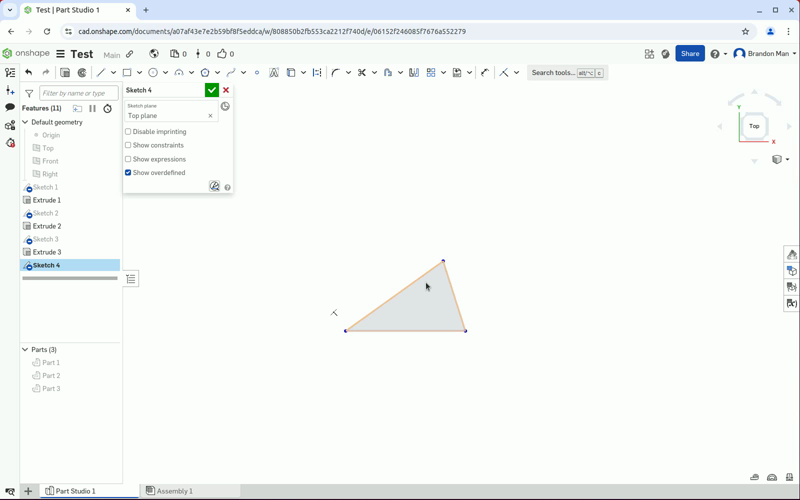
scroll(6)
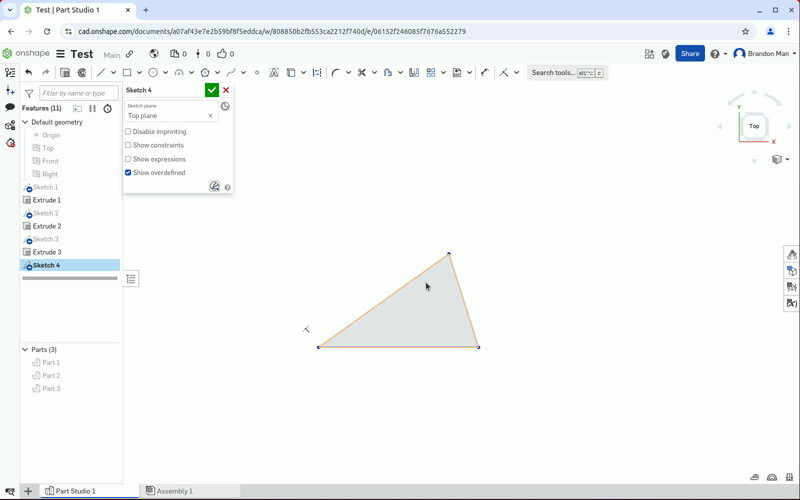
scroll(6)
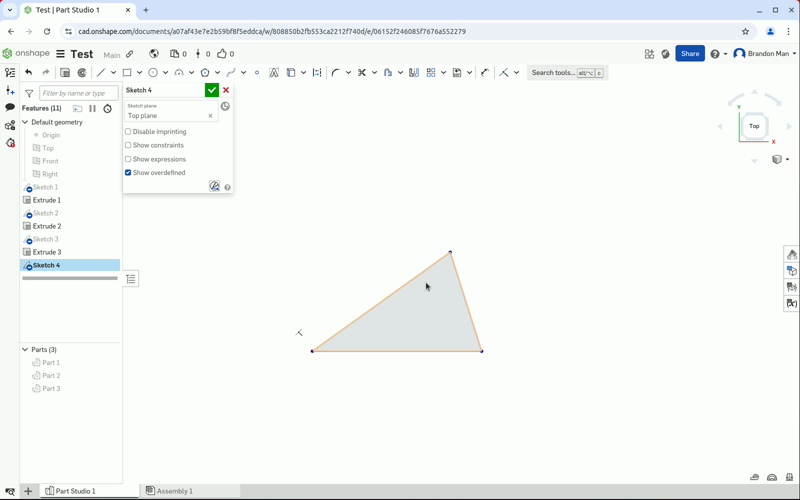
scroll(6)
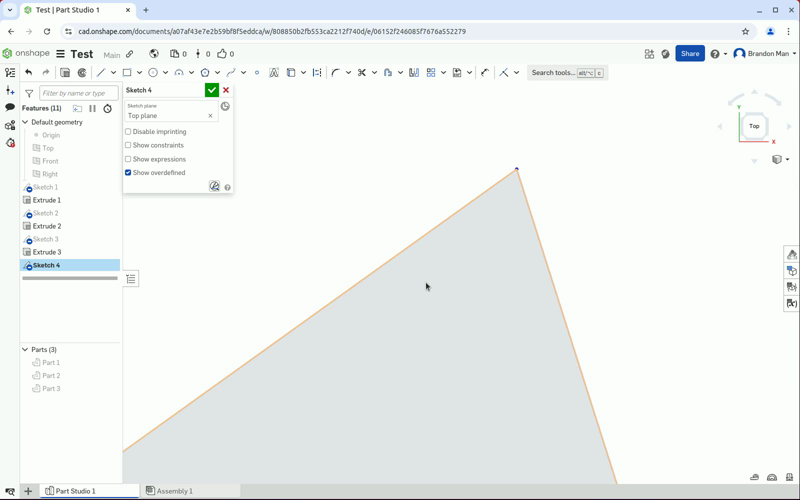
click(426, 282)
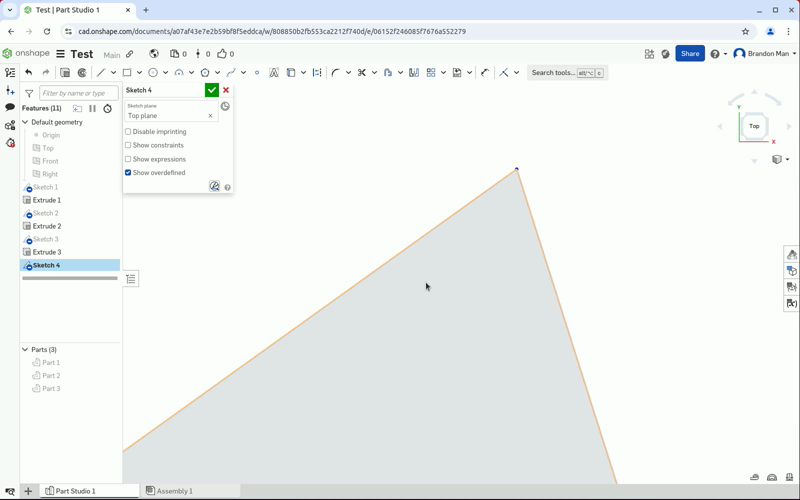
scroll(-6)
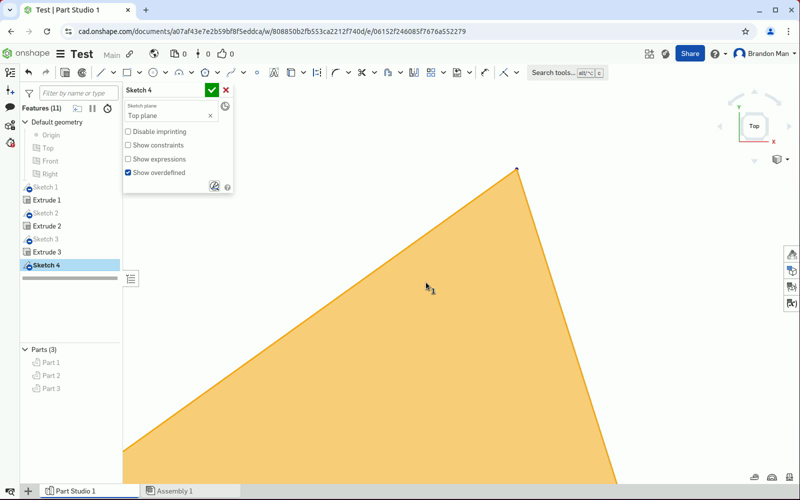
scroll(-6)
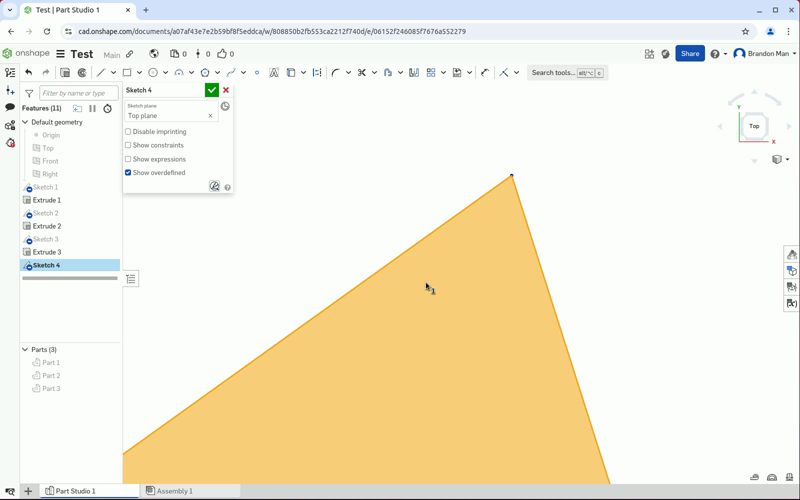
scroll(-6)
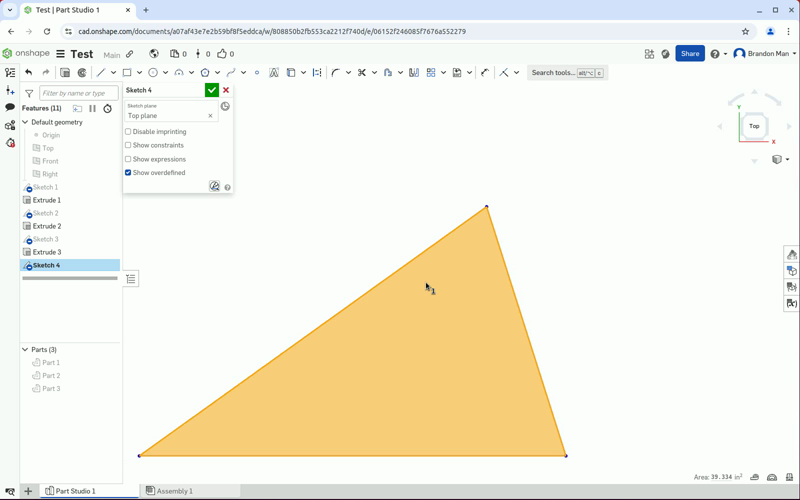
scroll(-6)
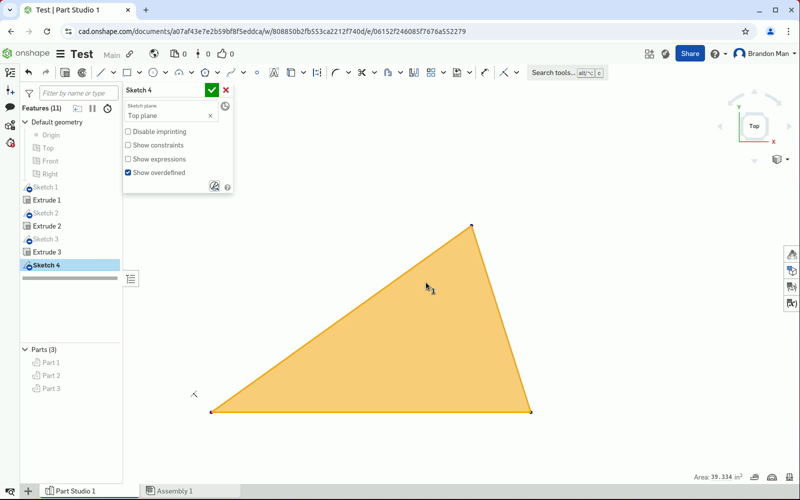
scroll(-6)
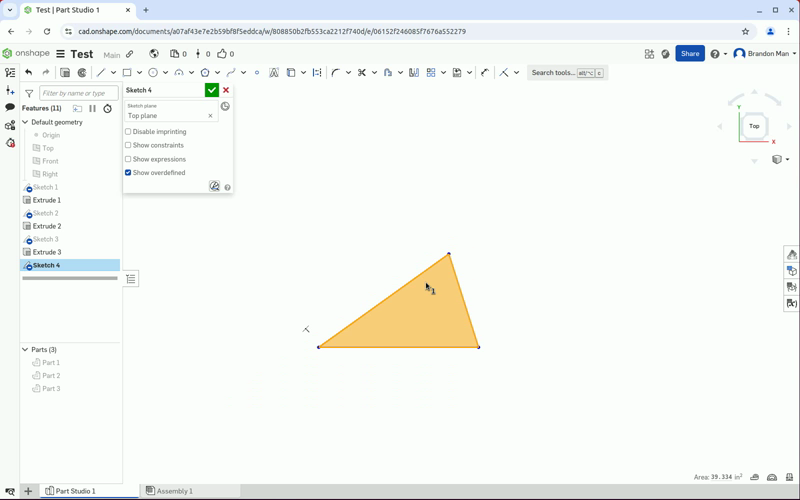
scroll(-6)
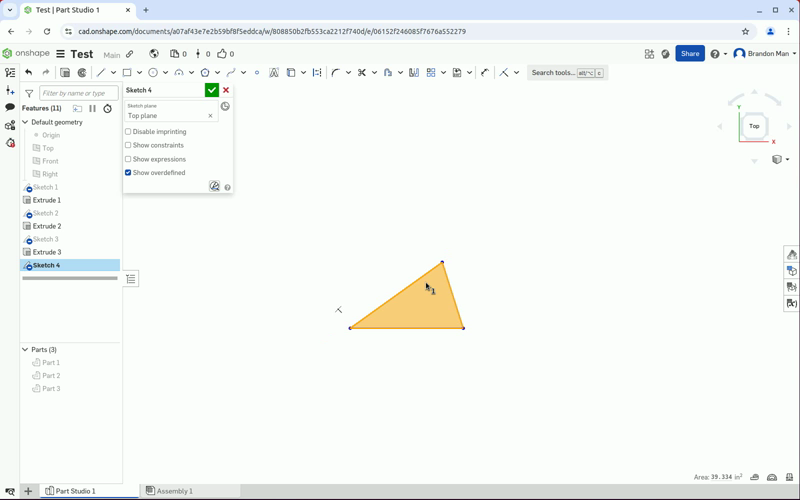
scroll(-6)
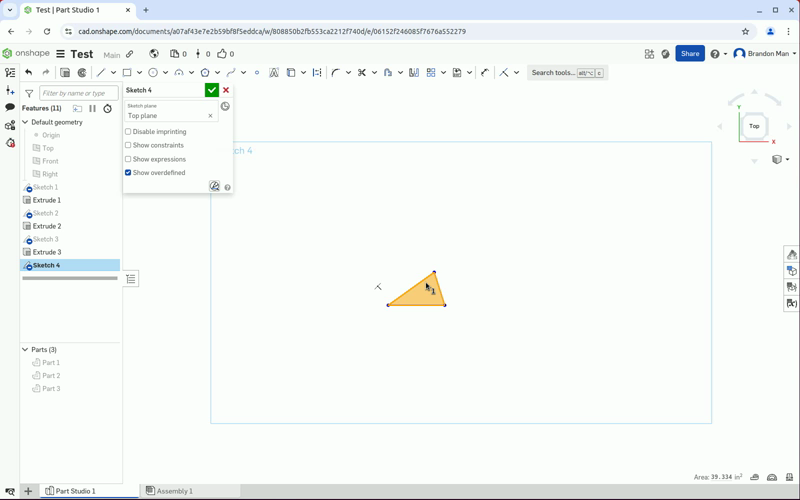
mouse_move(73, 352)
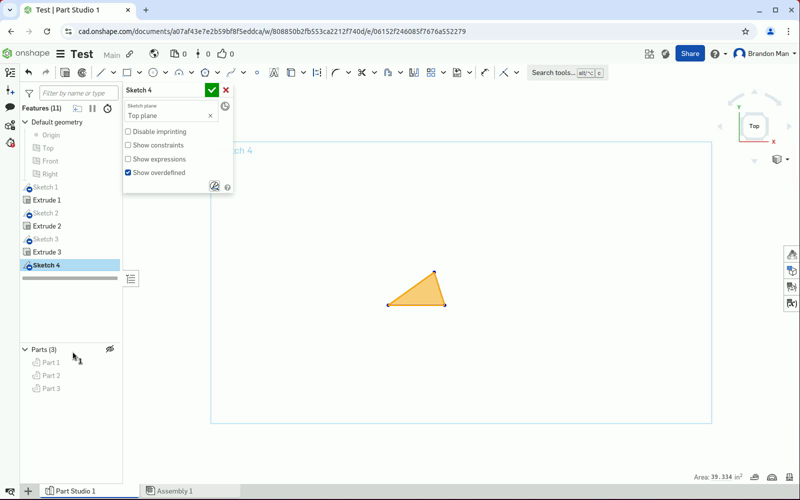
key(shift+y)
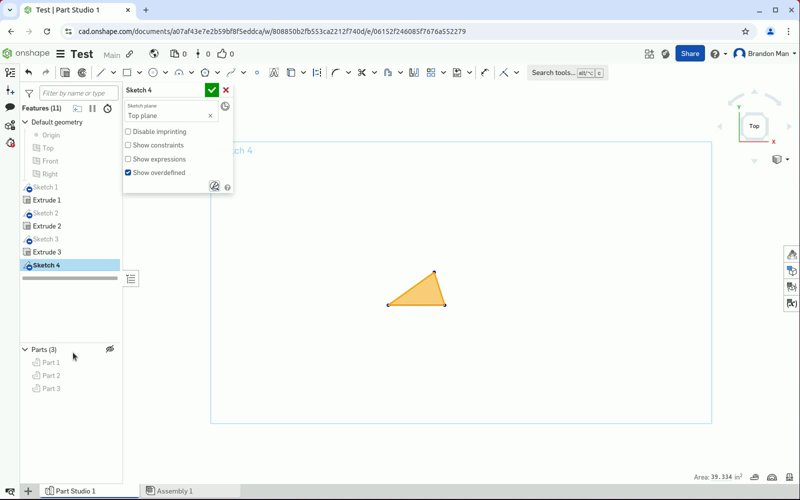
key(shift+e)
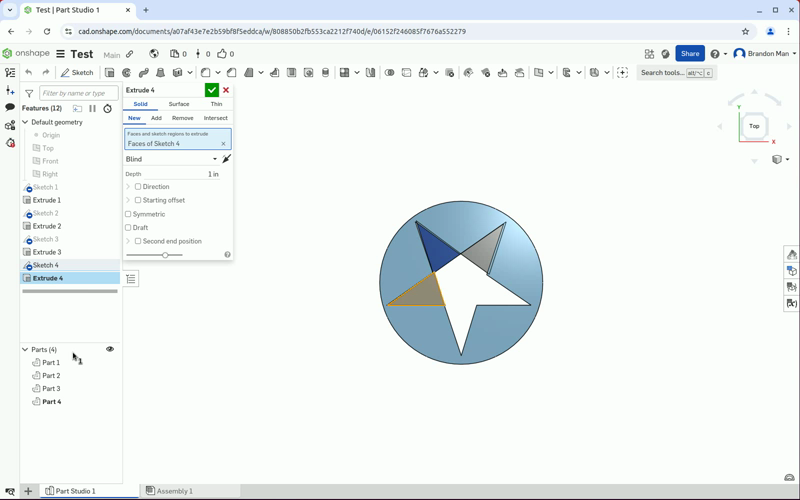
mouse_move(143, 106)
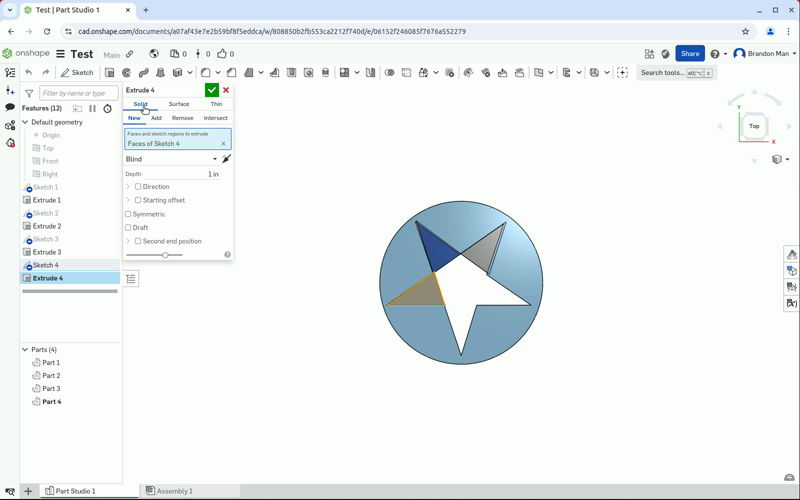
click(143, 106)
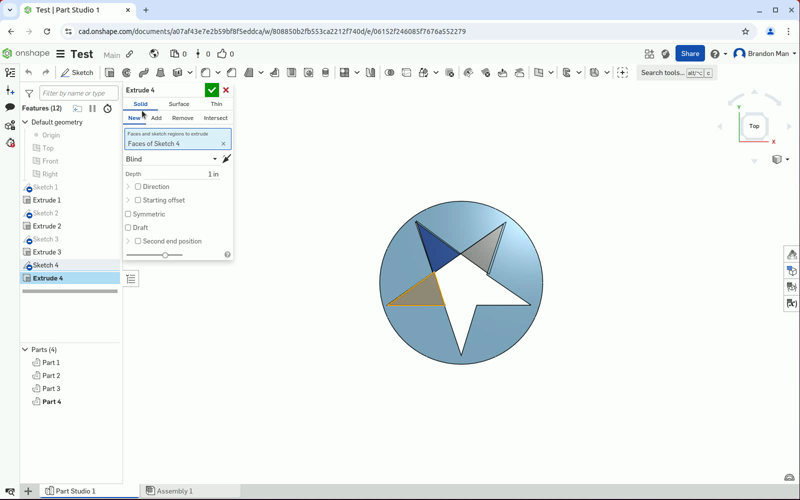
mouse_move(137, 120)
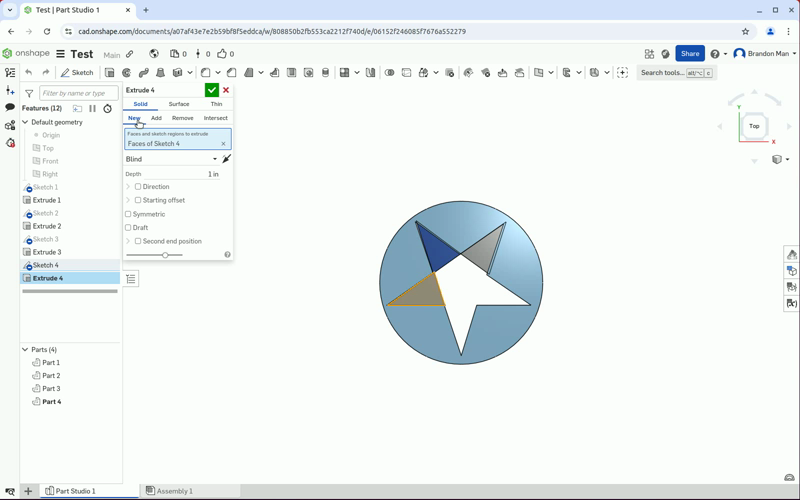
click(137, 120)
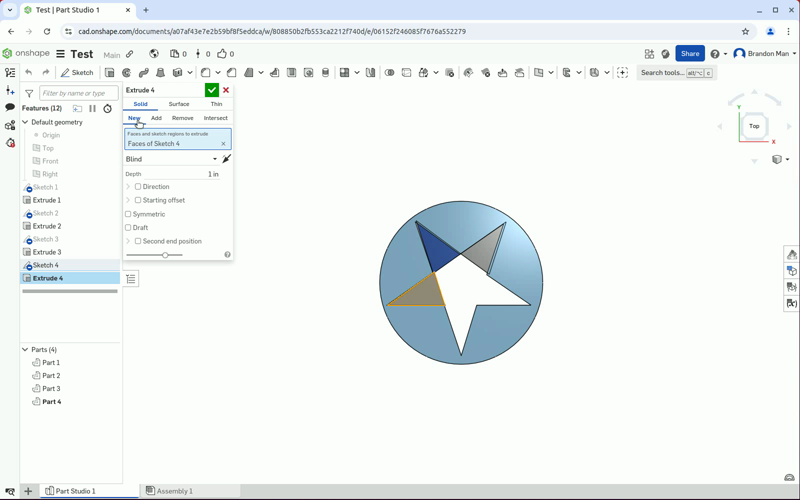
key(tab, 4)
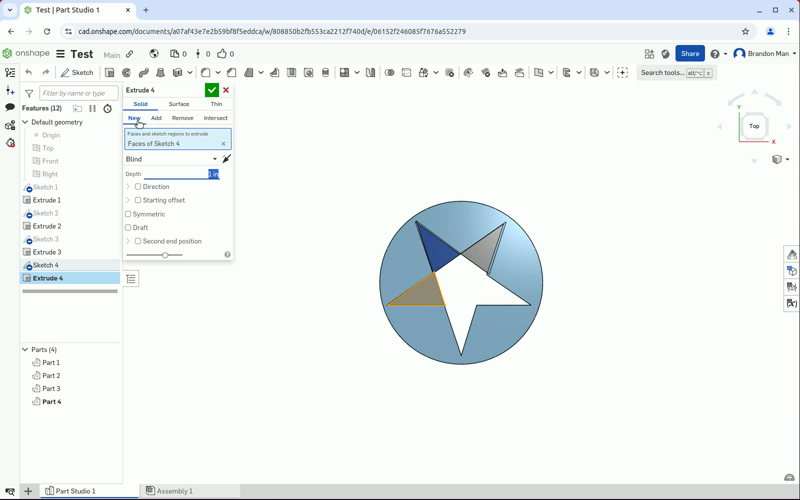
text(1.685)
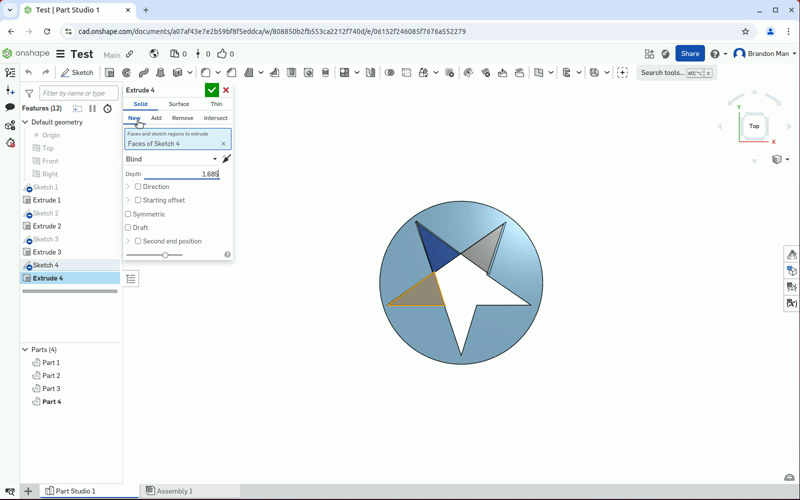
key(enter)
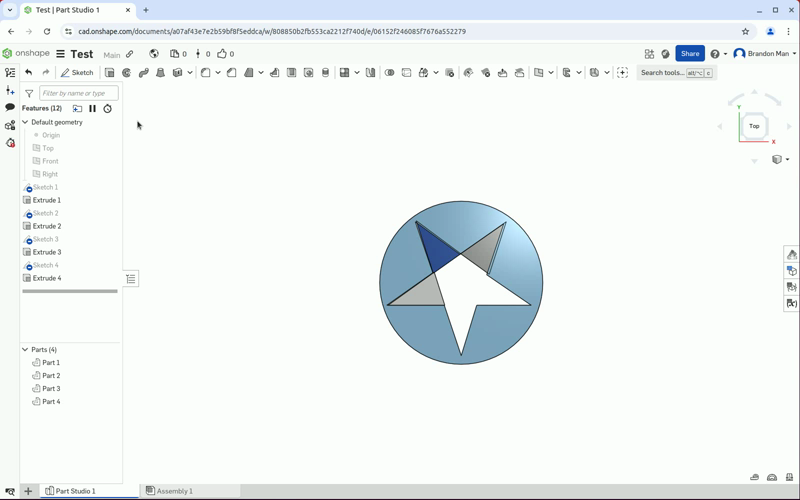
key(shift+h)
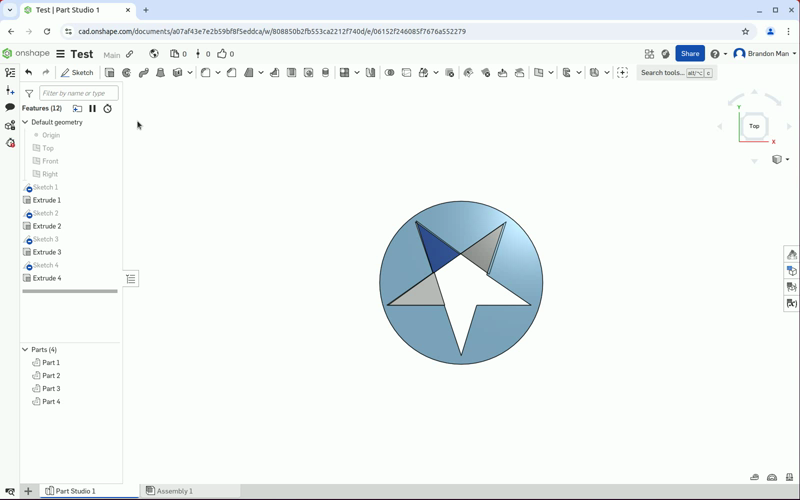
key(shift+h)
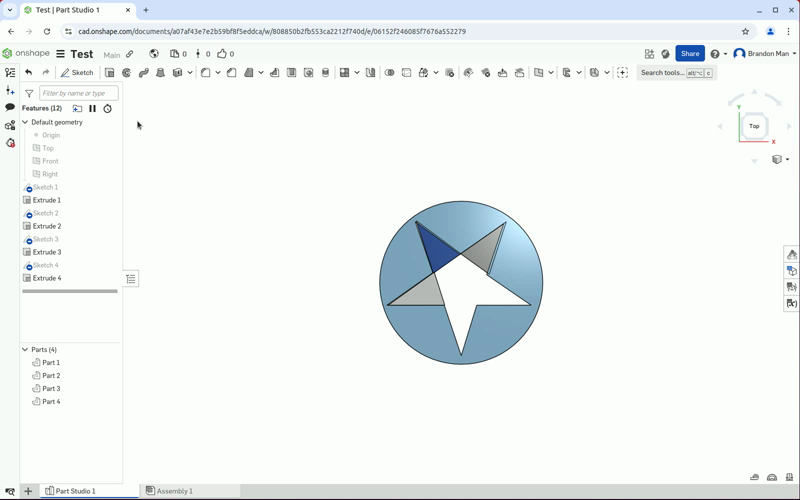
mouse_move(73, 189)
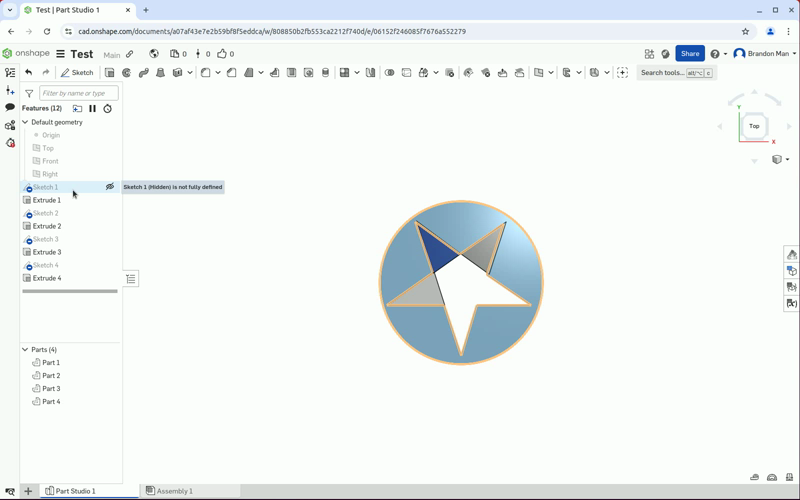
click(73, 189)
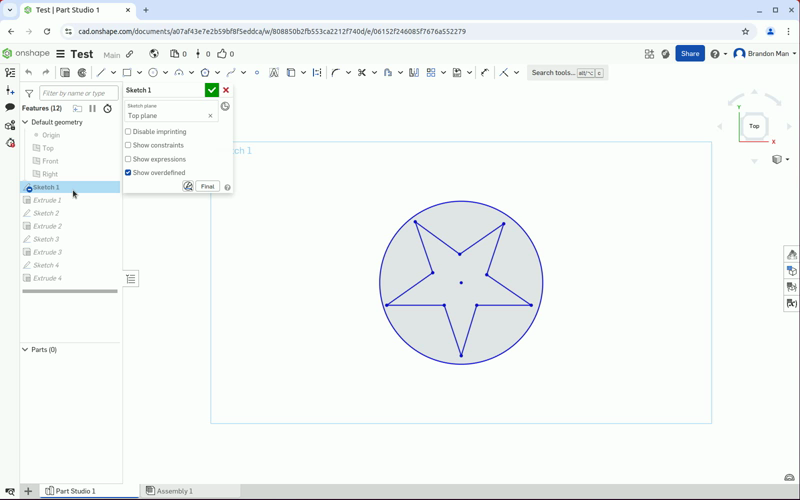
mouse_move(229, 92)
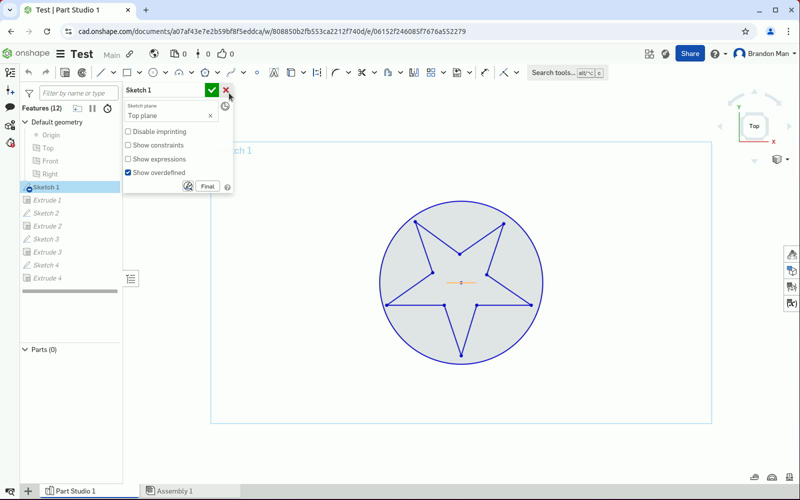
click(229, 92)
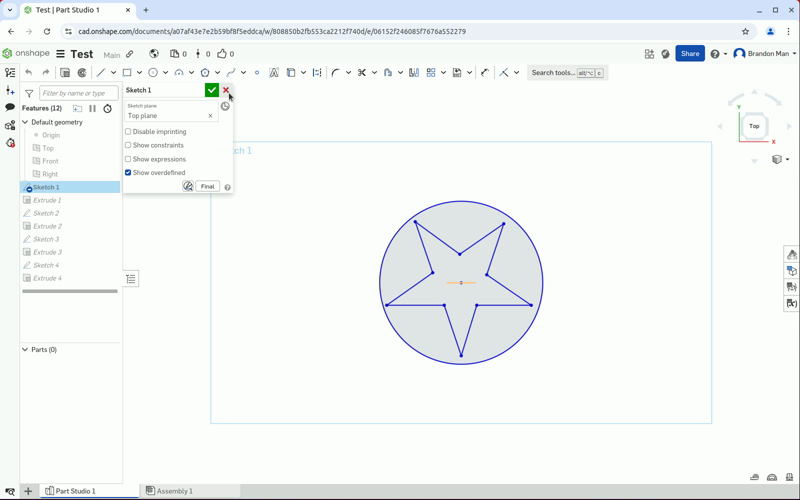
key(shift+s)
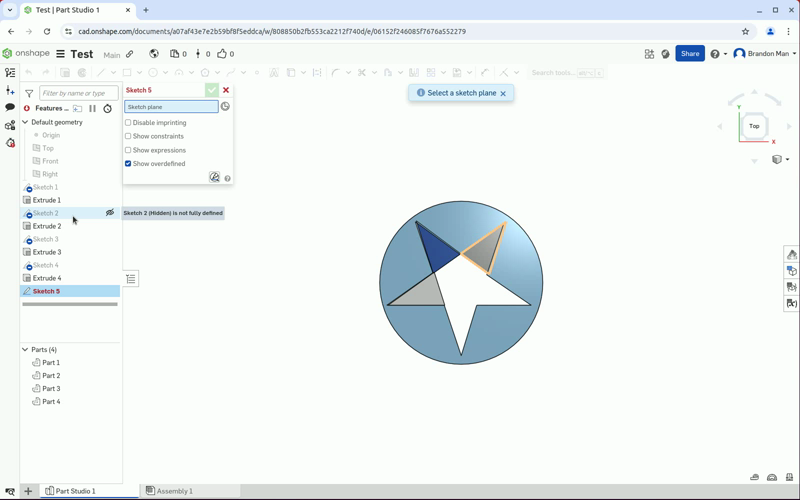
scroll(3)
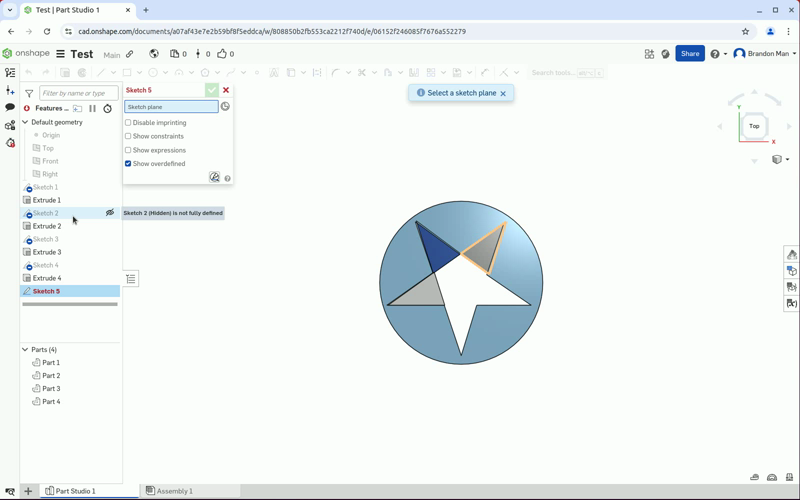
mouse_move(73, 150)
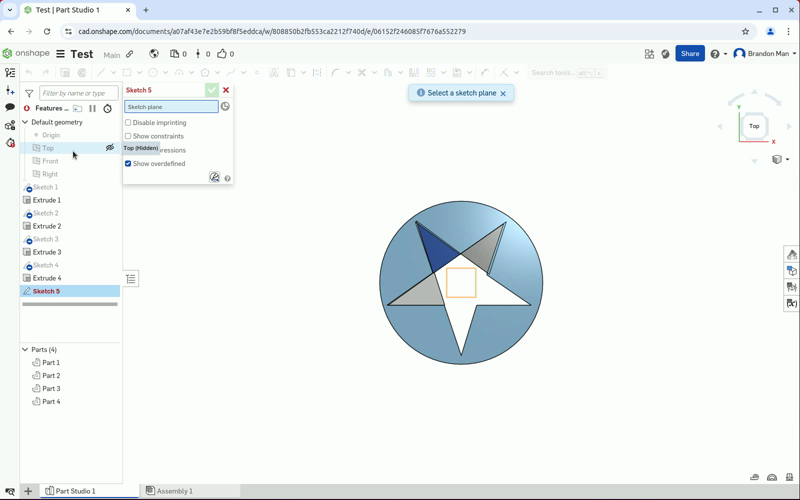
click(73, 150)
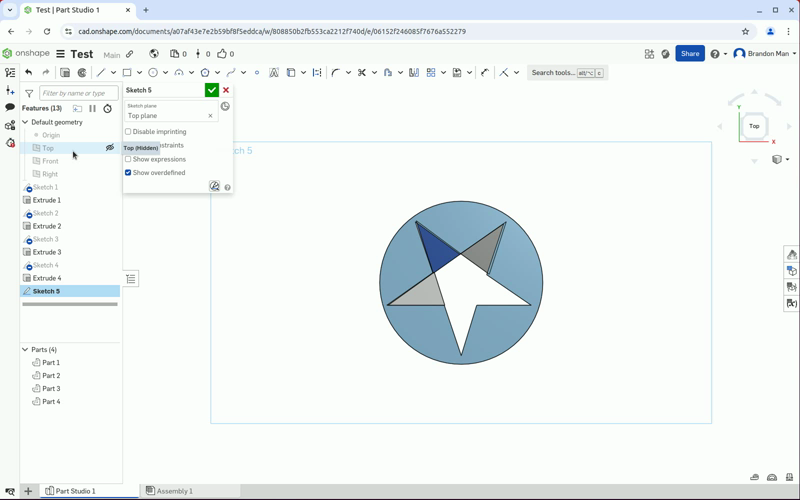
mouse_move(73, 352)
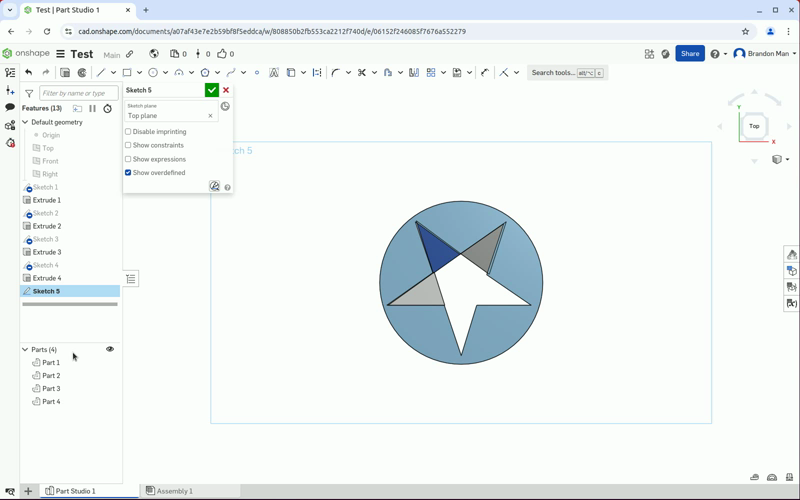
key(y)
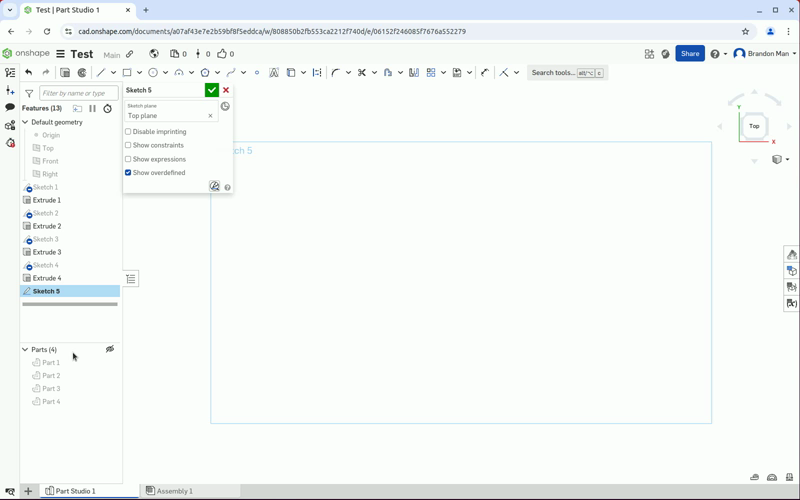
key(l)
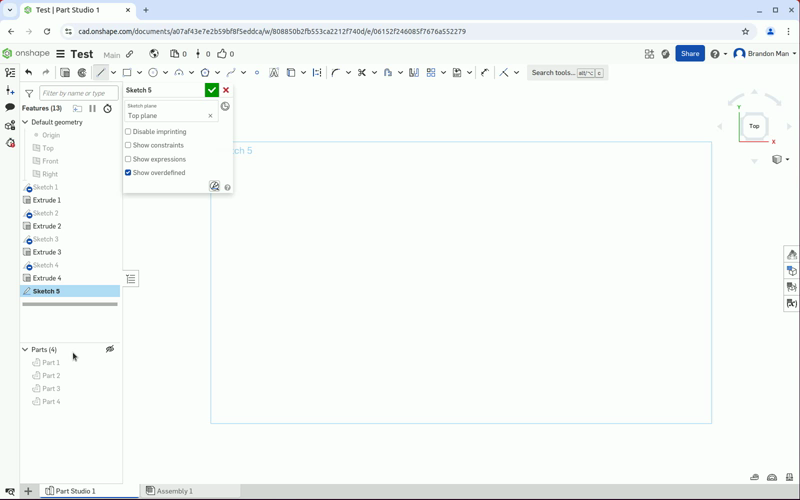
key_down(shift)
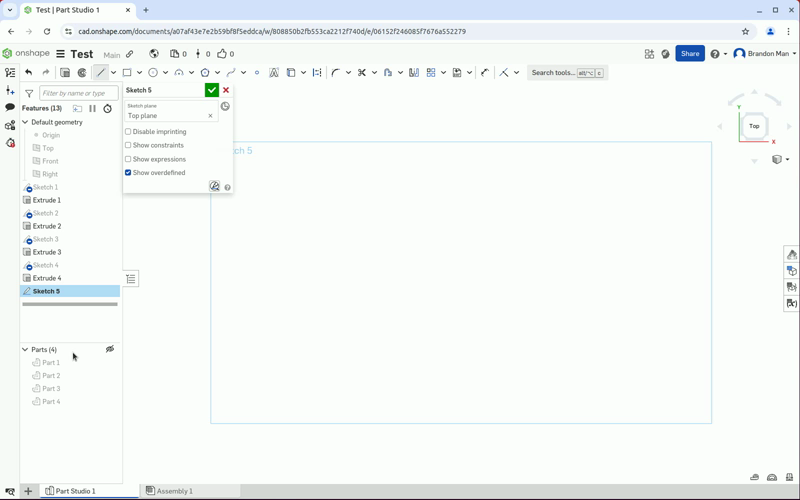
mouse_move(444, 305)
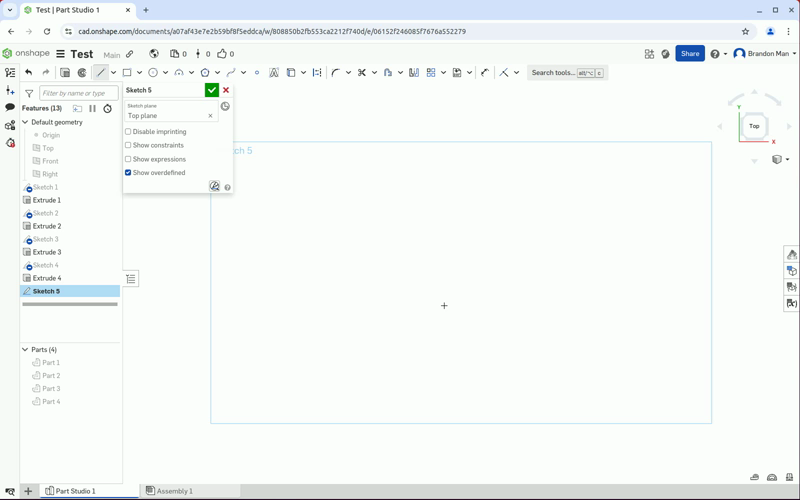
click(444, 305)
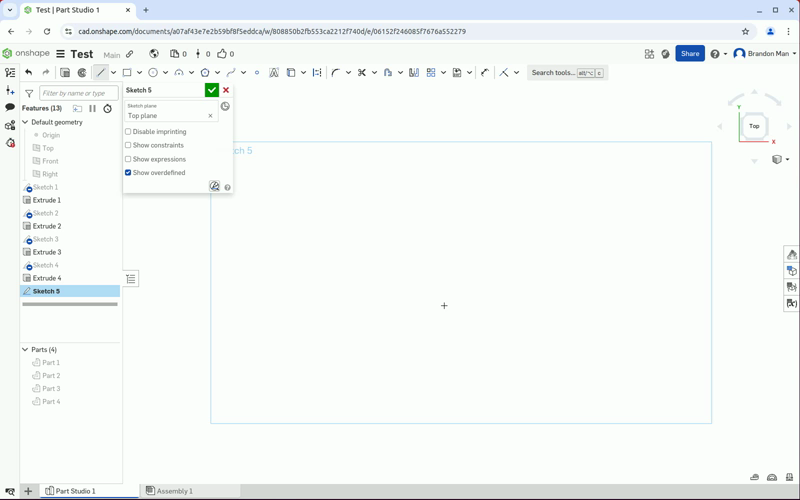
key_up(shift)
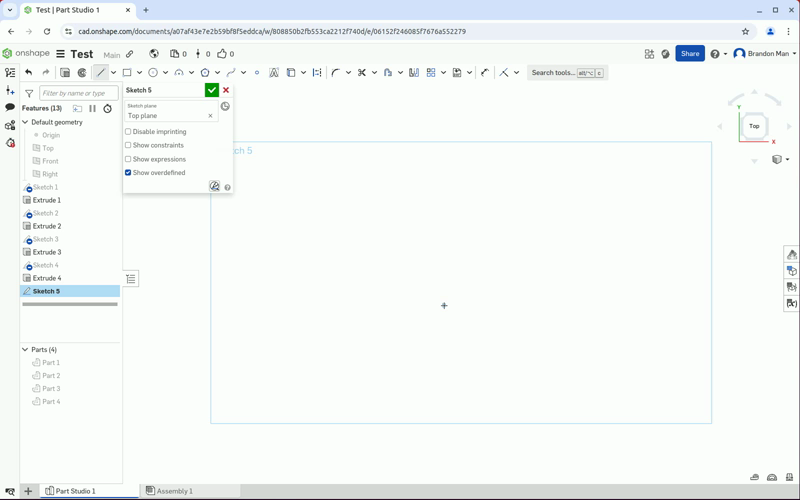
key_down(shift)
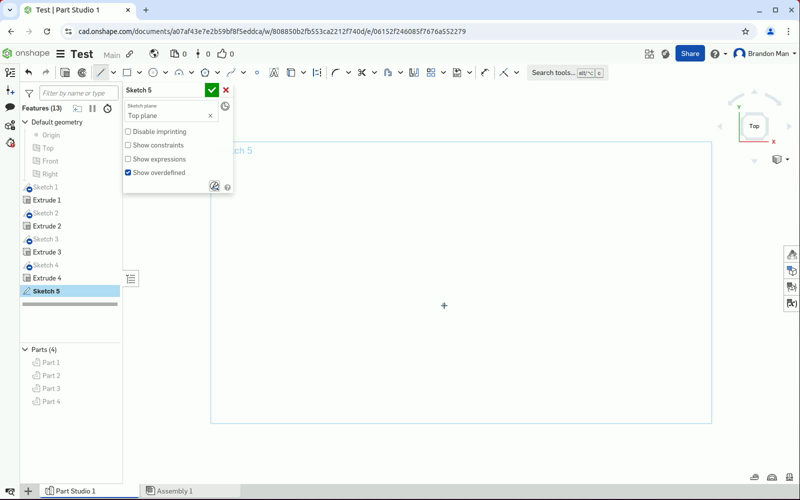
mouse_move(474, 305)
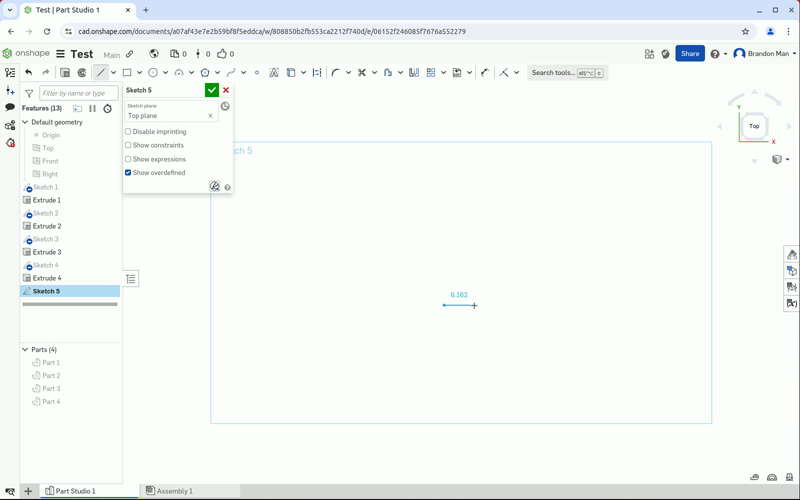
mouse_move(461, 356)
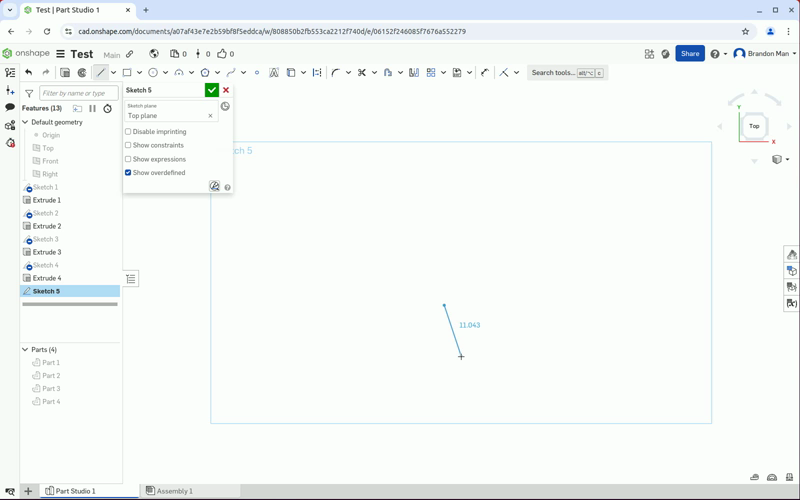
click(461, 356)
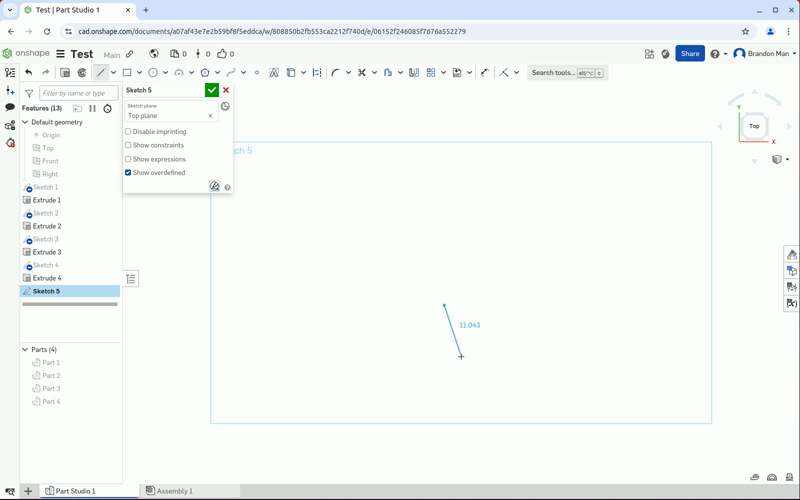
key_up(shift)
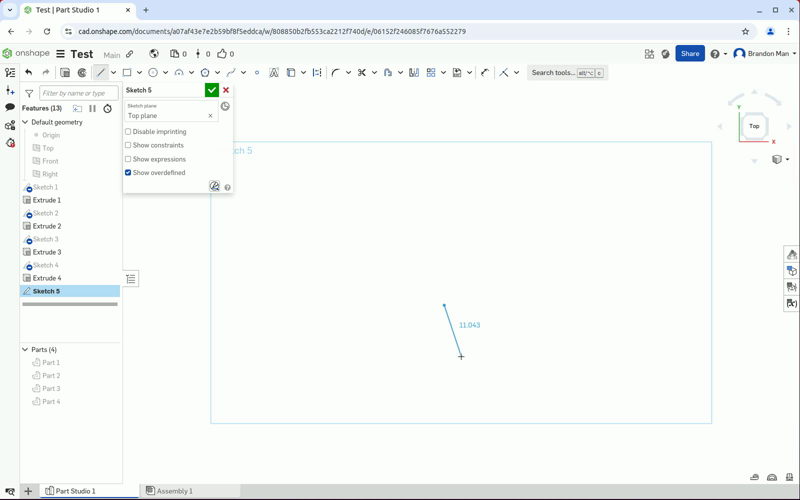
key_down(shift)
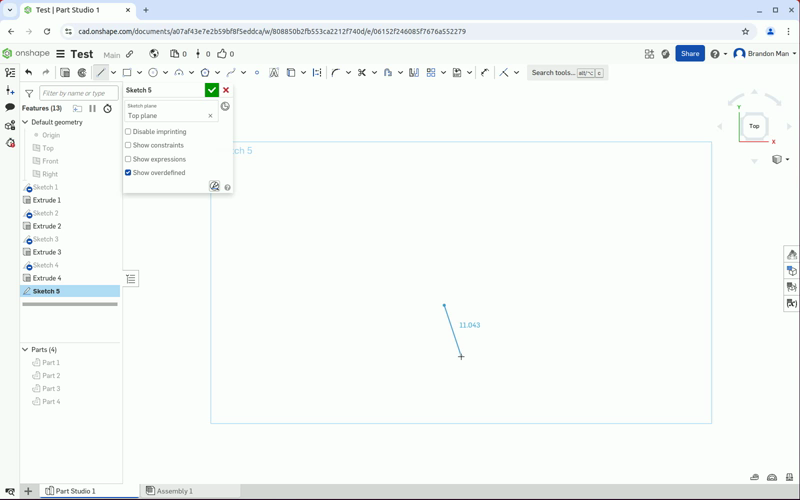
mouse_move(491, 356)
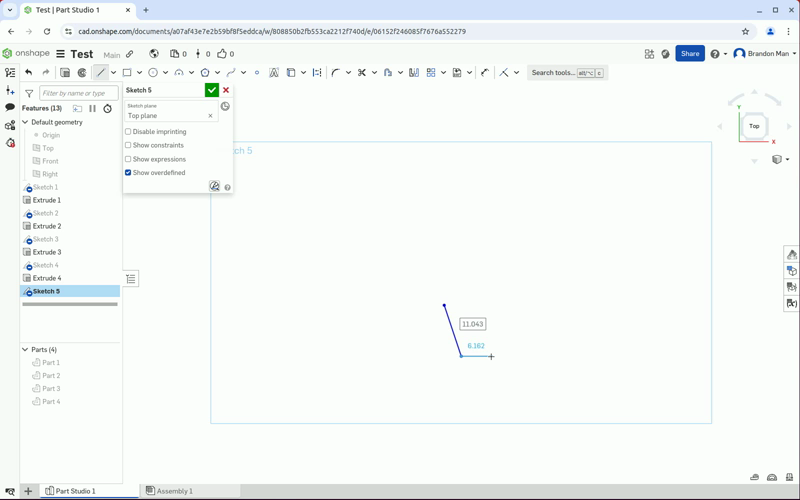
mouse_move(477, 305)
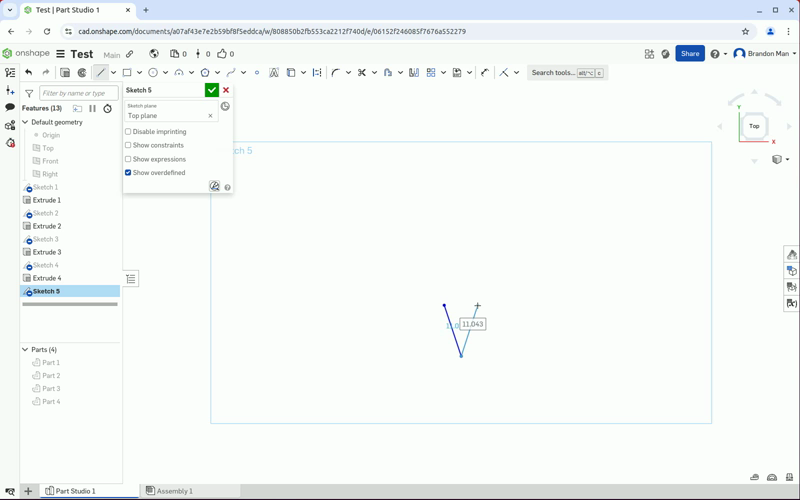
click(477, 305)
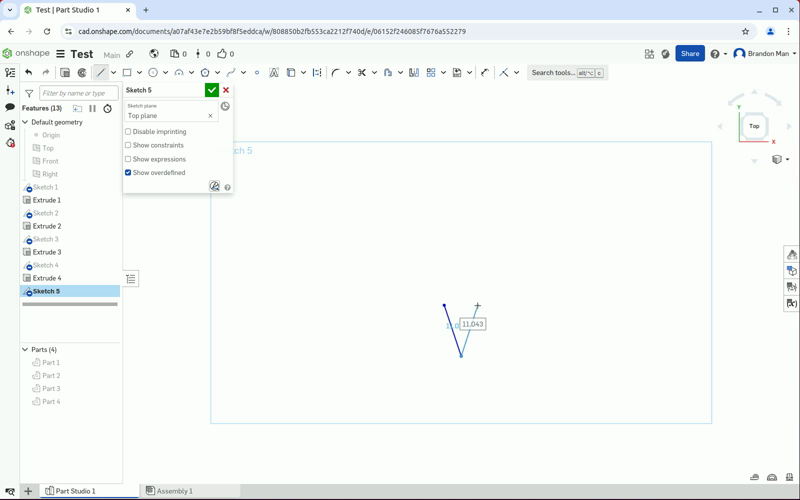
key_up(shift)
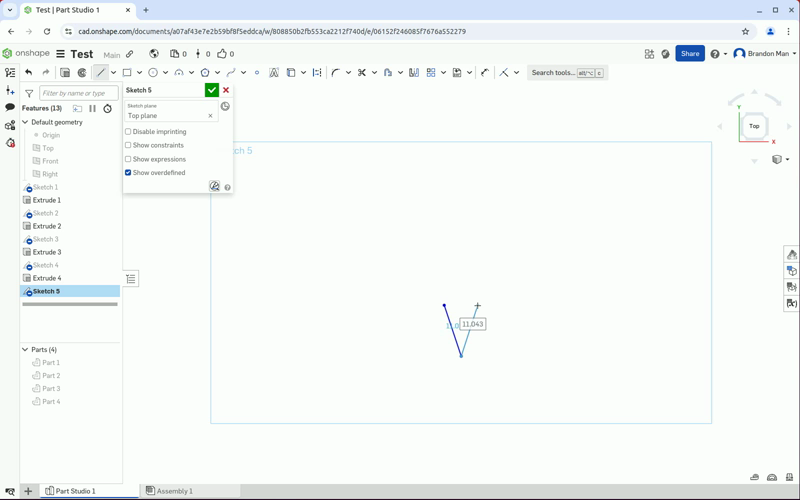
mouse_move(507, 305)
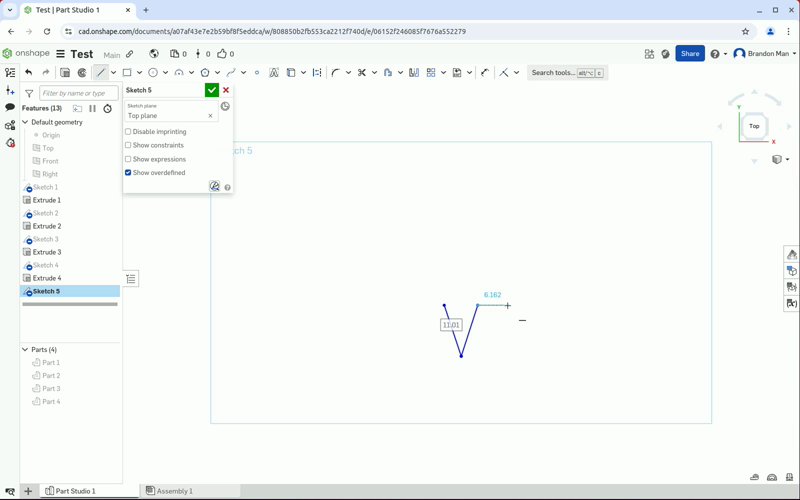
key_down(shift)
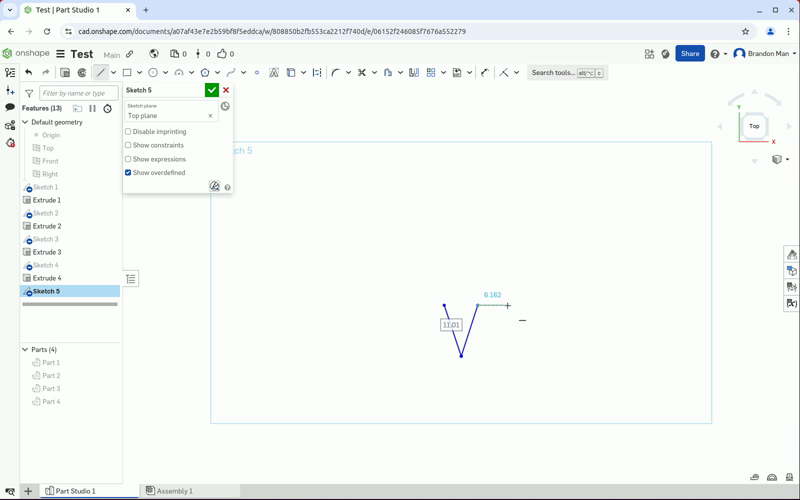
mouse_move(444, 305)
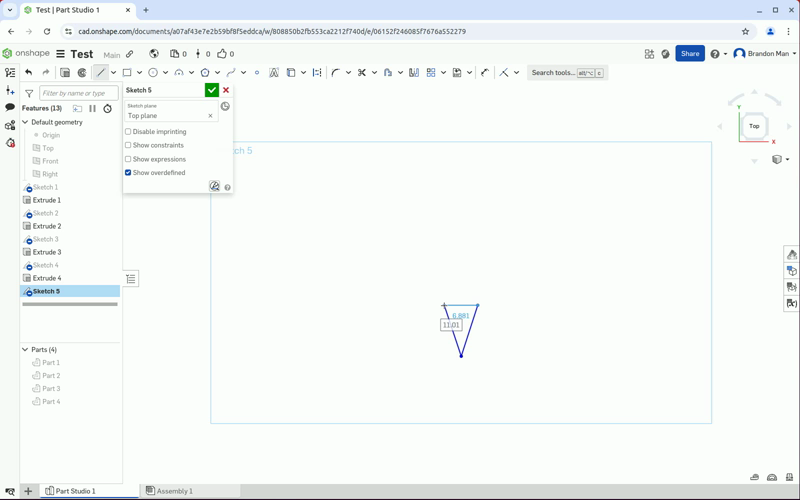
key_up(shift)
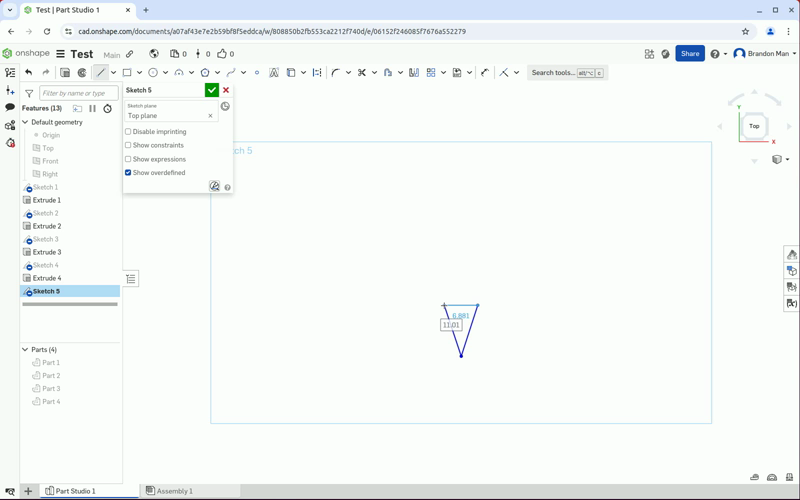
click(444, 305)
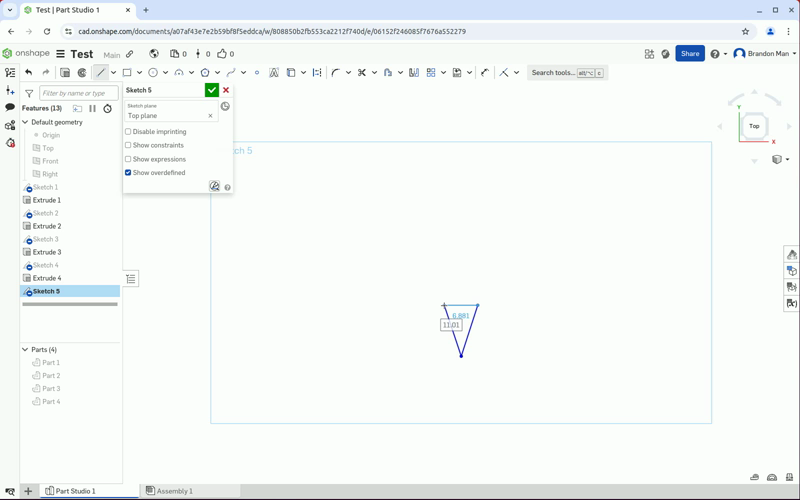
key(esc)
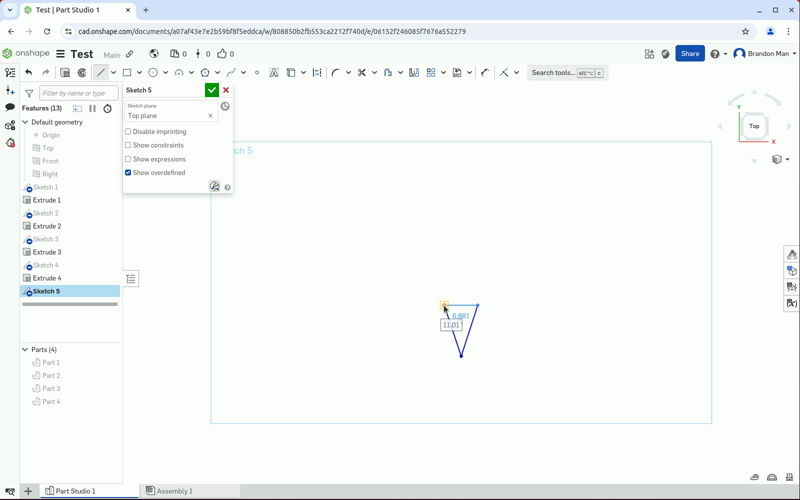
mouse_move(461, 332)
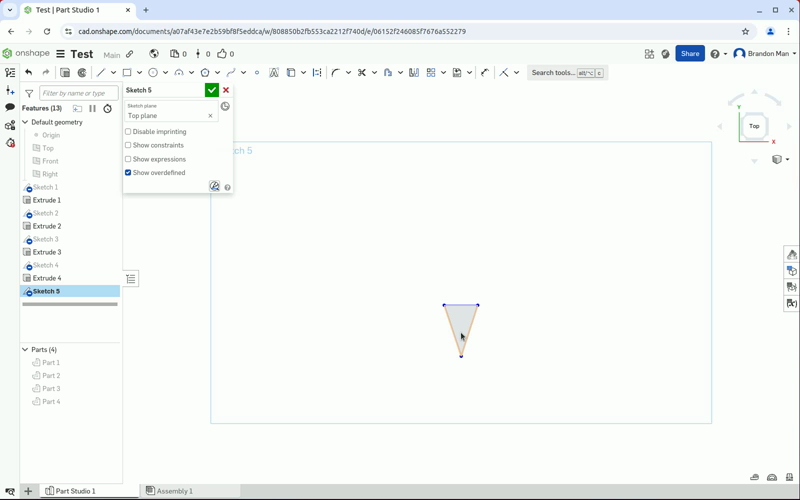
scroll(6)
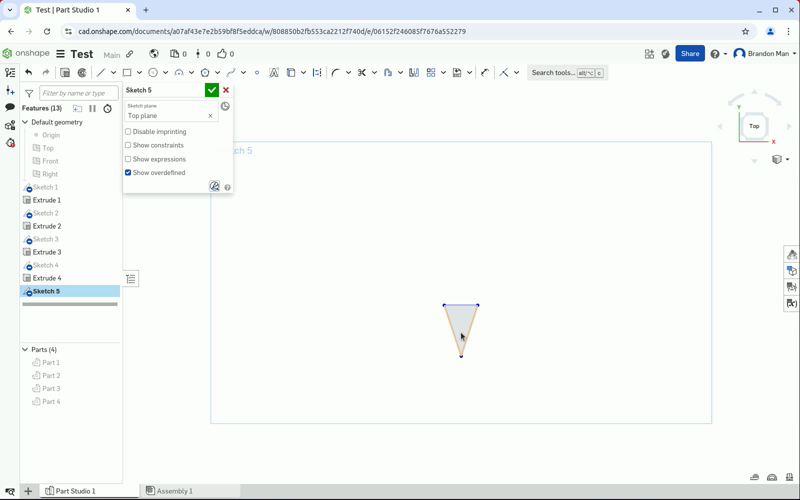
scroll(6)
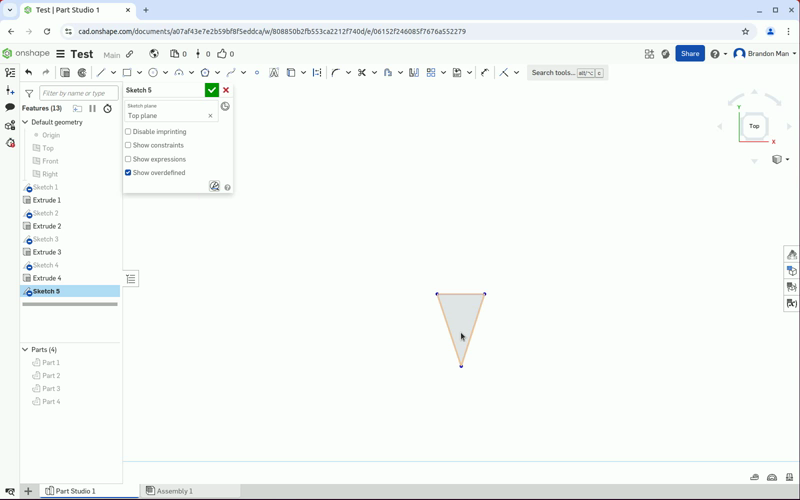
scroll(6)
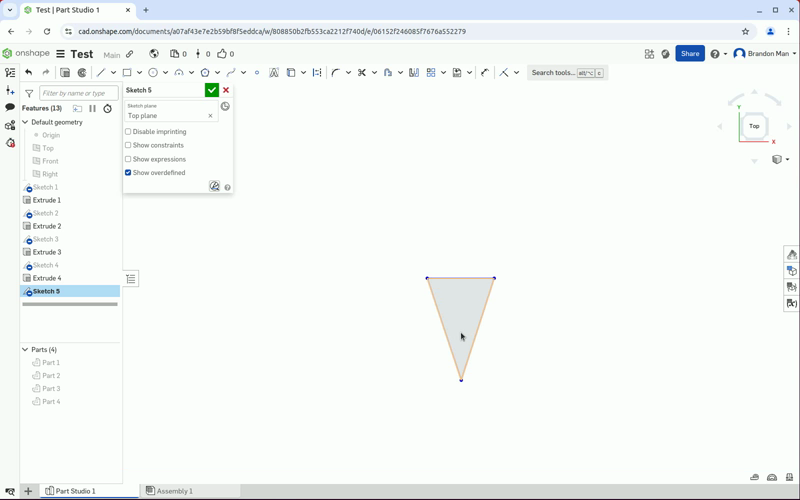
scroll(6)
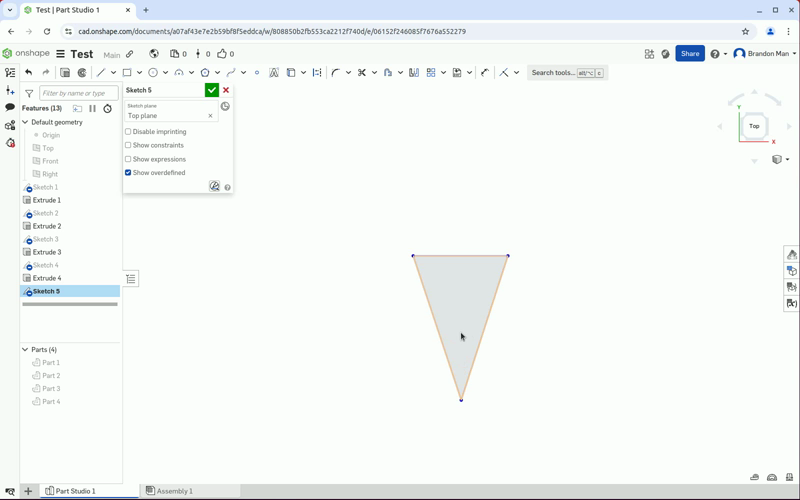
scroll(6)
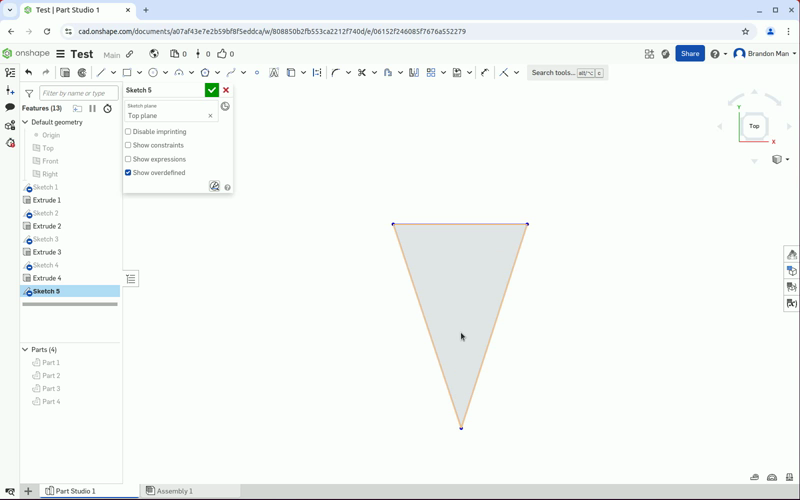
scroll(6)
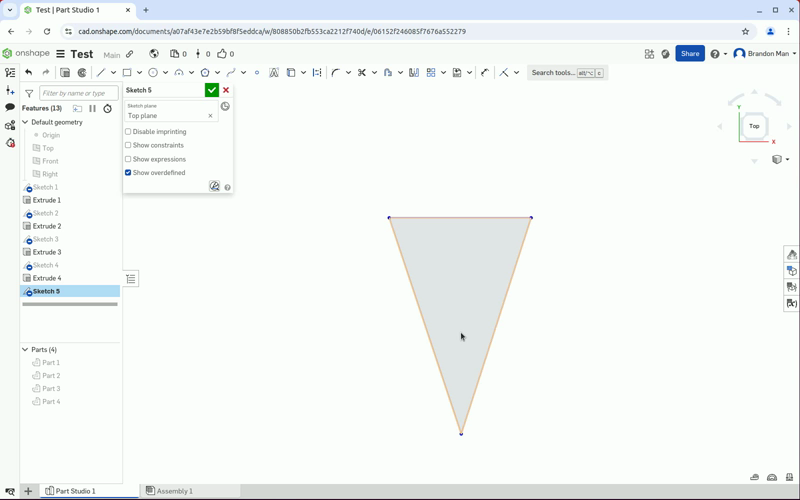
scroll(6)
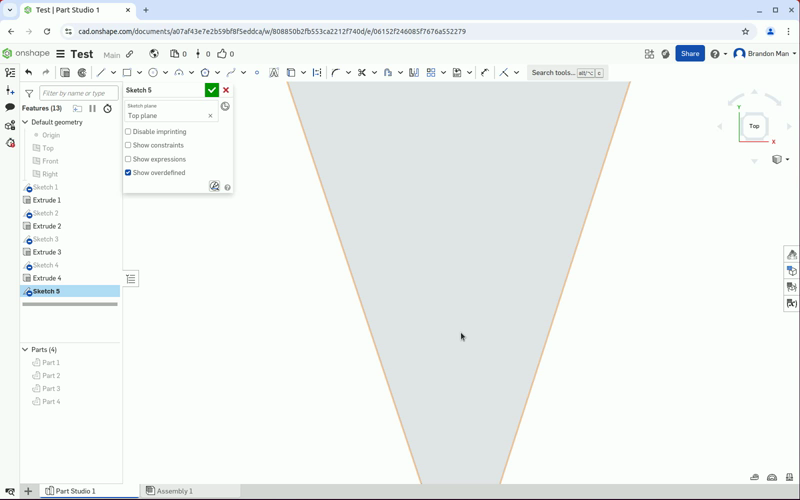
click(461, 332)
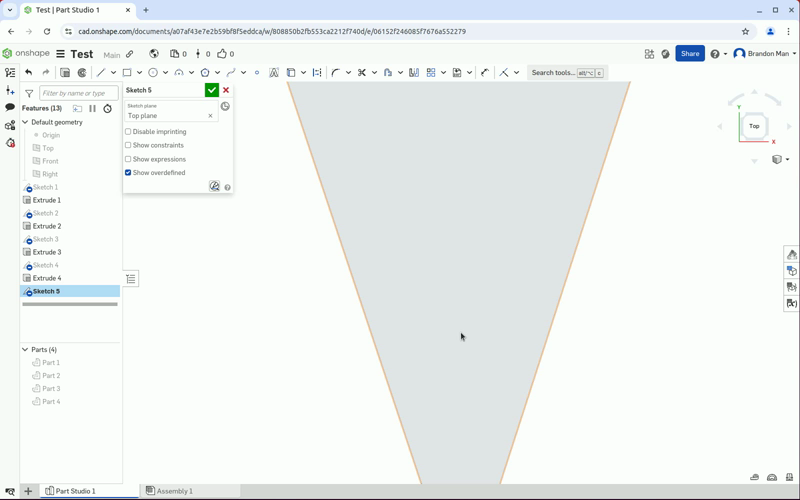
scroll(-6)
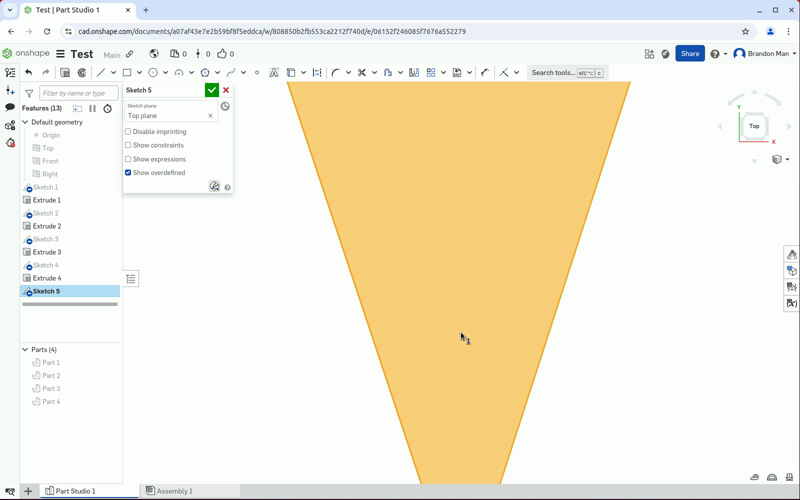
scroll(-6)
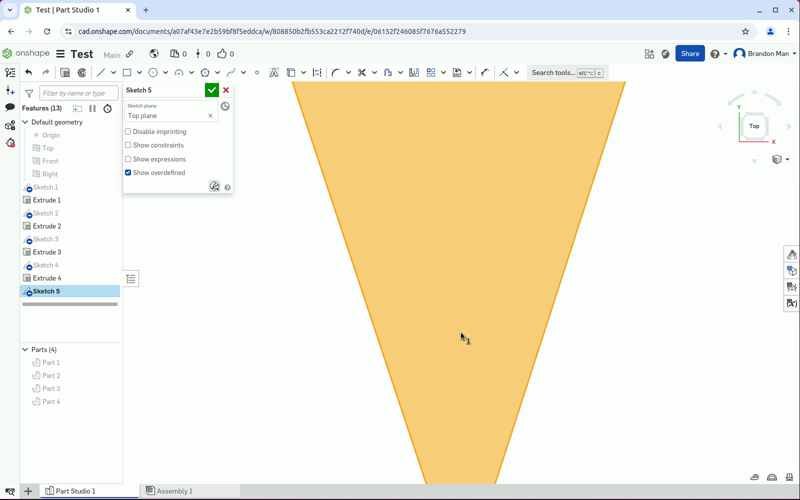
scroll(-6)
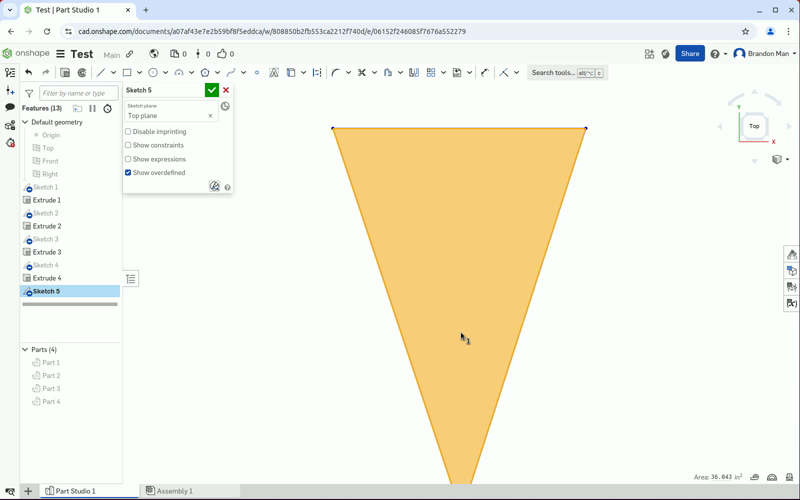
scroll(-6)
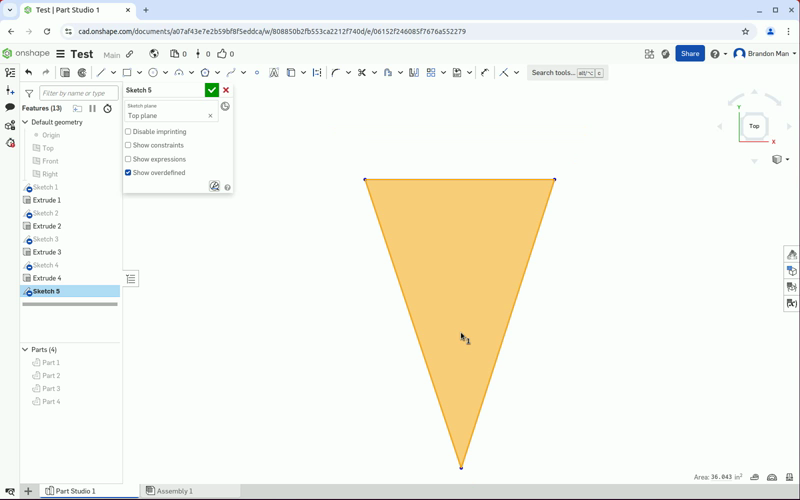
scroll(-6)
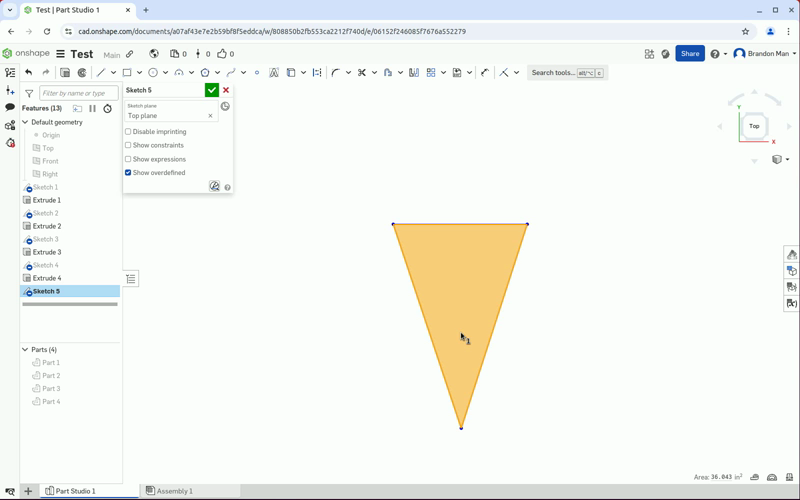
scroll(-6)
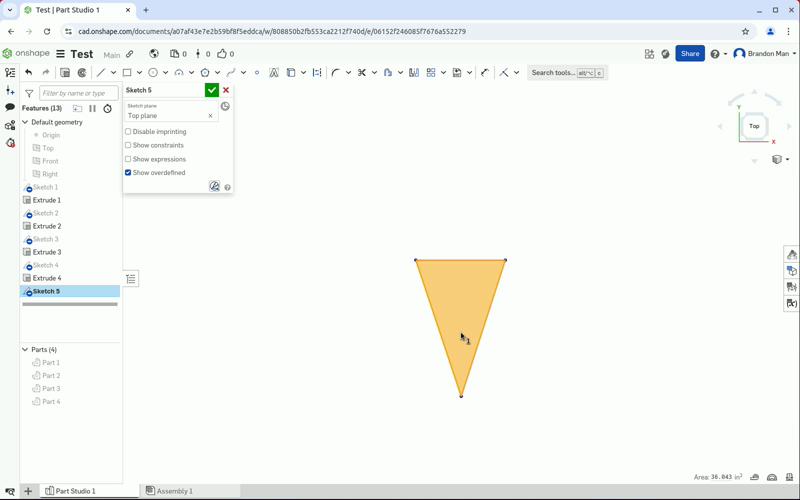
scroll(-6)
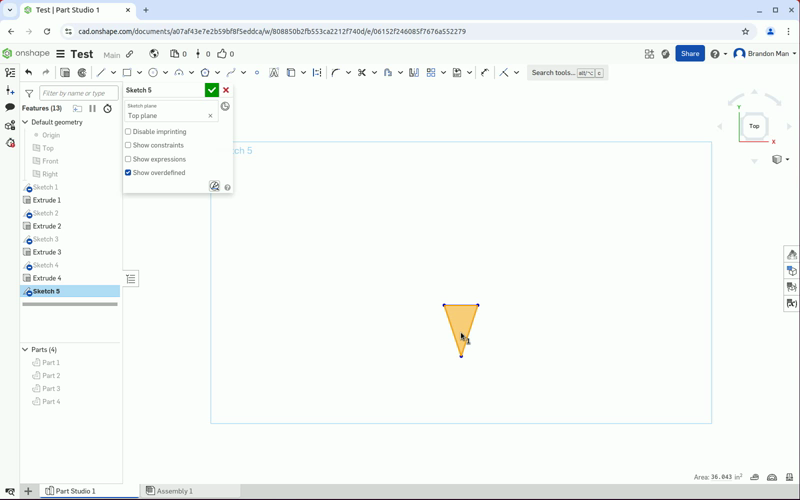
mouse_move(73, 352)
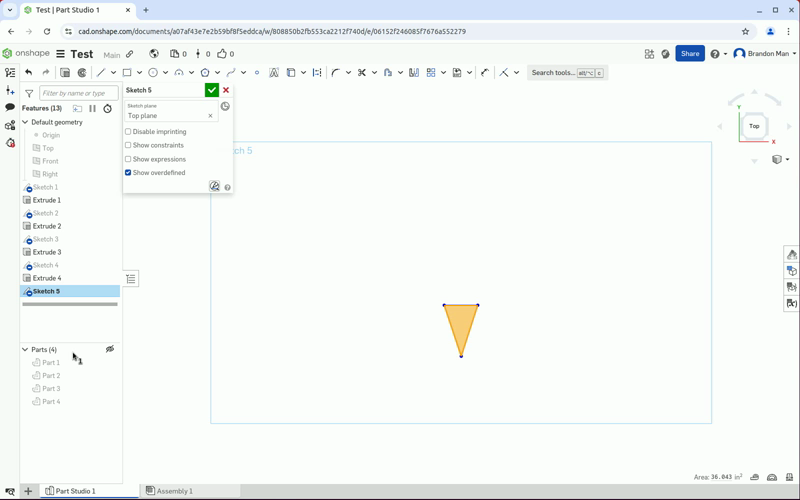
key(shift+y)
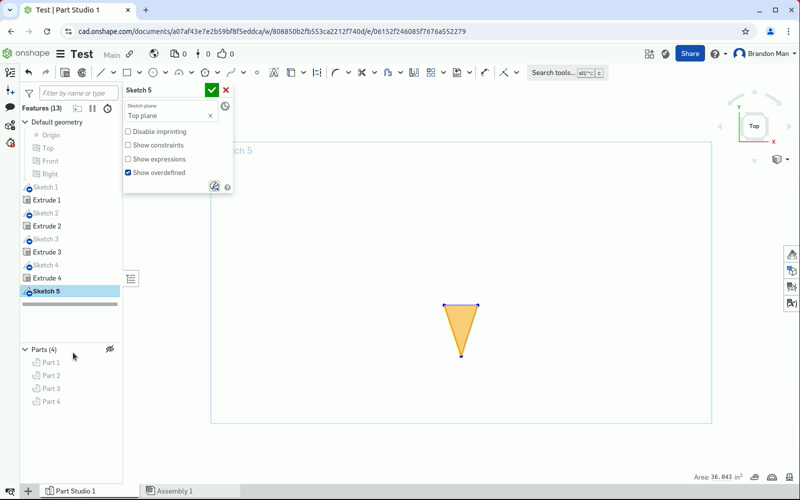
key(shift+e)
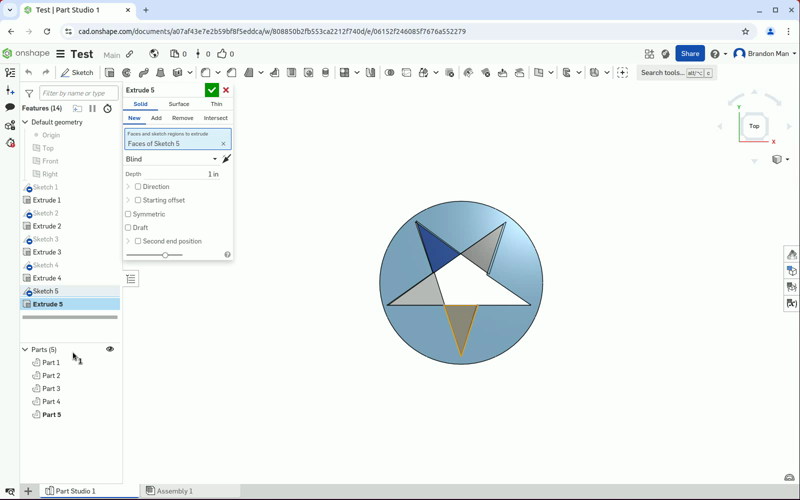
mouse_move(143, 106)
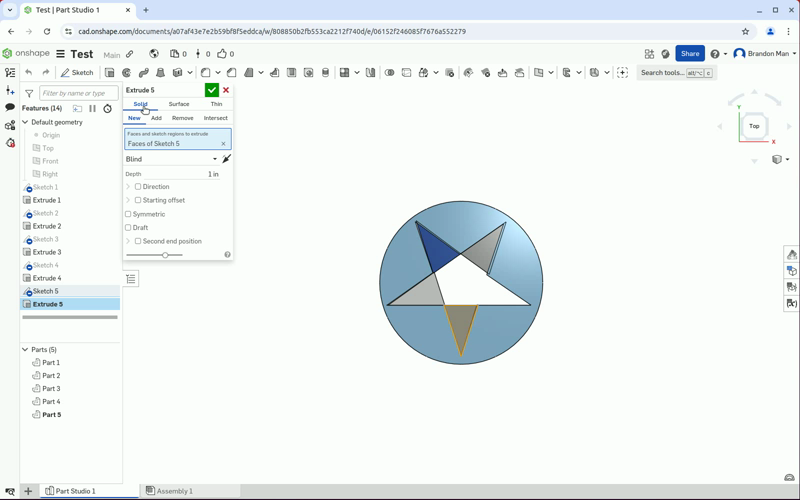
click(143, 106)
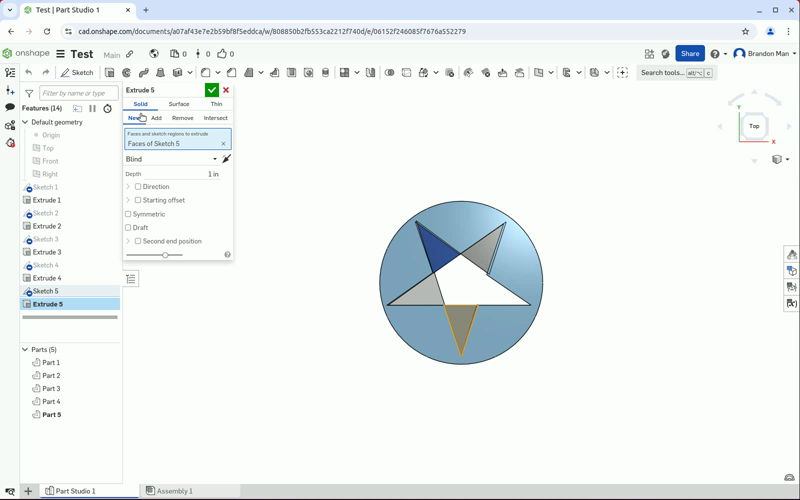
mouse_move(137, 120)
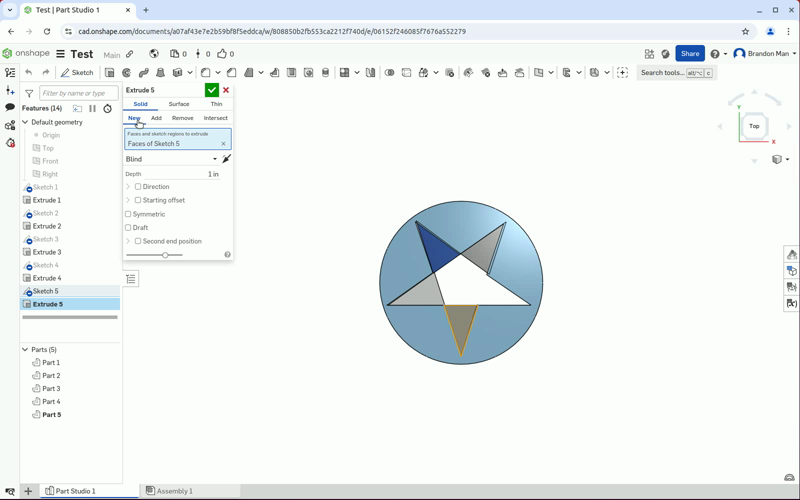
click(137, 120)
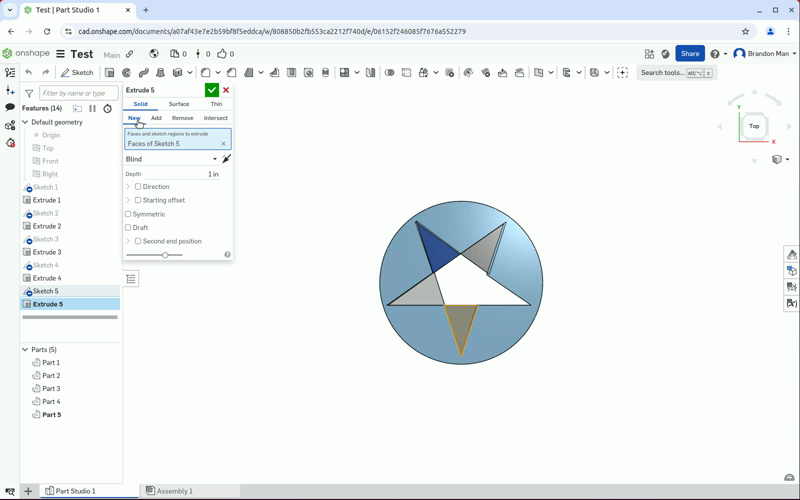
key(tab, 4)
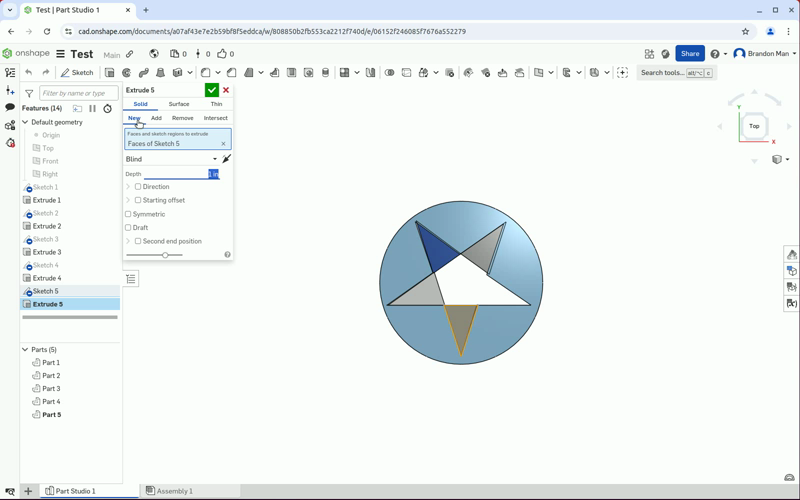
text(1.685)
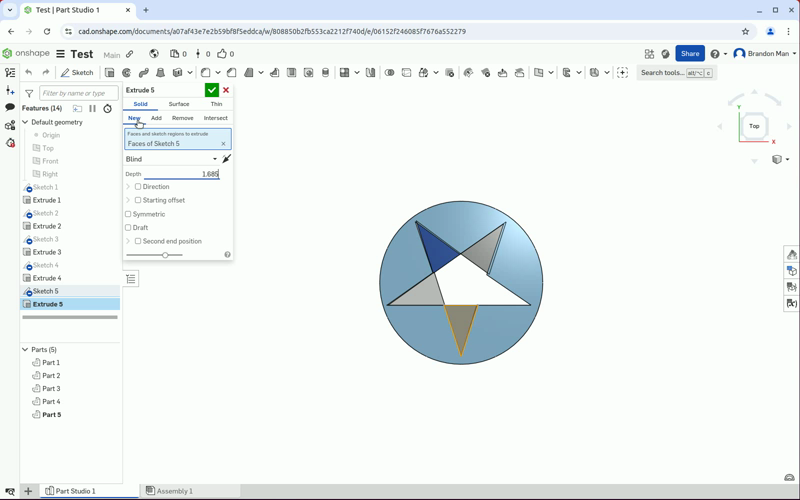
key(enter)
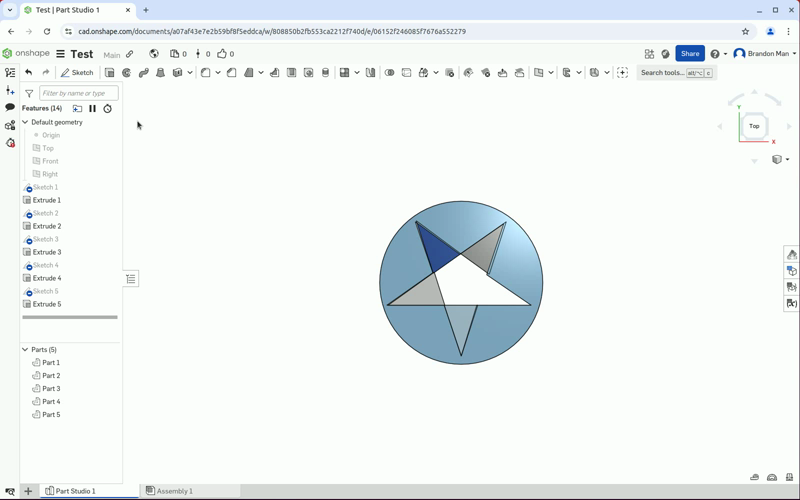
key(shift+h)
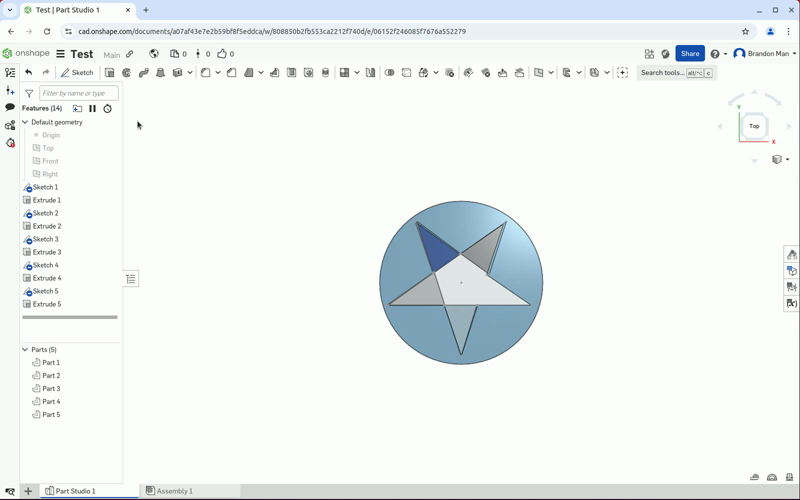
key(shift+h)
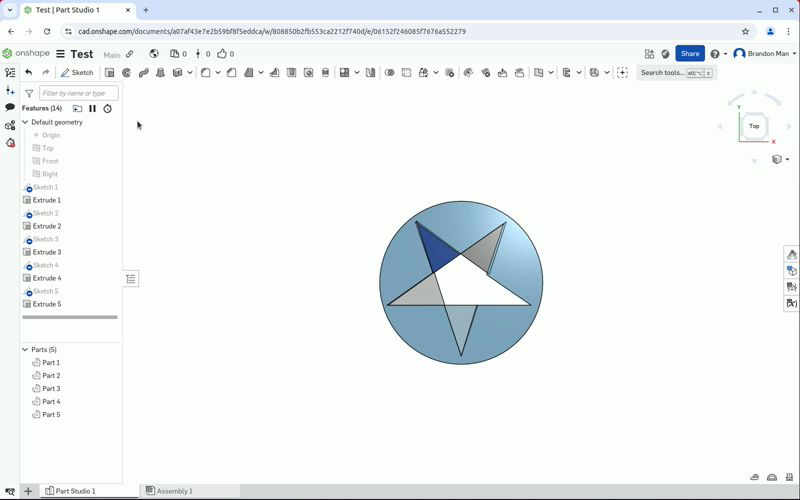
mouse_move(73, 189)
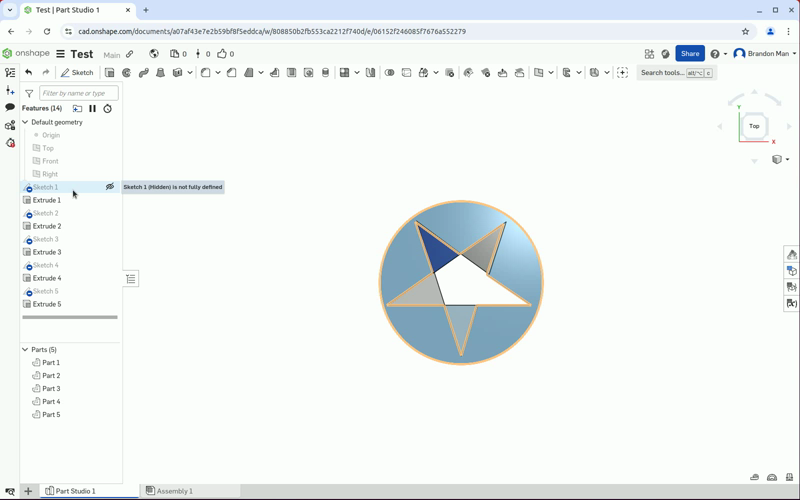
click(73, 189)
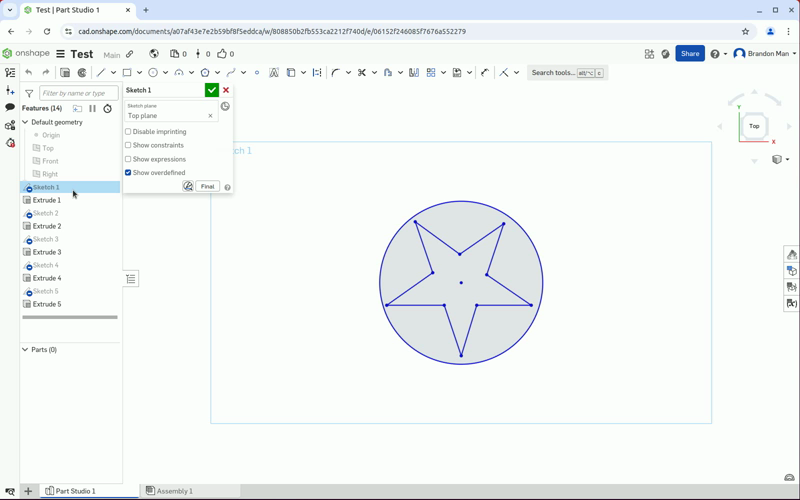
mouse_move(229, 92)
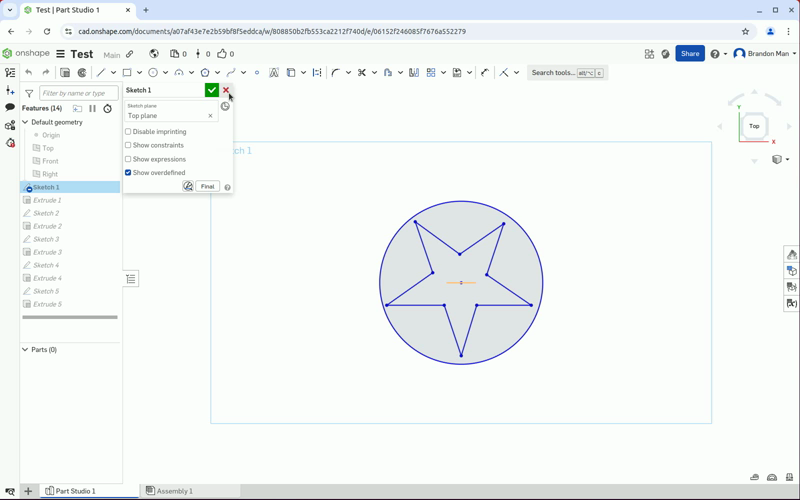
click(229, 92)
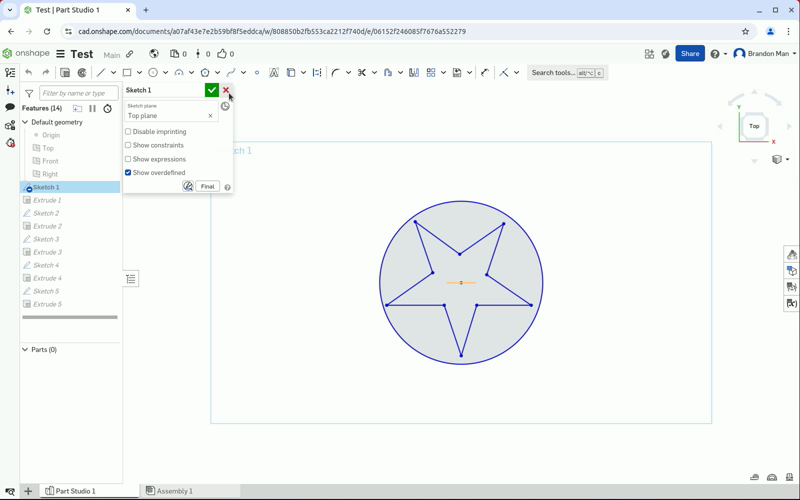
key(shift+s)
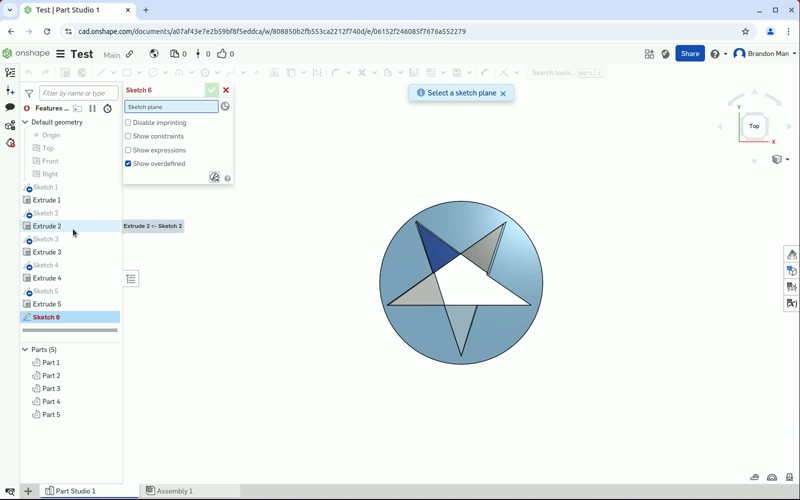
scroll(3)
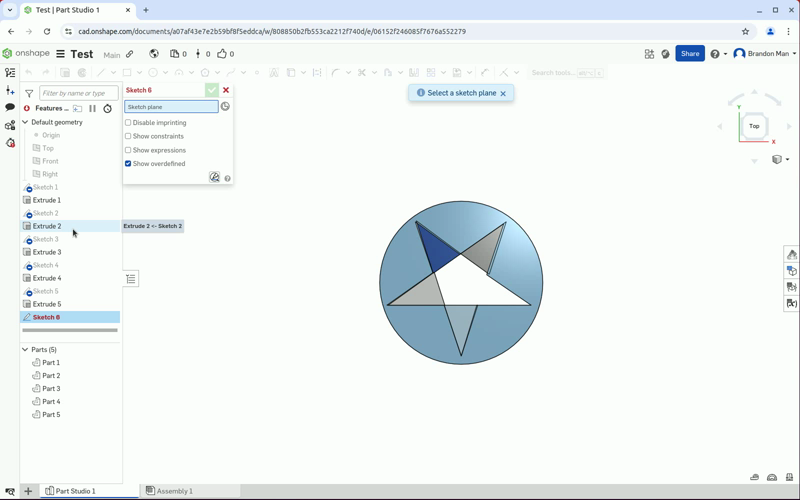
mouse_move(73, 150)
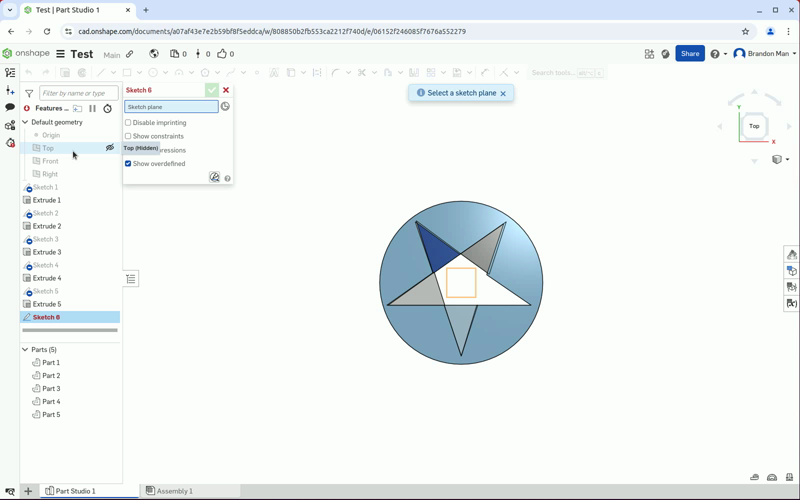
click(73, 150)
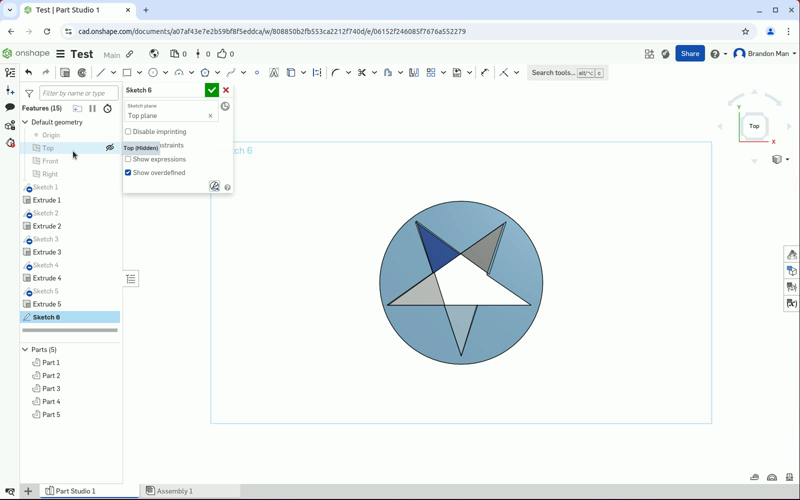
mouse_move(73, 352)
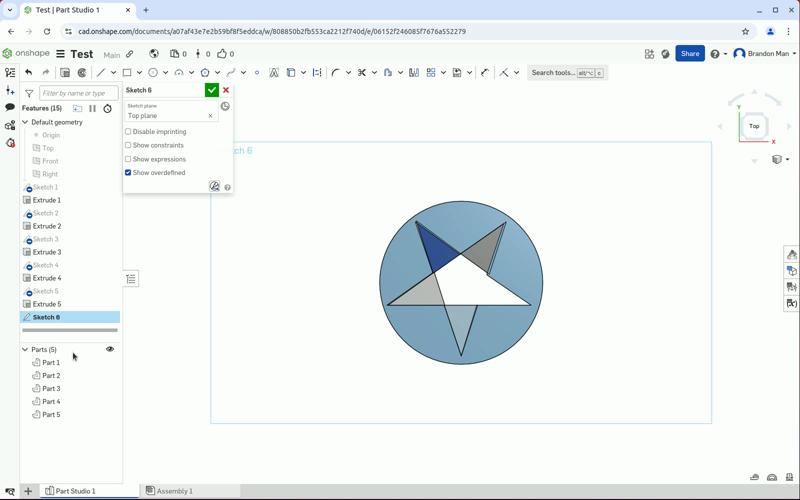
key(y)
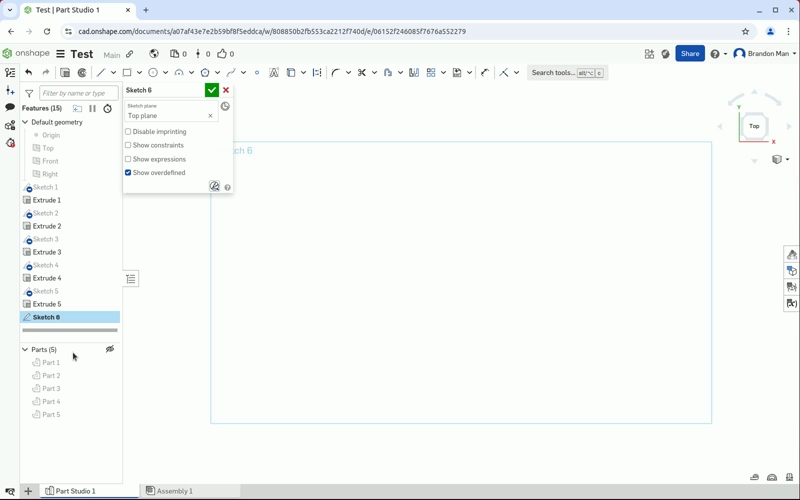
key(l)
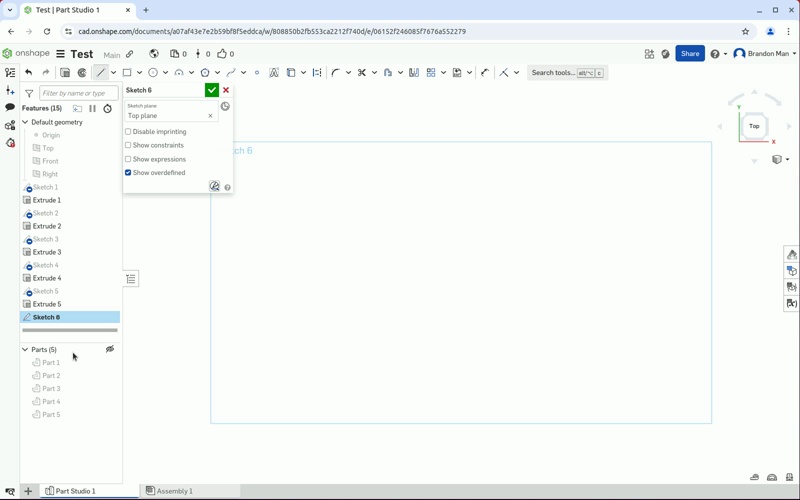
key_down(shift)
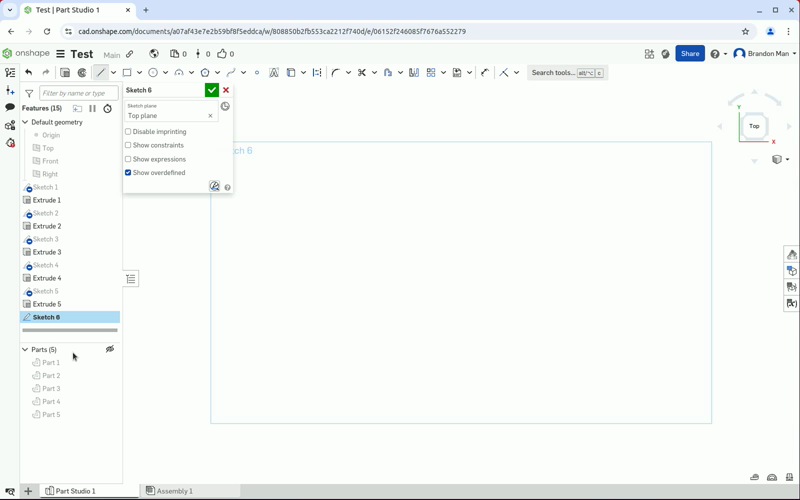
mouse_move(477, 305)
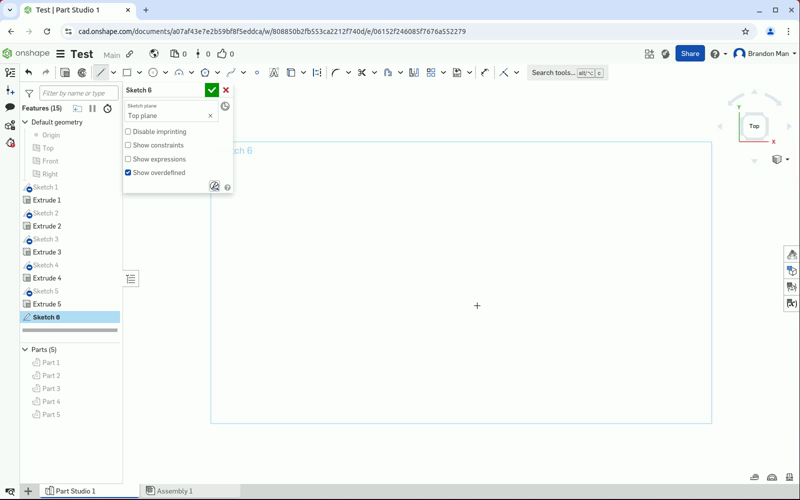
click(477, 305)
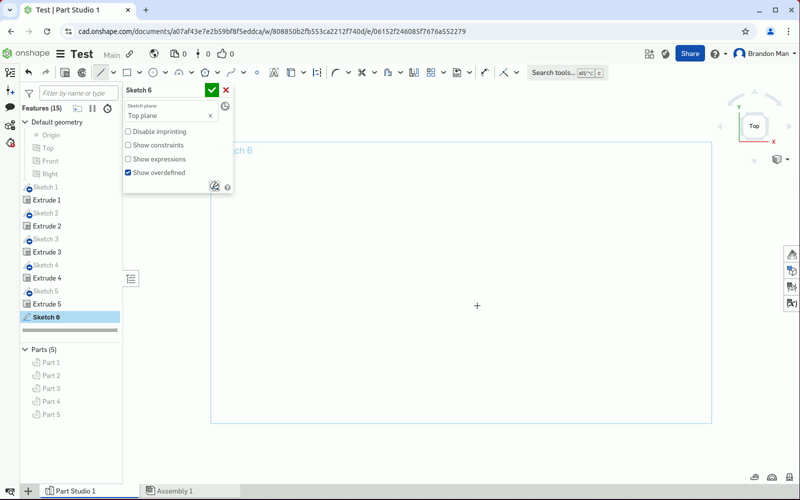
key_up(shift)
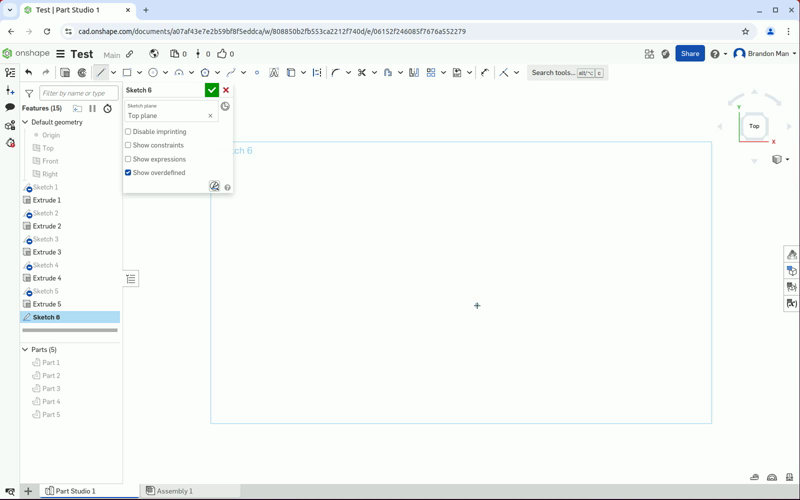
key_down(shift)
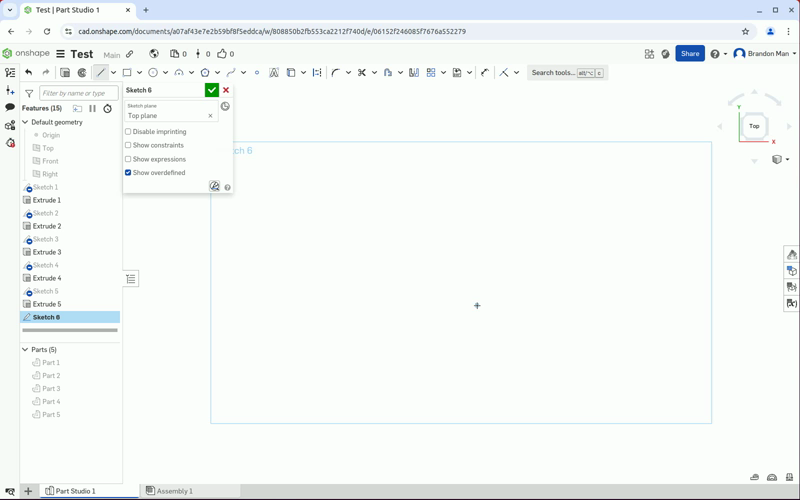
mouse_move(507, 305)
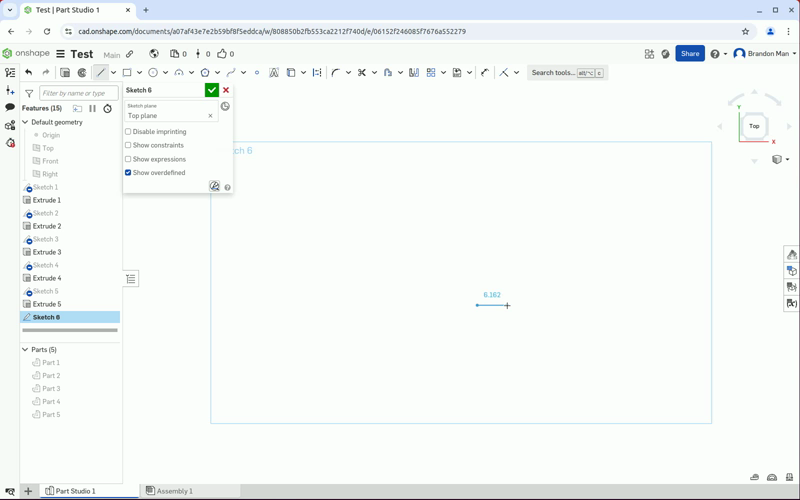
mouse_move(531, 305)
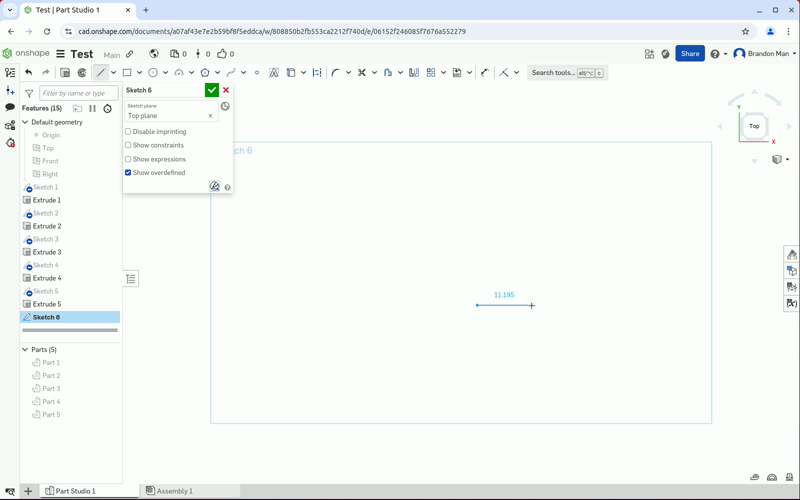
click(531, 305)
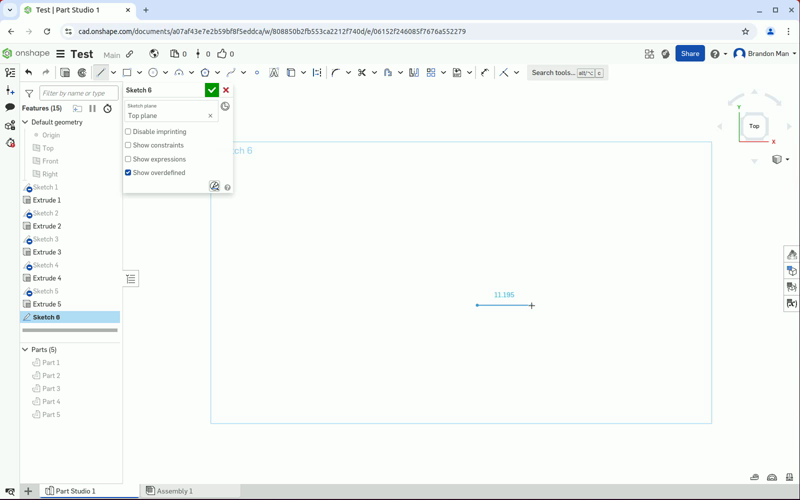
key_up(shift)
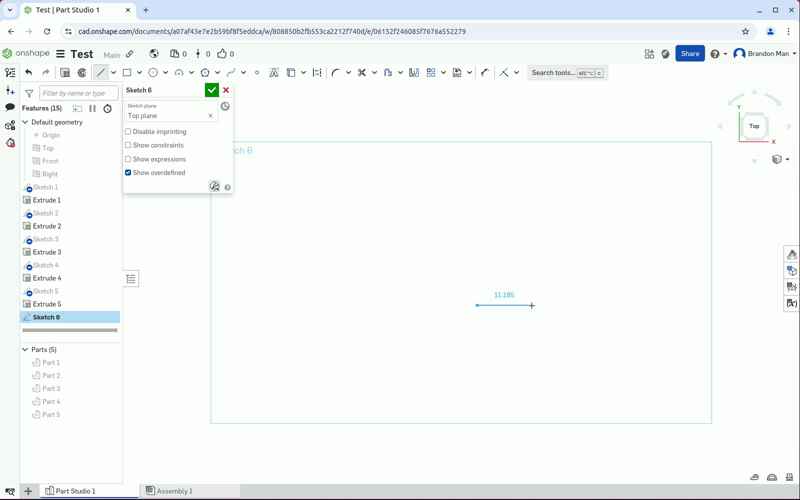
key_down(shift)
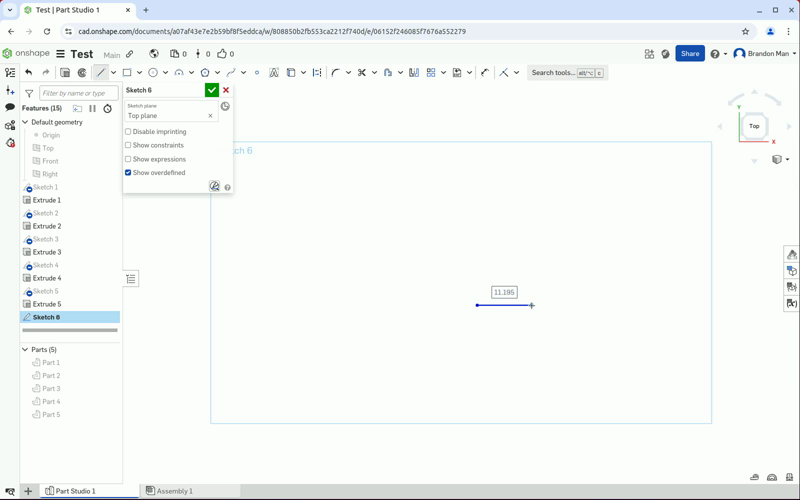
mouse_move(561, 305)
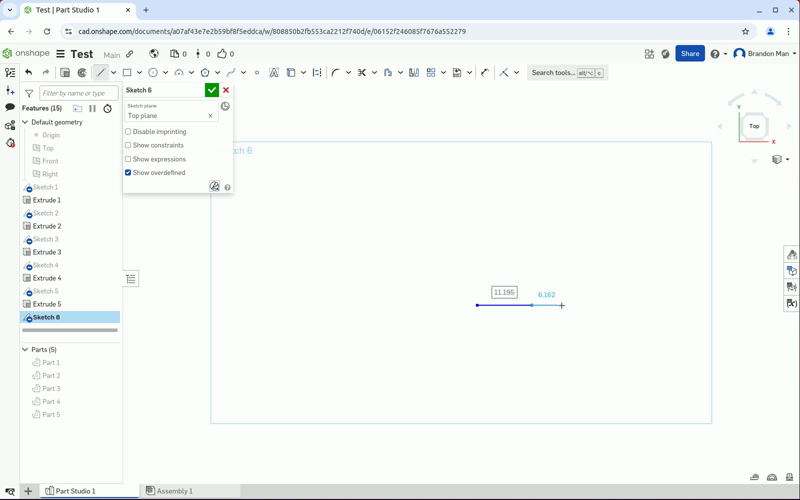
mouse_move(488, 273)
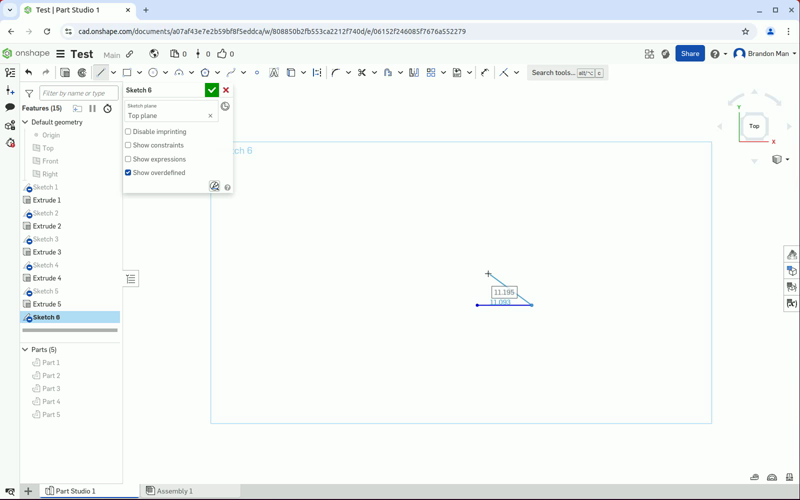
click(488, 273)
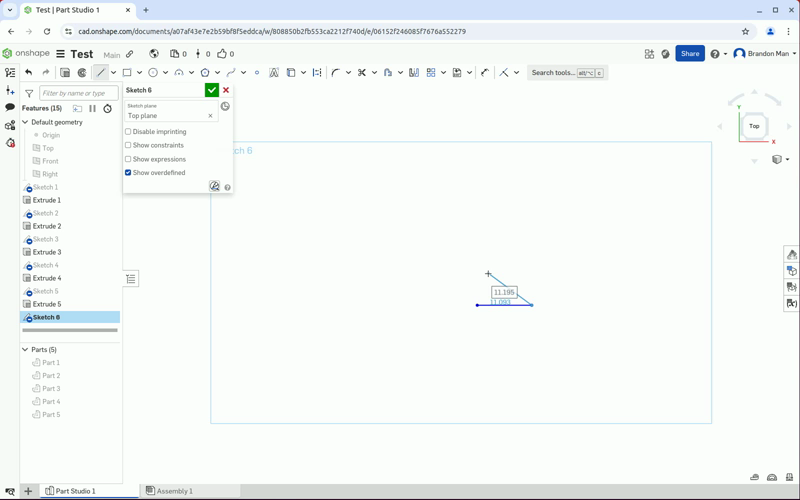
key_up(shift)
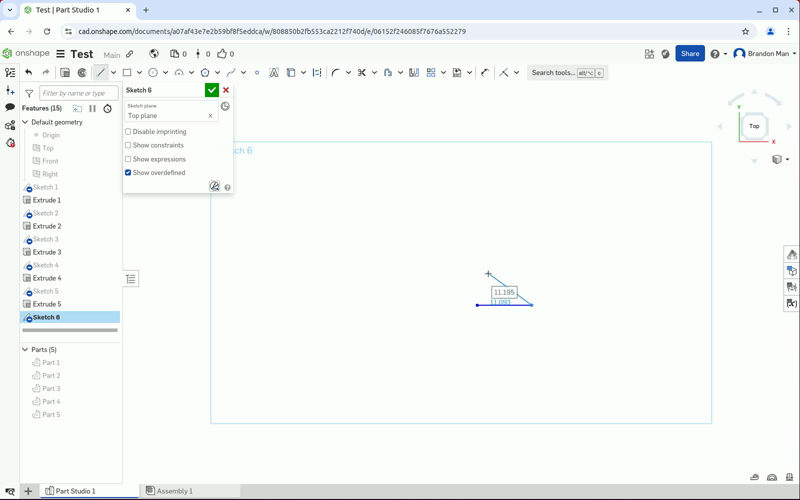
mouse_move(518, 273)
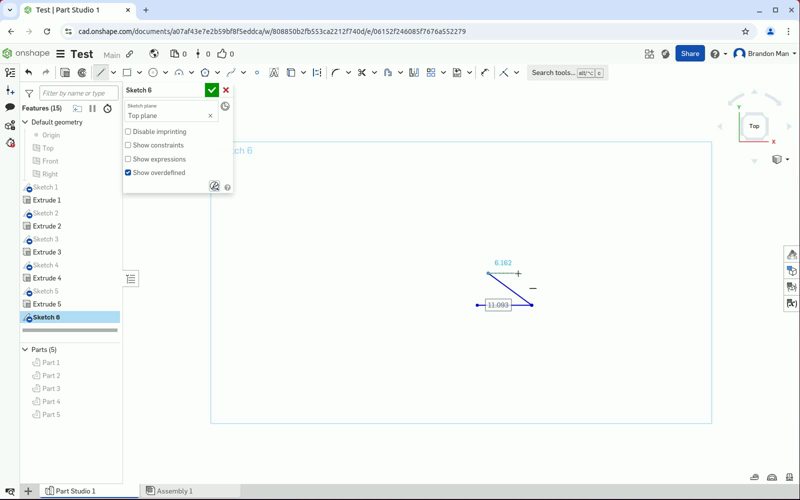
key_down(shift)
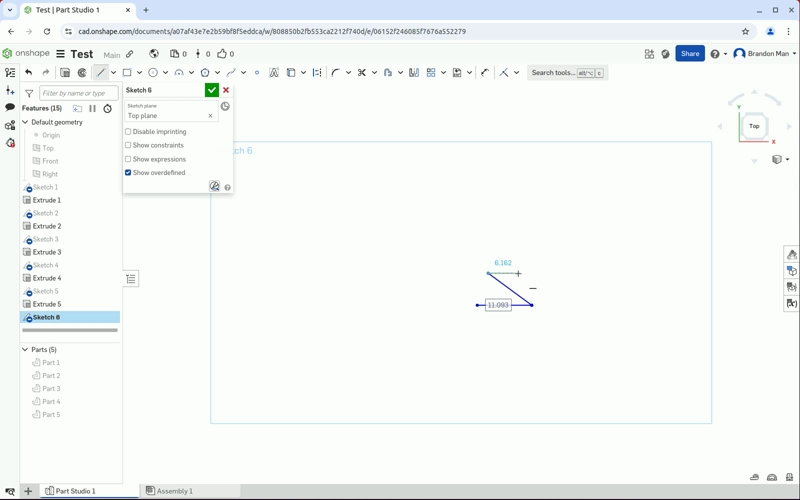
mouse_move(477, 305)
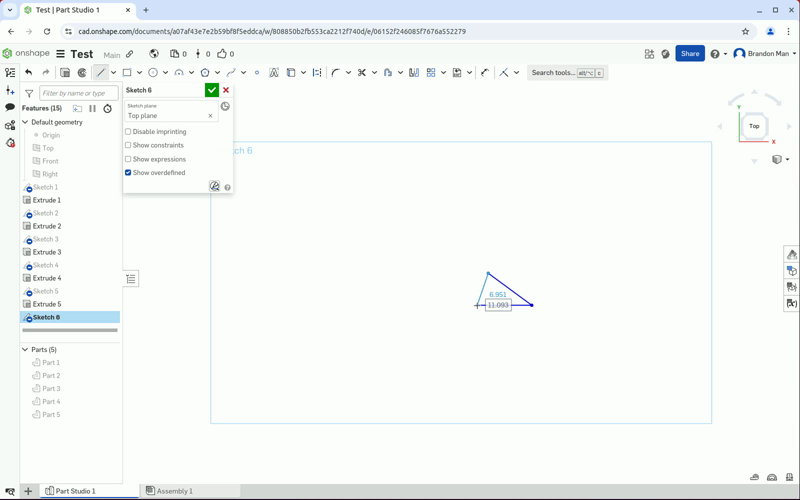
key_up(shift)
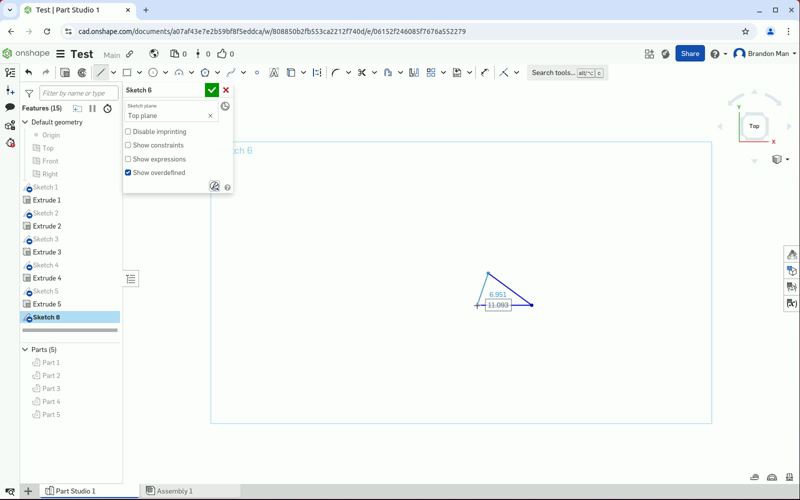
click(477, 305)
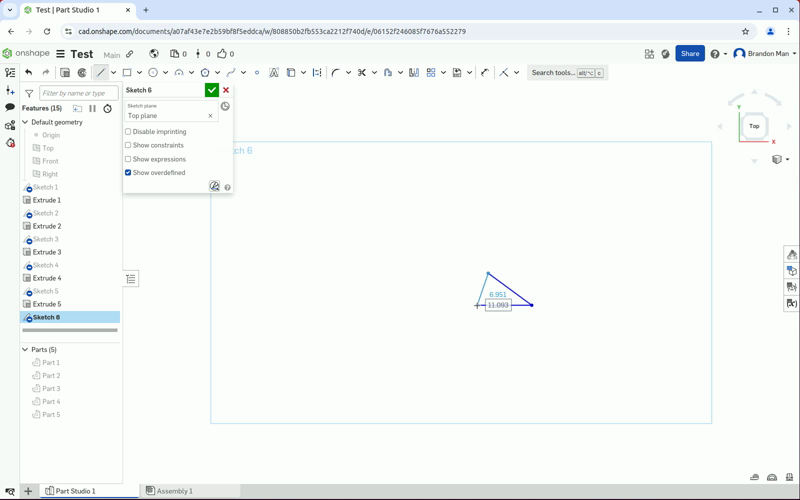
key(esc)
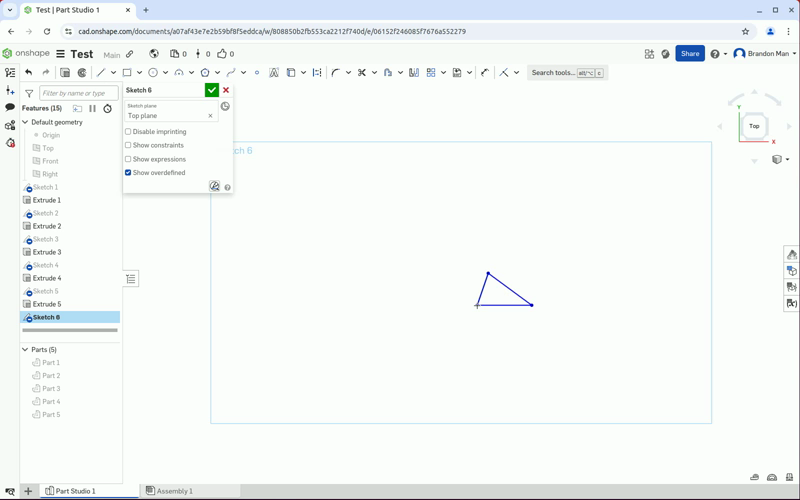
mouse_move(492, 278)
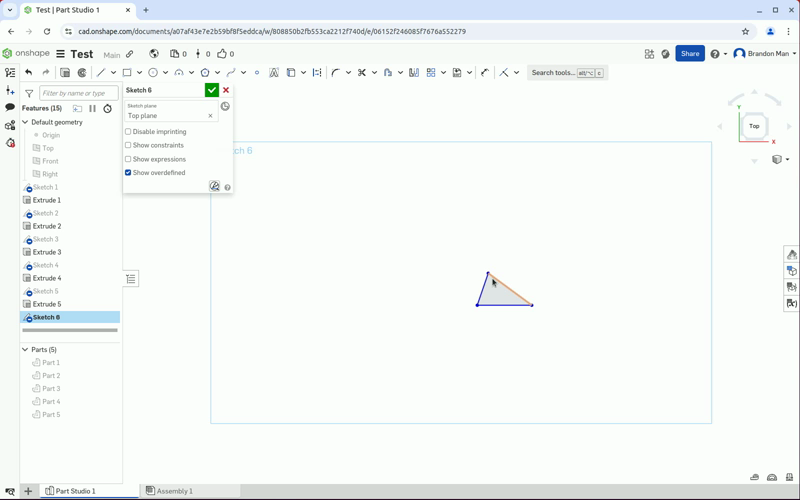
scroll(6)
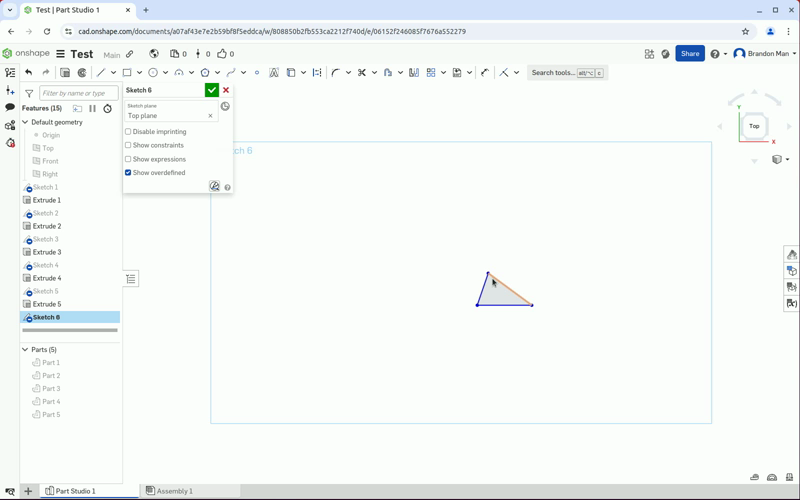
scroll(6)
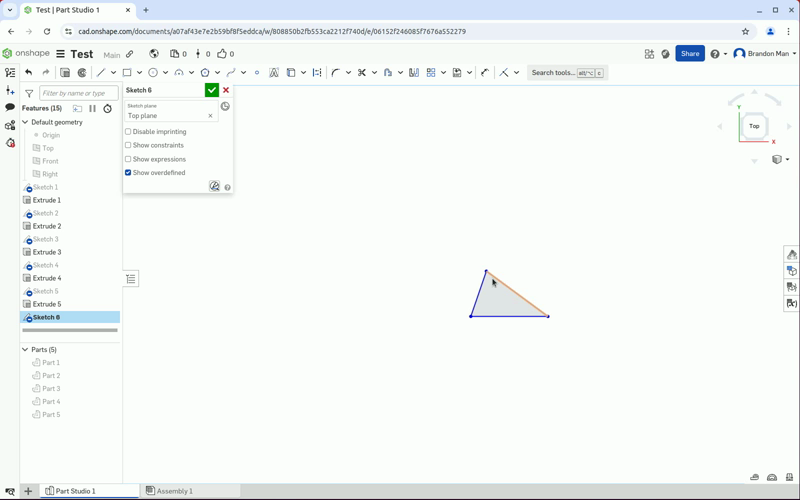
scroll(6)
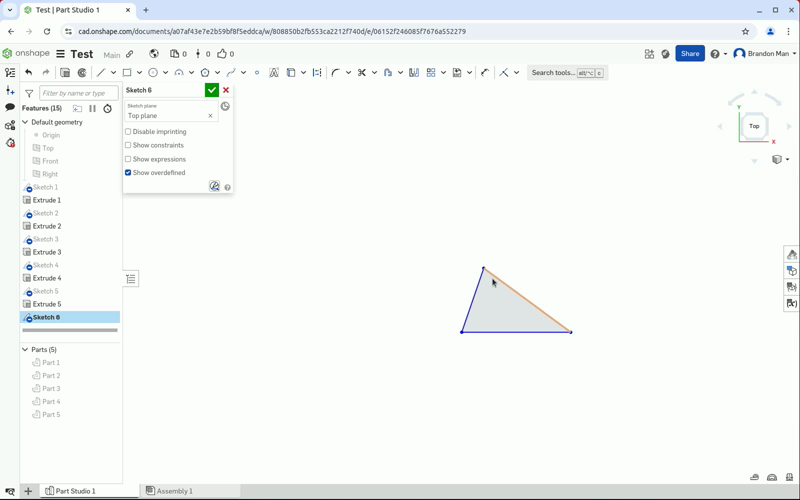
scroll(6)
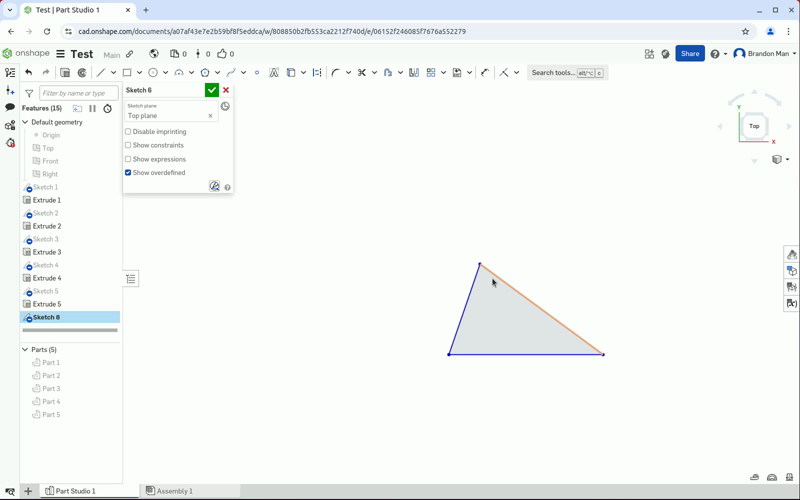
scroll(6)
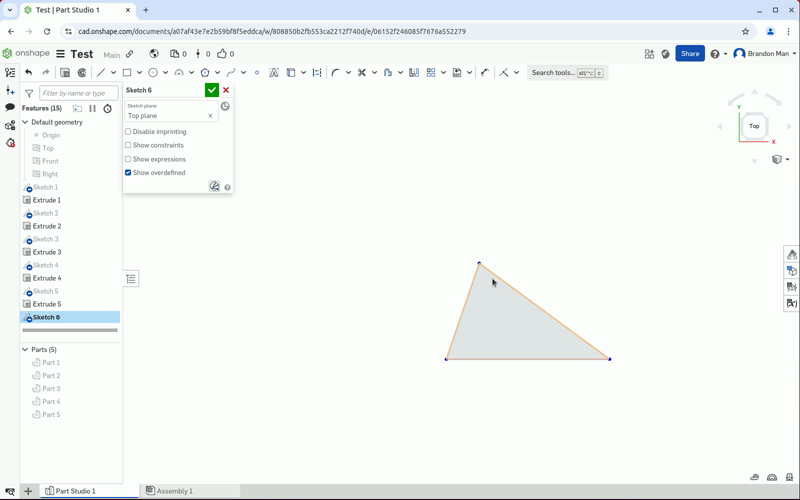
scroll(6)
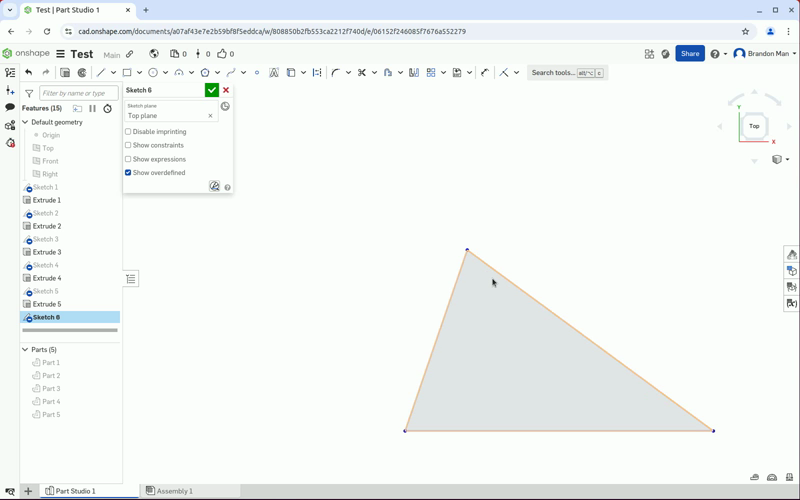
scroll(6)
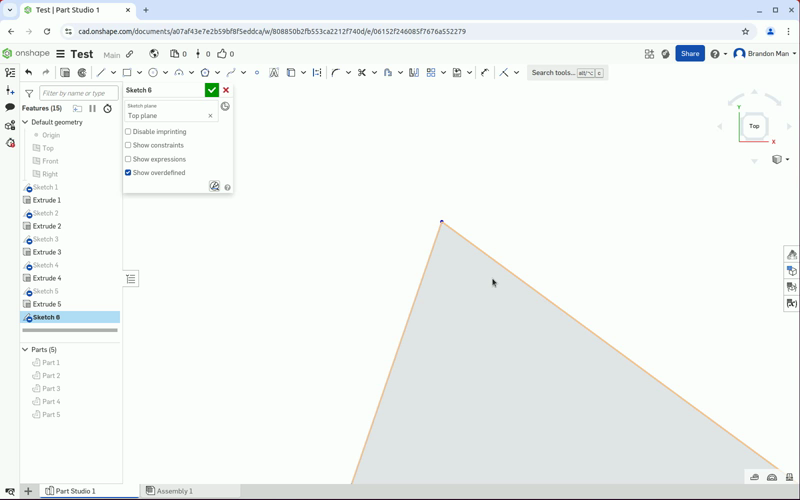
click(492, 278)
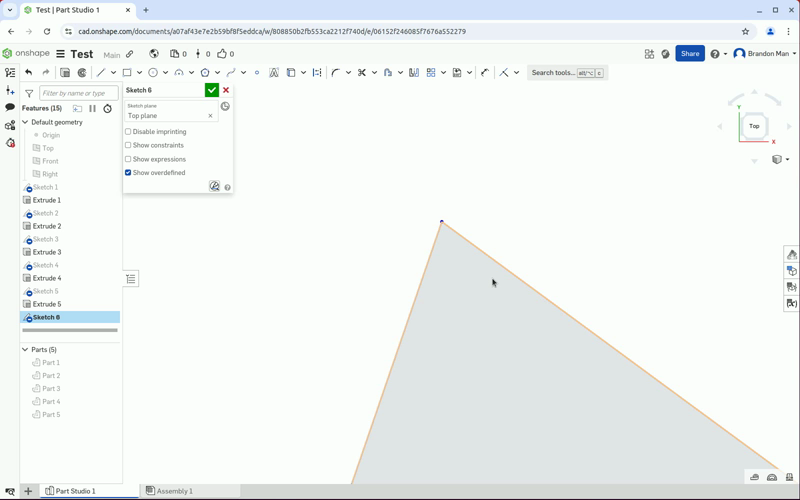
scroll(-6)
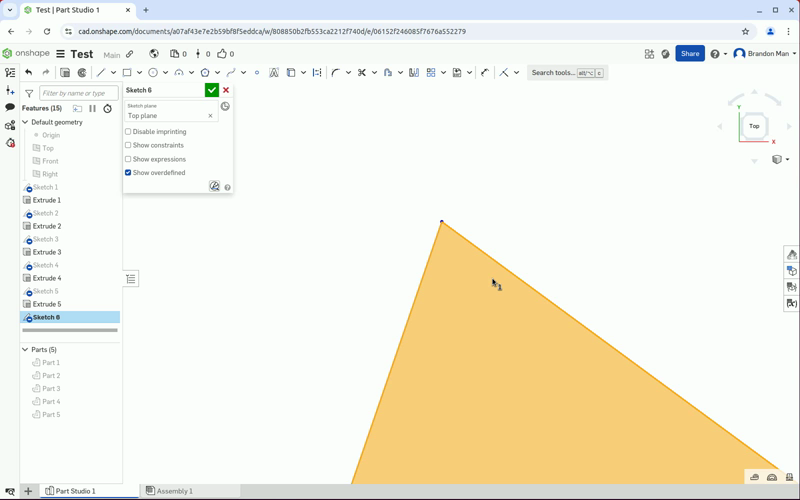
scroll(-6)
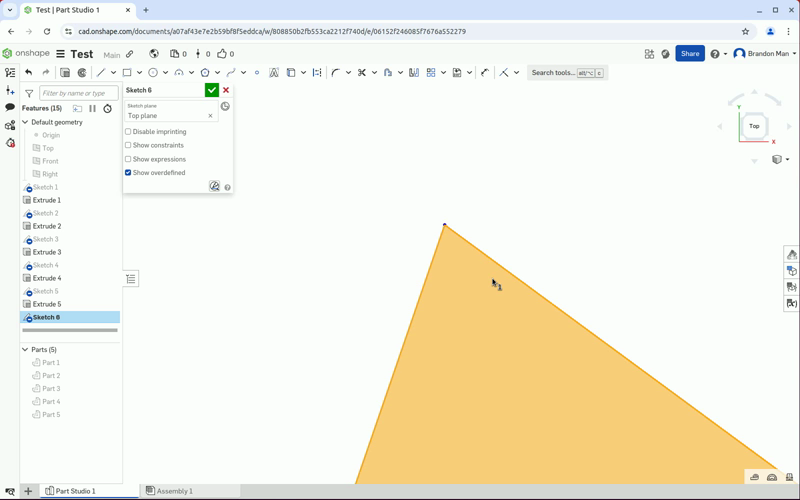
scroll(-6)
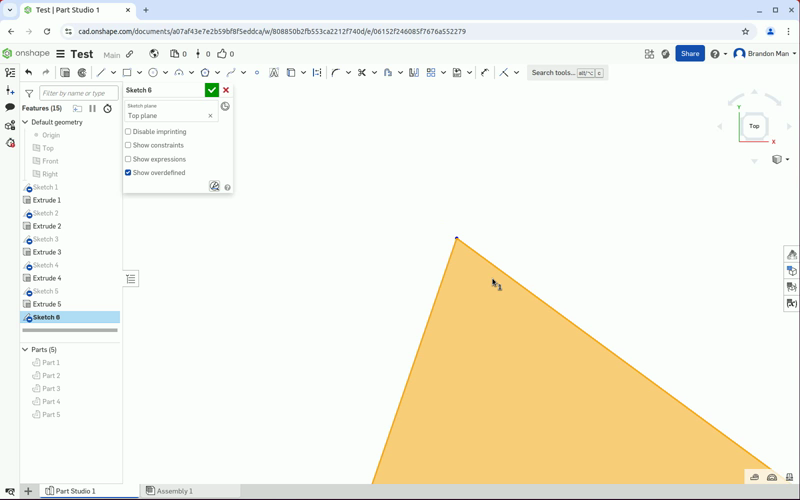
scroll(-6)
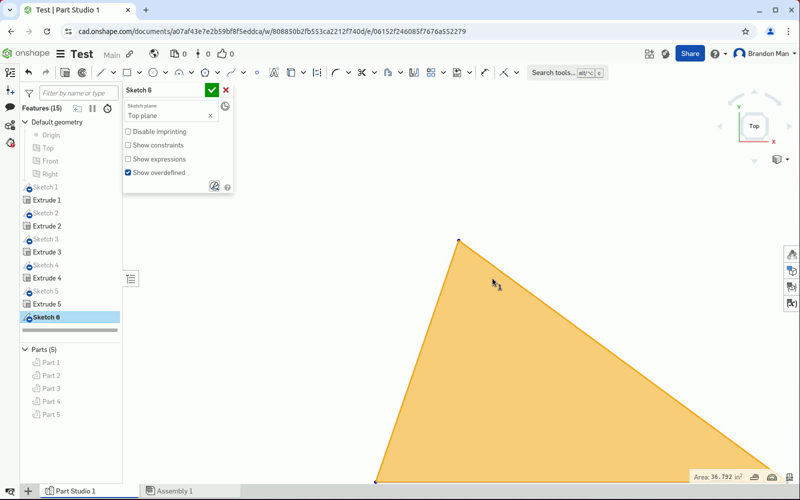
scroll(-6)
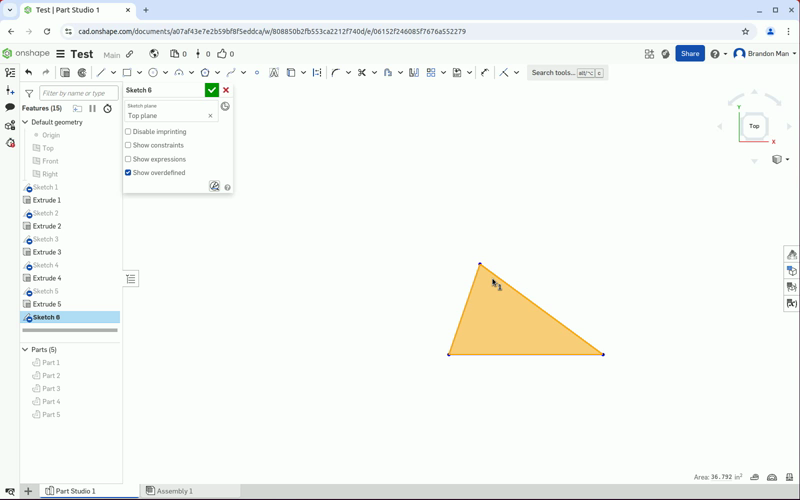
scroll(-6)
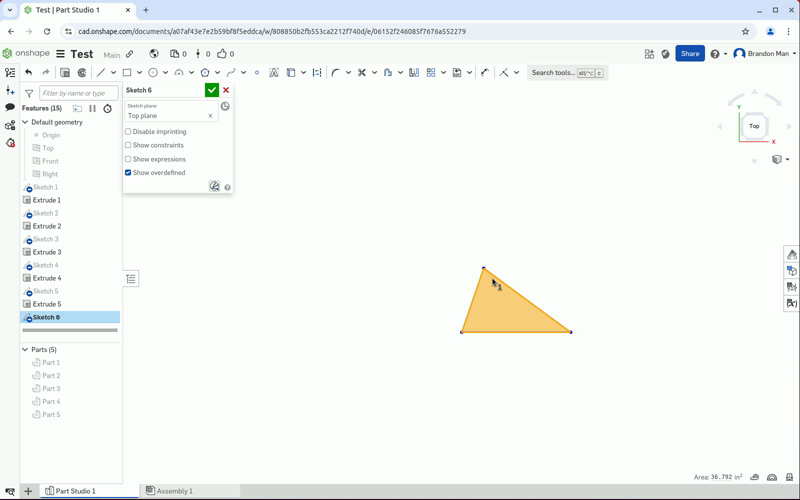
scroll(-6)
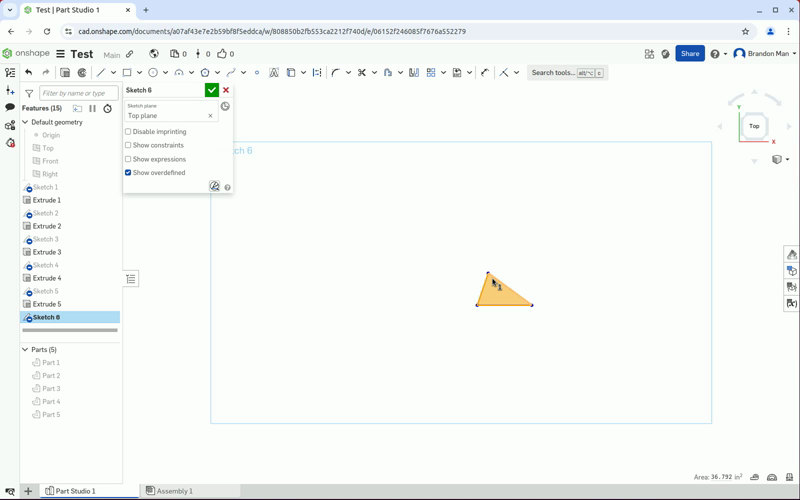
mouse_move(73, 352)
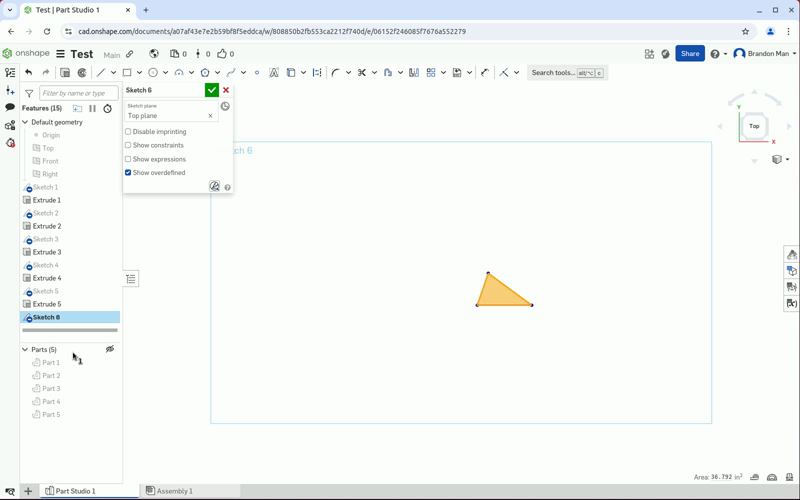
key(shift+y)
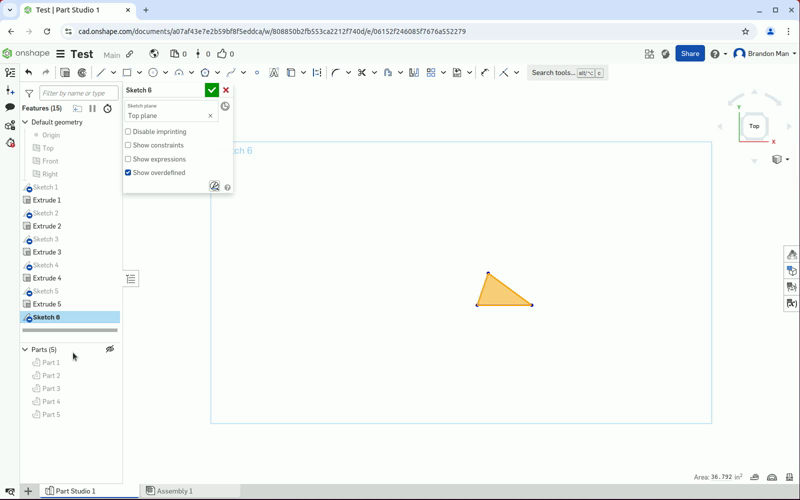
key(shift+e)
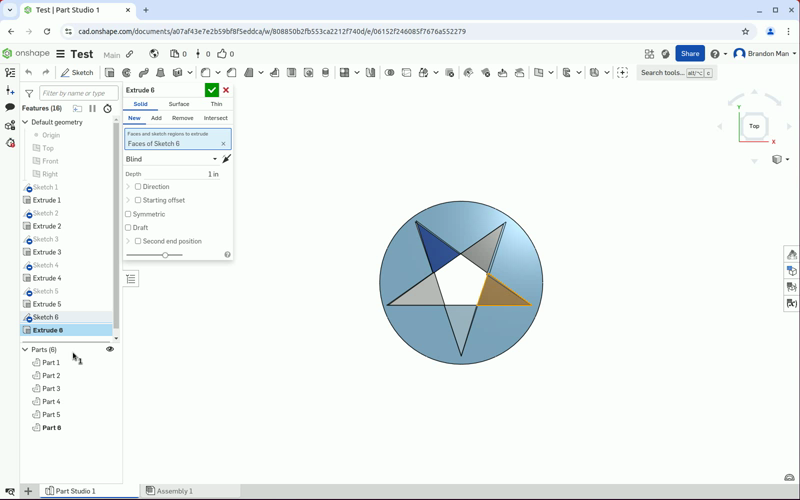
mouse_move(143, 106)
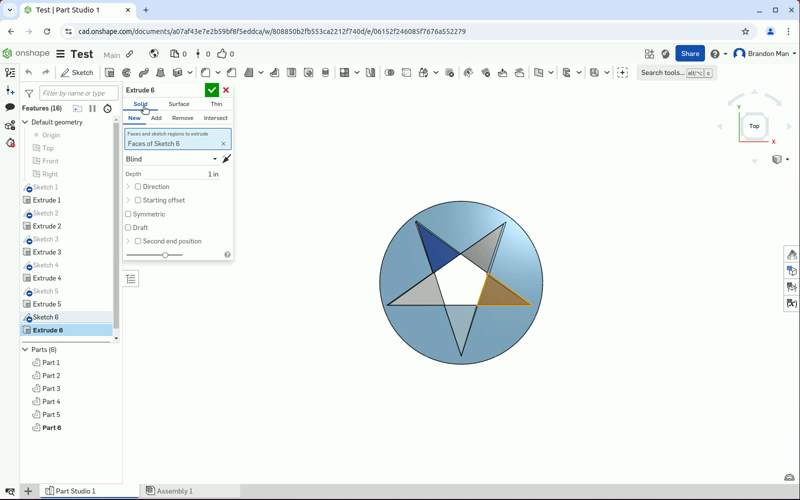
click(143, 106)
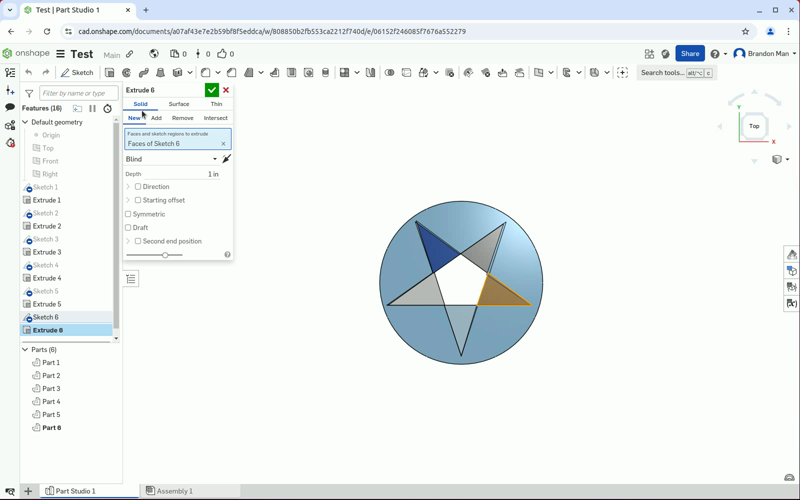
mouse_move(137, 120)
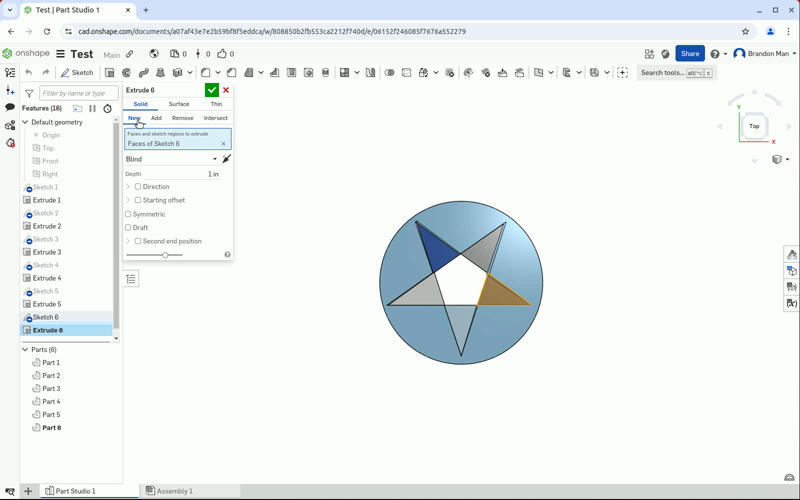
click(137, 120)
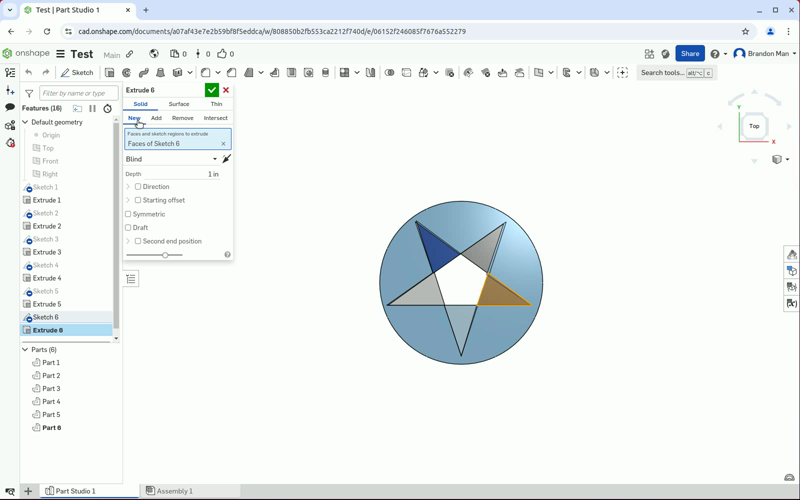
key(tab, 4)
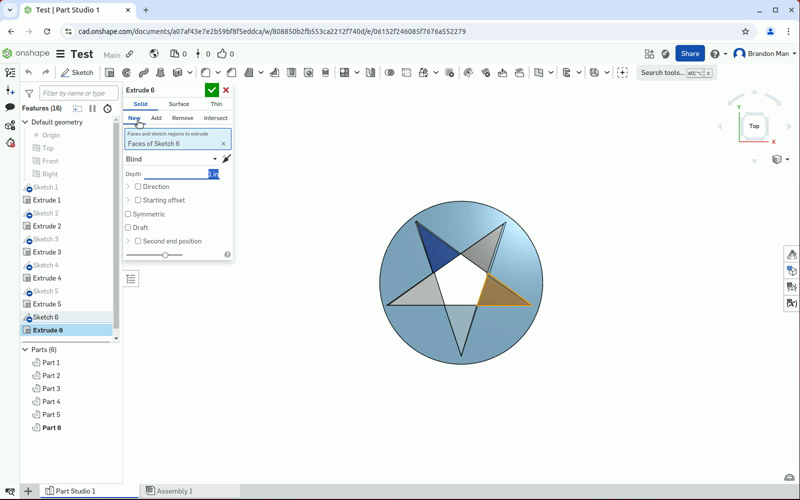
text(1.685)
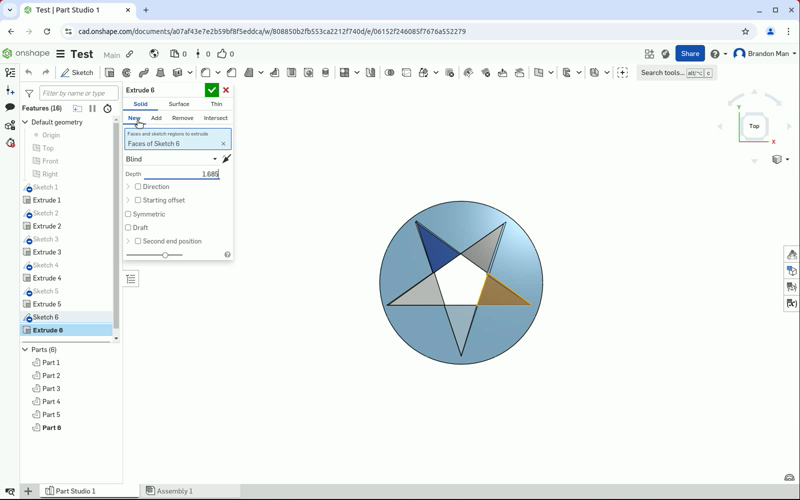
key(enter)
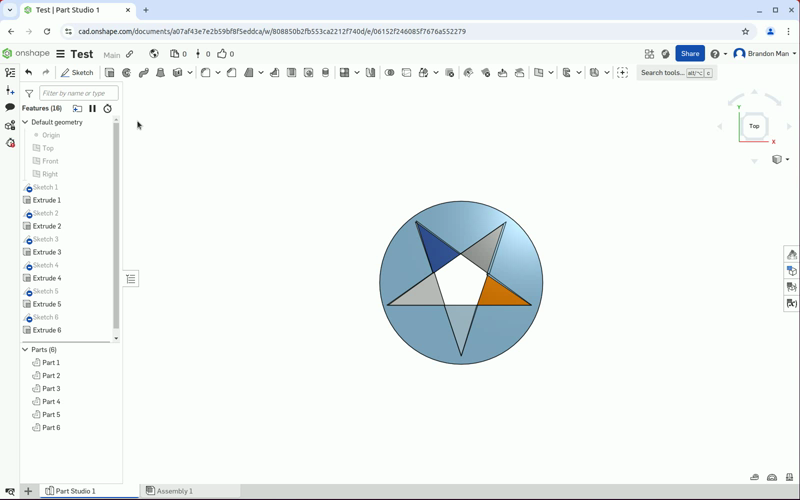
key(shift+h)
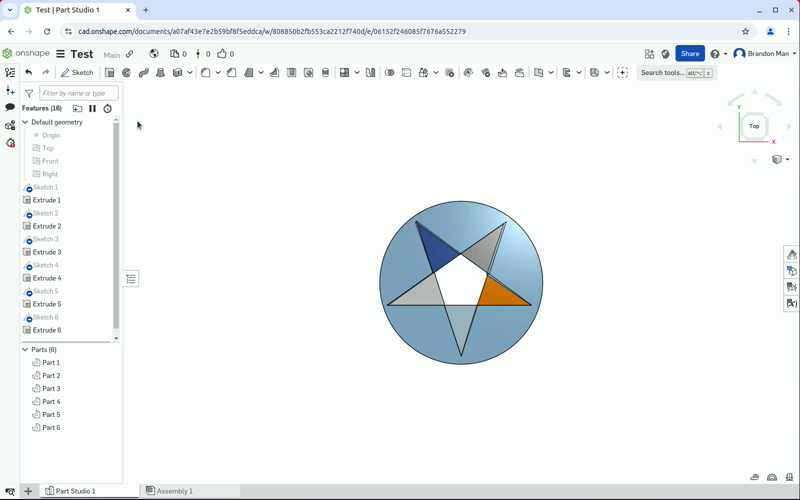
key(shift+h)
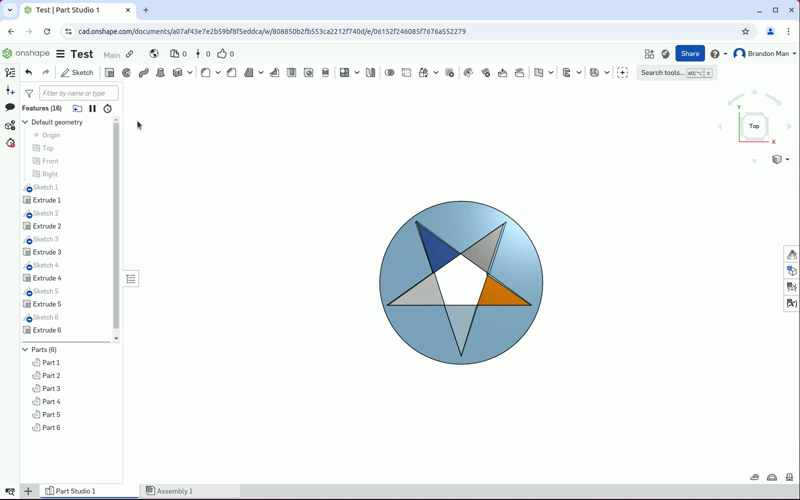
mouse_move(69, 189)
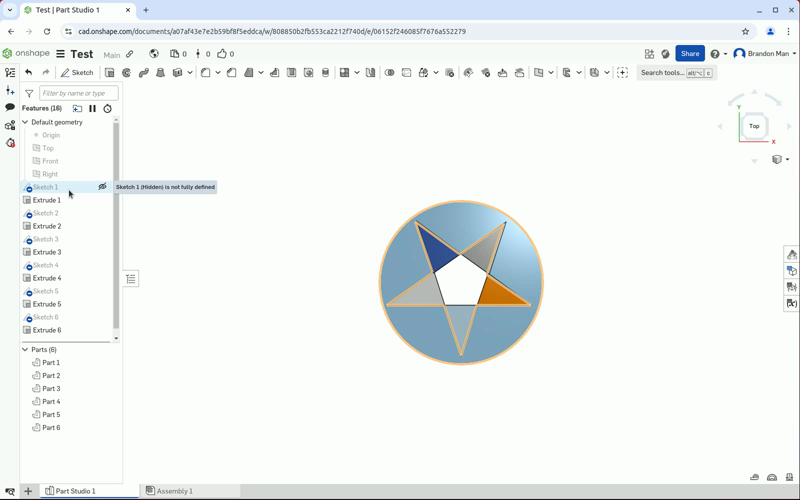
click(69, 189)
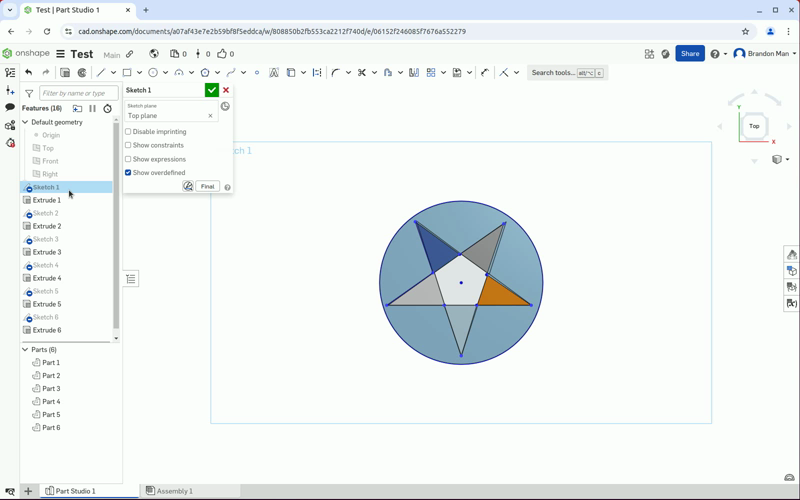
mouse_move(229, 92)
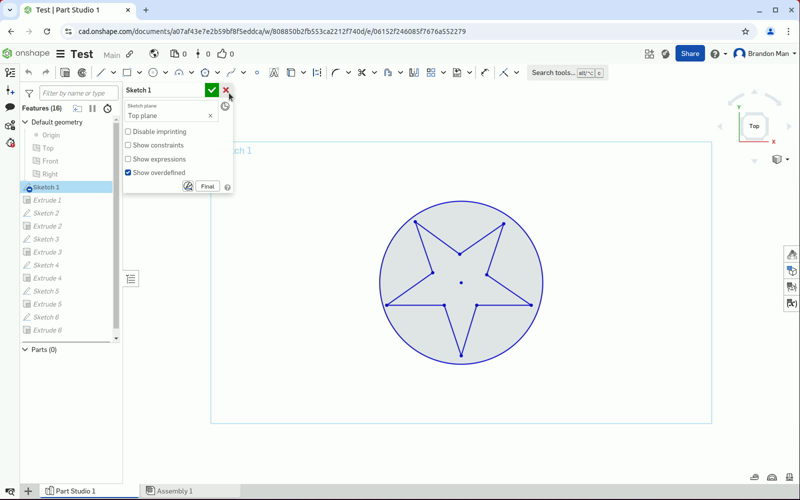
click(229, 92)
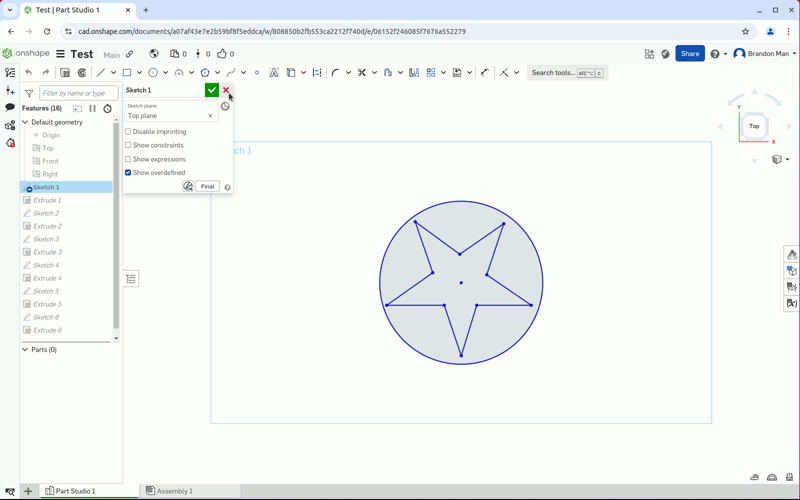
key(shift+s)
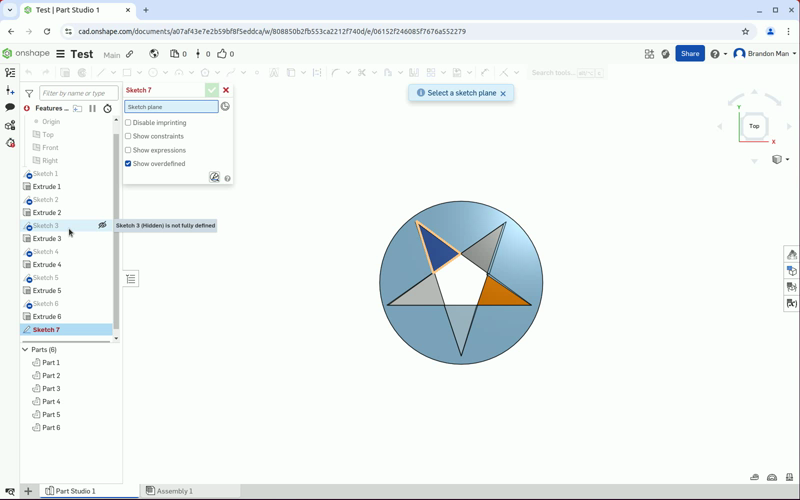
scroll(3)
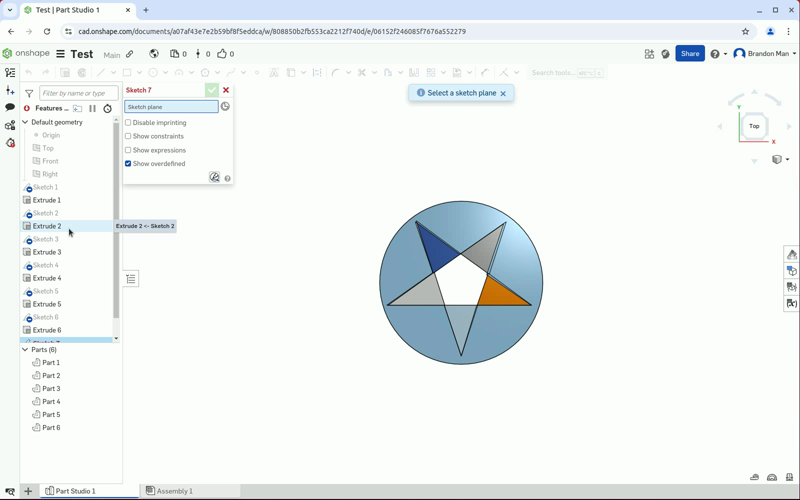
mouse_move(69, 150)
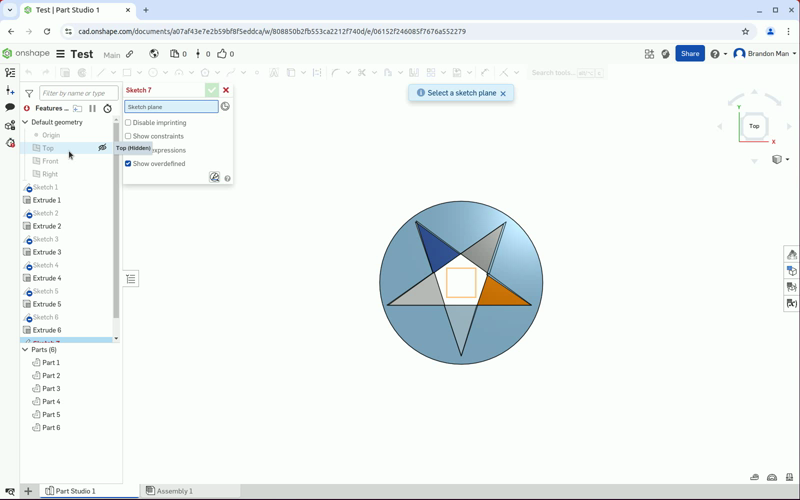
click(69, 150)
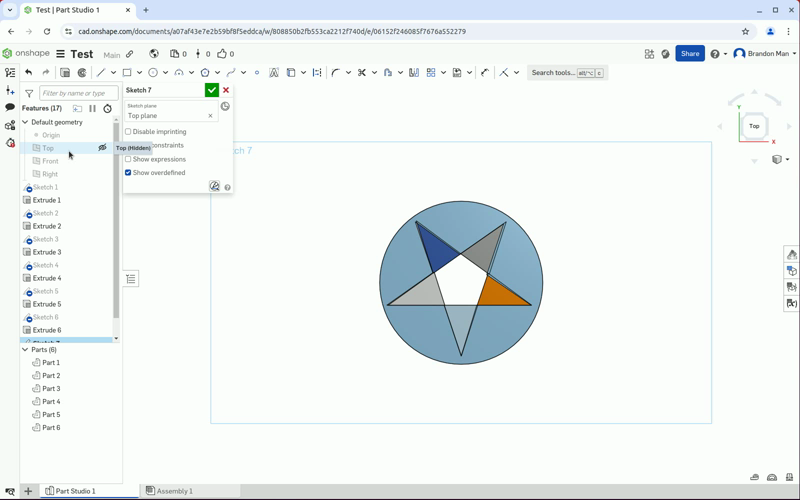
mouse_move(73, 352)
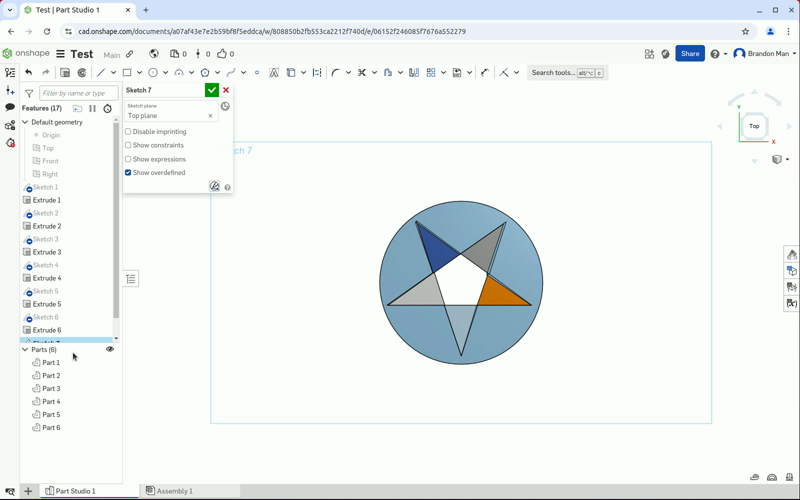
key(y)
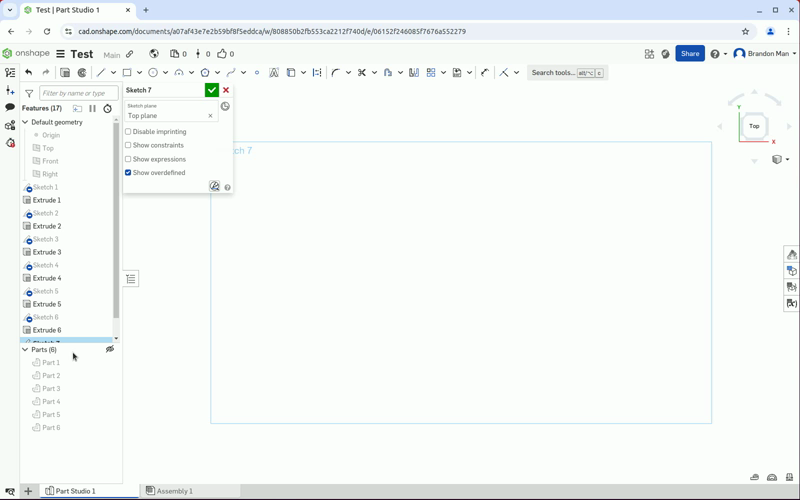
key(l)
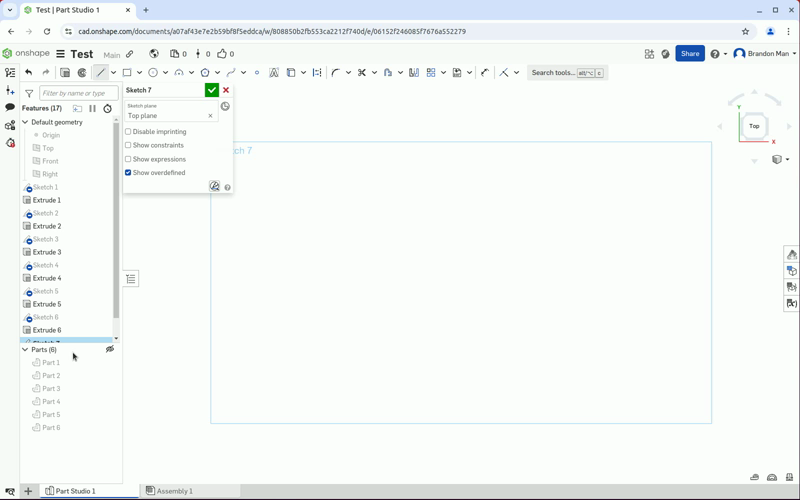
key_down(shift)
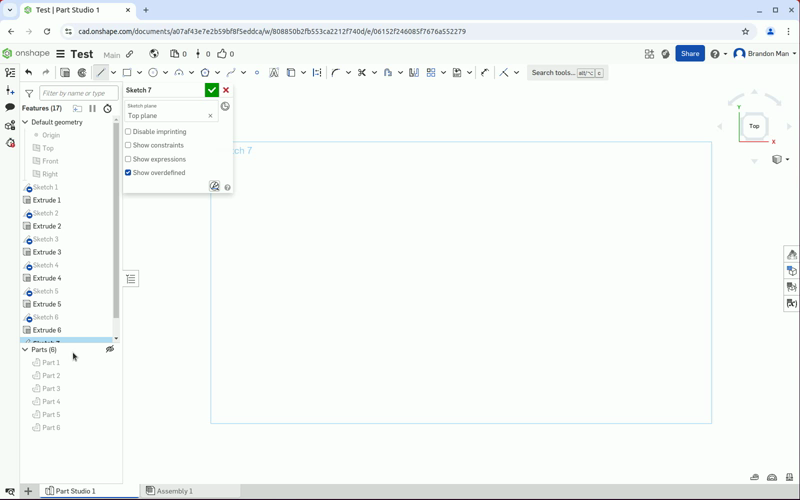
mouse_move(433, 273)
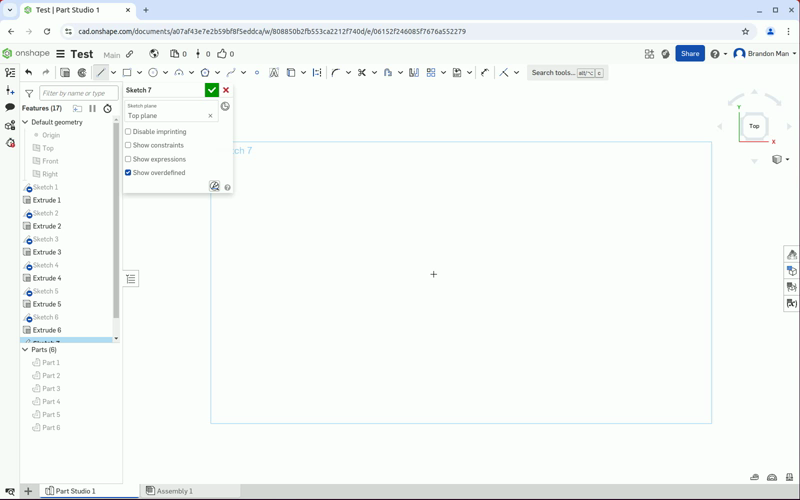
click(433, 273)
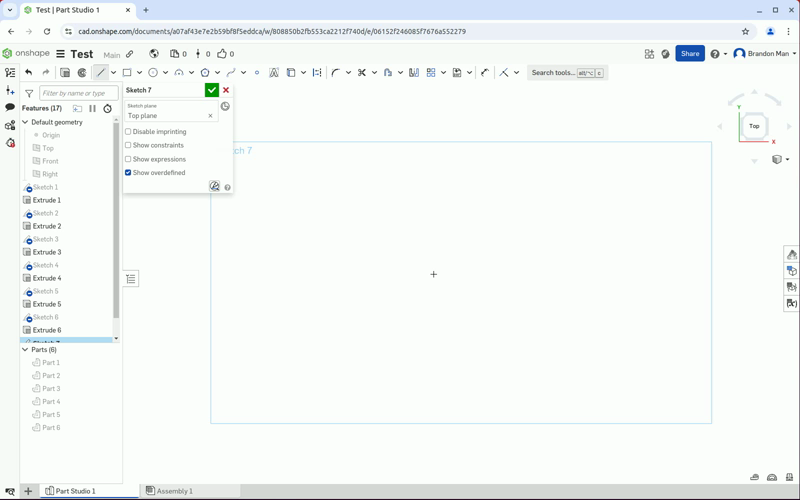
key_up(shift)
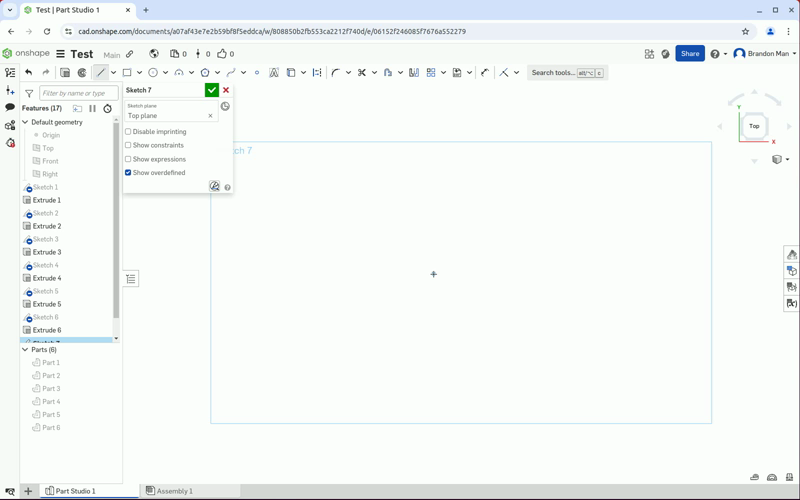
key_down(shift)
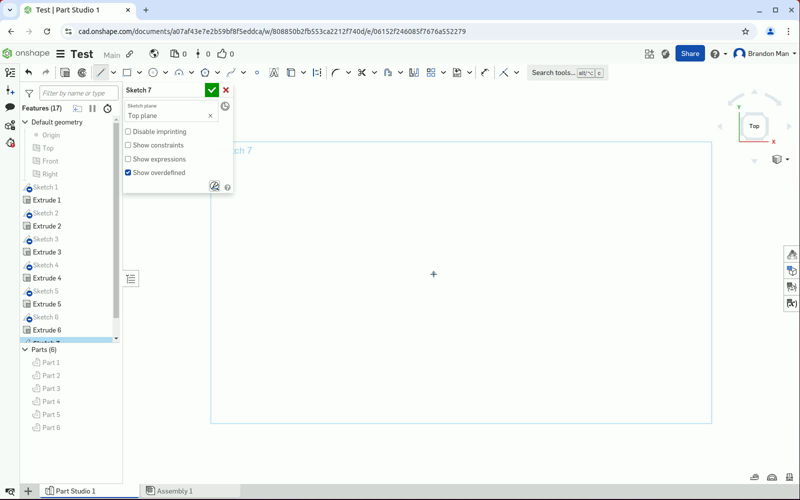
mouse_move(463, 273)
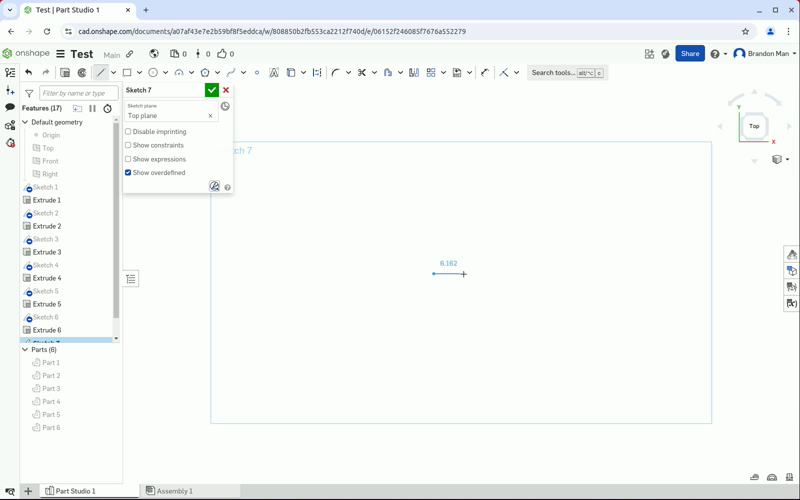
mouse_move(444, 306)
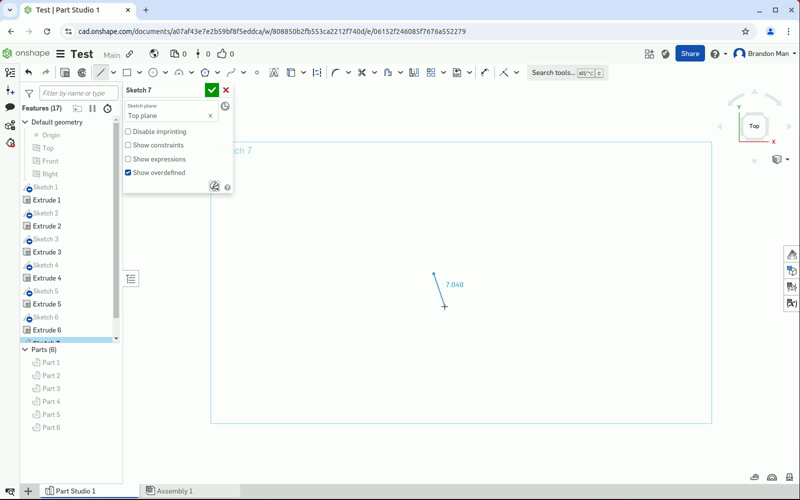
click(444, 306)
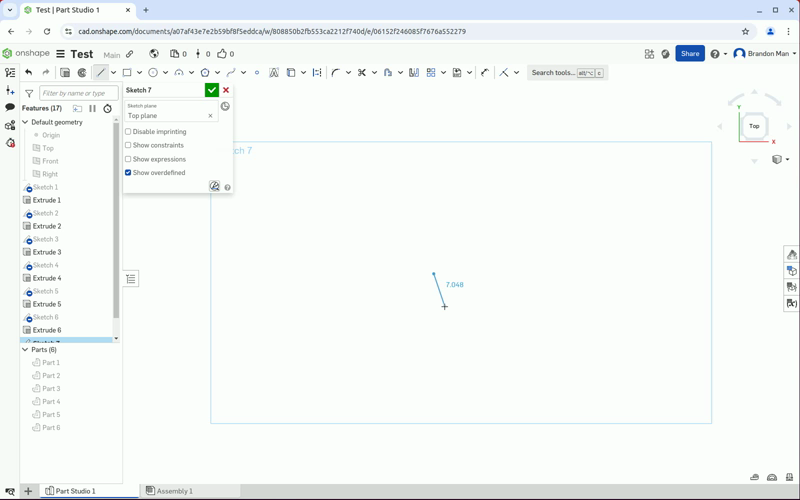
key_up(shift)
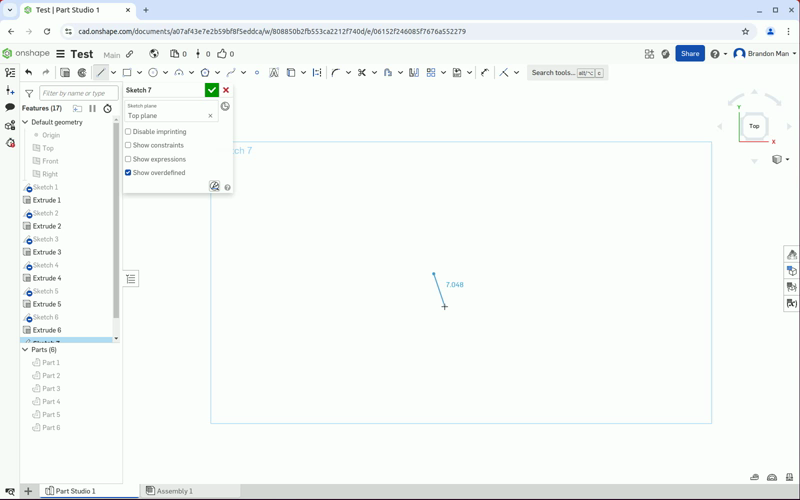
key_down(shift)
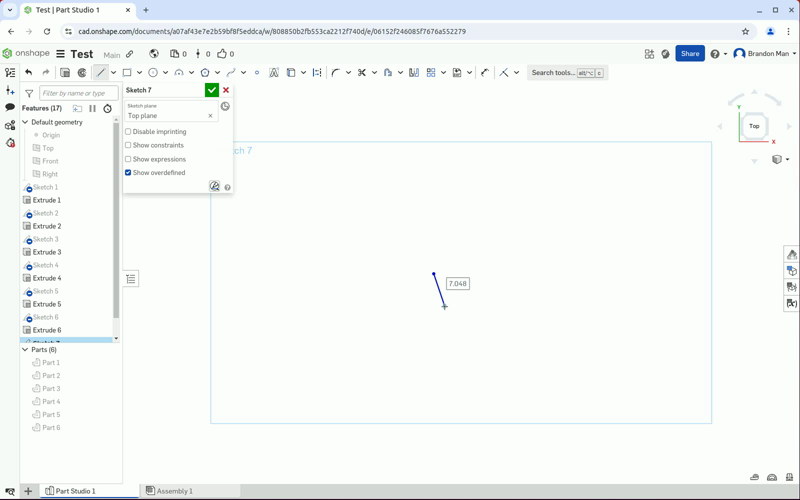
mouse_move(474, 306)
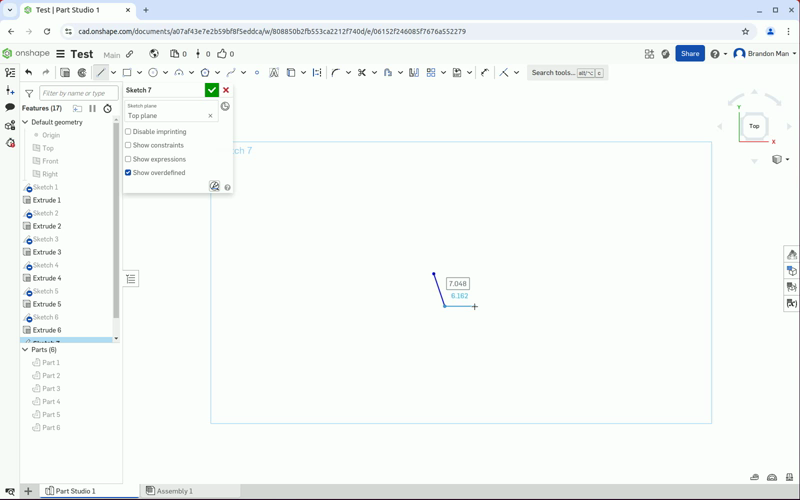
mouse_move(477, 306)
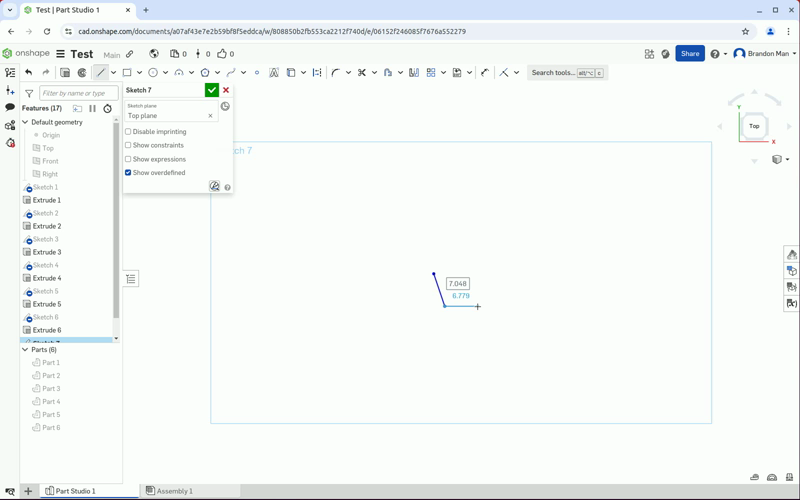
click(477, 306)
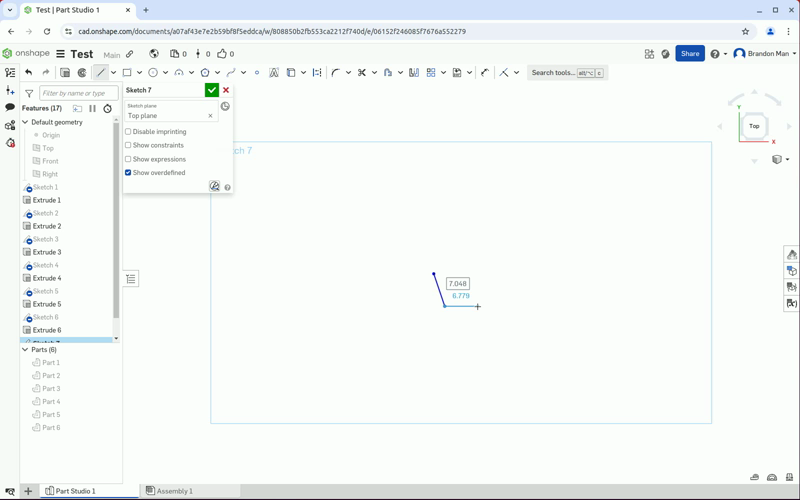
key_up(shift)
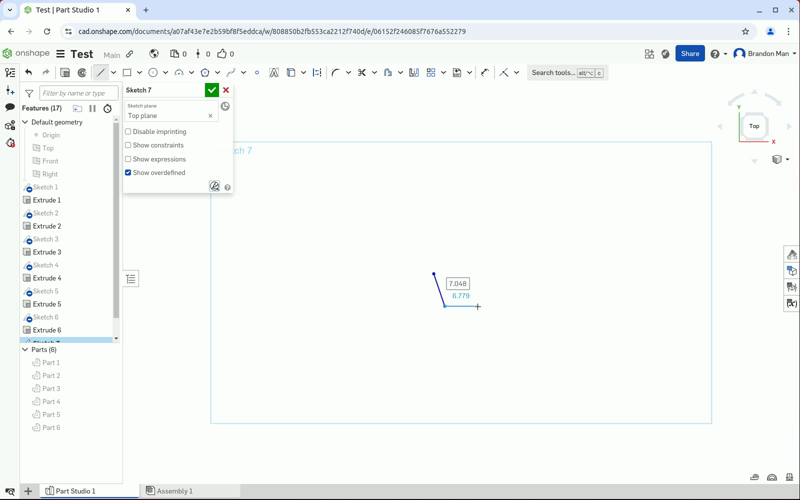
key_down(shift)
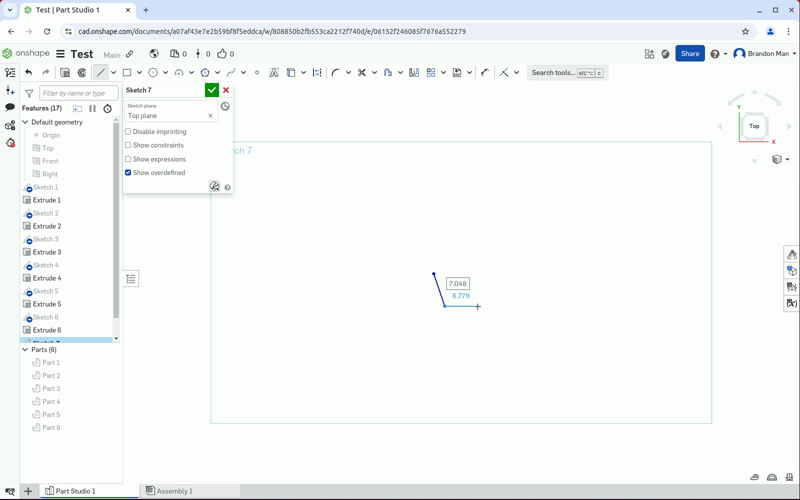
mouse_move(507, 306)
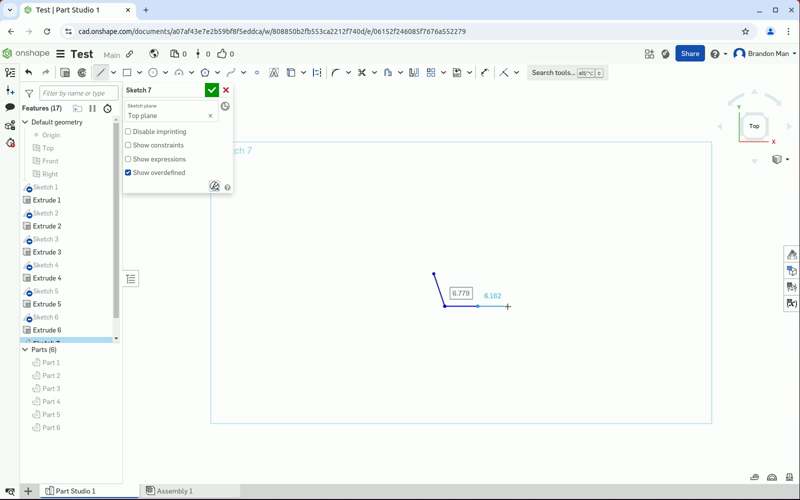
mouse_move(488, 274)
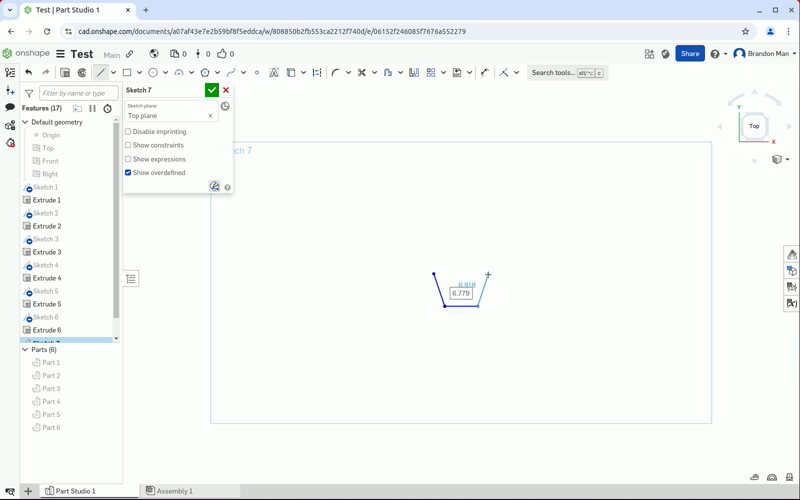
click(488, 274)
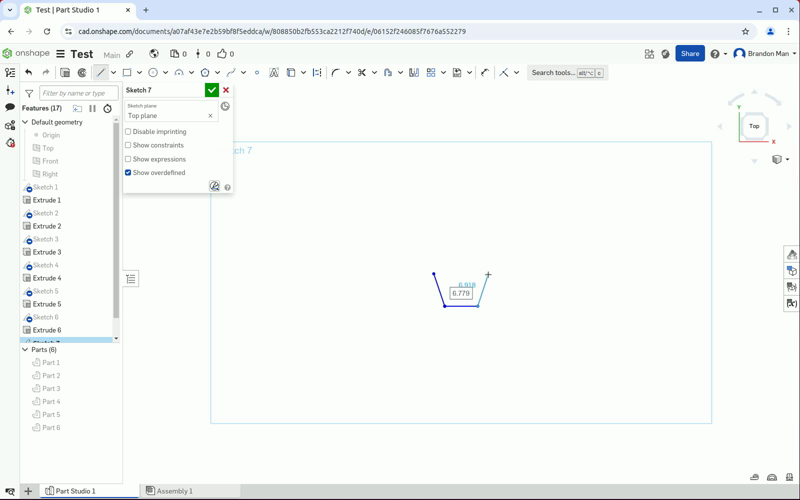
key_up(shift)
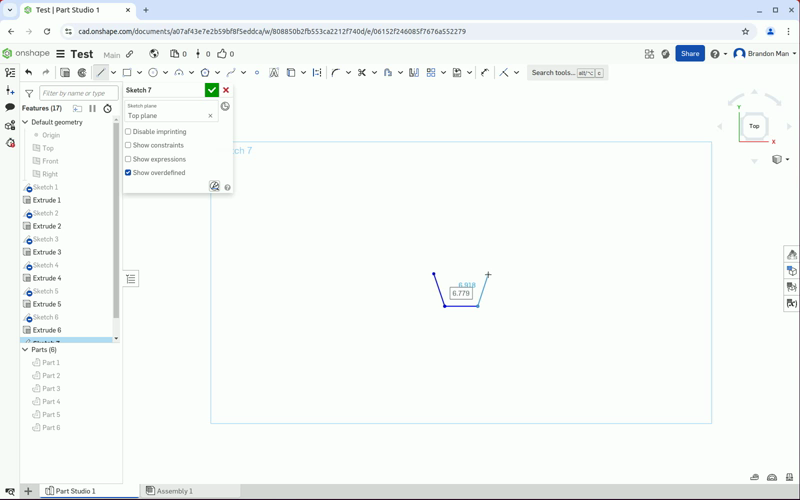
key_down(shift)
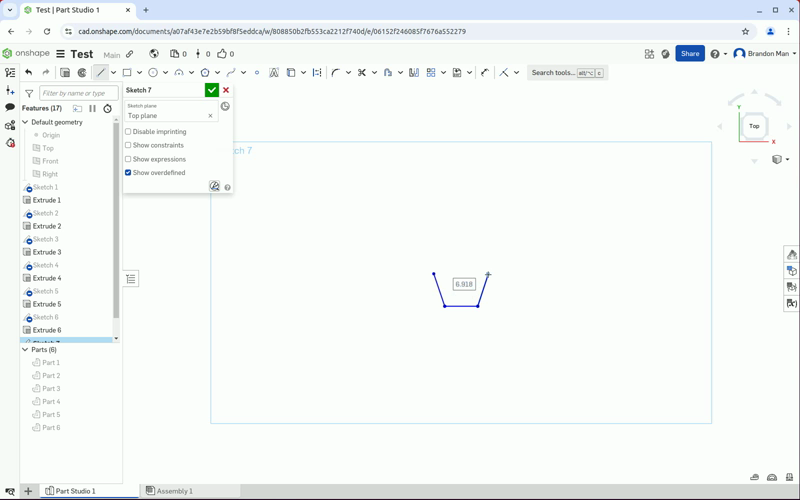
mouse_move(518, 274)
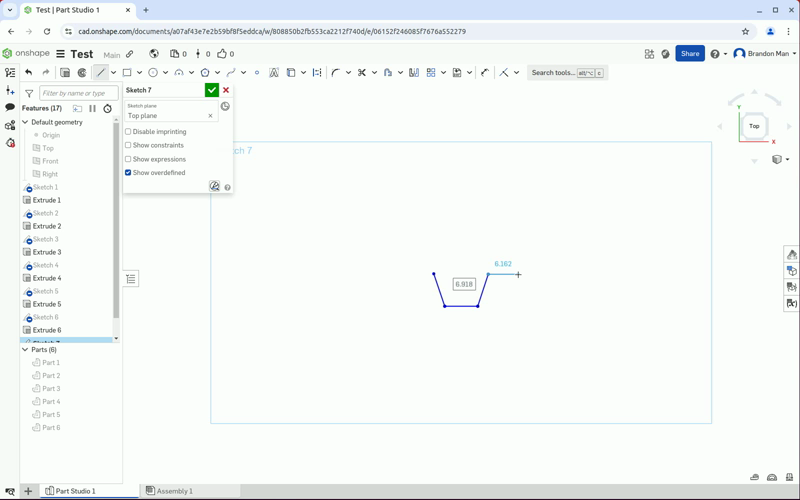
mouse_move(460, 254)
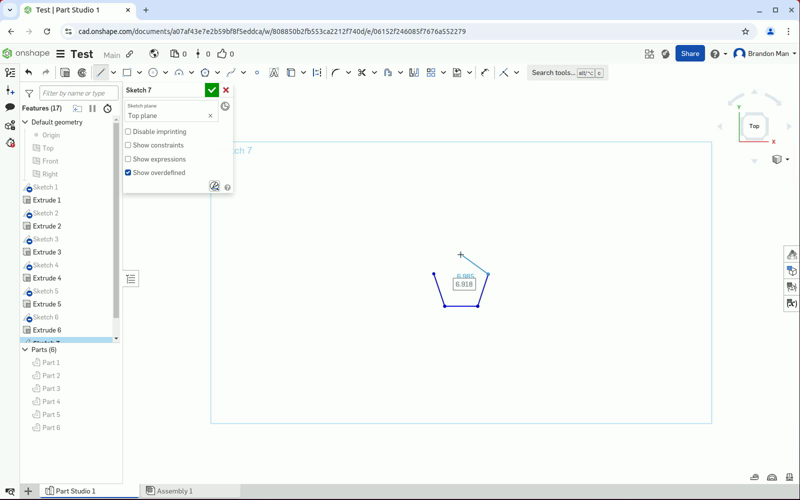
click(460, 254)
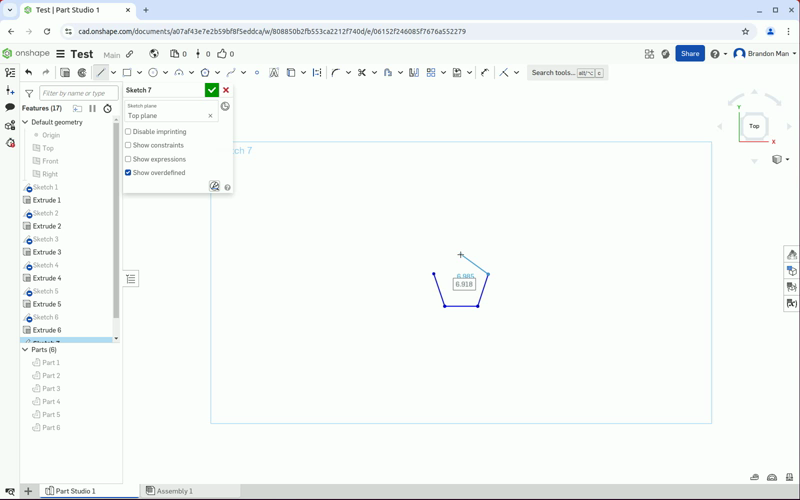
key_up(shift)
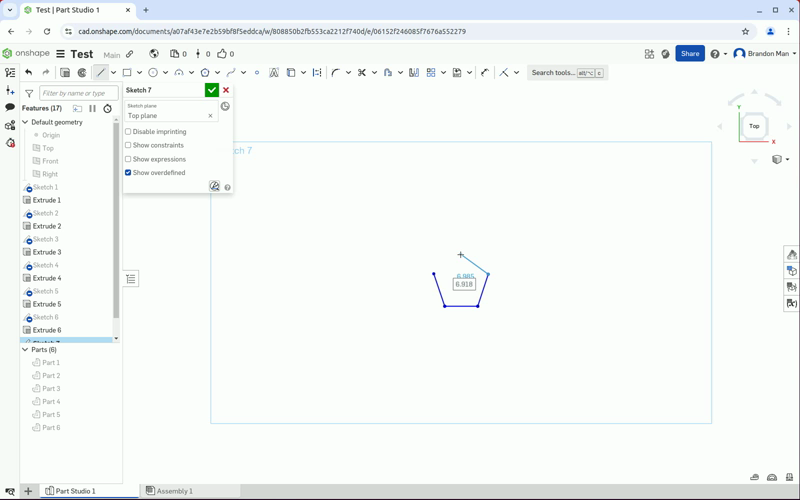
mouse_move(490, 254)
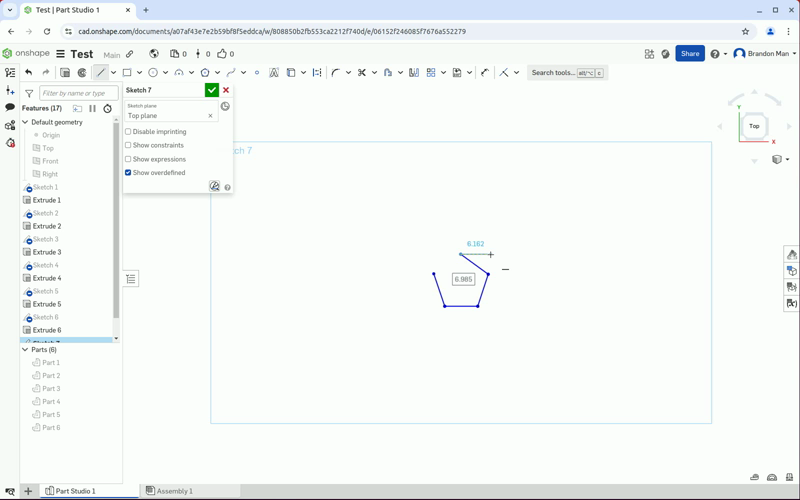
key_down(shift)
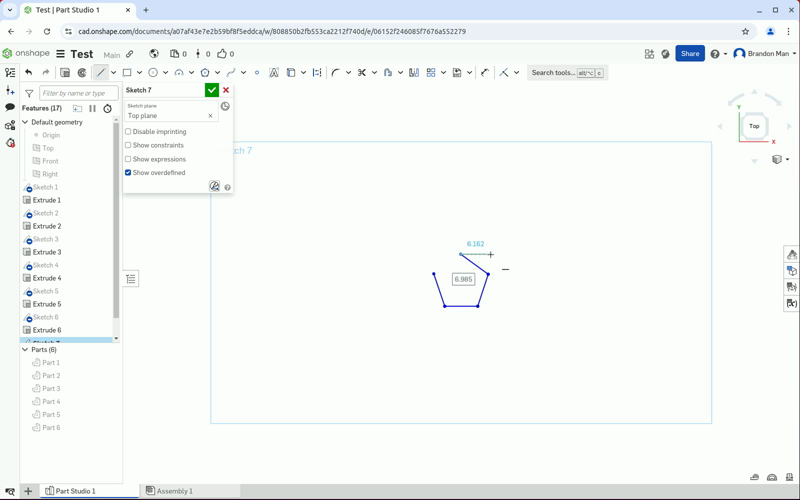
mouse_move(433, 273)
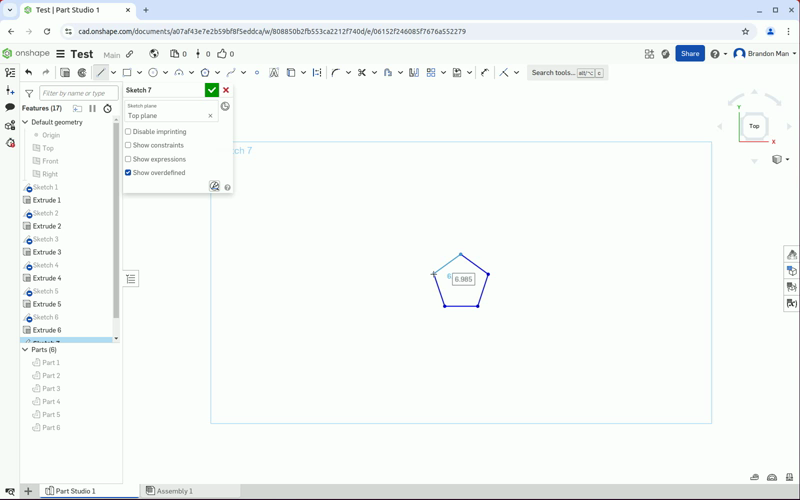
key_up(shift)
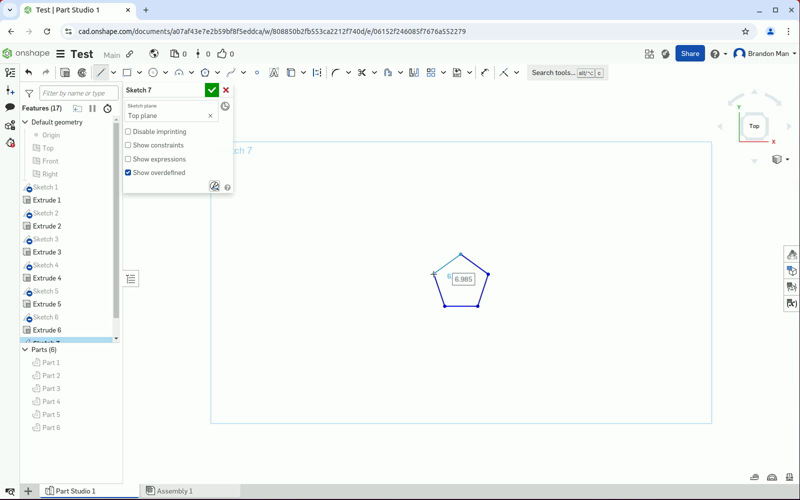
click(433, 273)
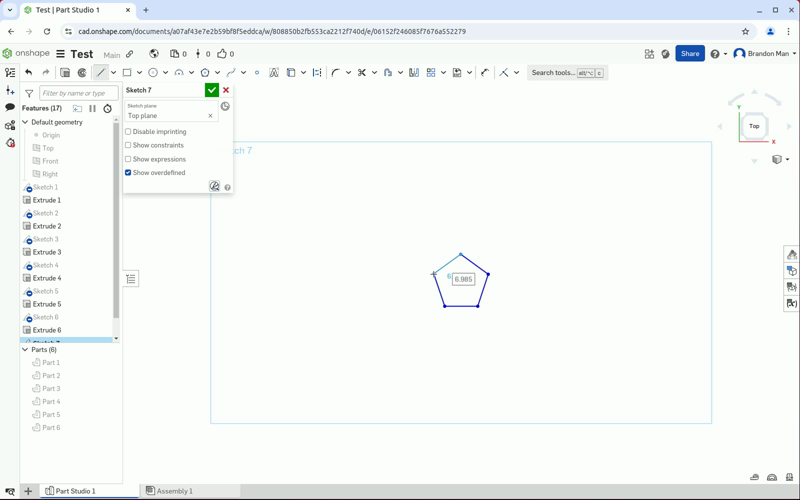
key(esc)
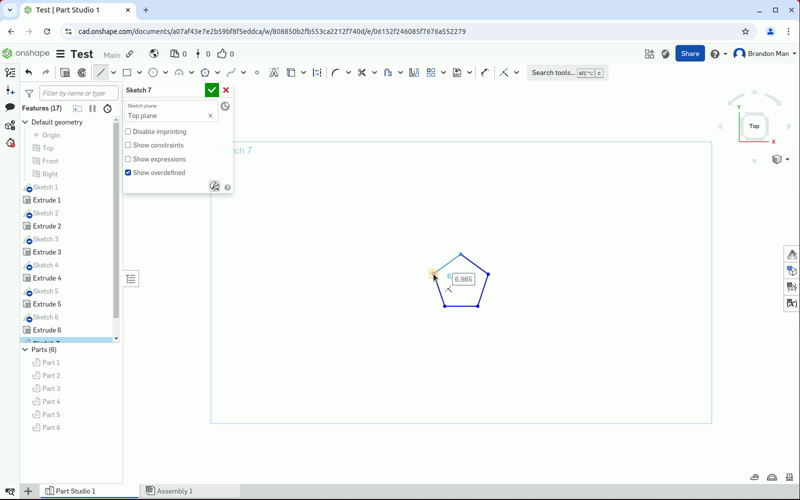
mouse_move(463, 262)
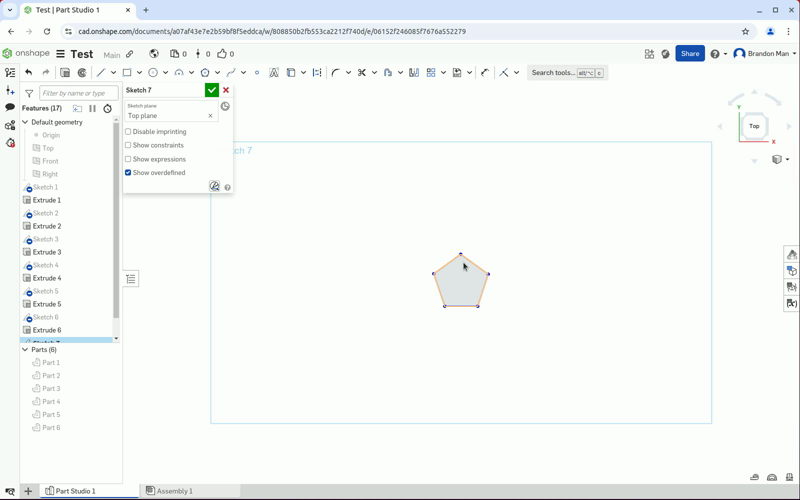
click(463, 262)
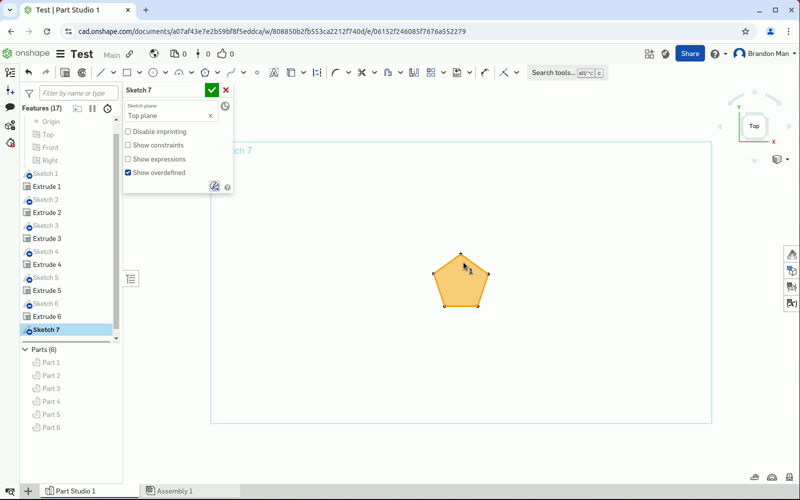
mouse_move(73, 352)
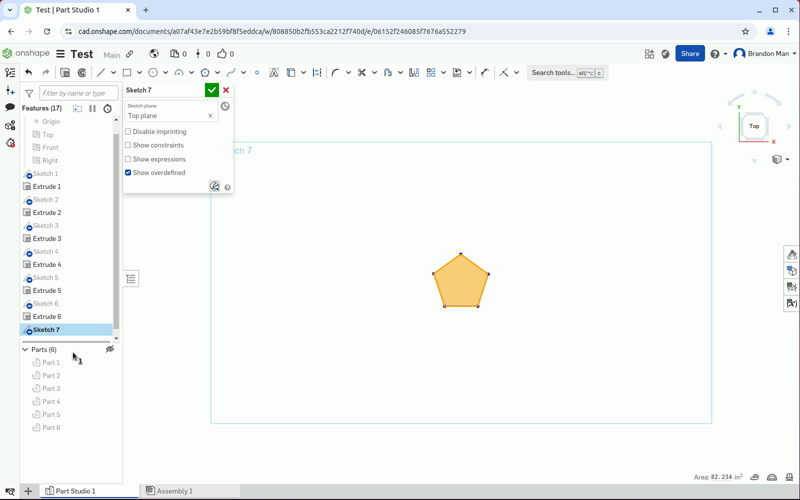
key(shift+y)
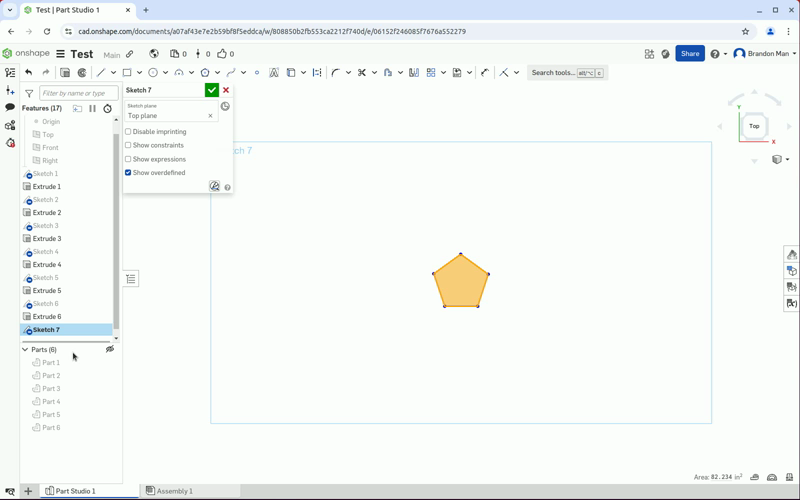
key(shift+e)
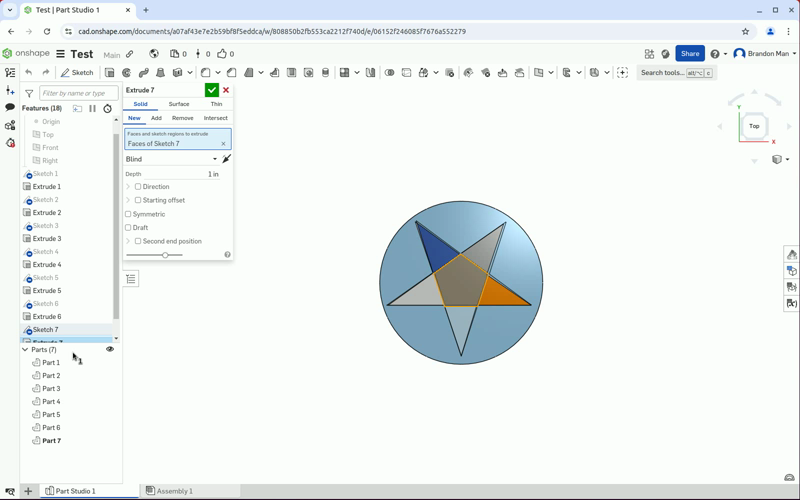
mouse_move(143, 106)
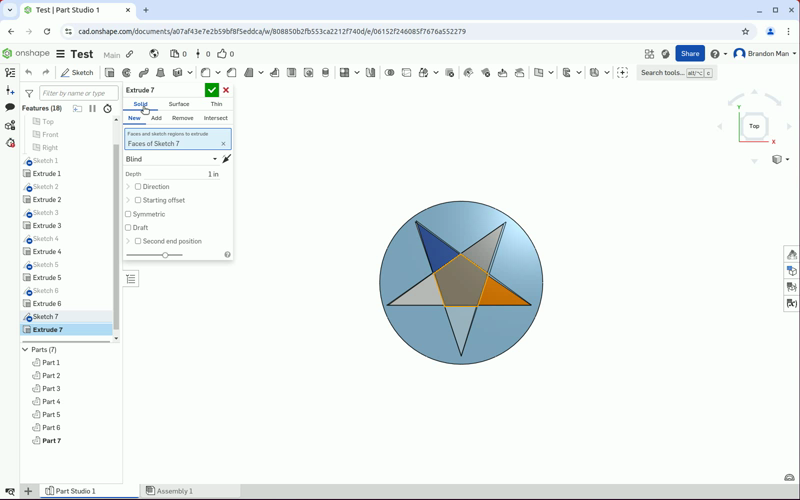
click(143, 106)
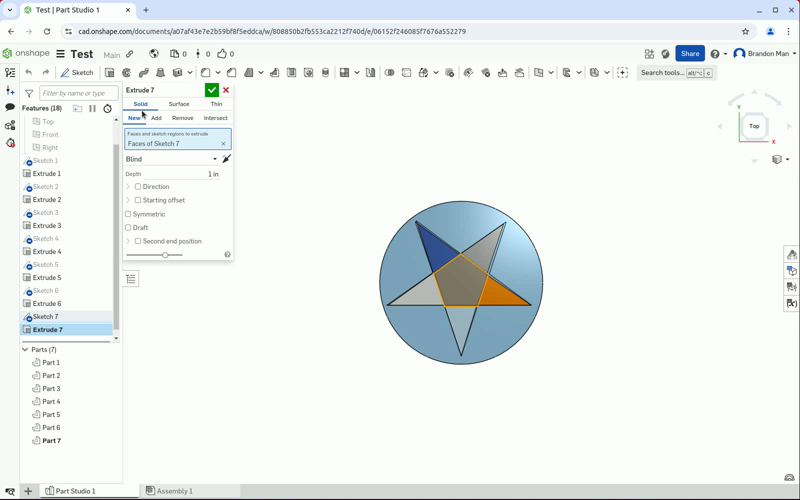
mouse_move(137, 120)
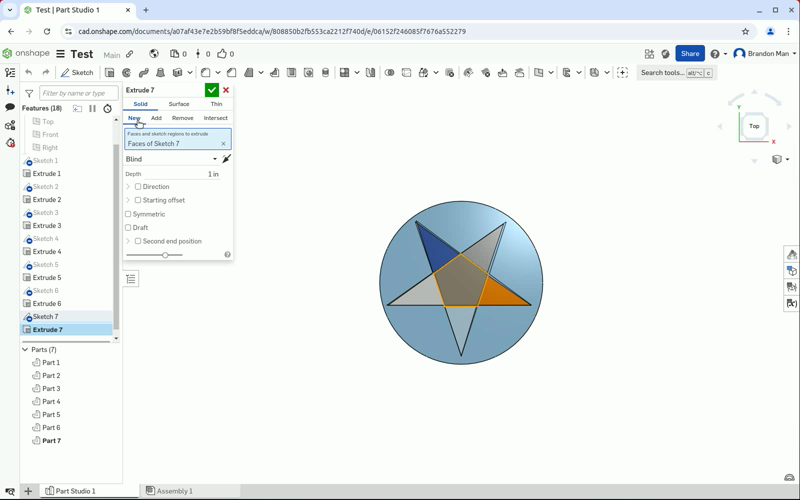
click(137, 120)
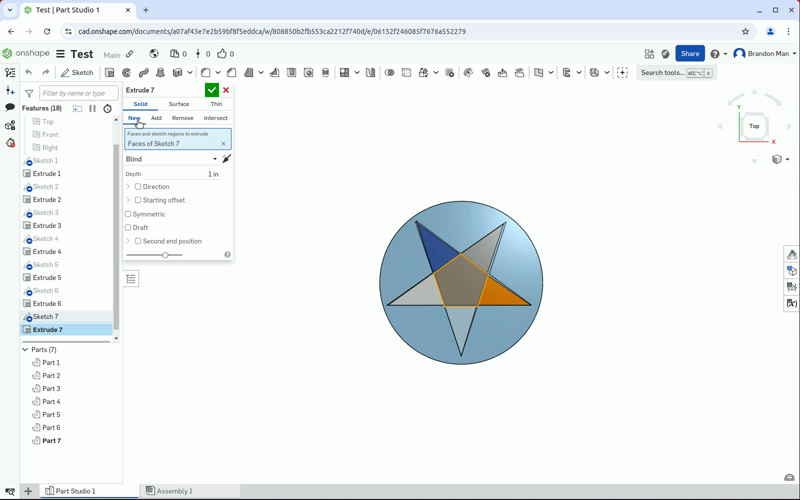
key(tab, 4)
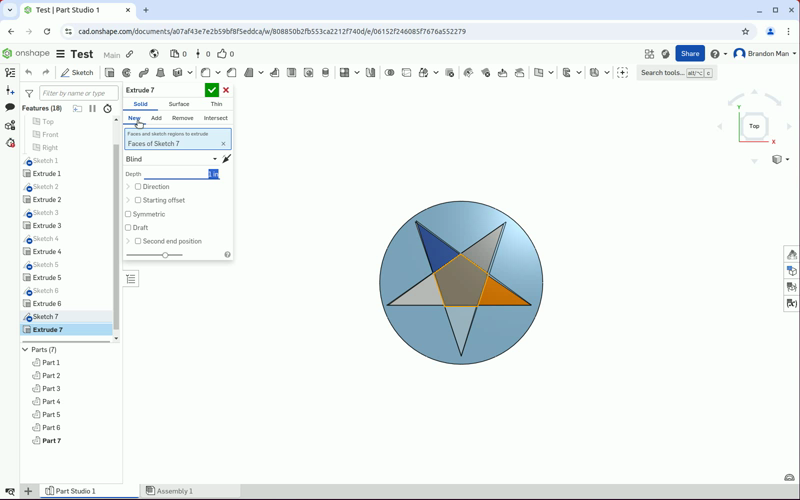
text(1.685)
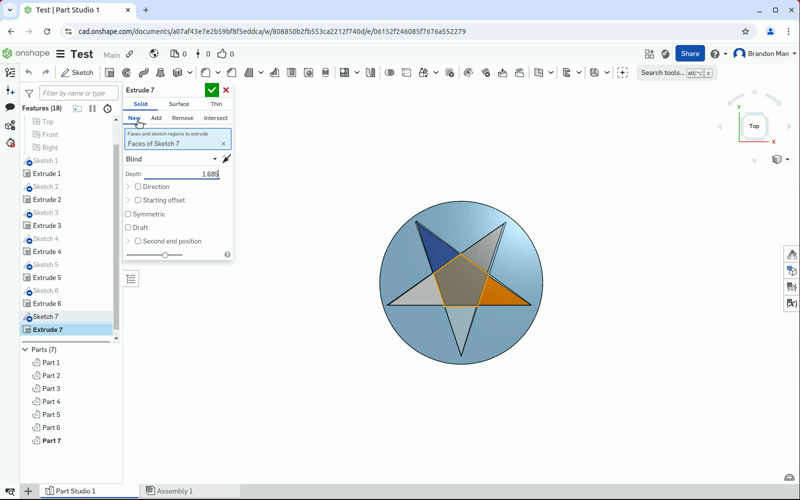
key(enter)
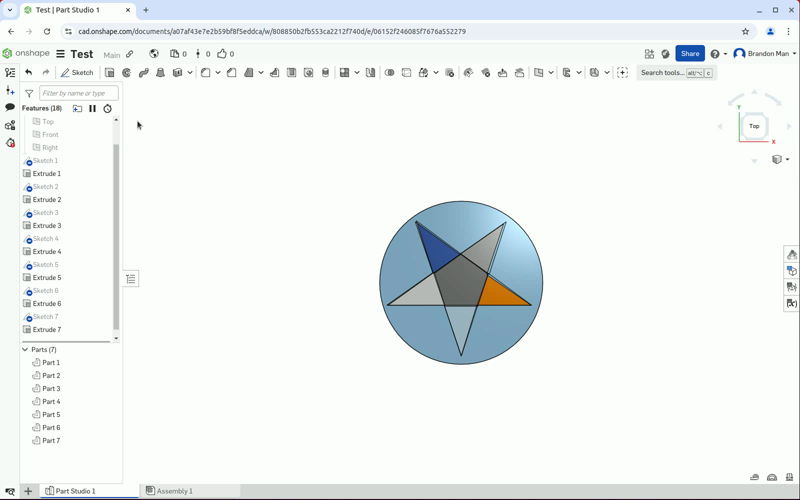
key(shift+h)
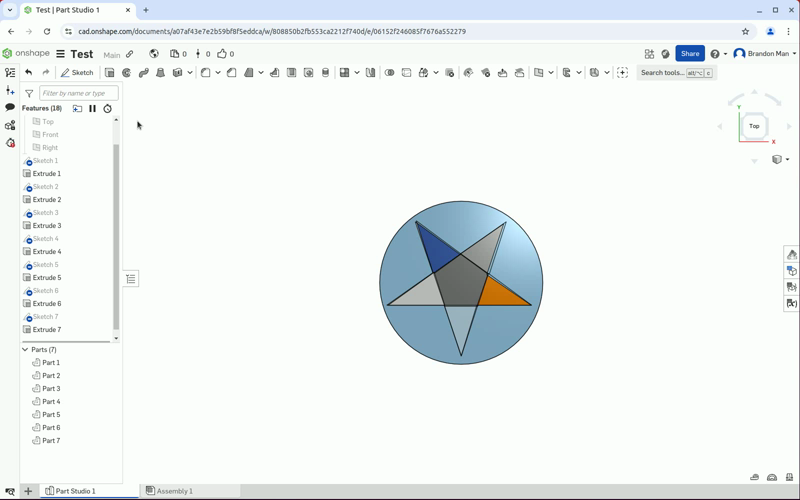
key(shift+h)
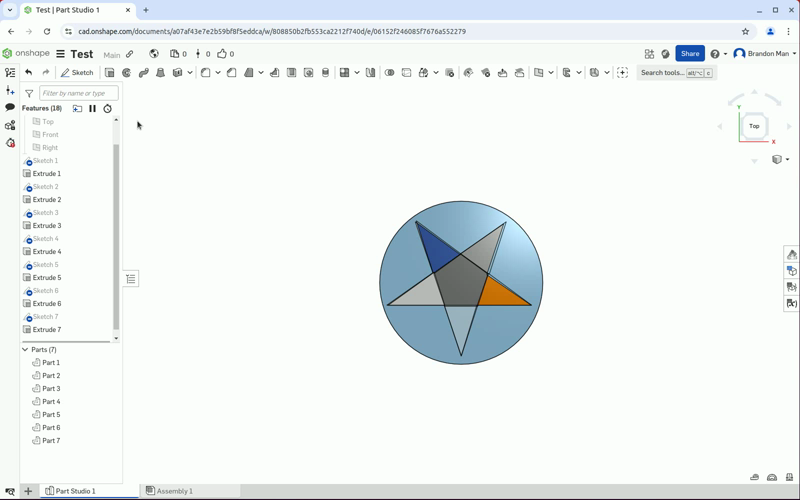
mouse_move(69, 163)
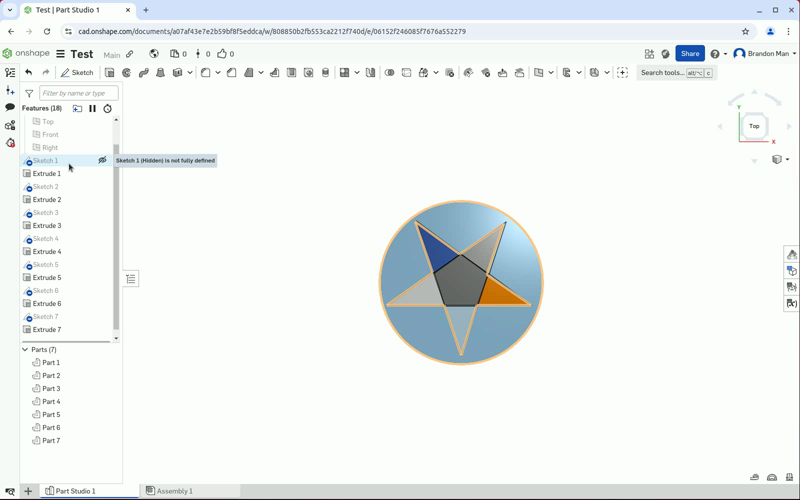
click(69, 163)
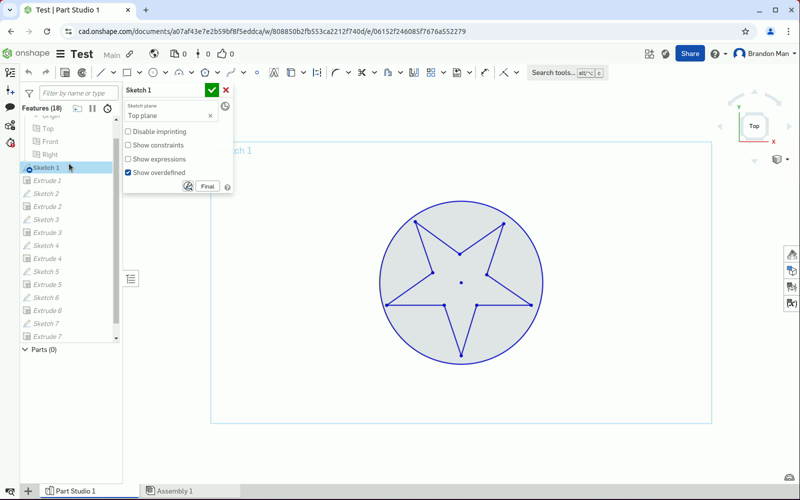
mouse_move(229, 92)
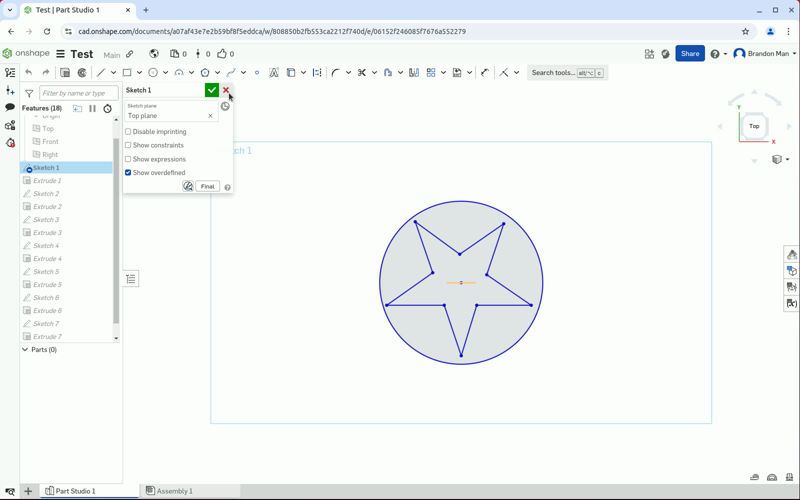
click(229, 92)
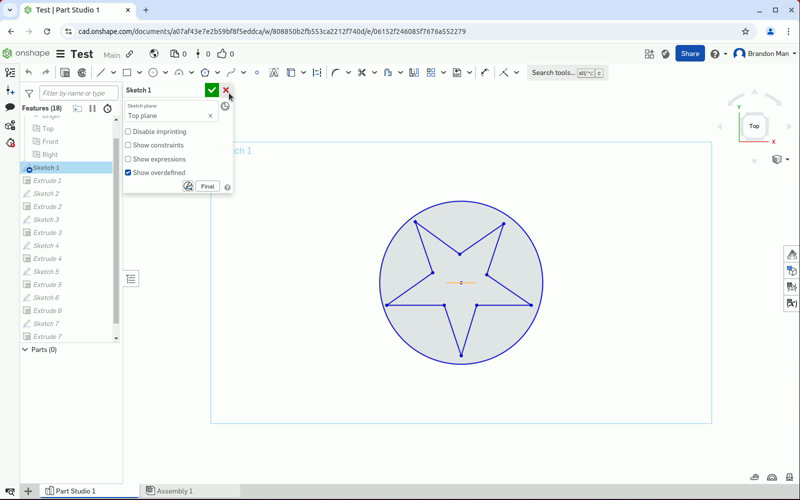
key(shift+s)
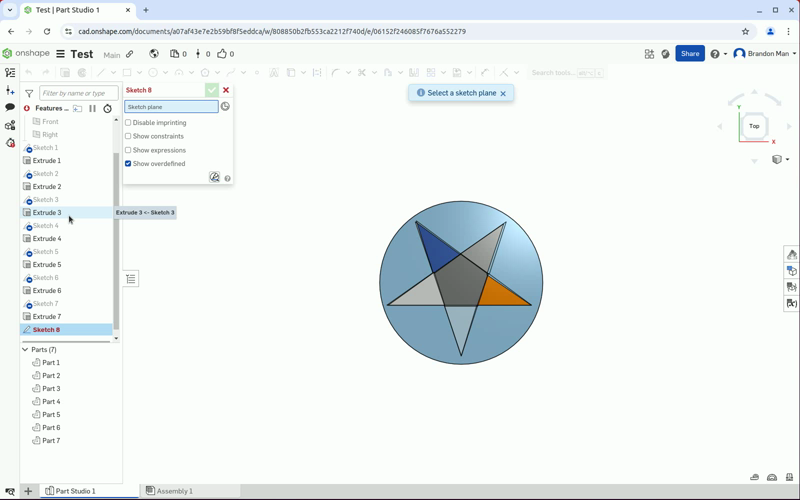
scroll(3)
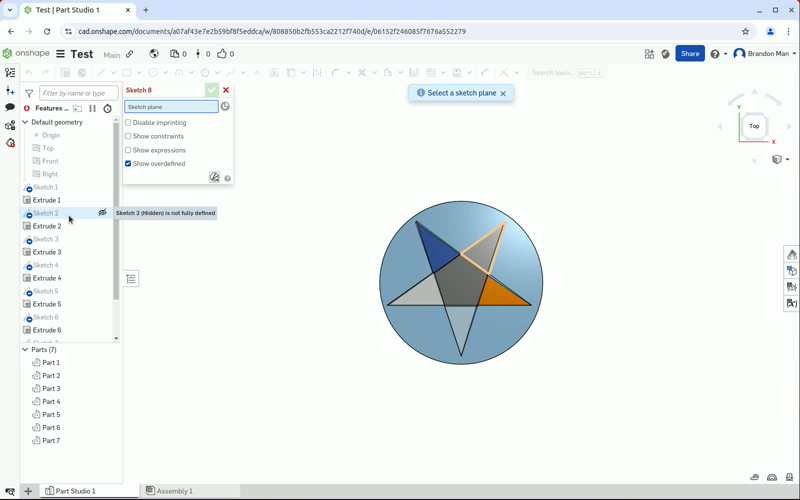
mouse_move(69, 150)
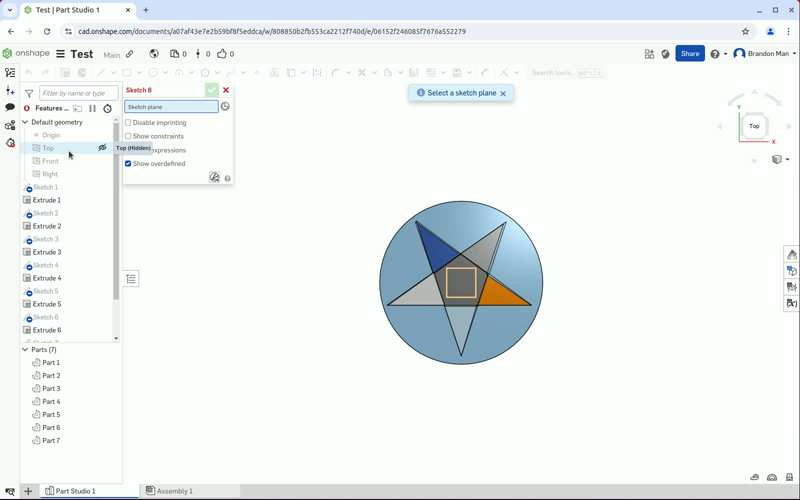
click(69, 150)
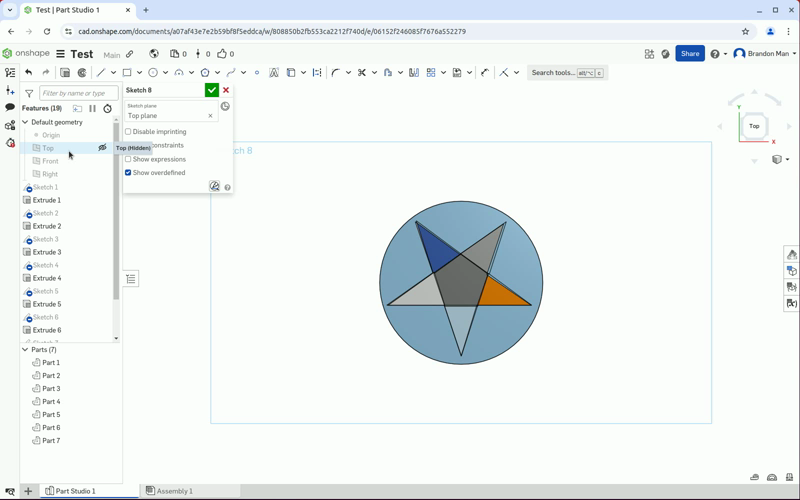
mouse_move(73, 352)
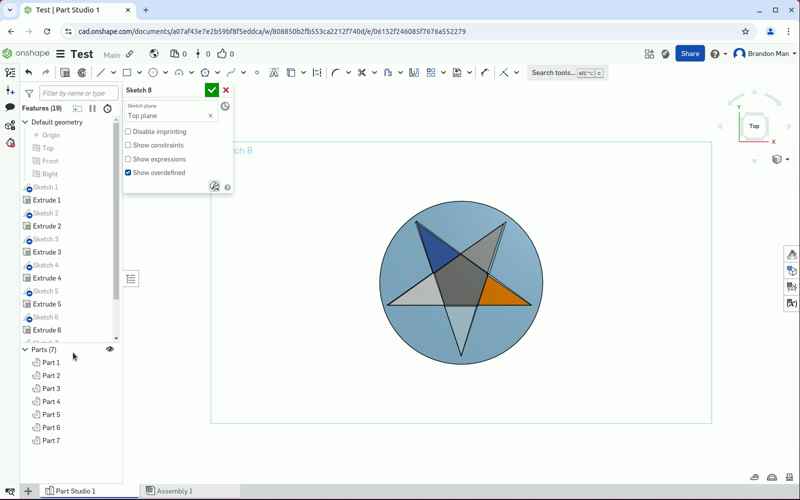
key(y)
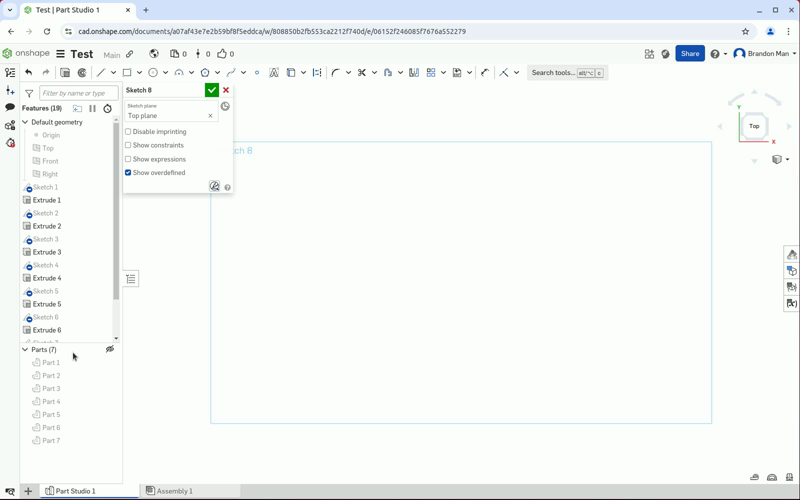
key(c)
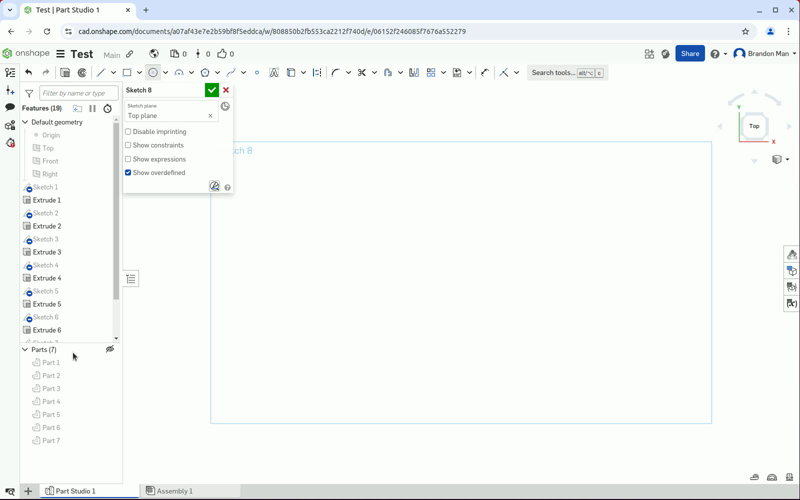
key_down(shift)
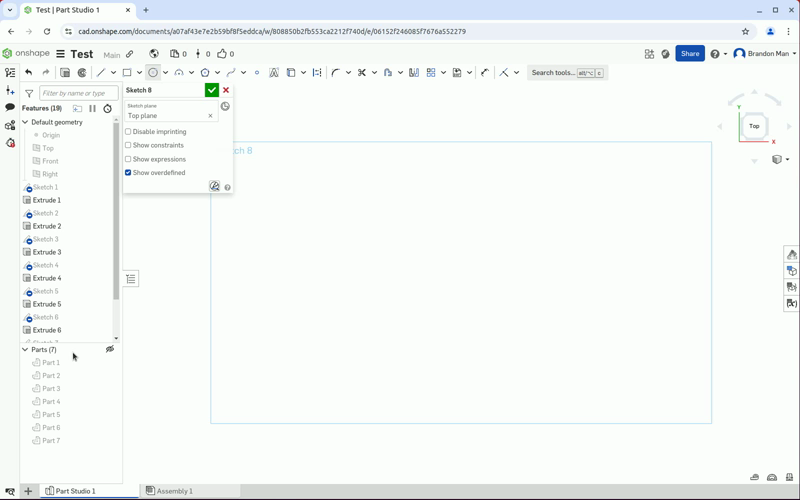
mouse_move(460, 282)
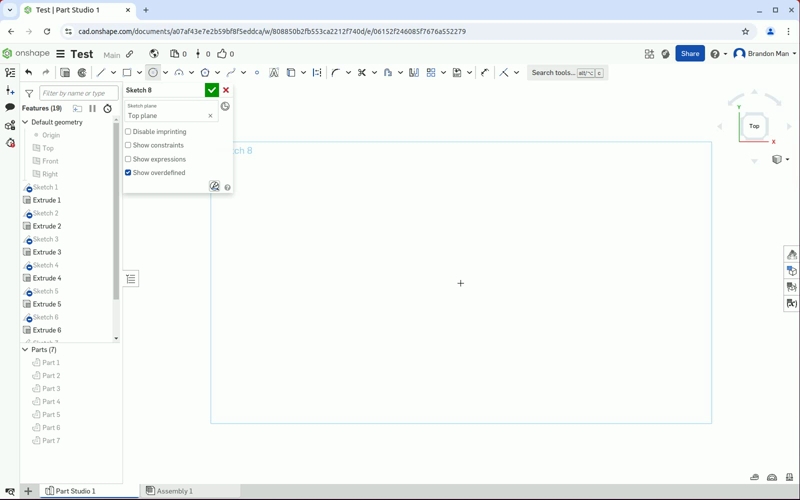
click(460, 282)
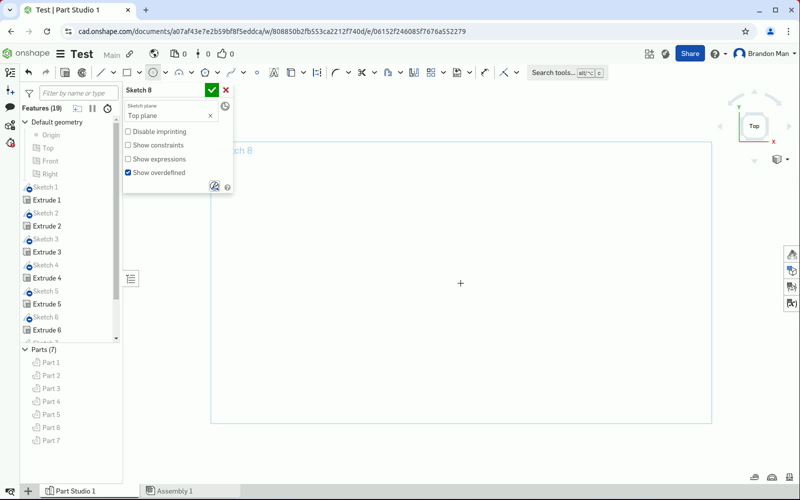
key_up(shift)
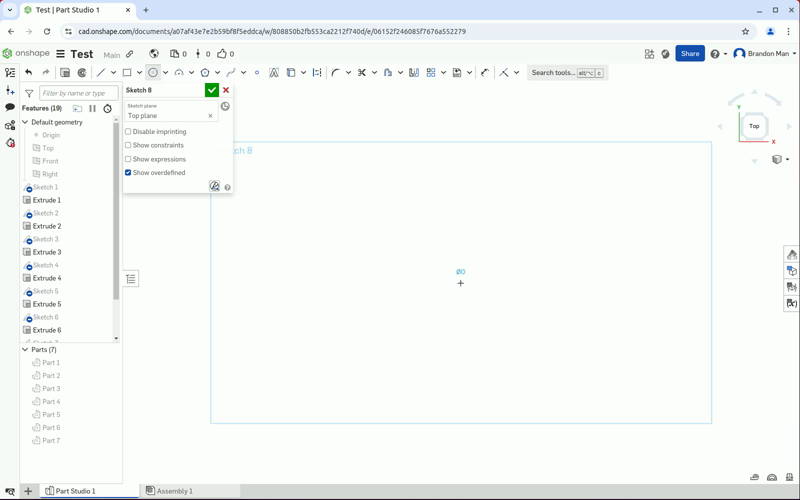
mouse_move(546, 282)
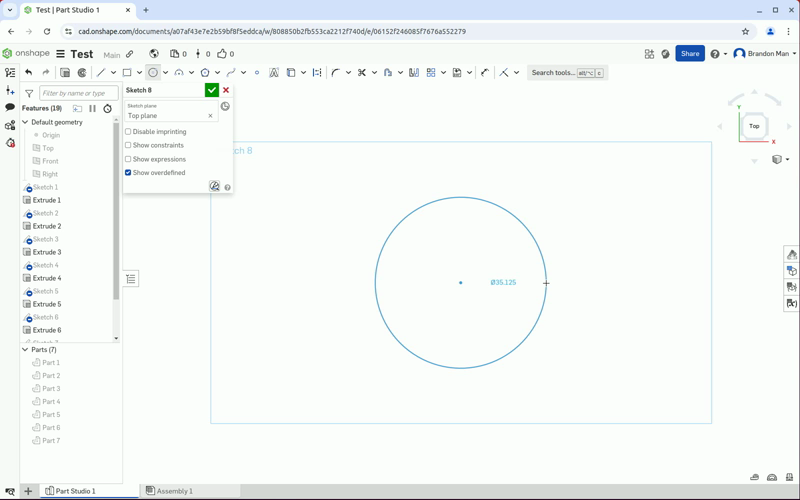
click(546, 282)
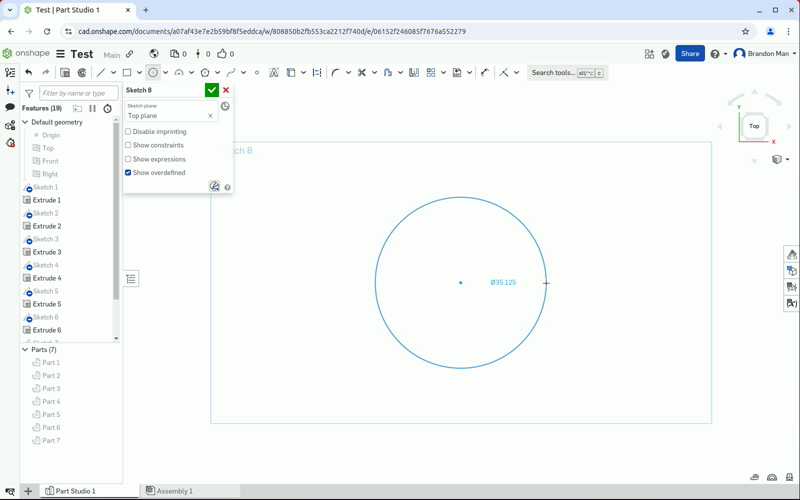
key(esc)
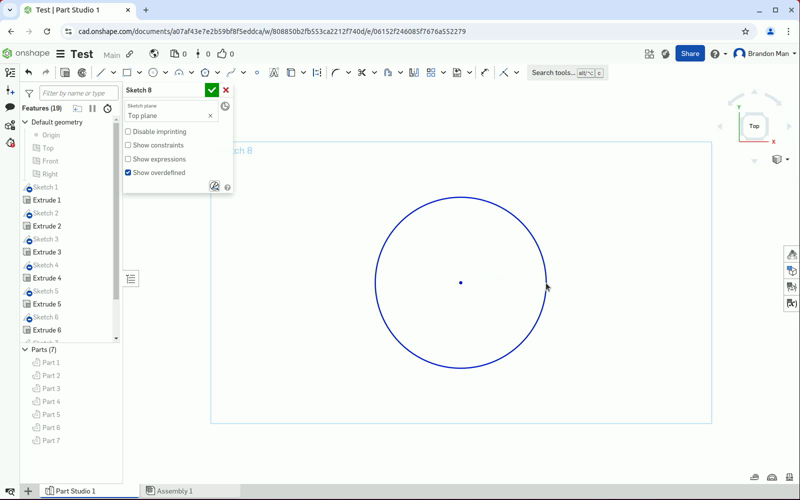
key(c)
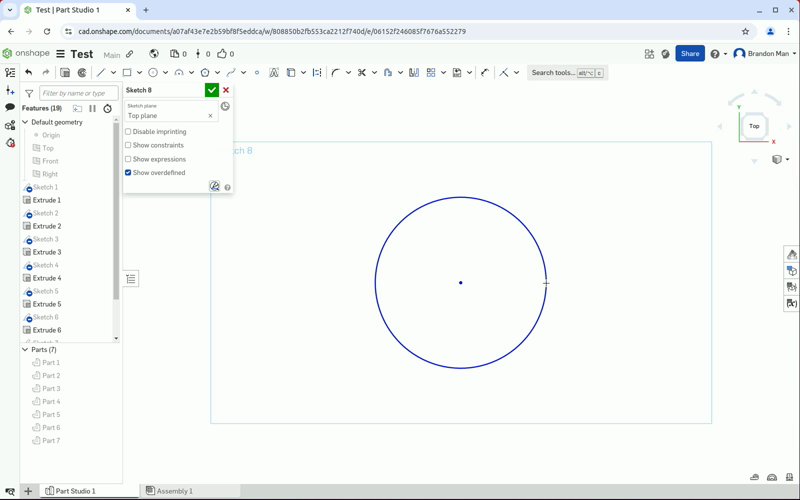
key_down(shift)
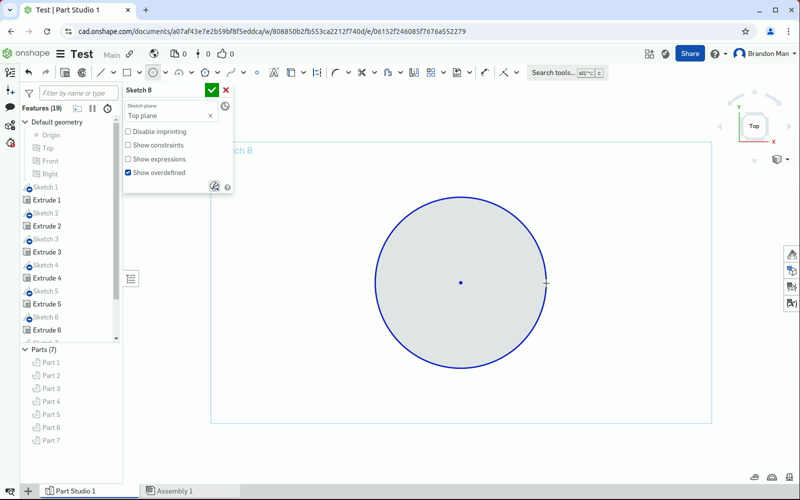
mouse_move(460, 282)
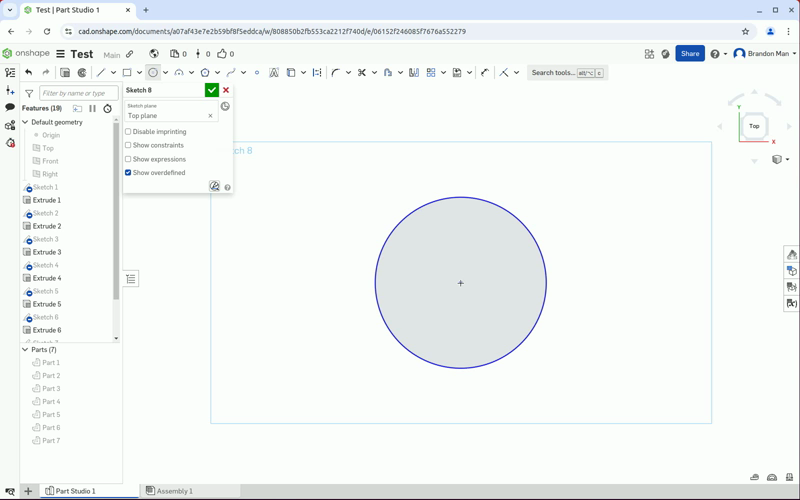
click(460, 282)
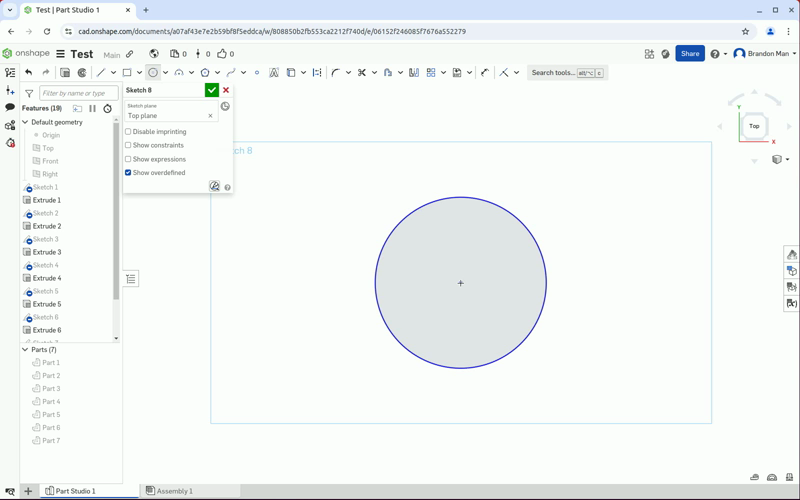
key_up(shift)
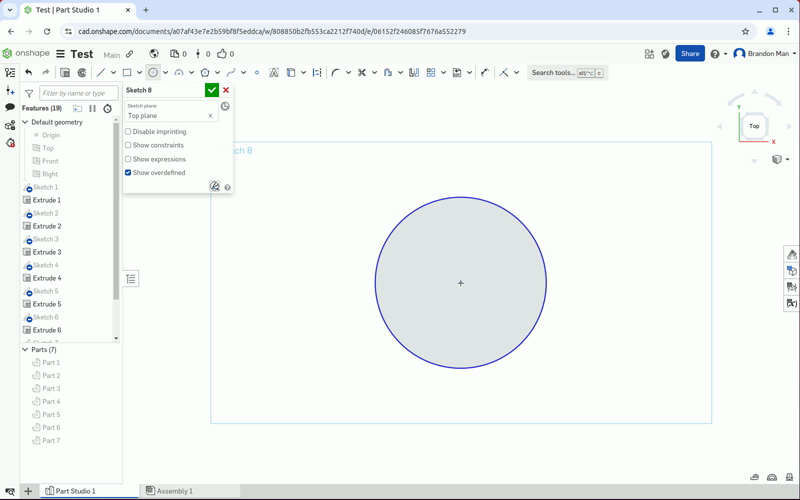
mouse_move(540, 282)
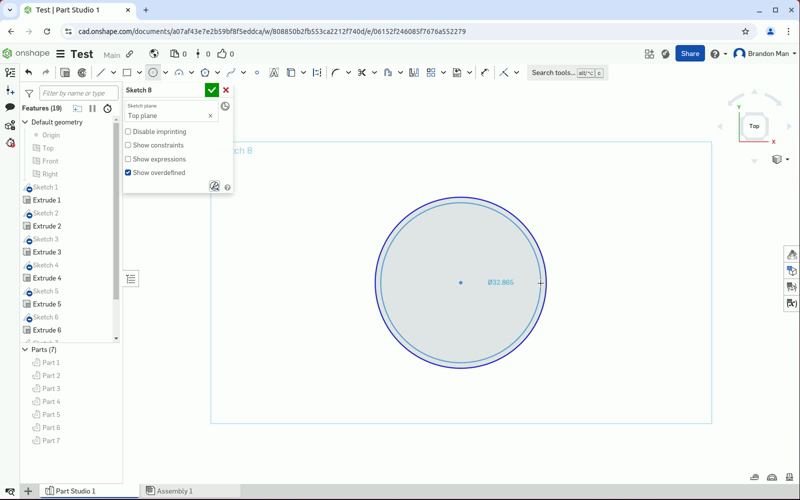
click(540, 282)
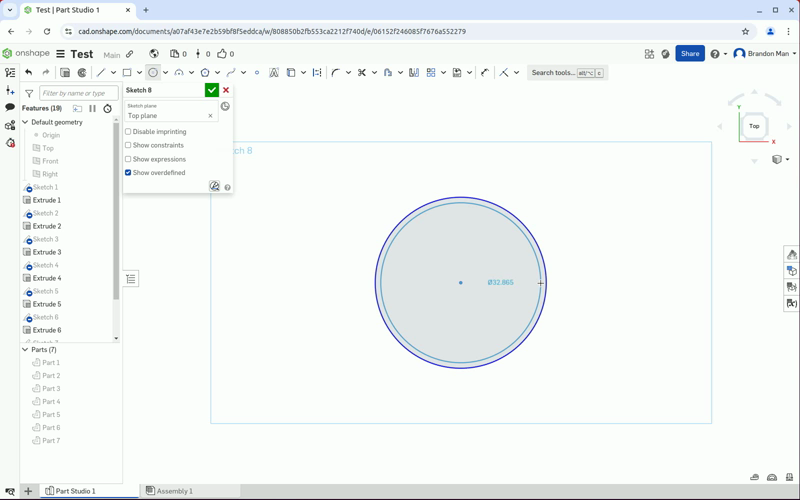
key(esc)
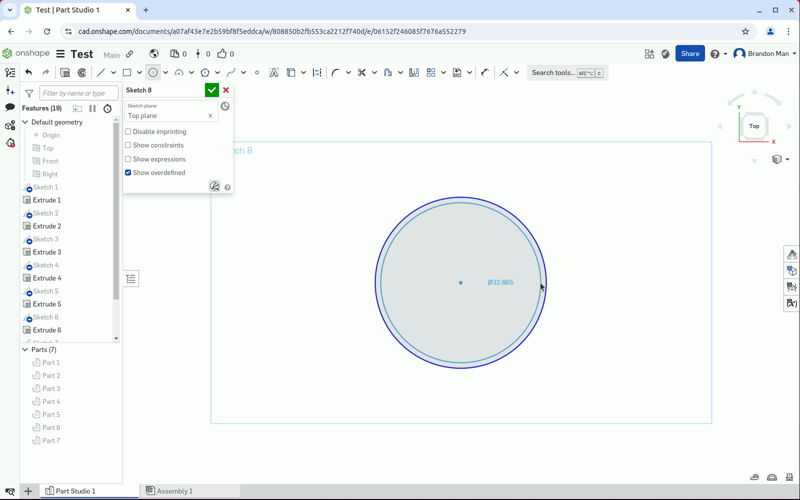
mouse_move(518, 222)
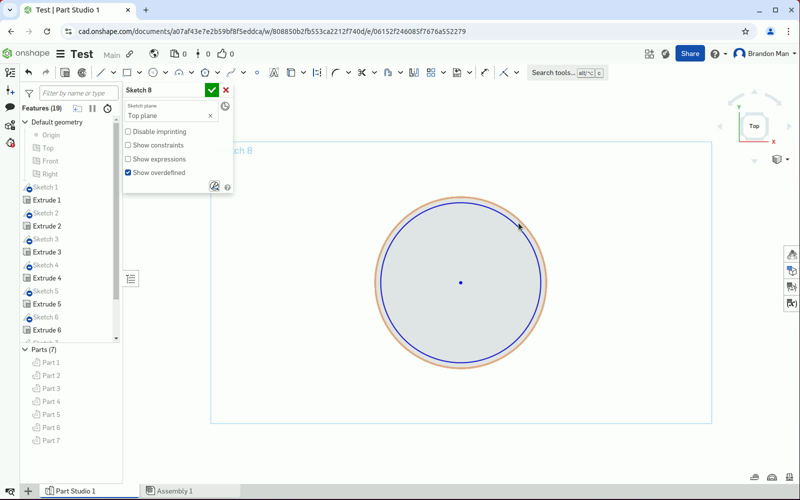
click(518, 222)
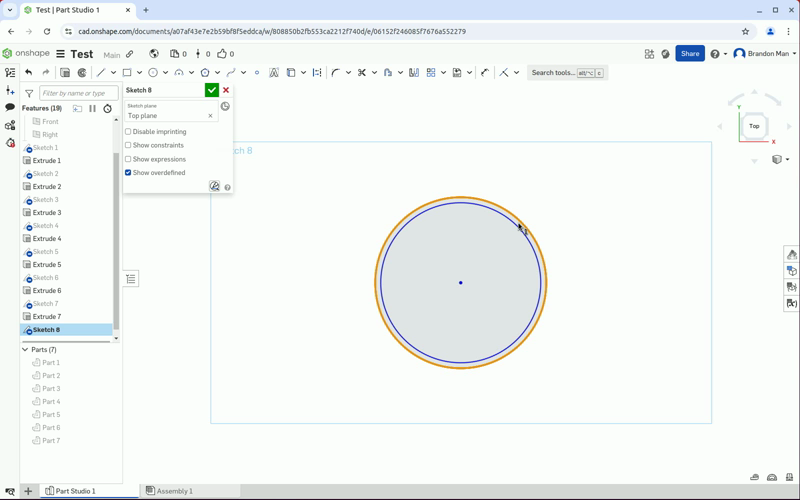
mouse_move(73, 352)
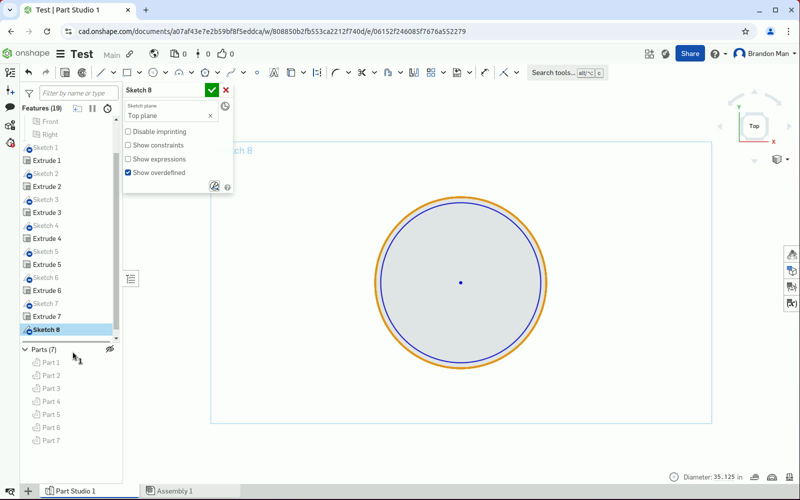
key(shift+y)
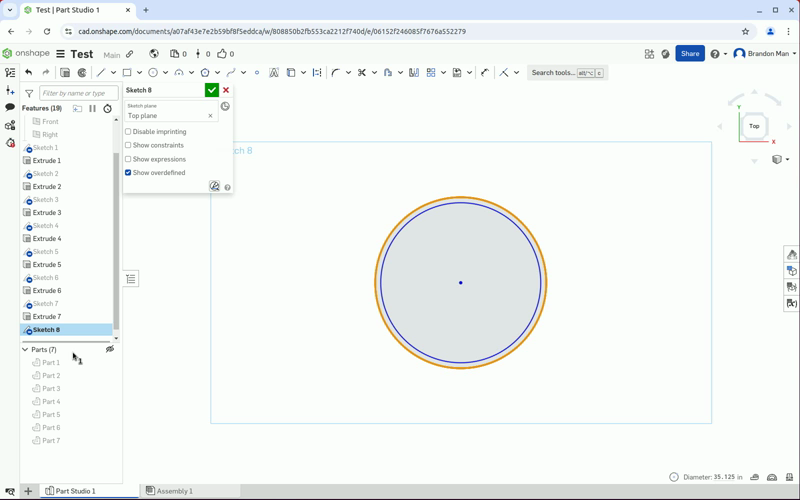
key(shift+e)
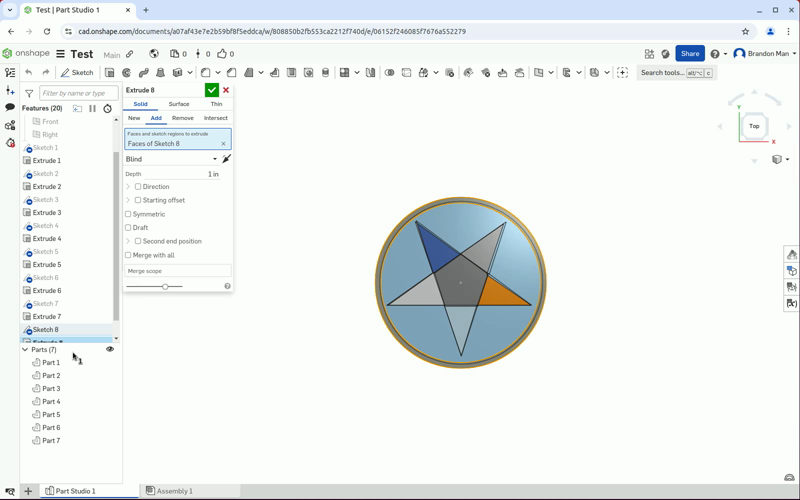
mouse_move(143, 106)
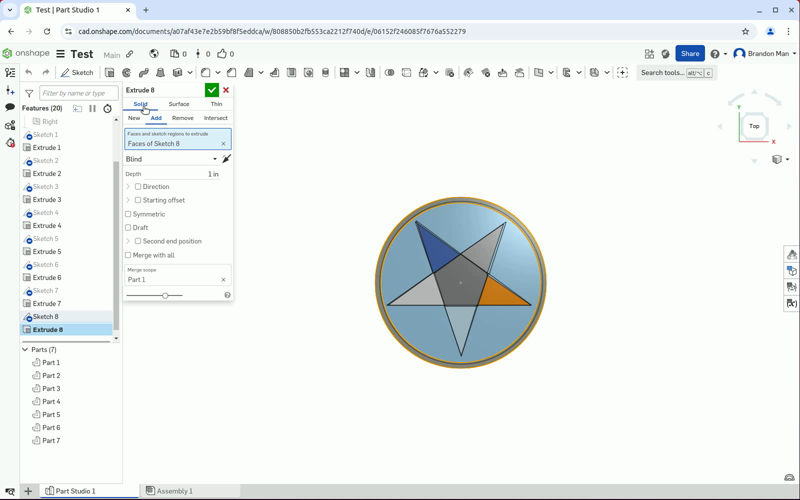
click(143, 106)
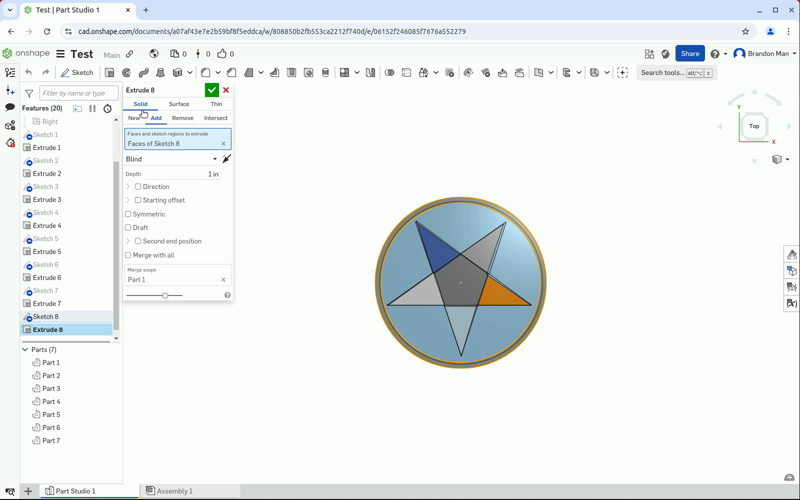
mouse_move(137, 120)
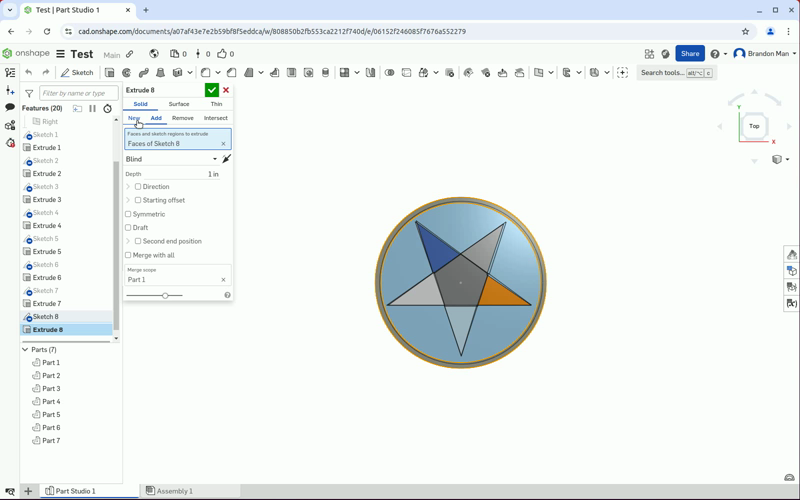
click(137, 120)
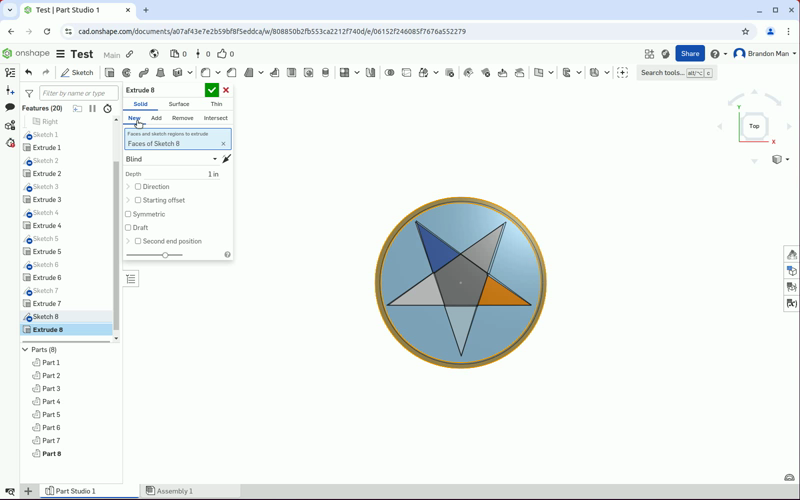
key(tab, 4)
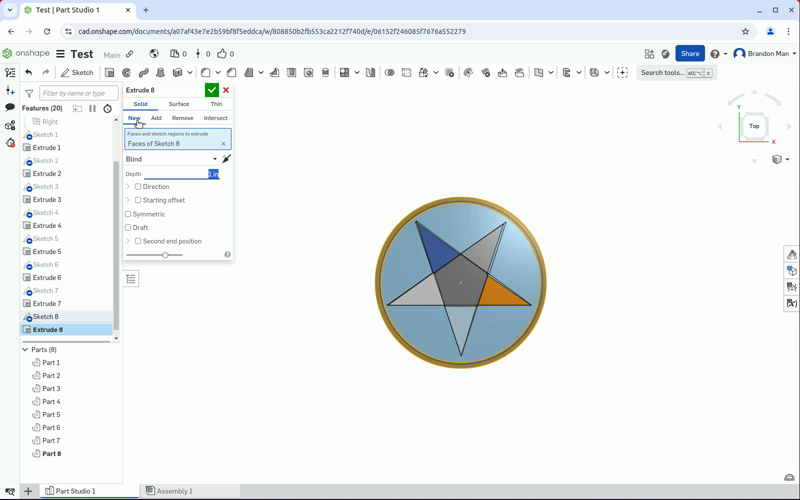
text(3.851)
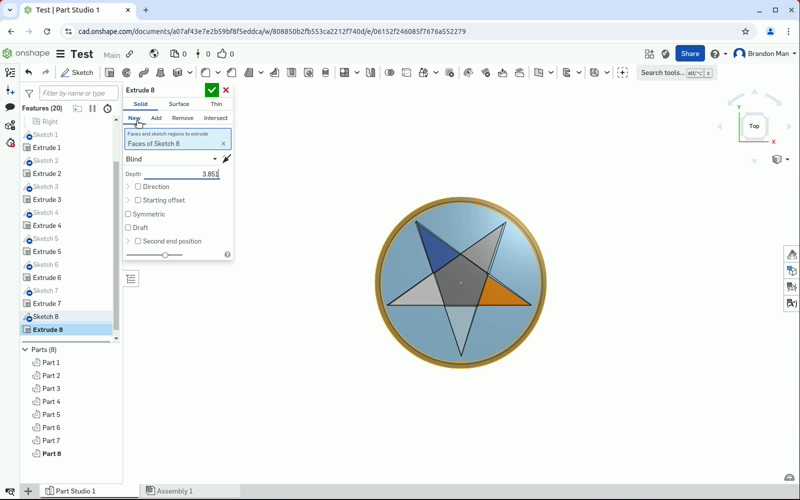
key(enter)
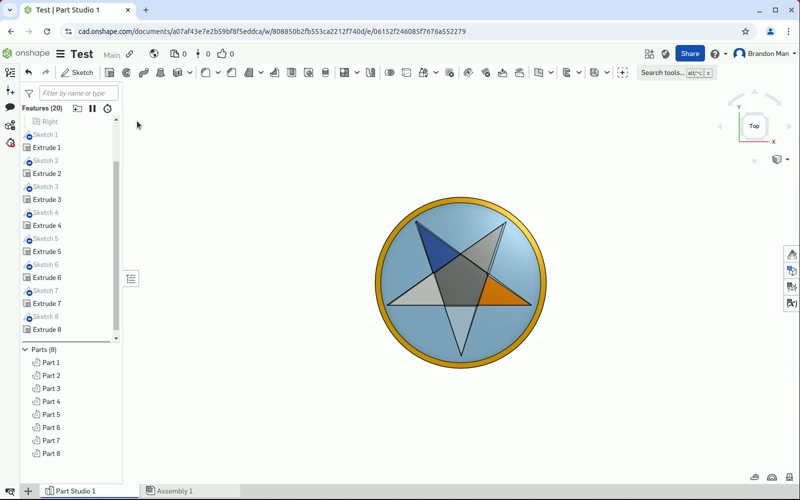
key(shift+h)
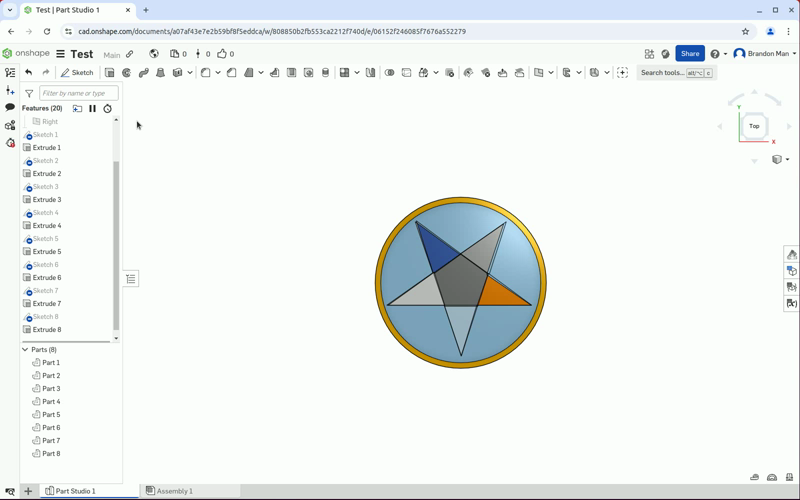
key(shift+h)
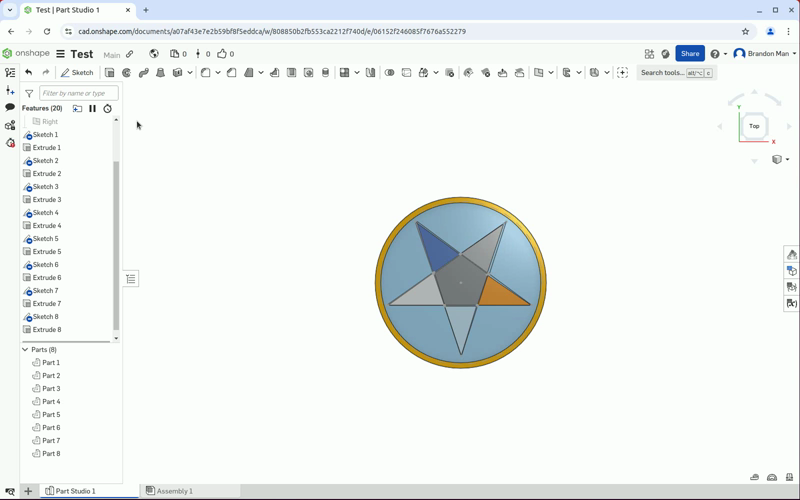
key(shift+7)
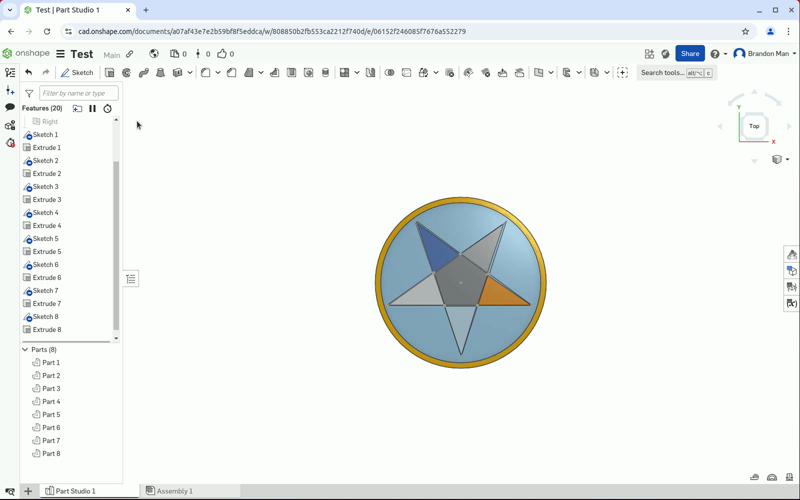
key(up, 3)
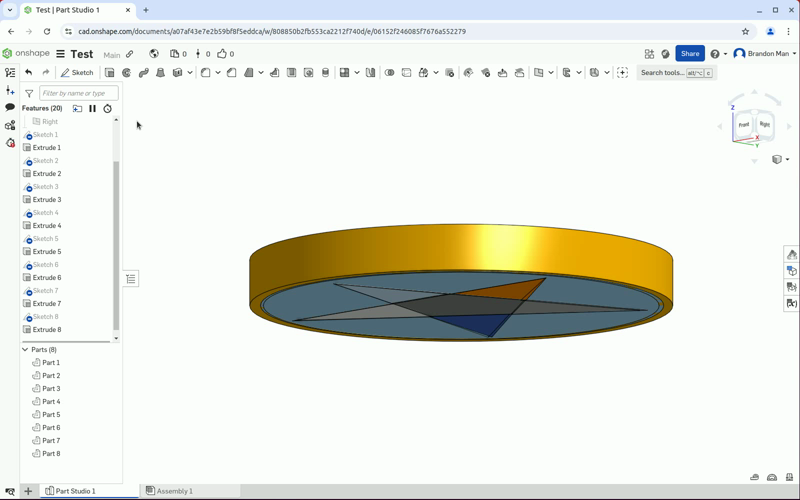
key(left, 3)
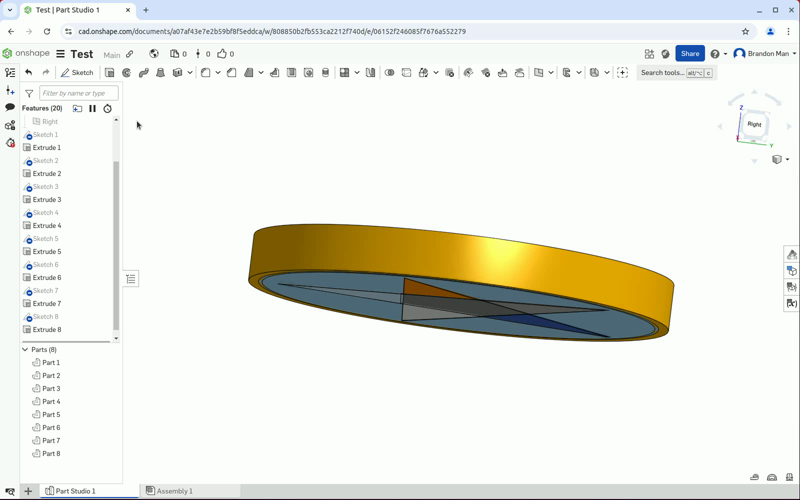
key(right, 3)
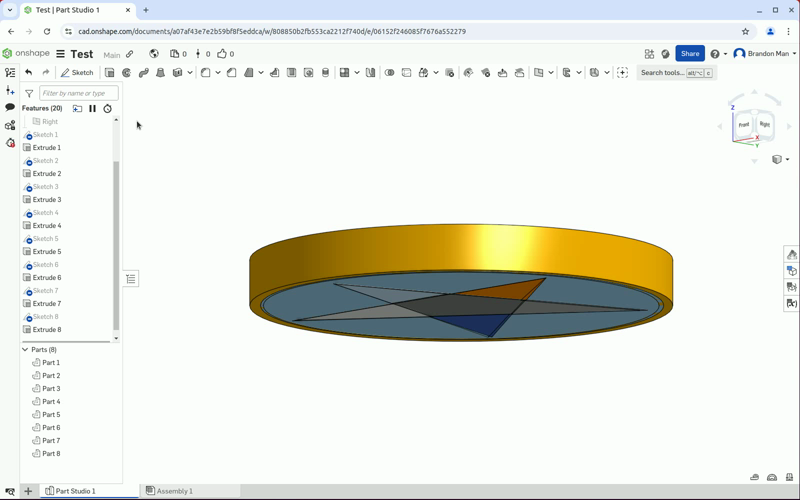
key(down, 3)
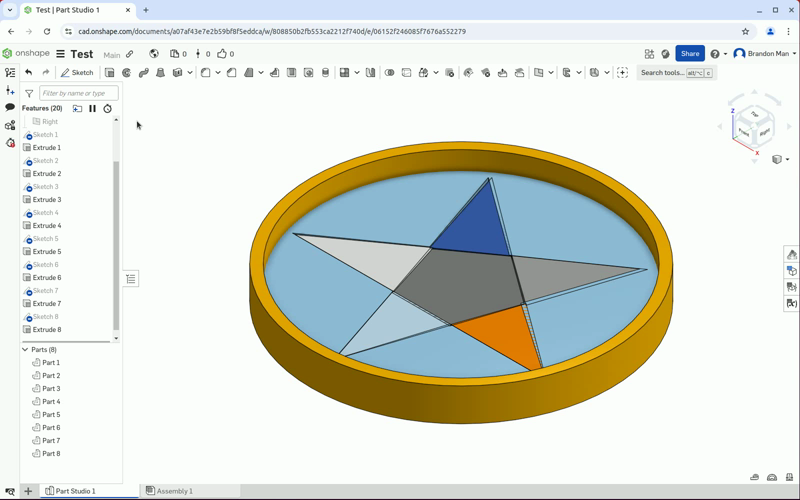
mouse_move(69, 137)
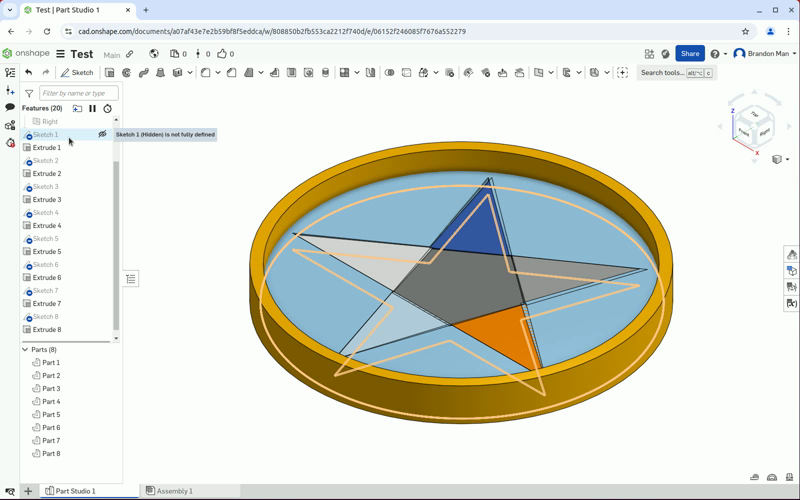
click(69, 137)